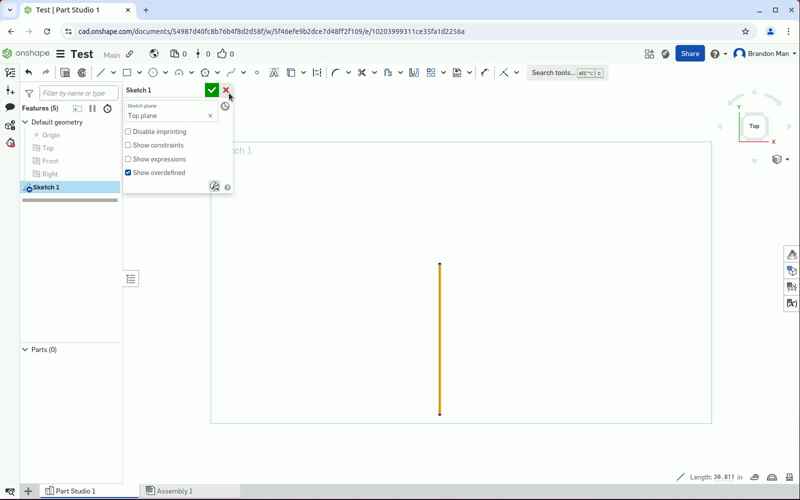
key(shift+h)
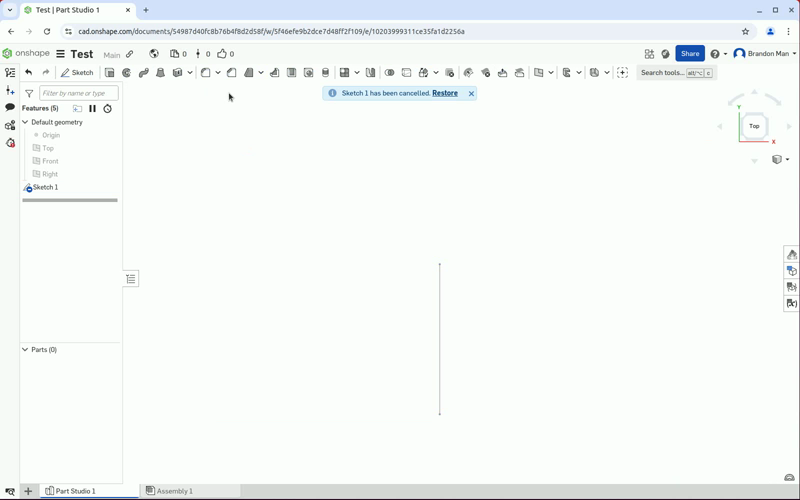
key(shift+s)
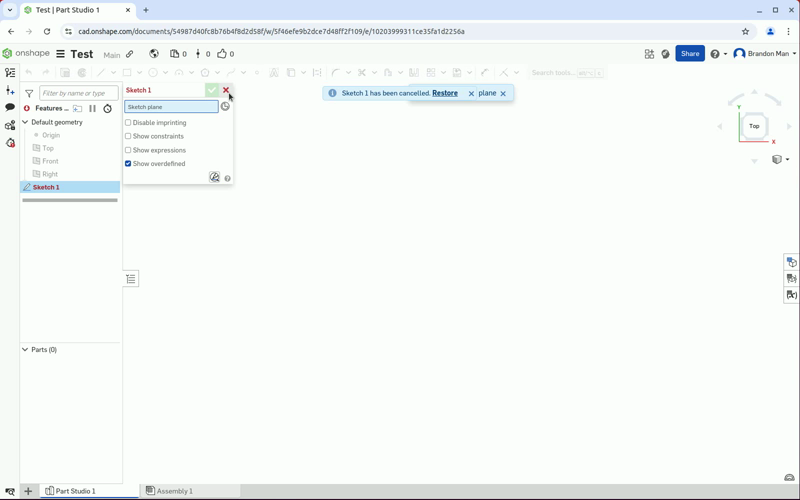
mouse_move(73, 150)
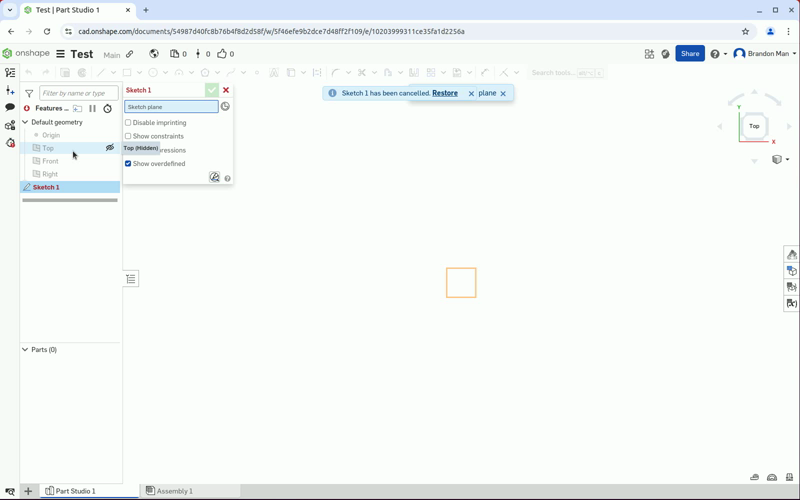
click(73, 150)
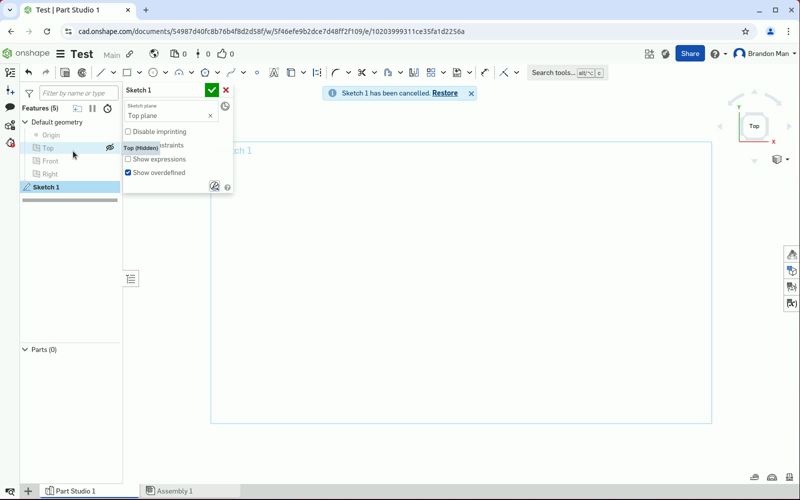
mouse_move(73, 352)
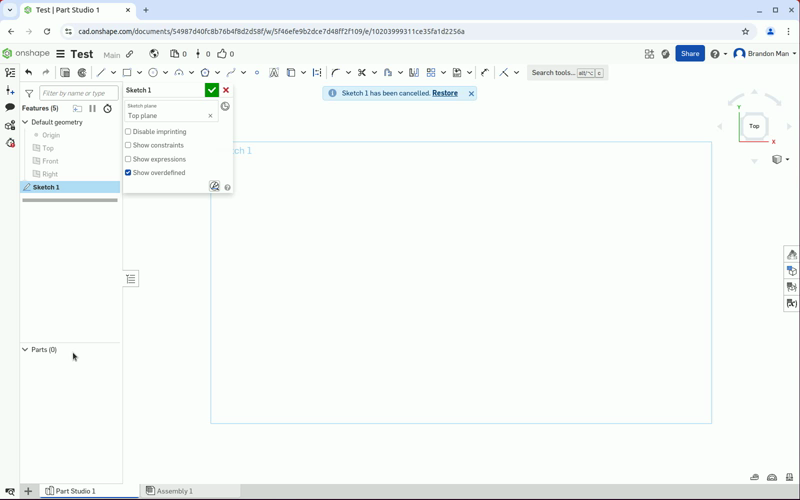
key(y)
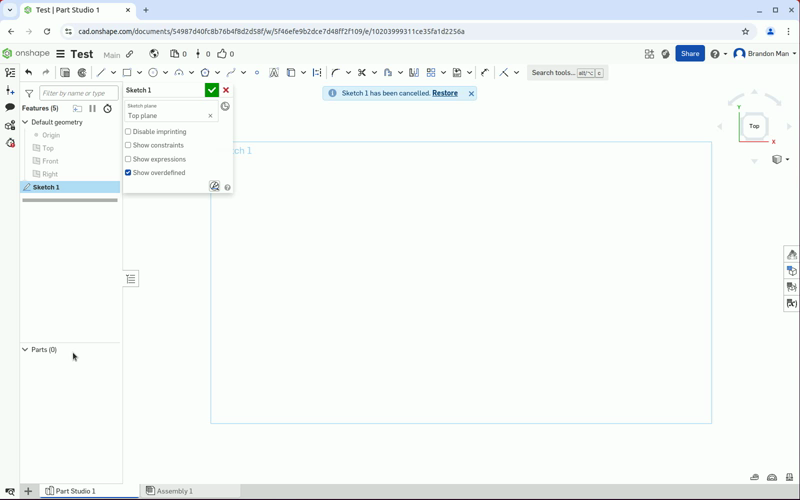
key(l)
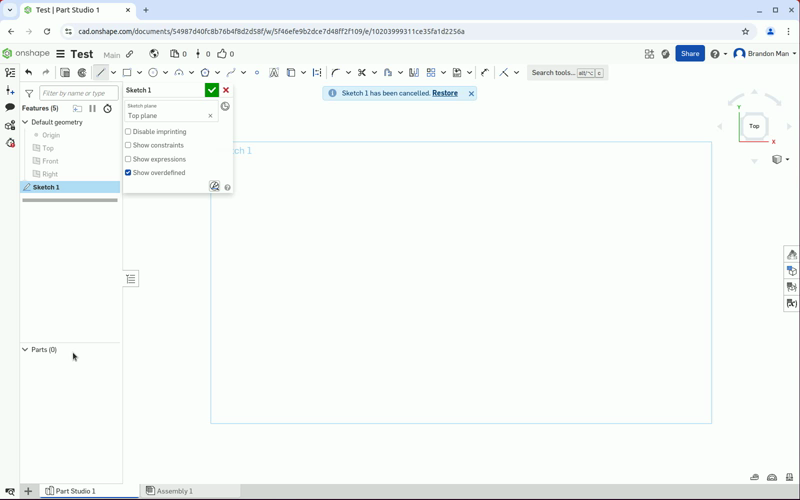
key_down(shift)
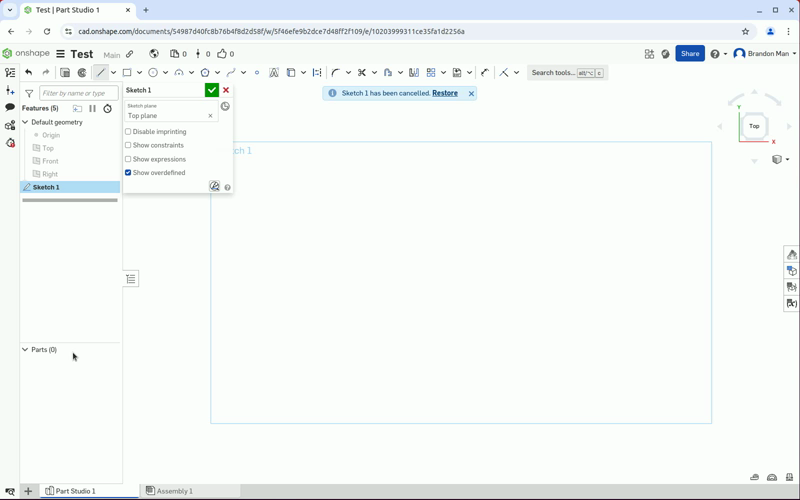
mouse_move(348, 273)
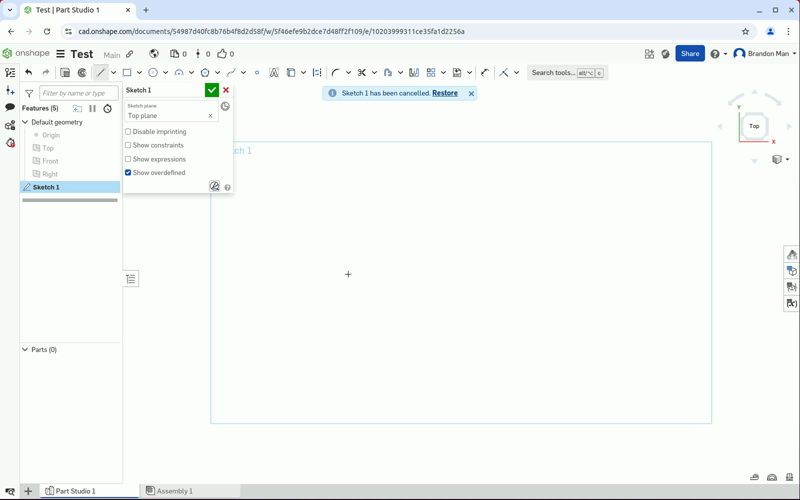
click(348, 273)
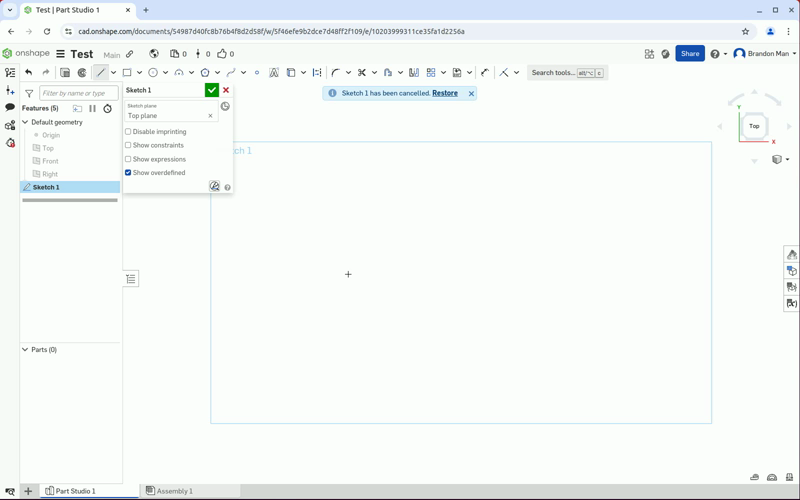
key_up(shift)
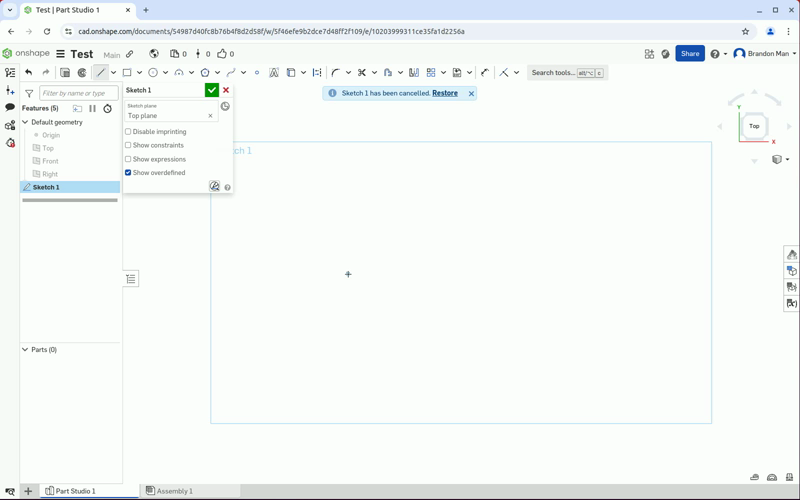
key_down(shift)
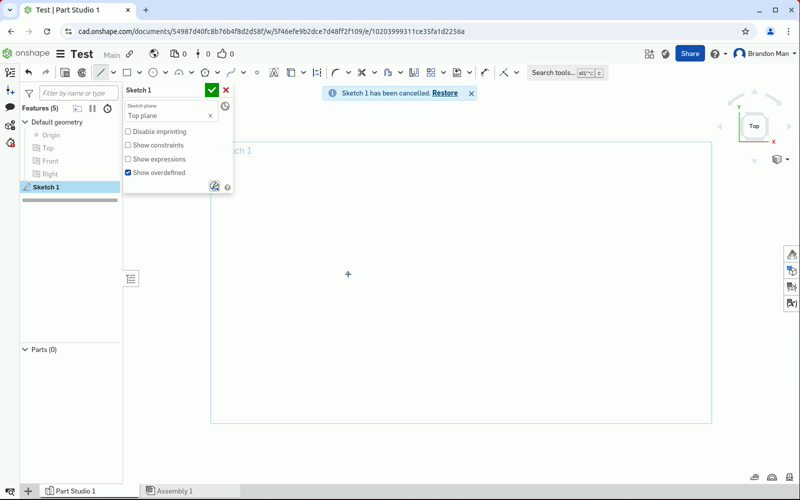
mouse_move(378, 273)
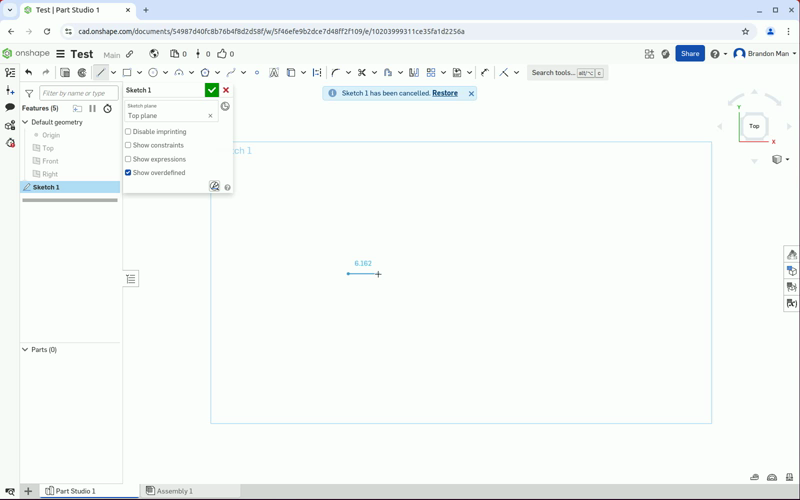
mouse_move(363, 273)
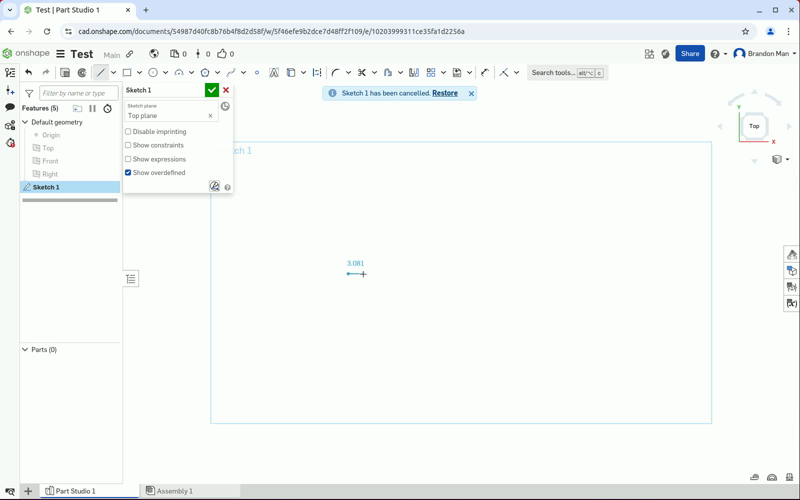
click(363, 273)
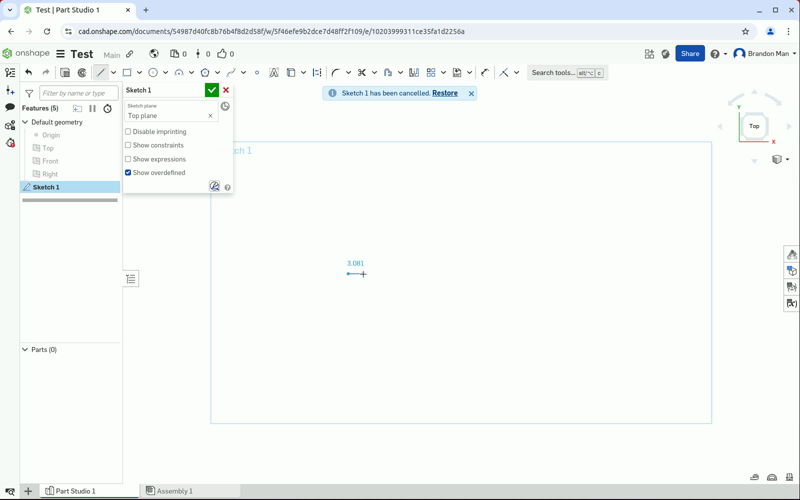
key_up(shift)
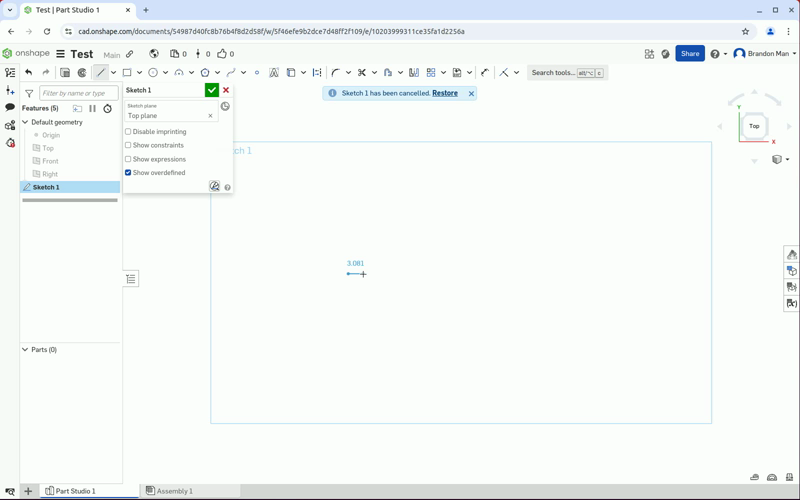
key_down(shift)
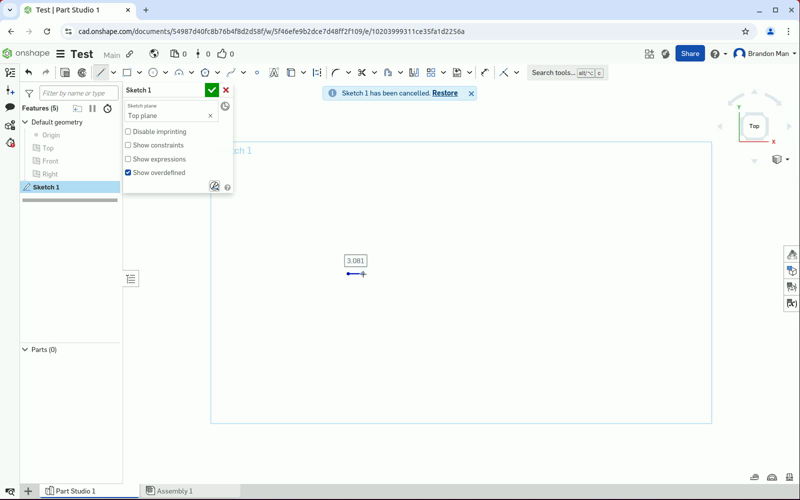
mouse_move(393, 273)
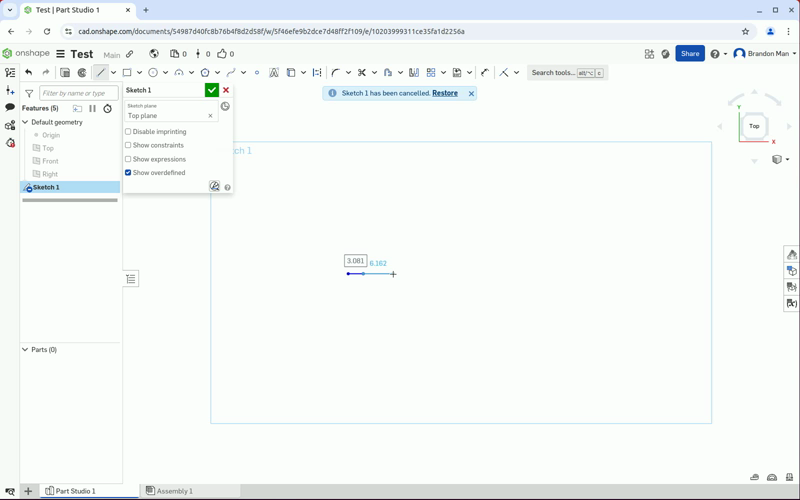
mouse_move(363, 226)
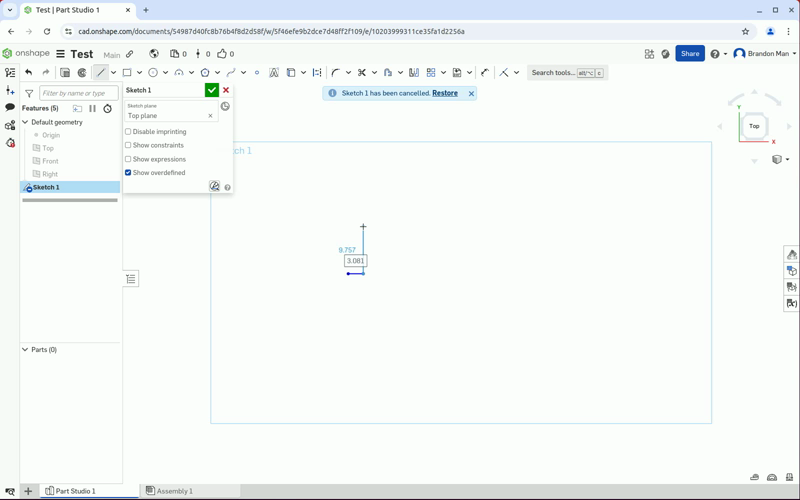
click(363, 226)
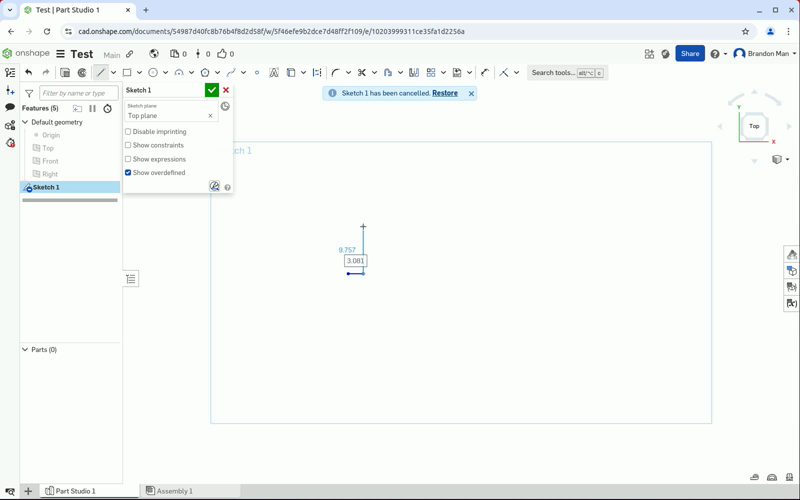
key_up(shift)
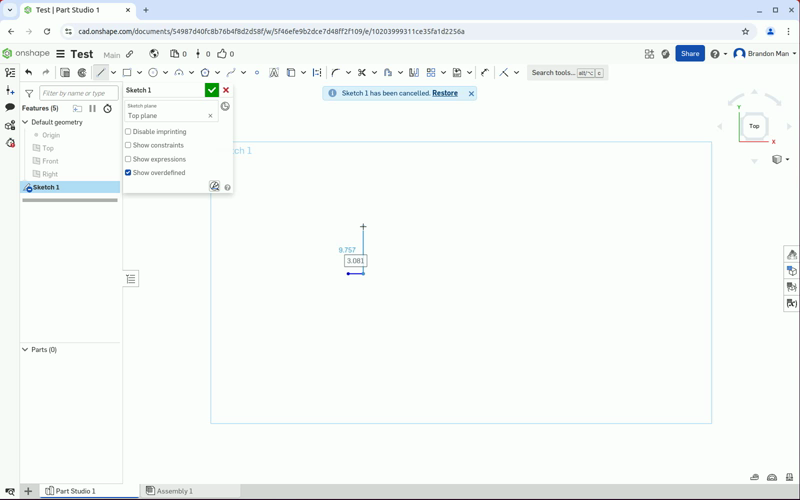
key_down(shift)
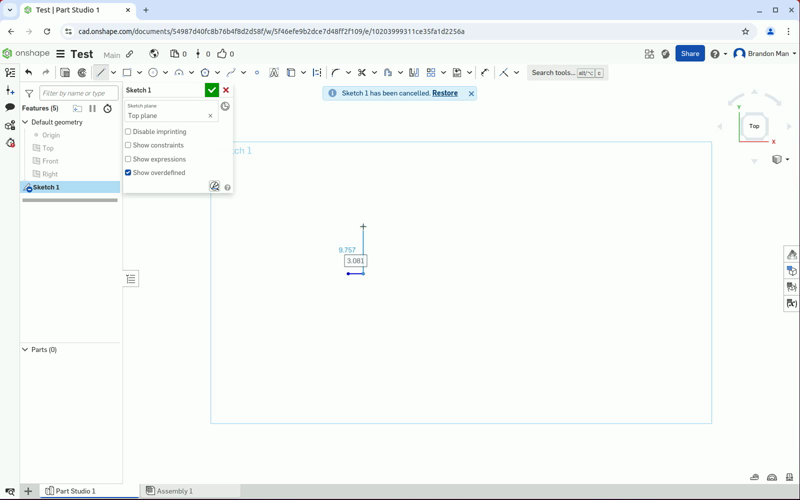
mouse_move(393, 226)
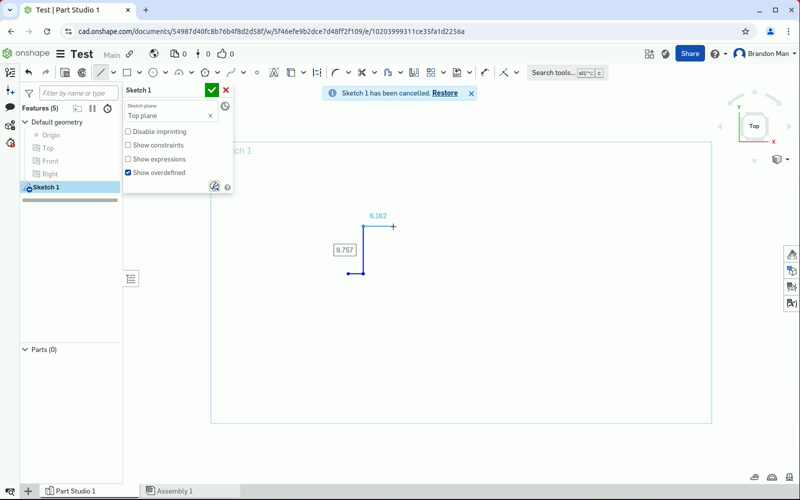
mouse_move(348, 226)
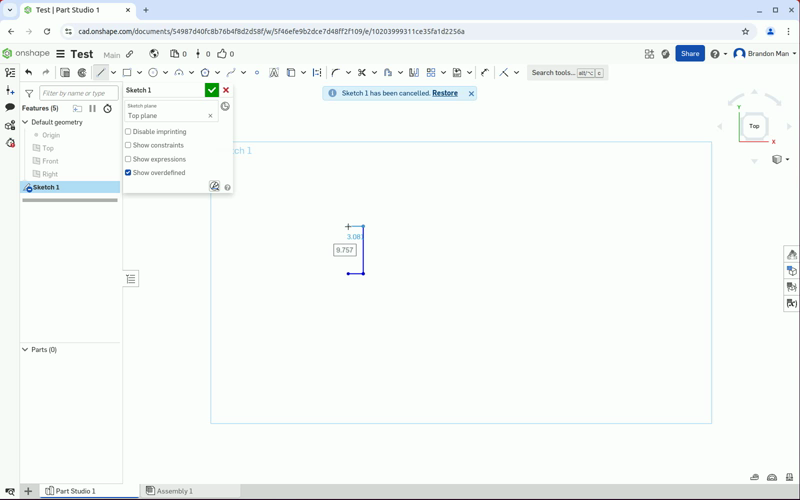
click(348, 226)
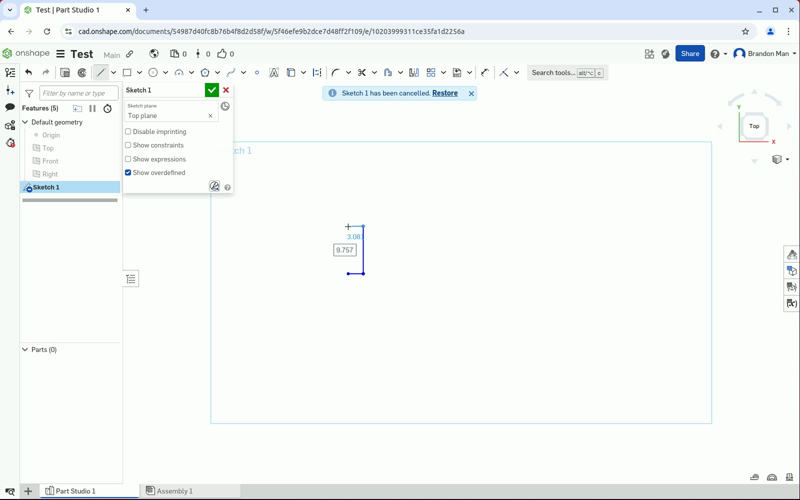
key_up(shift)
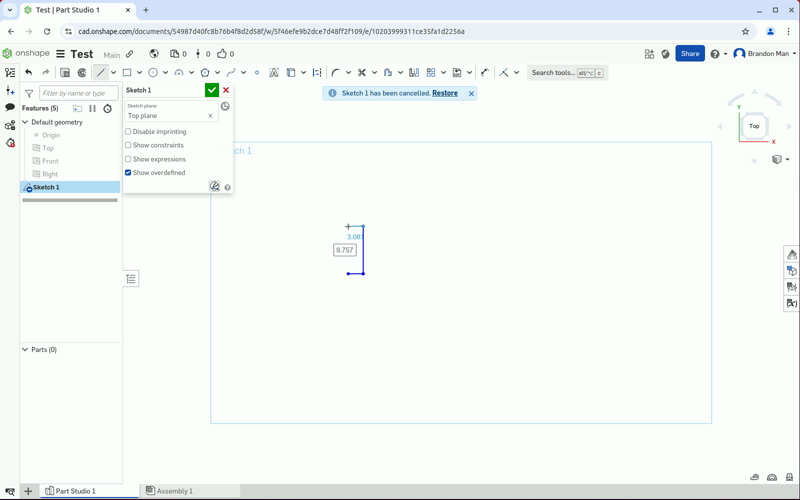
mouse_move(378, 226)
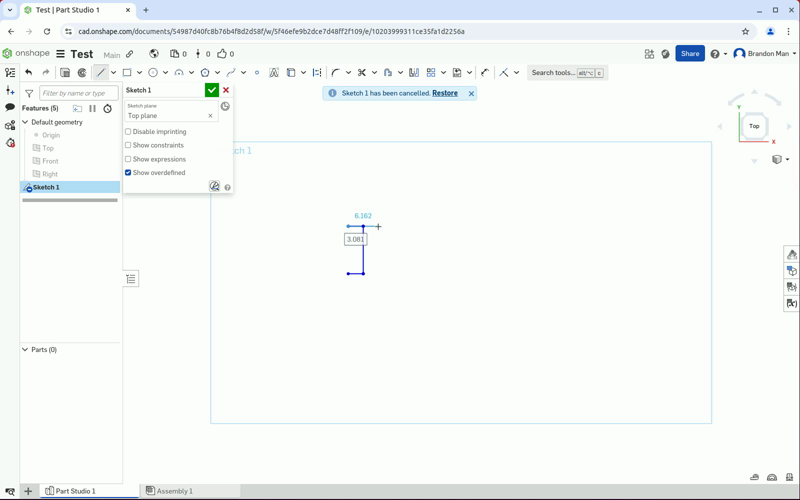
key_down(shift)
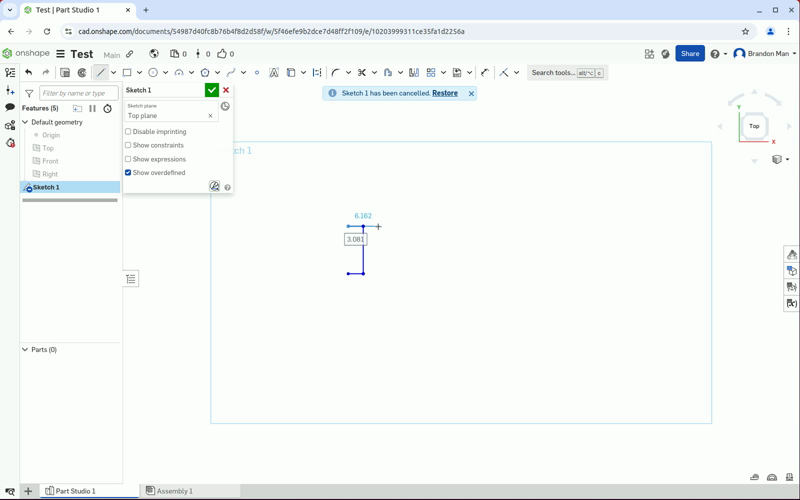
mouse_move(348, 273)
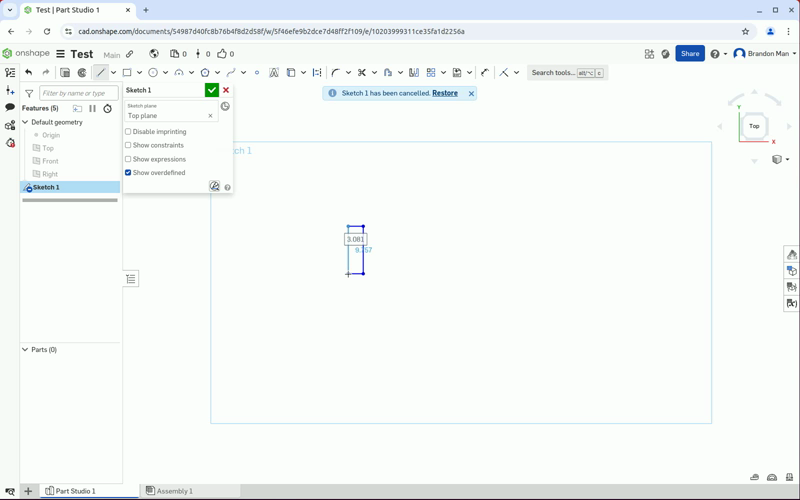
key_up(shift)
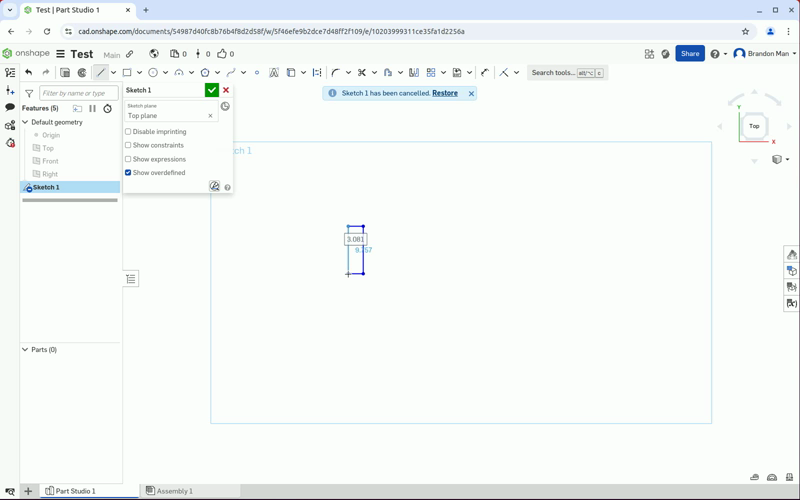
click(348, 273)
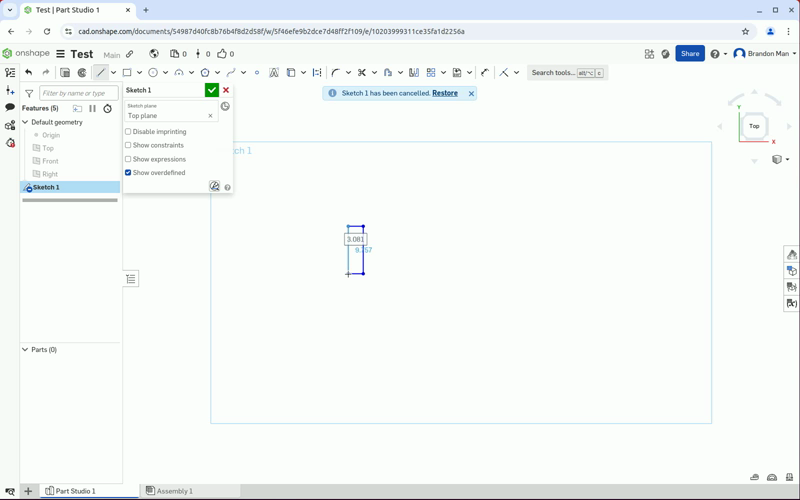
key(esc)
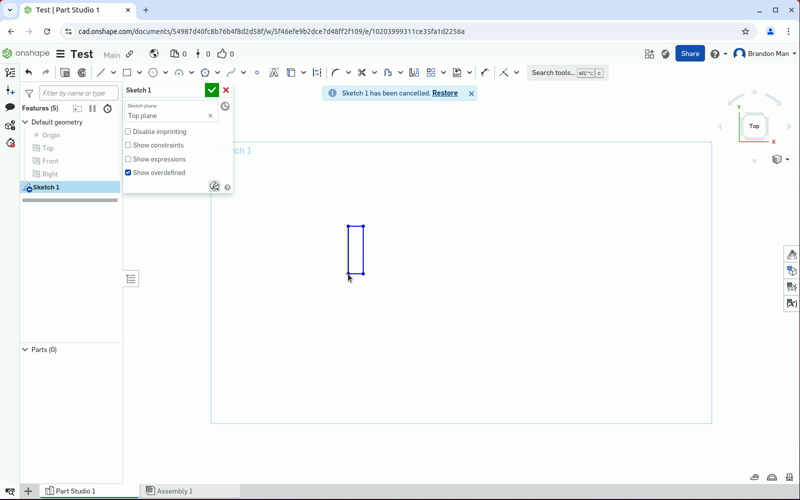
mouse_move(350, 251)
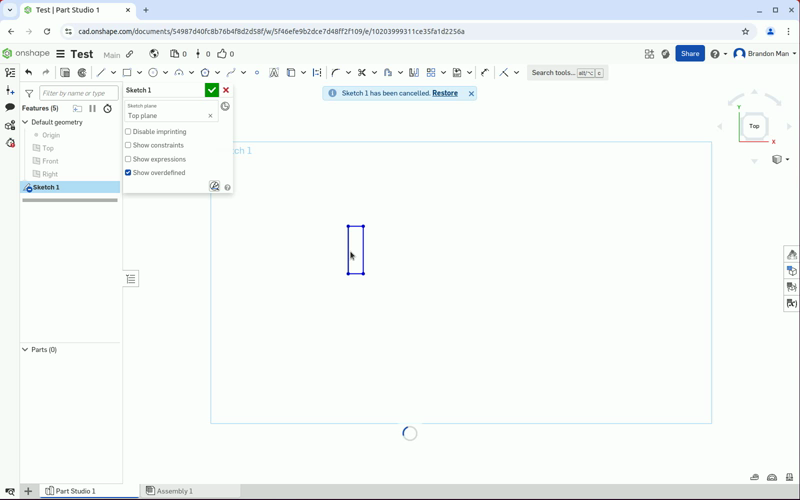
scroll(6)
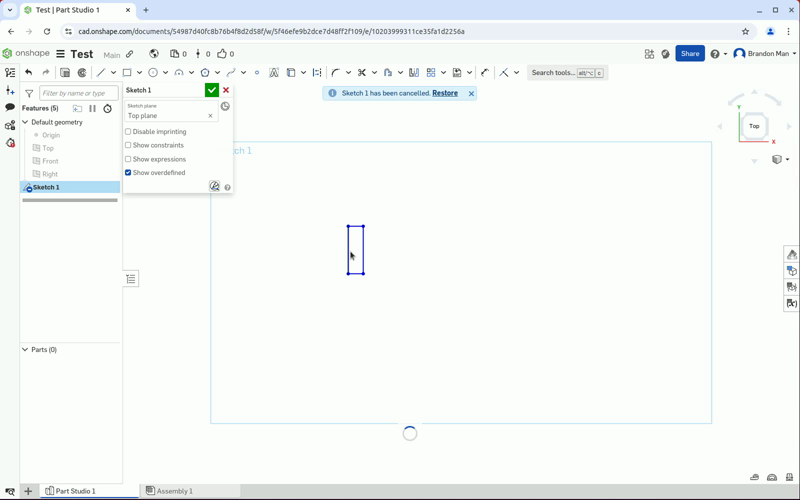
scroll(6)
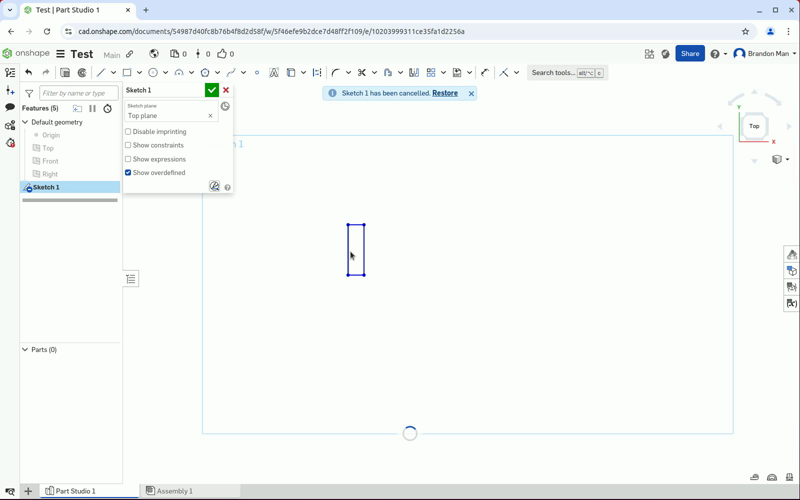
scroll(6)
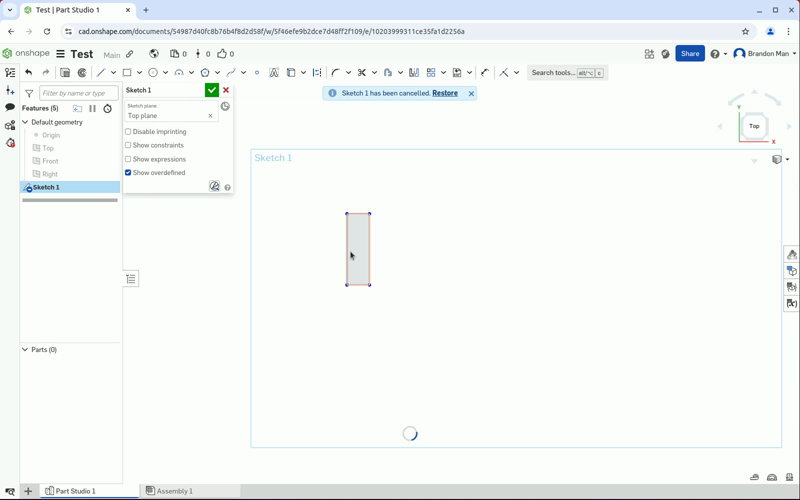
scroll(6)
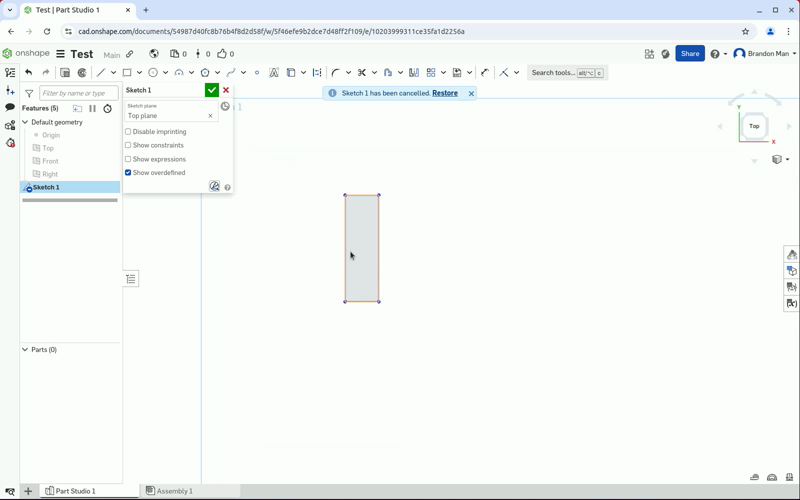
scroll(6)
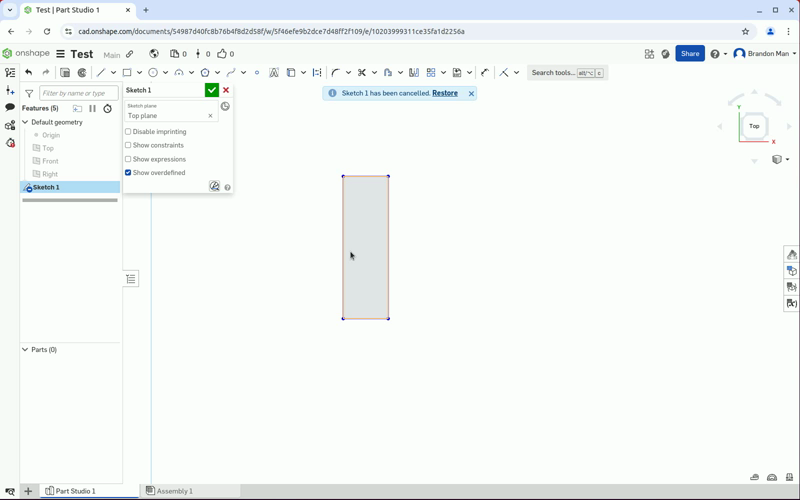
scroll(6)
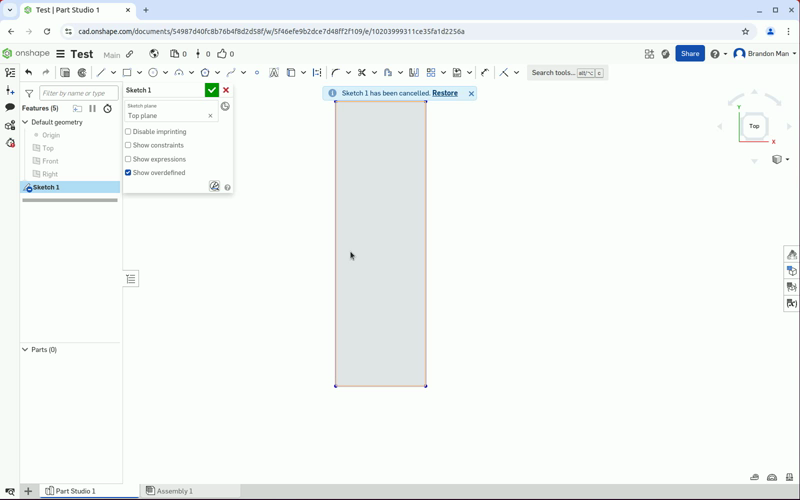
scroll(6)
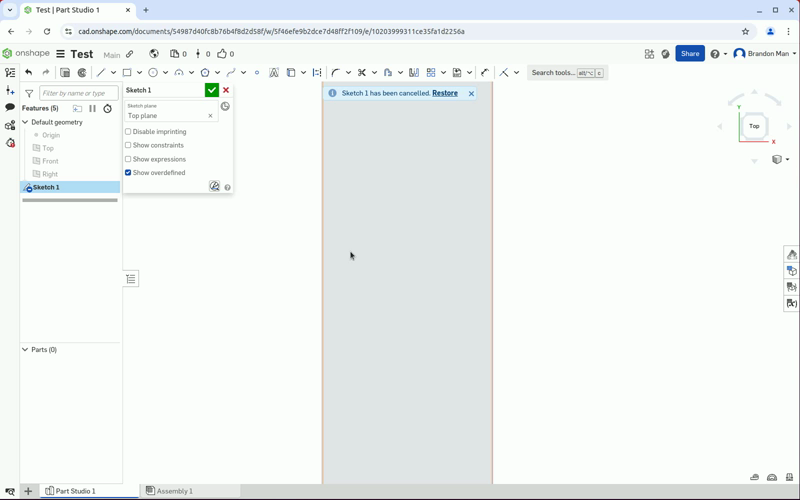
click(350, 251)
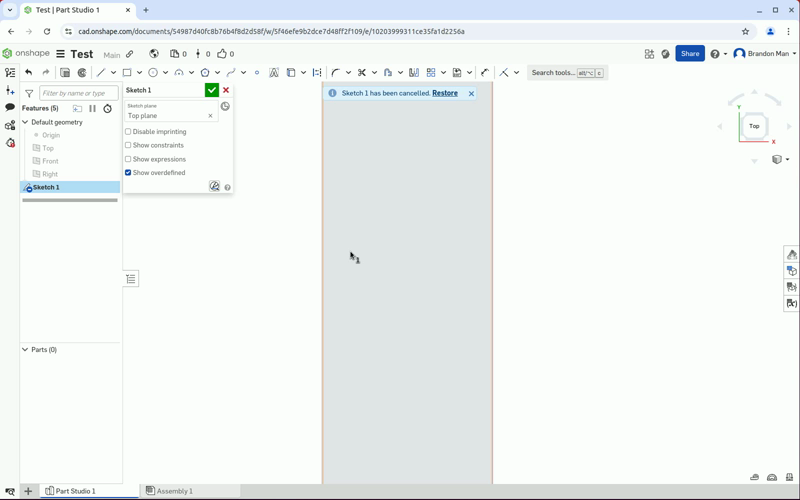
scroll(-6)
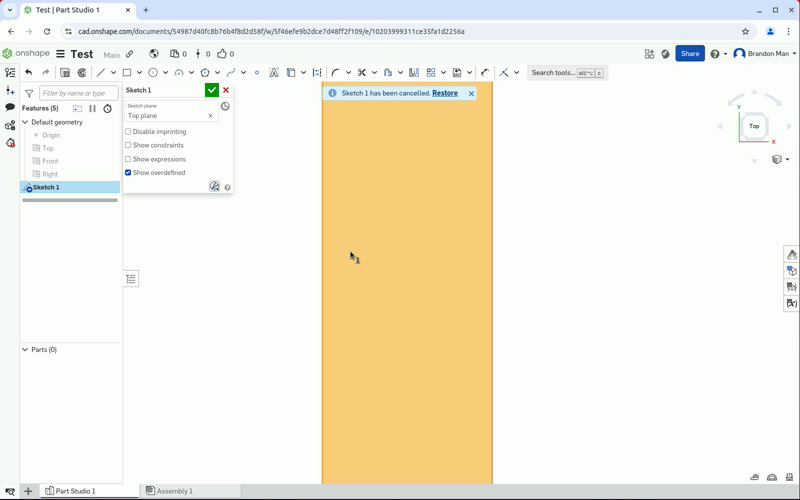
scroll(-6)
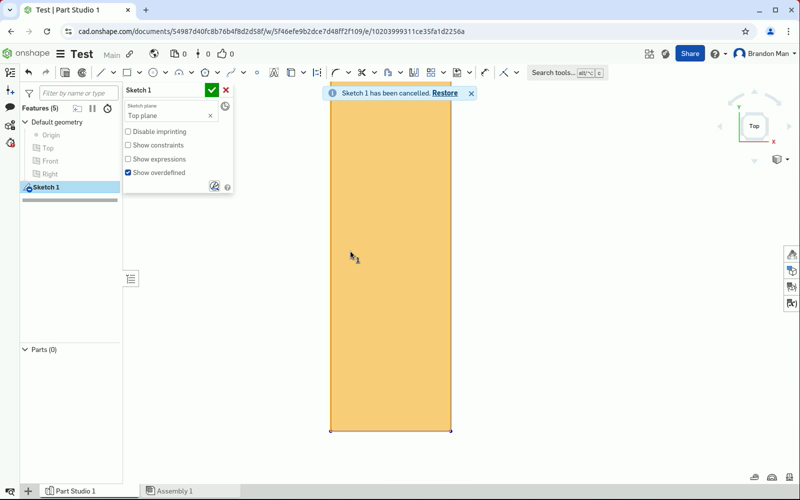
scroll(-6)
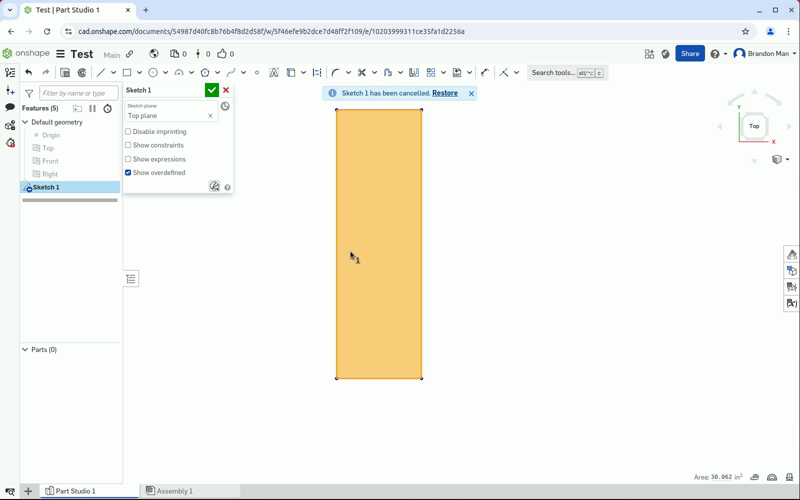
scroll(-6)
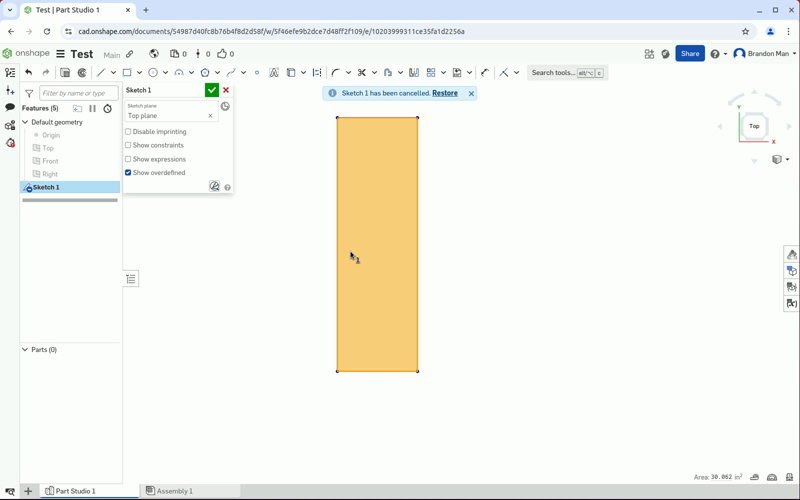
scroll(-6)
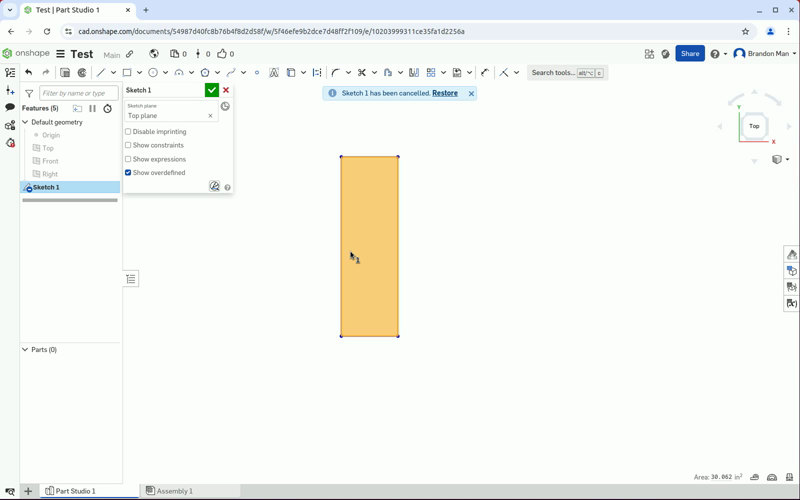
scroll(-6)
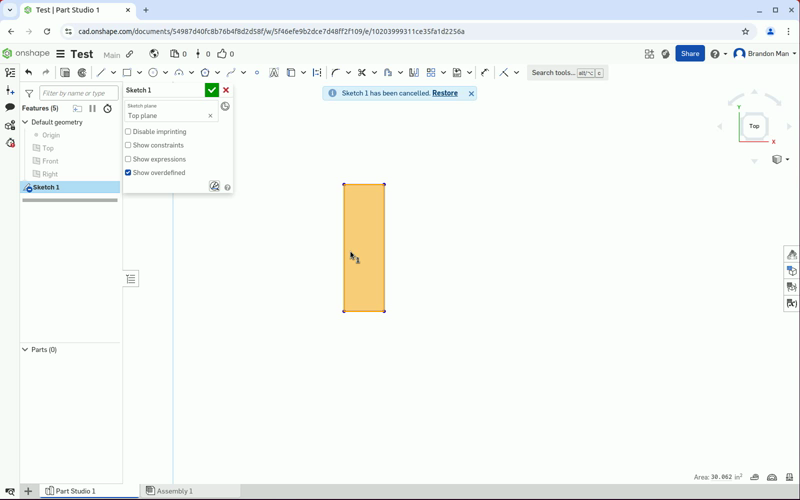
scroll(-6)
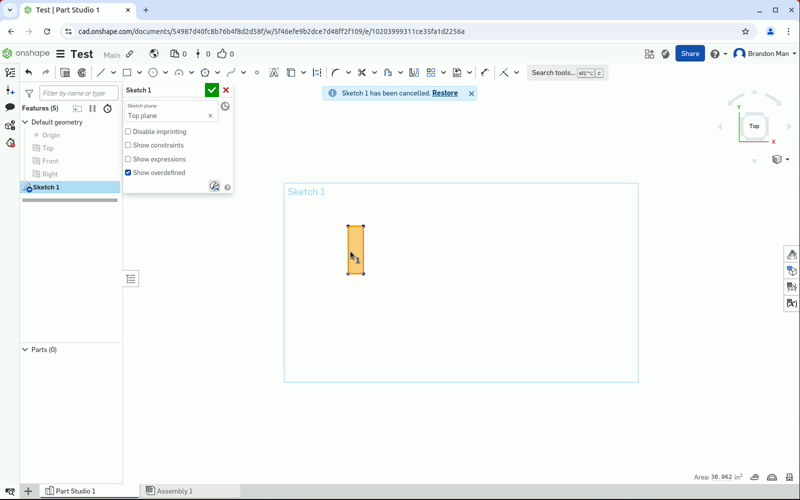
mouse_move(73, 352)
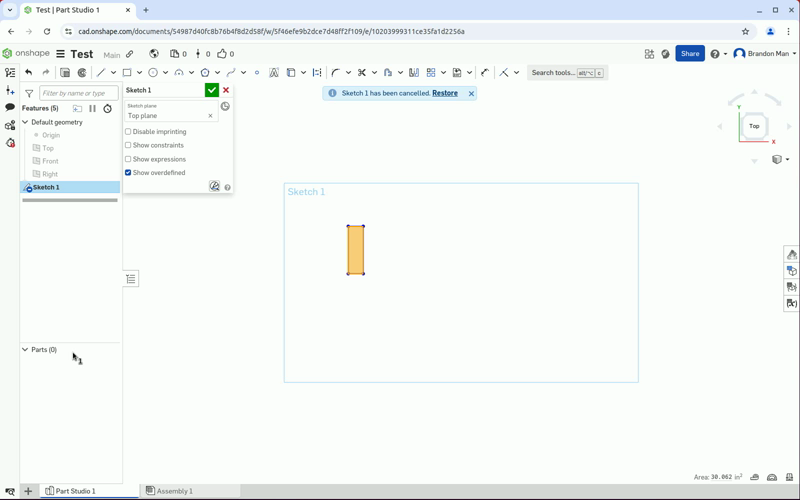
key(shift+y)
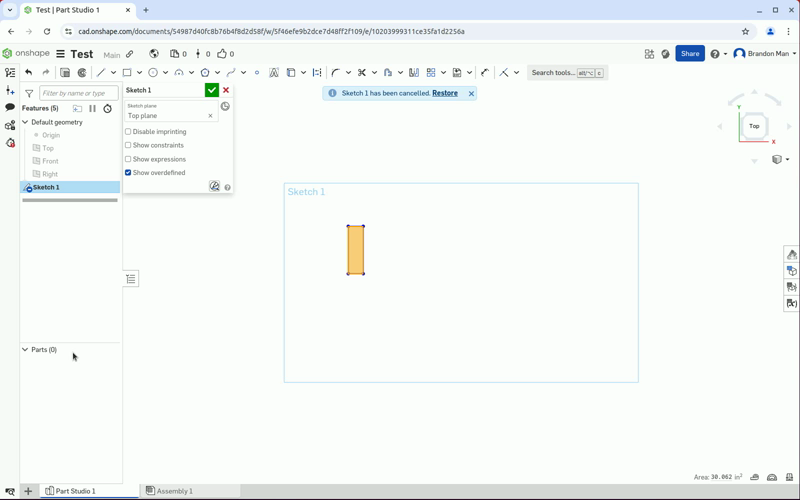
key(shift+e)
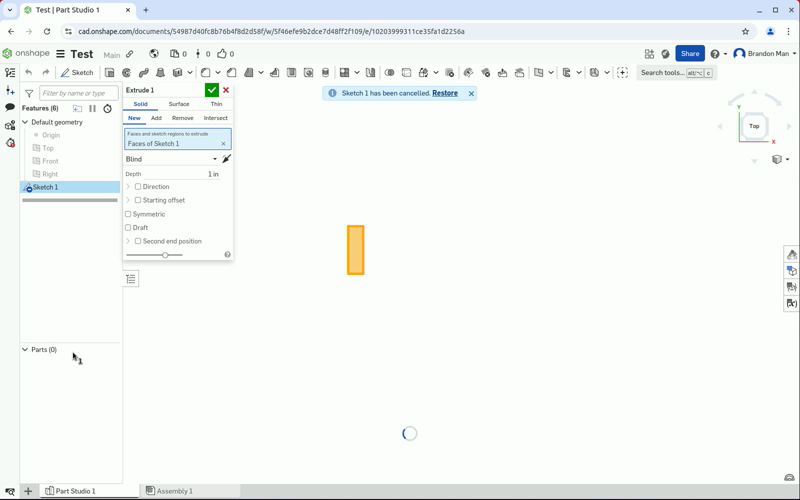
mouse_move(143, 106)
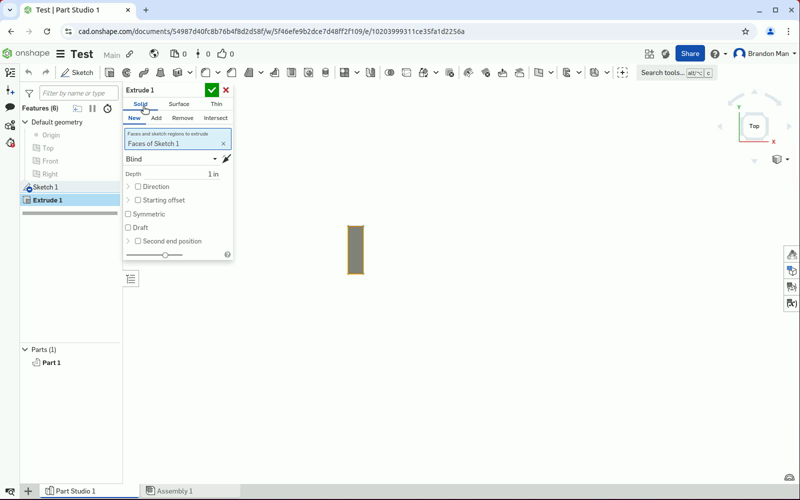
click(143, 106)
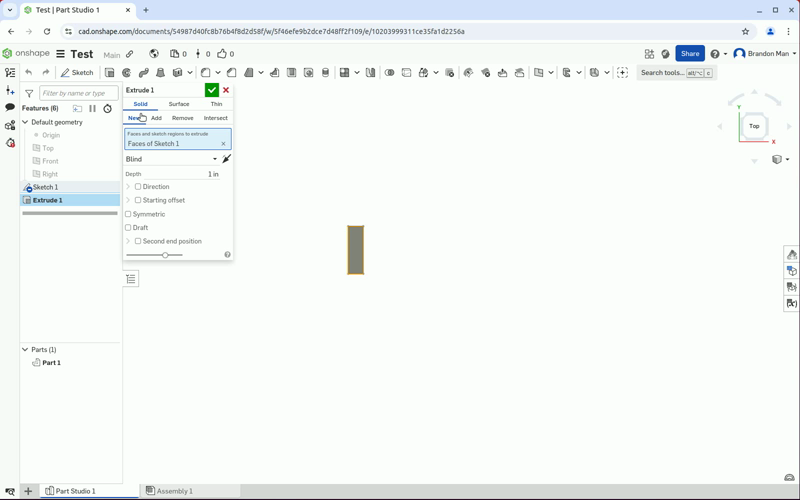
mouse_move(137, 120)
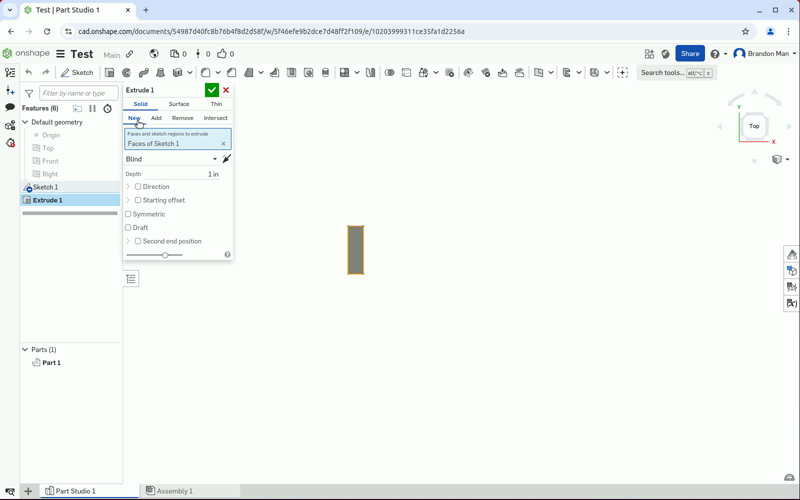
click(137, 120)
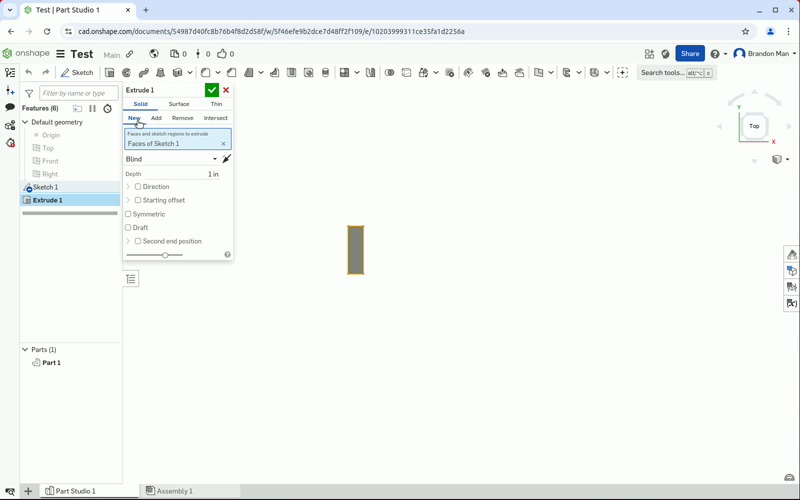
key(tab, 4)
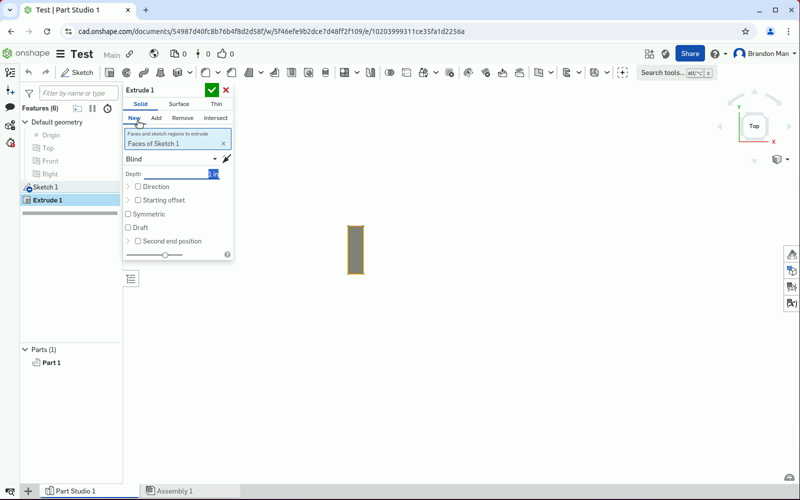
text(3.129)
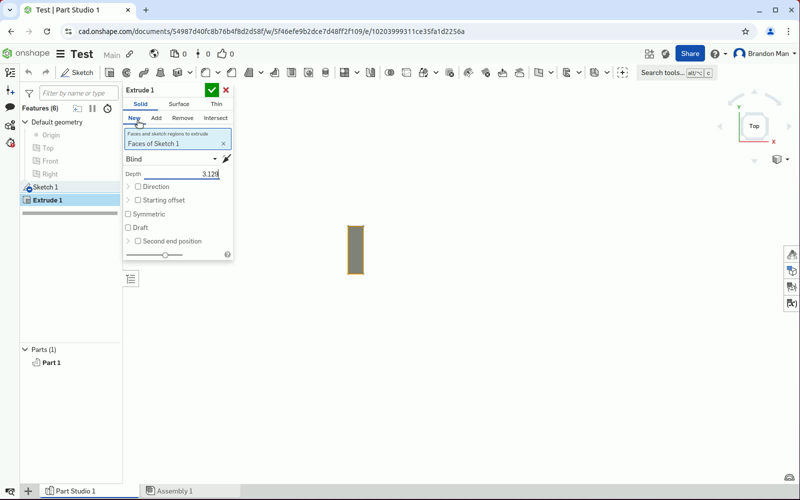
key(enter)
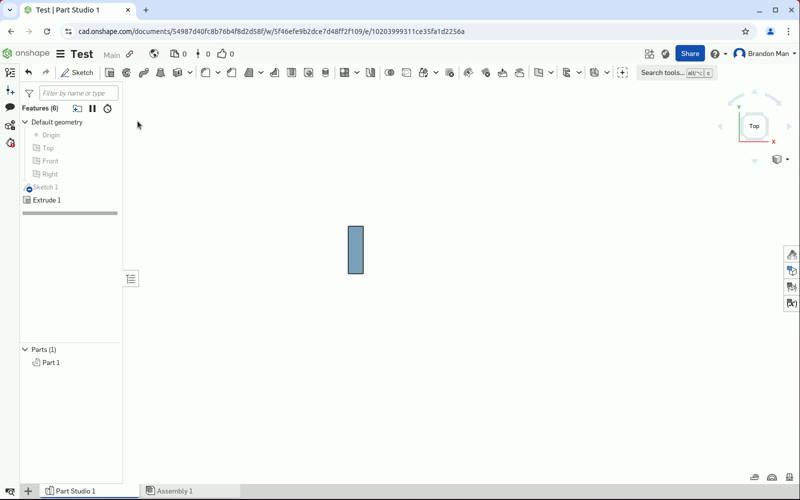
key(shift+h)
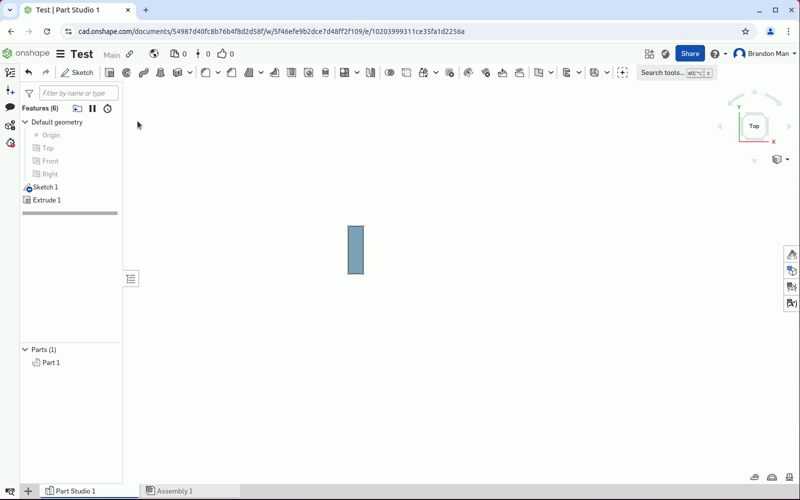
key(shift+h)
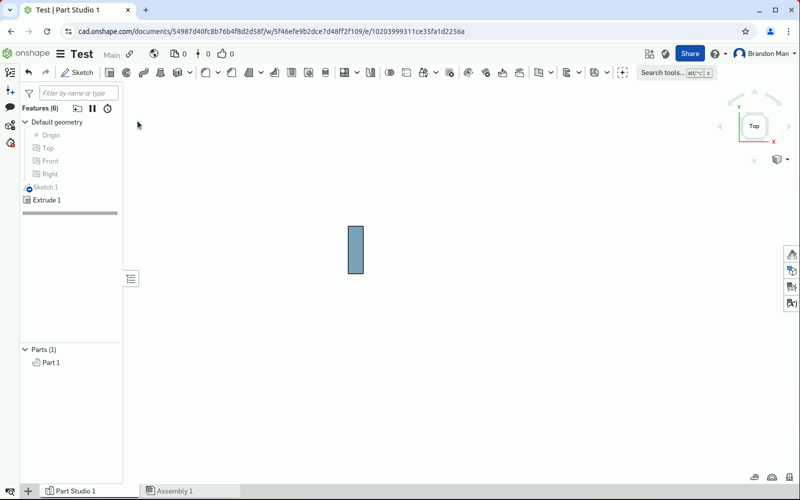
mouse_move(73, 189)
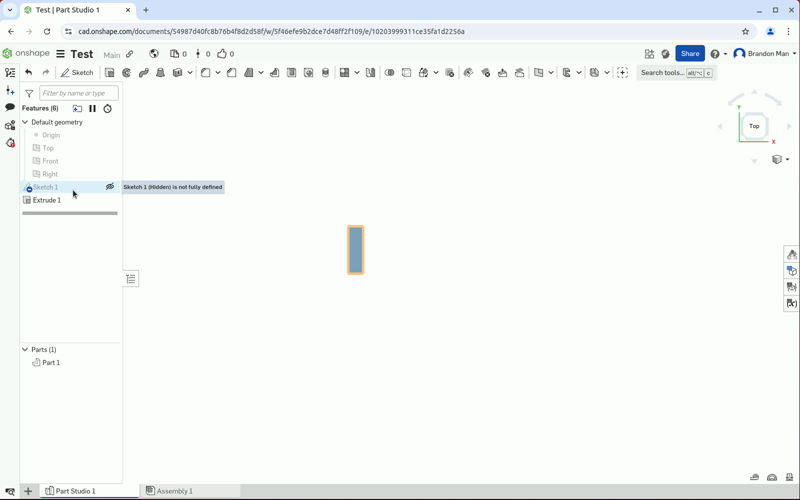
click(73, 189)
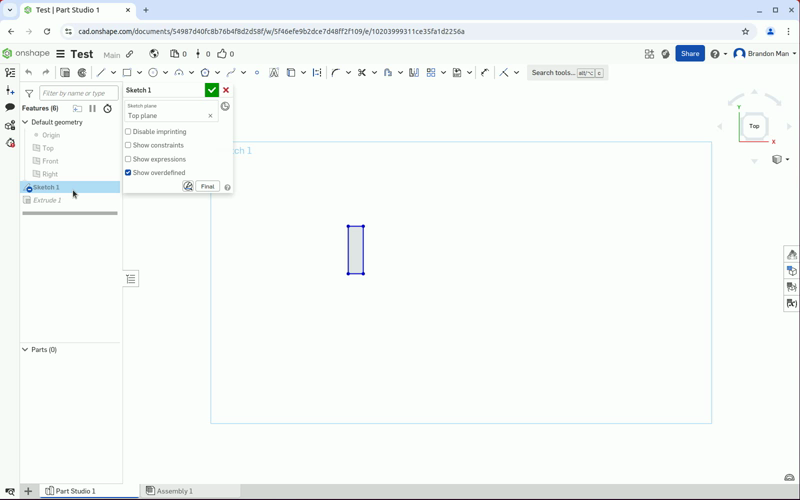
mouse_move(229, 92)
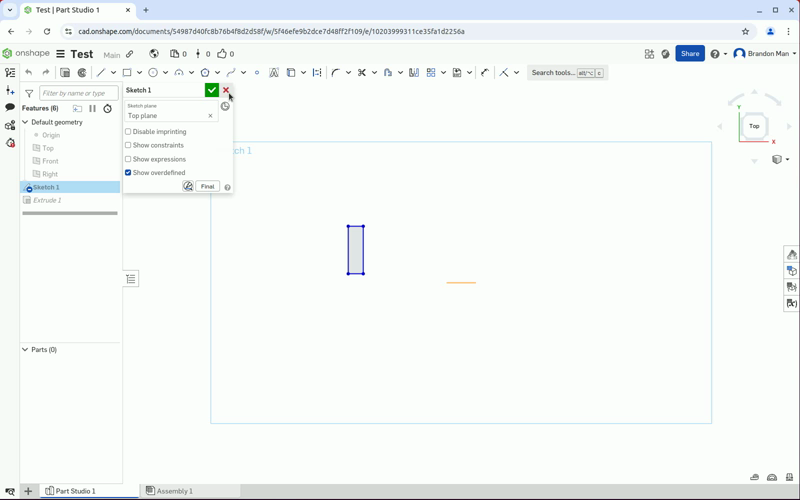
click(229, 92)
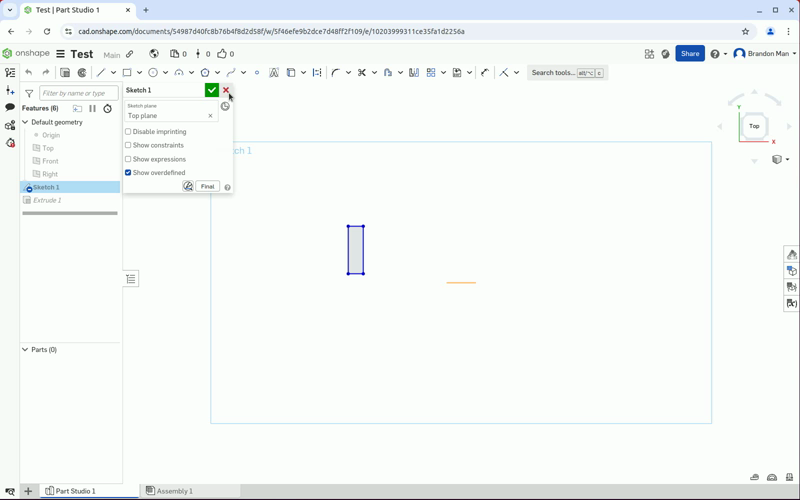
key(shift+s)
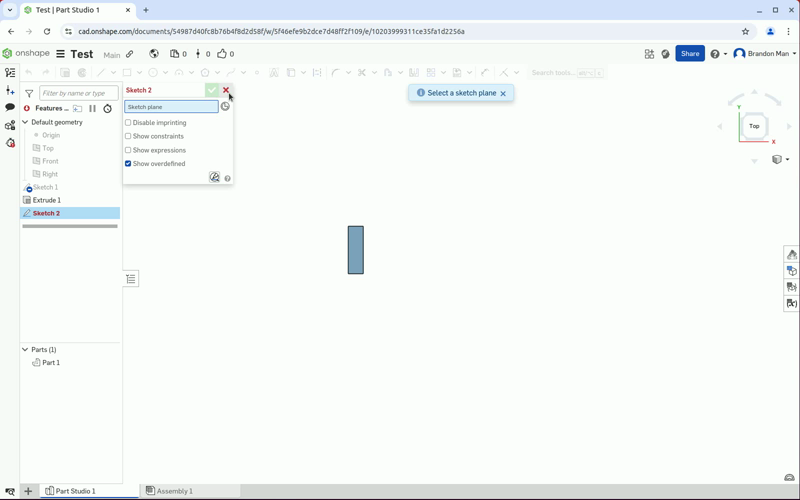
mouse_move(73, 150)
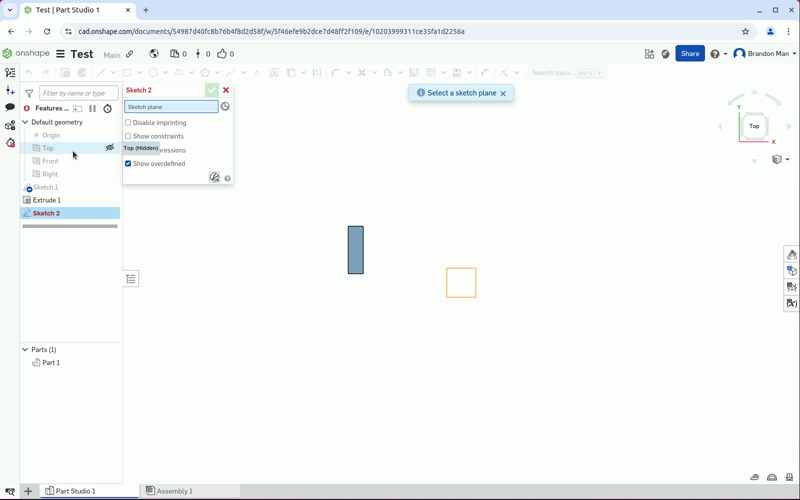
click(73, 150)
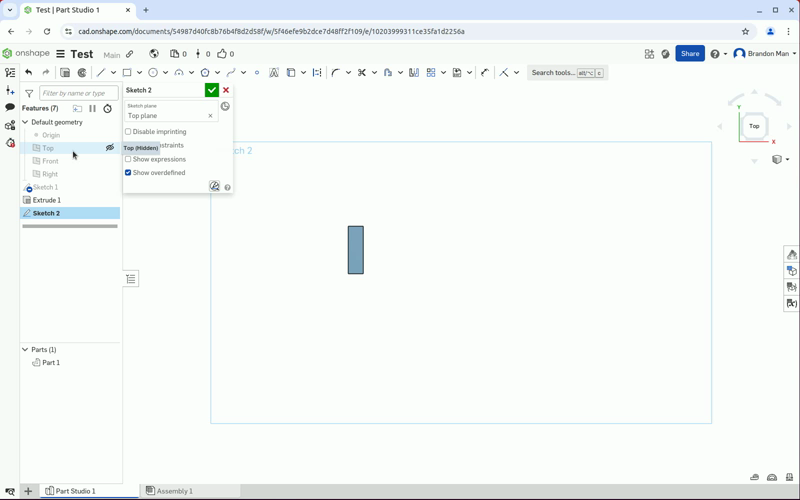
mouse_move(73, 352)
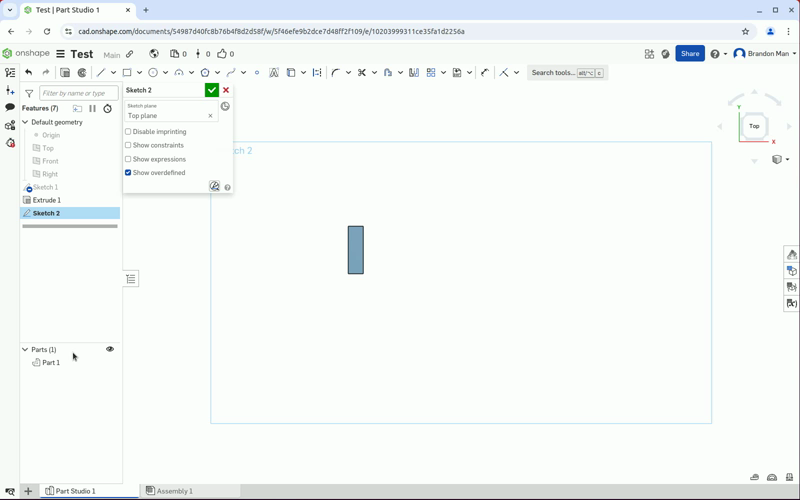
key(y)
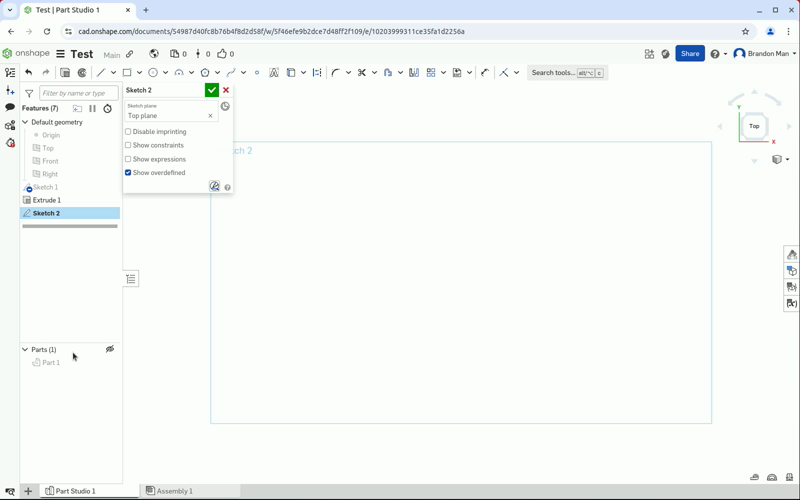
key(l)
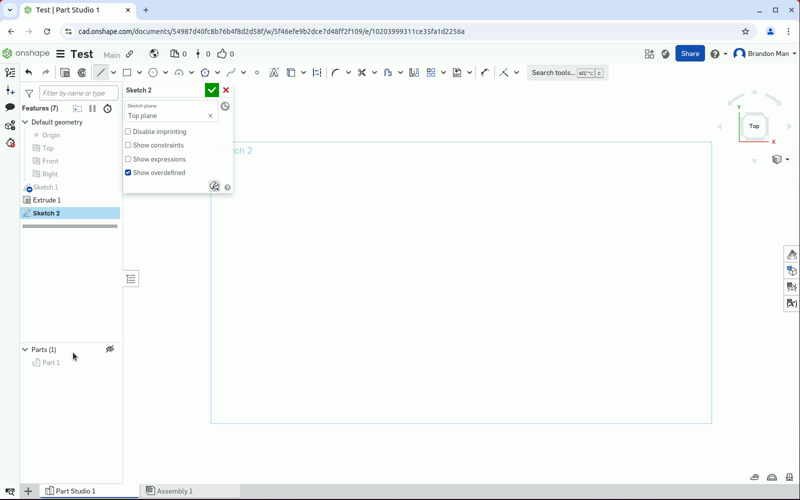
key_down(shift)
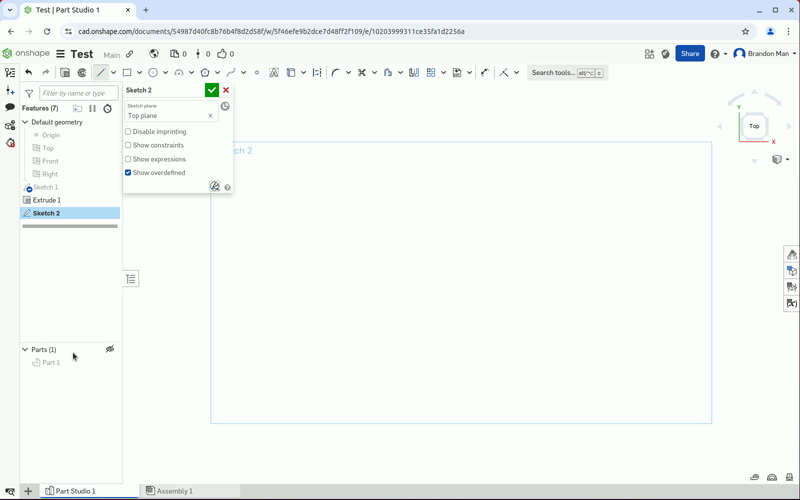
mouse_move(558, 339)
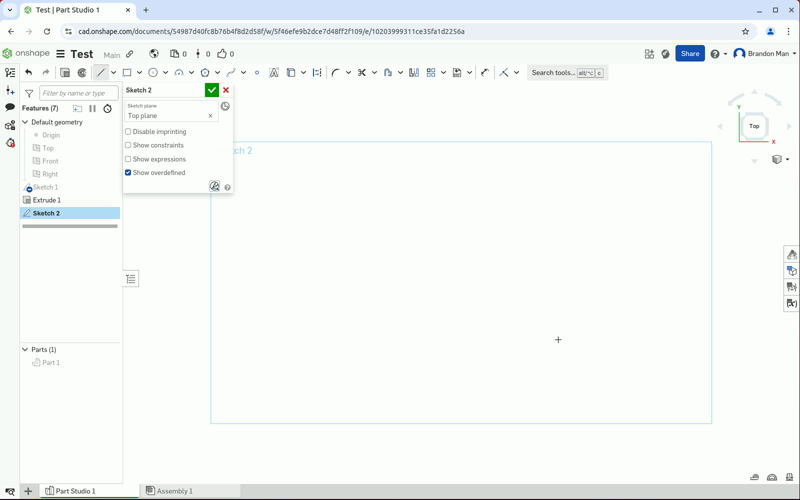
click(558, 339)
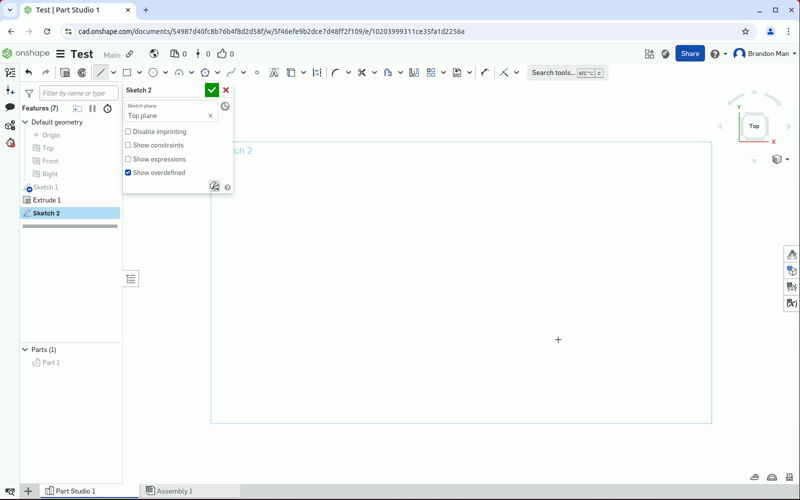
key_up(shift)
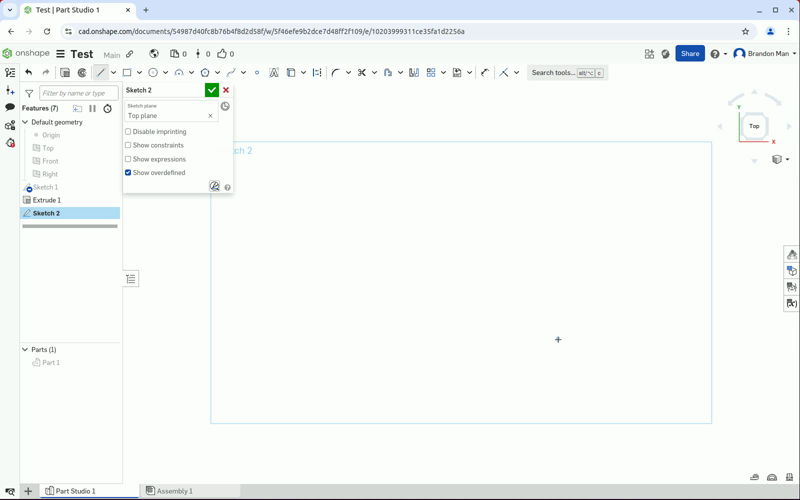
key_down(shift)
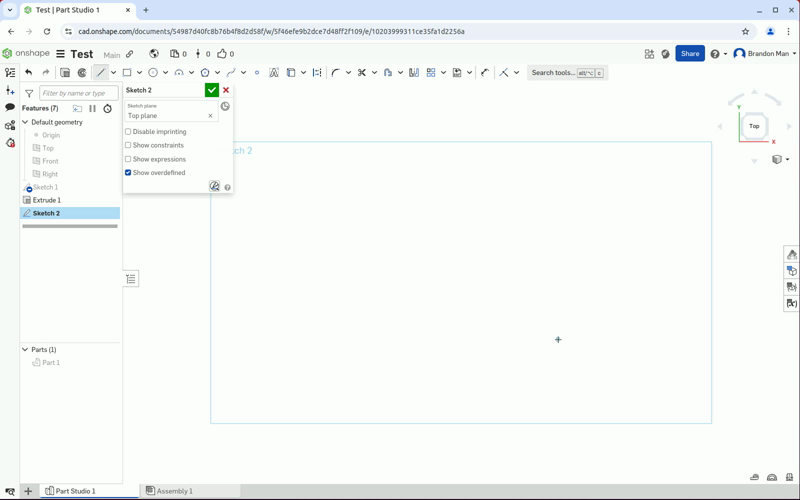
mouse_move(588, 339)
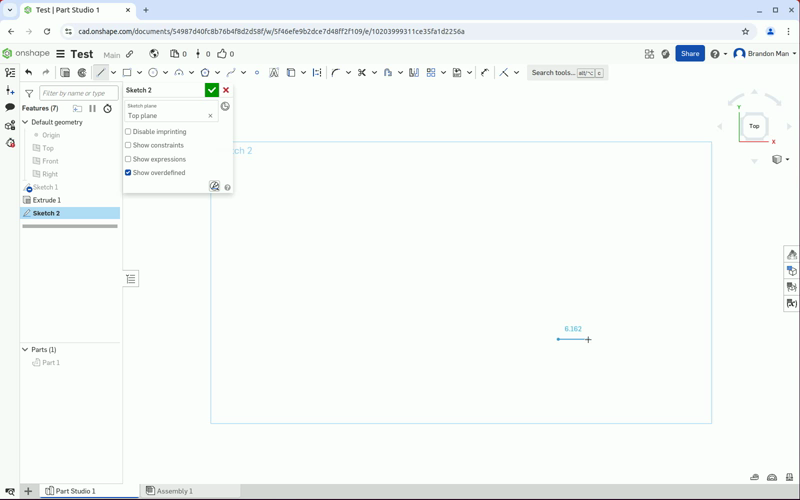
mouse_move(573, 339)
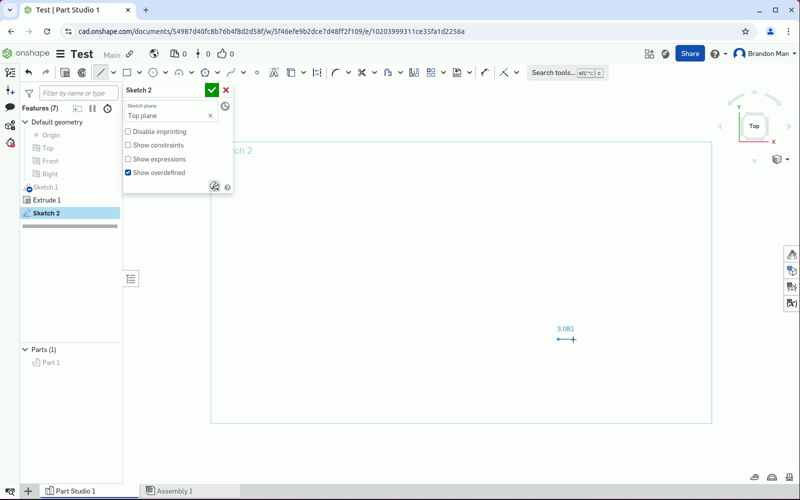
click(573, 339)
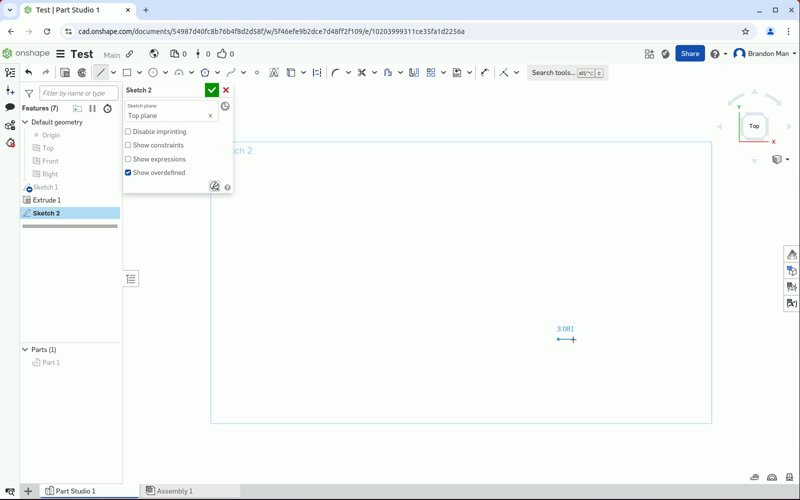
key_up(shift)
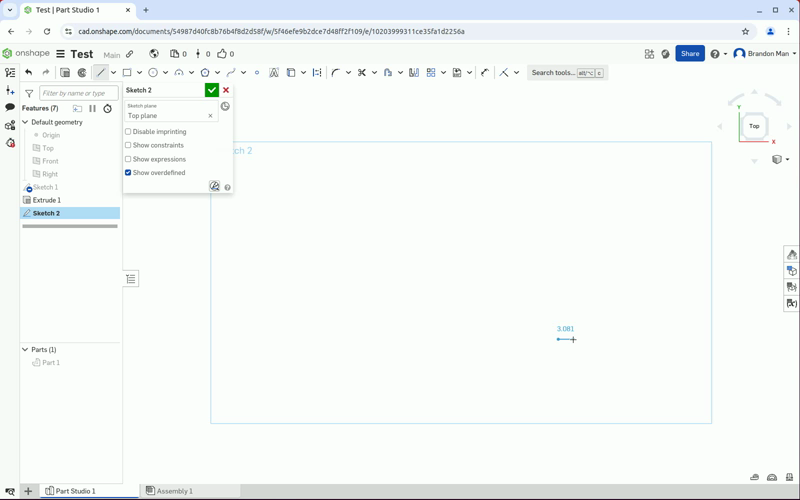
key_down(shift)
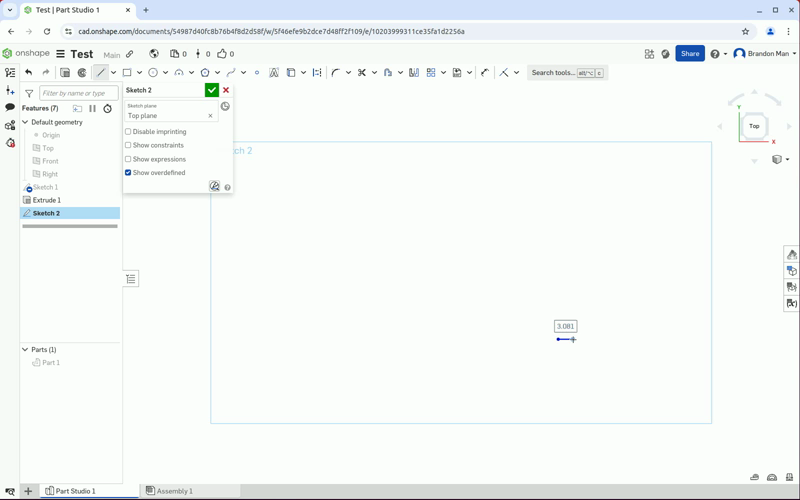
mouse_move(589, 339)
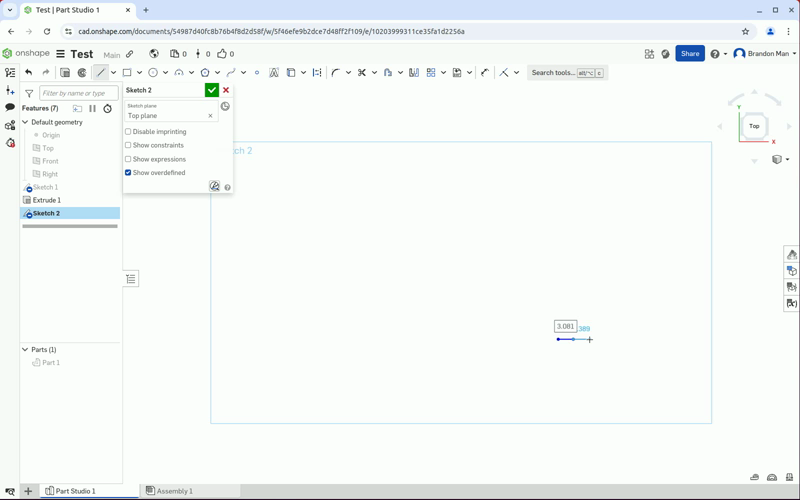
mouse_move(573, 291)
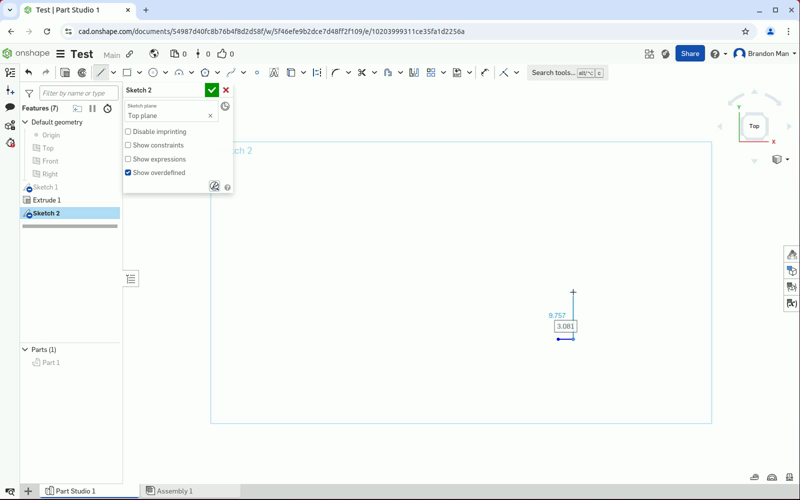
click(573, 291)
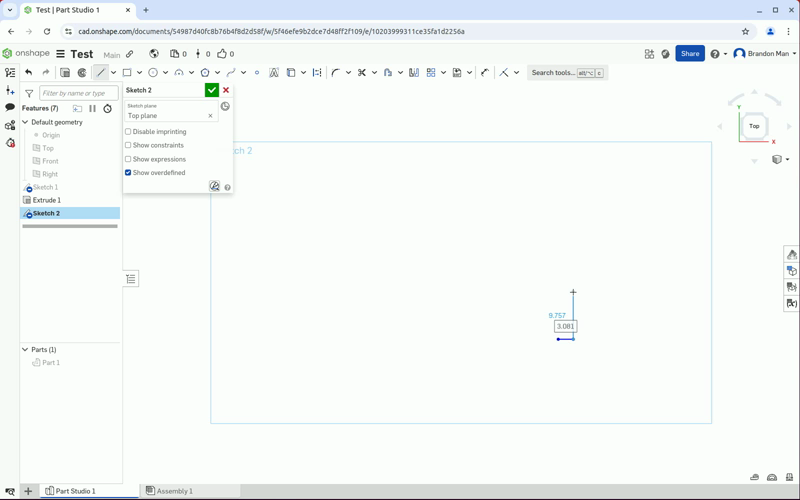
key_up(shift)
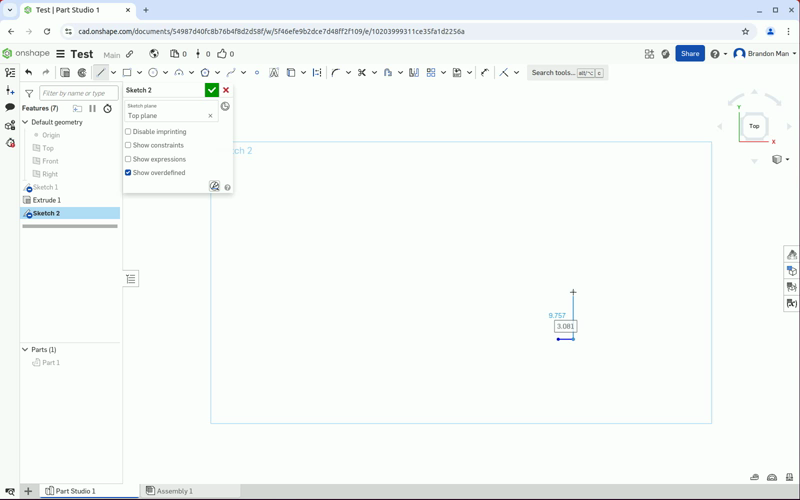
key_down(shift)
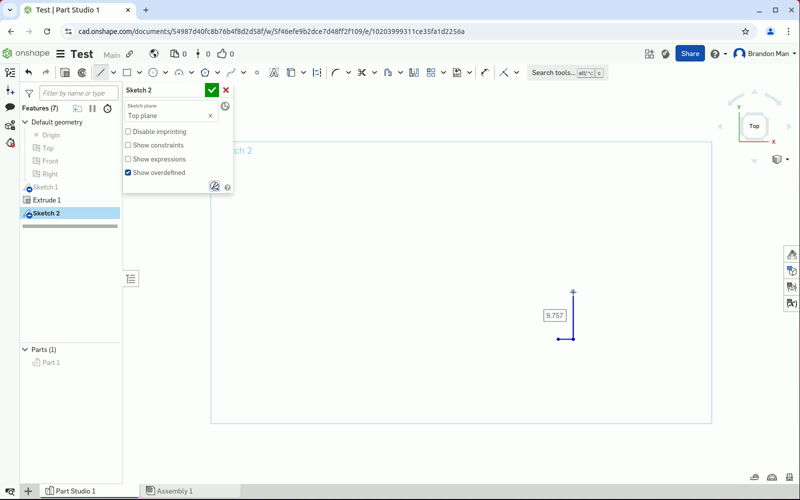
mouse_move(589, 291)
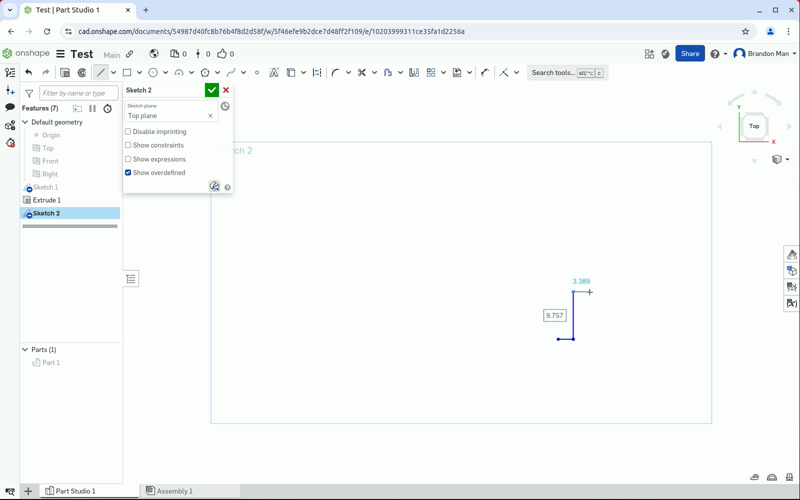
mouse_move(558, 291)
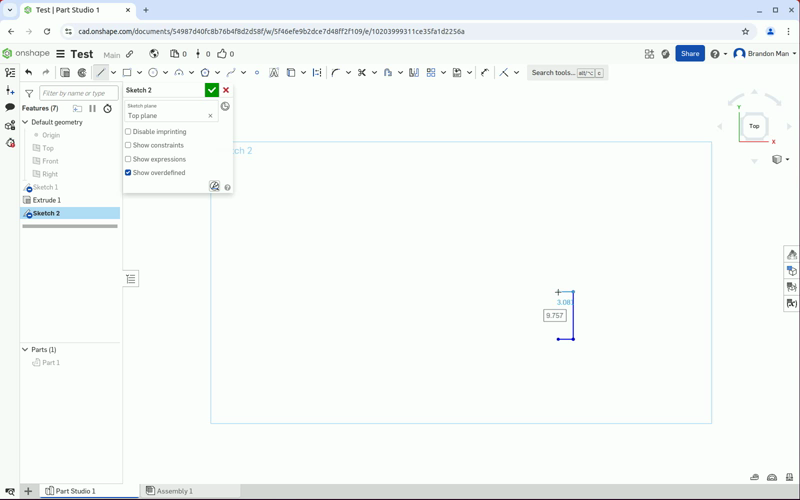
click(558, 291)
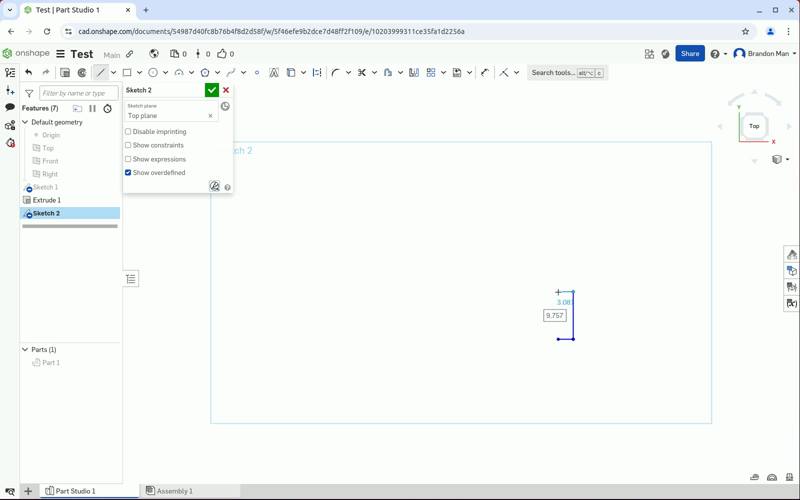
key_up(shift)
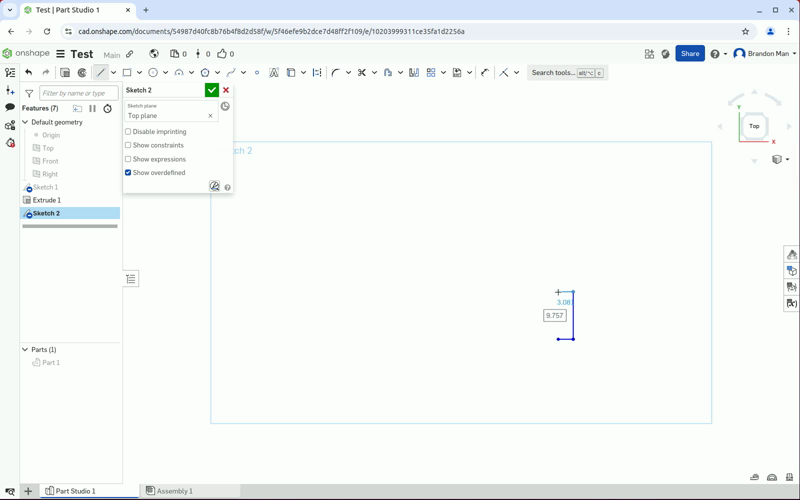
mouse_move(588, 291)
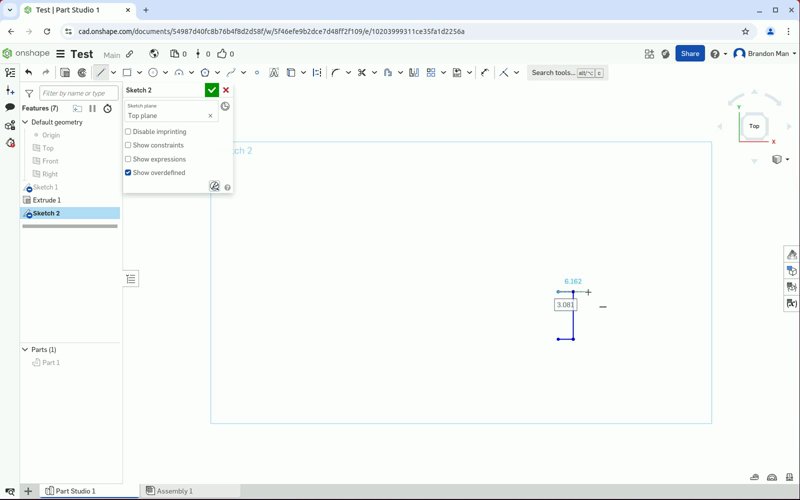
key_down(shift)
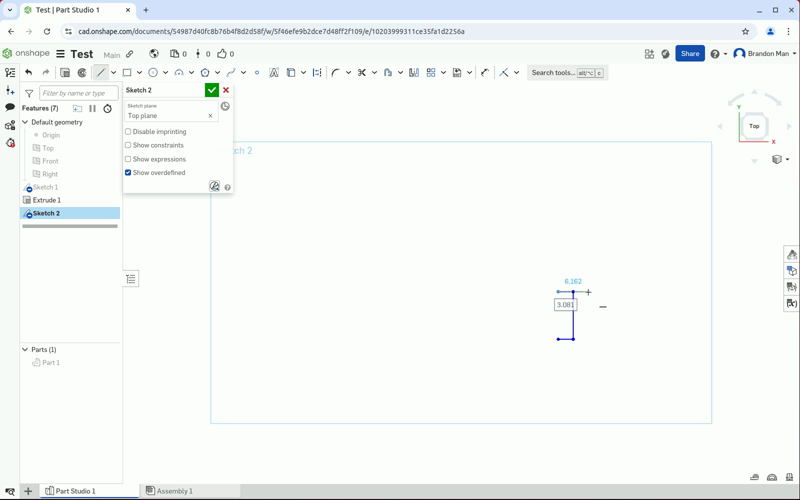
mouse_move(558, 339)
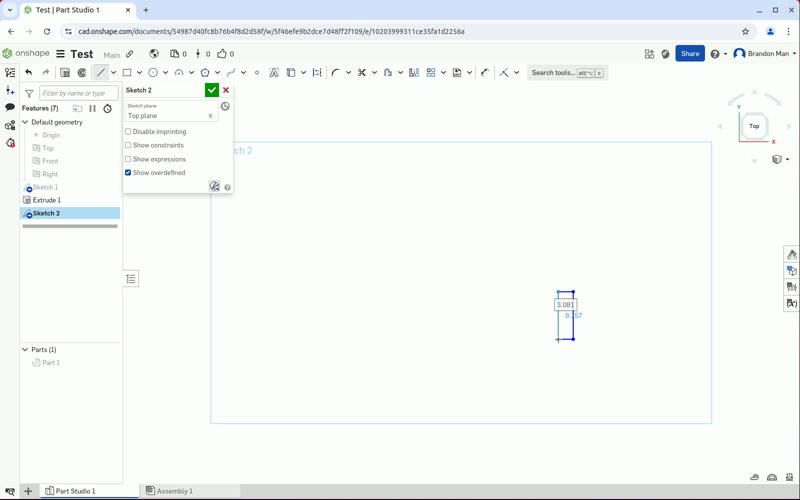
key_up(shift)
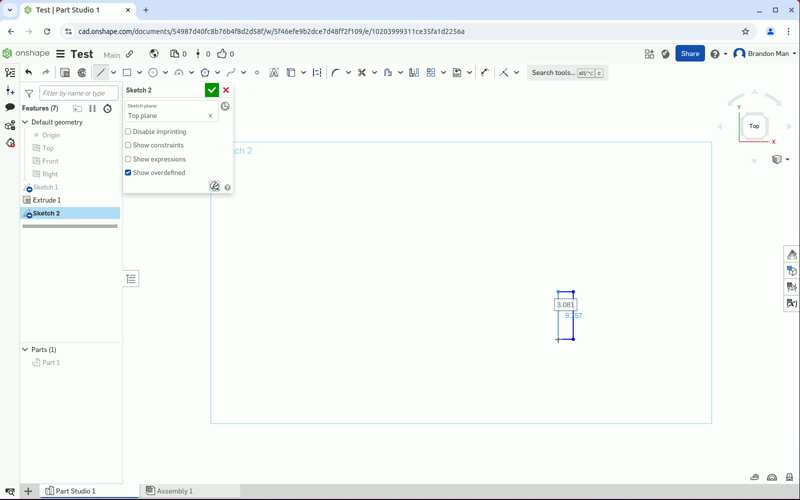
click(558, 339)
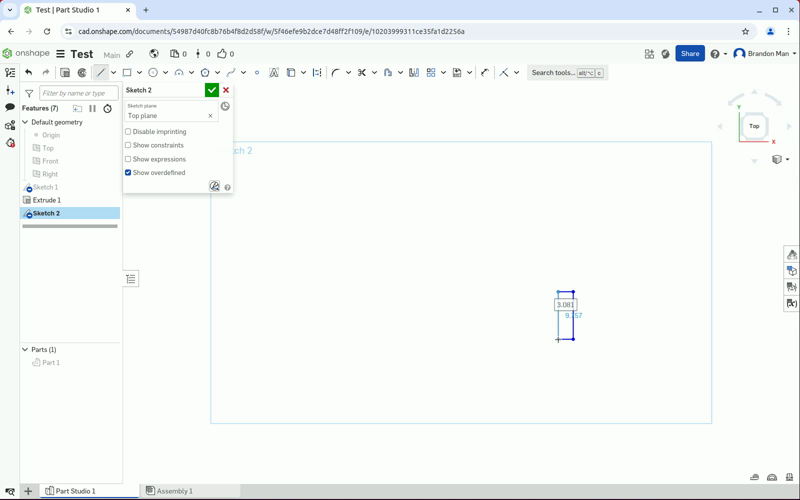
key(esc)
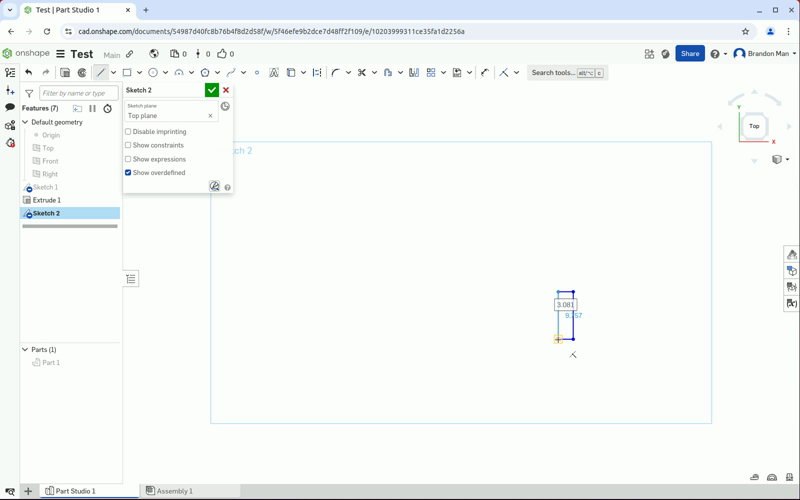
mouse_move(570, 292)
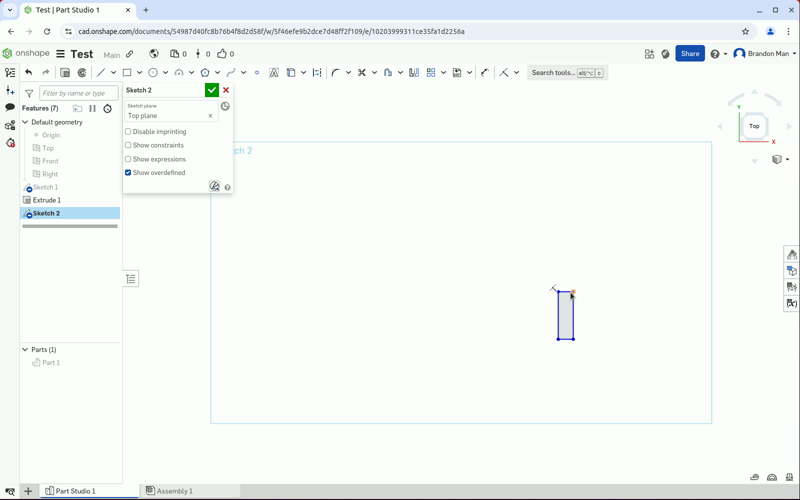
scroll(6)
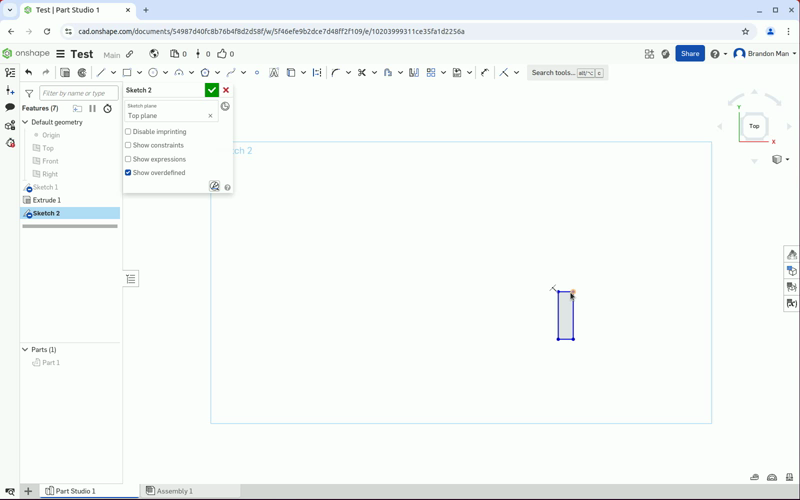
scroll(6)
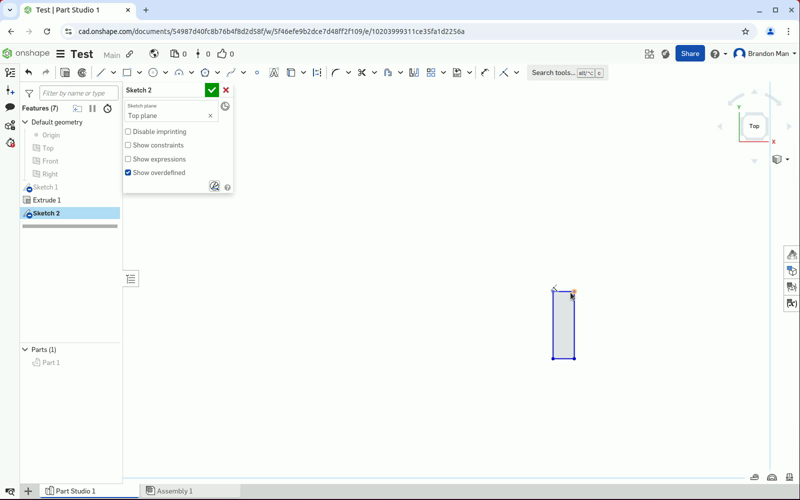
scroll(6)
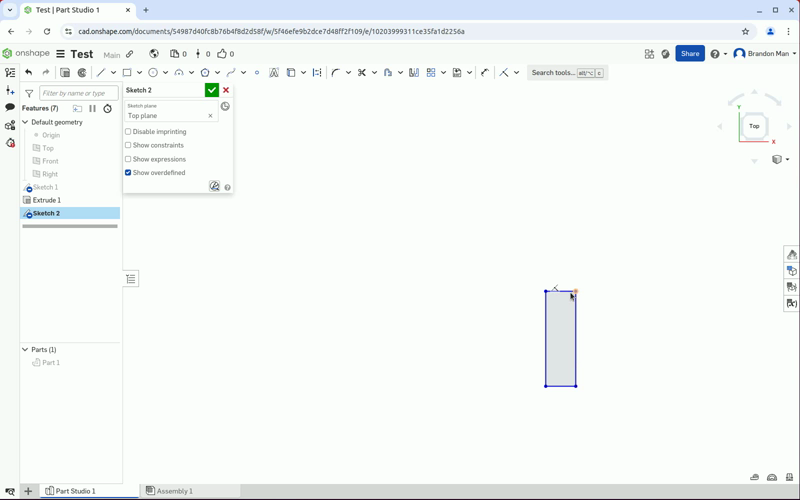
scroll(6)
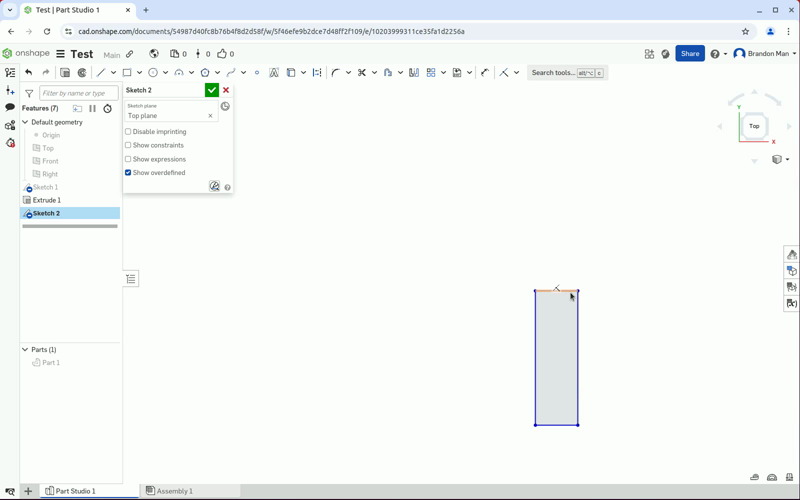
scroll(6)
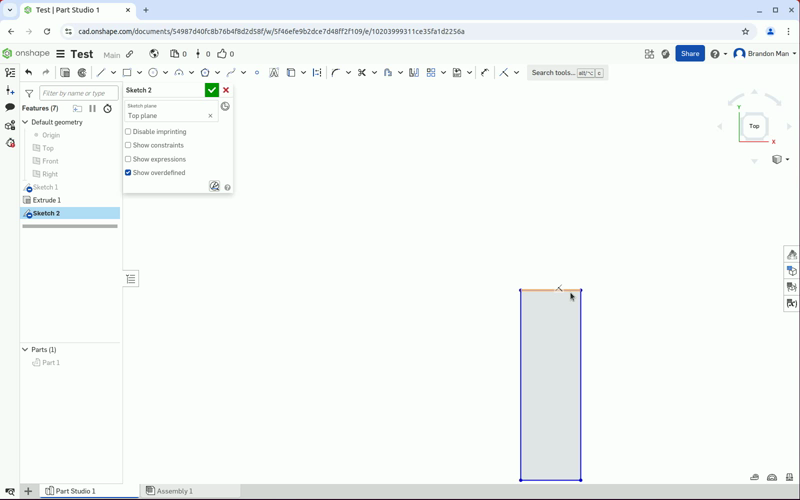
scroll(6)
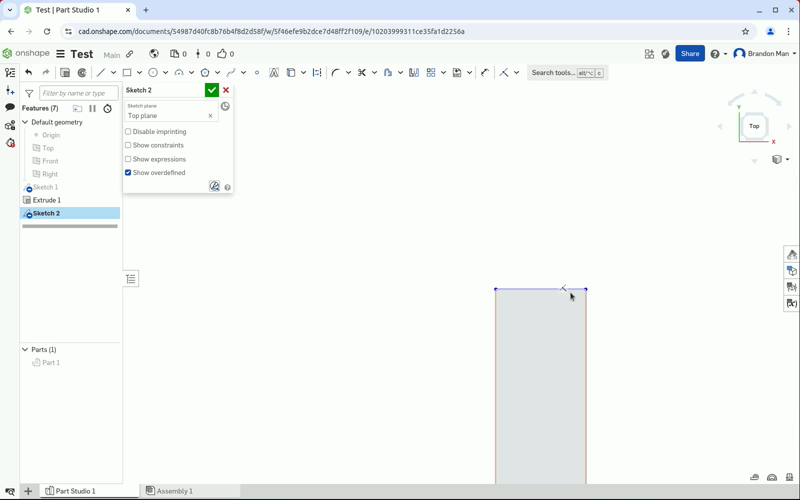
scroll(6)
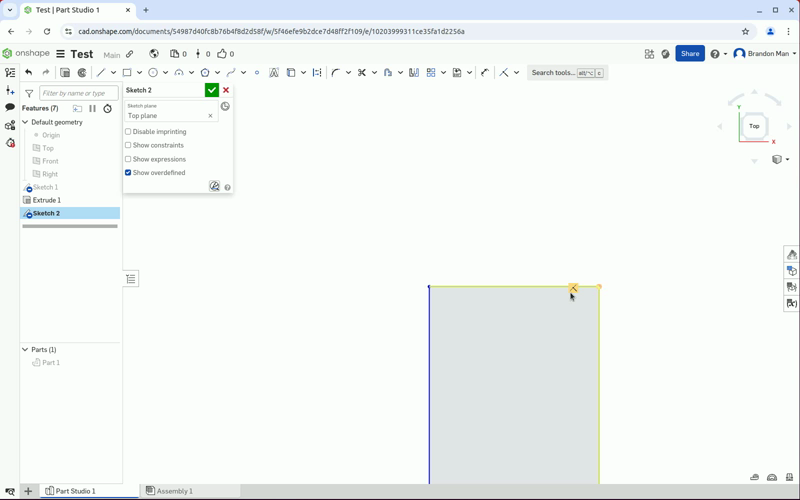
click(570, 292)
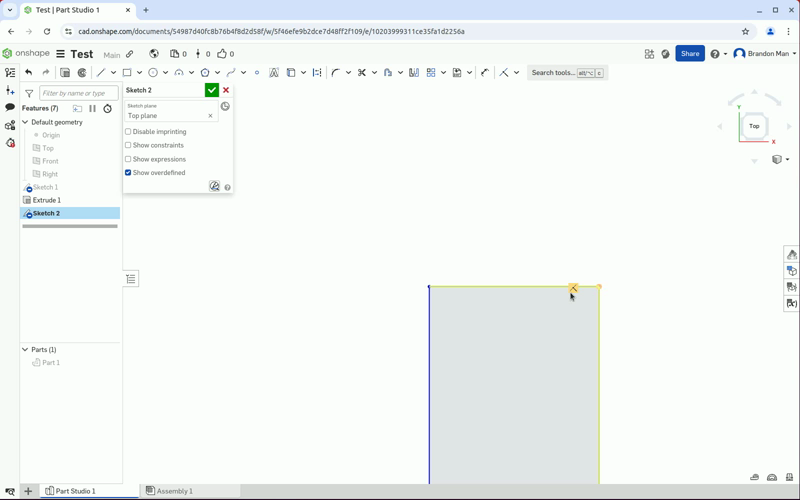
scroll(-6)
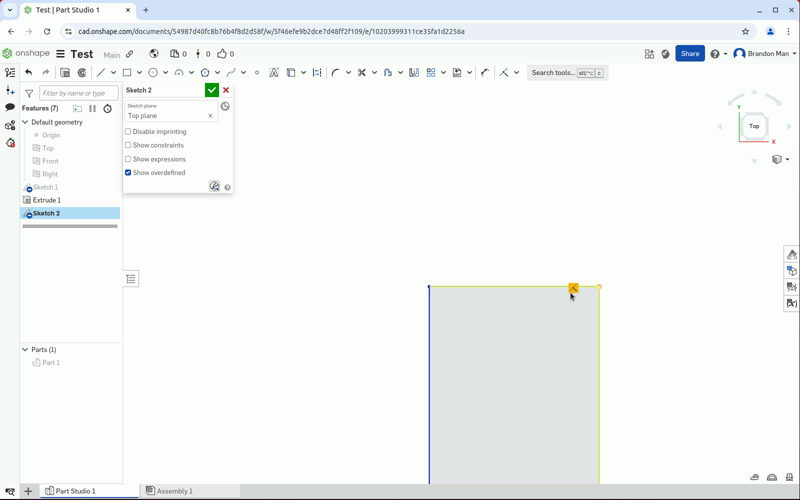
scroll(-6)
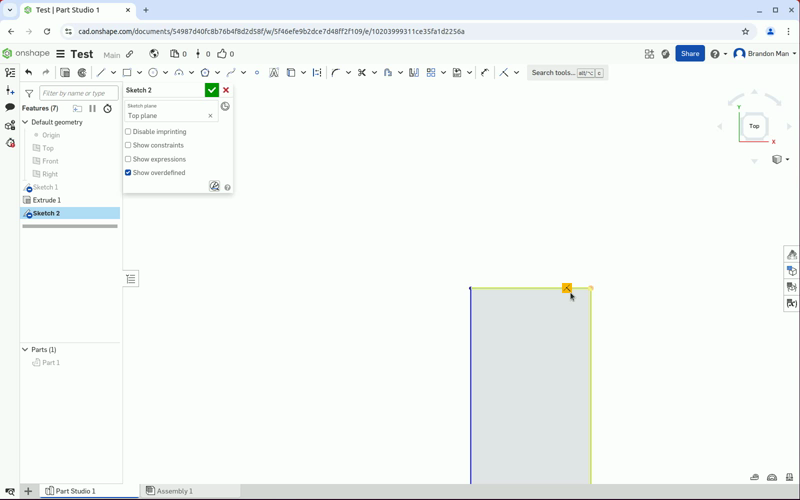
scroll(-6)
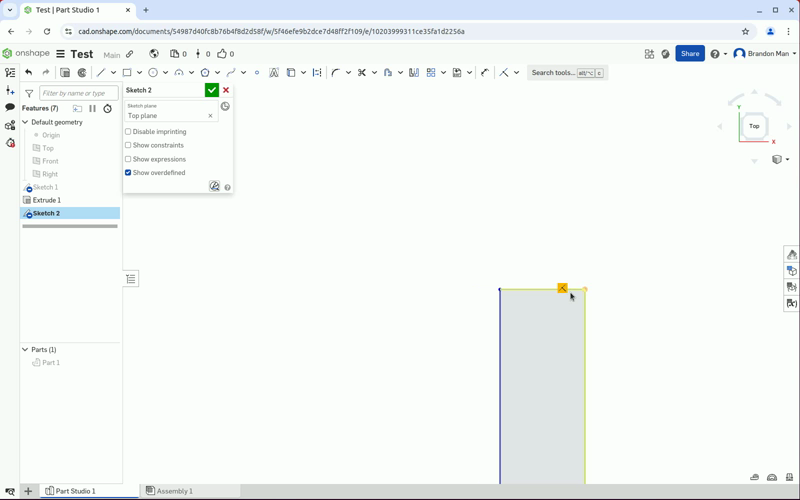
scroll(-6)
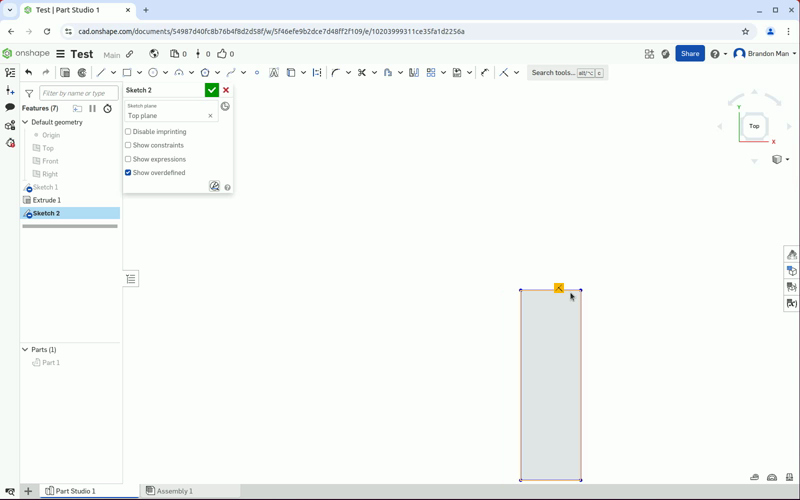
scroll(-6)
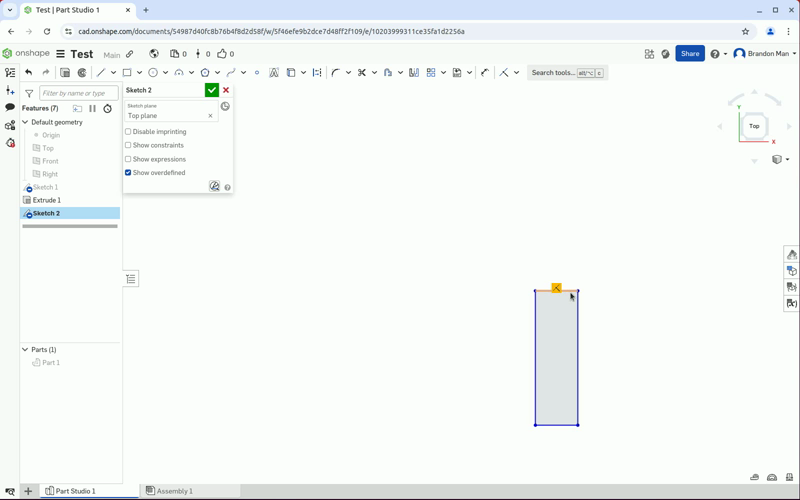
scroll(-6)
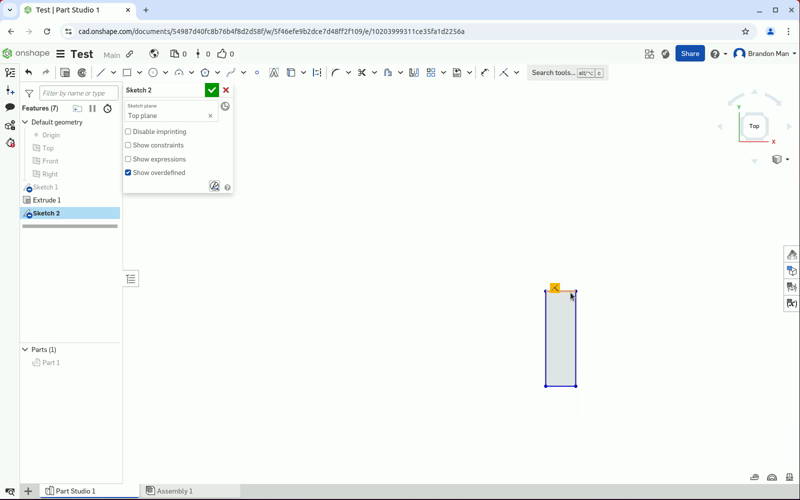
scroll(-6)
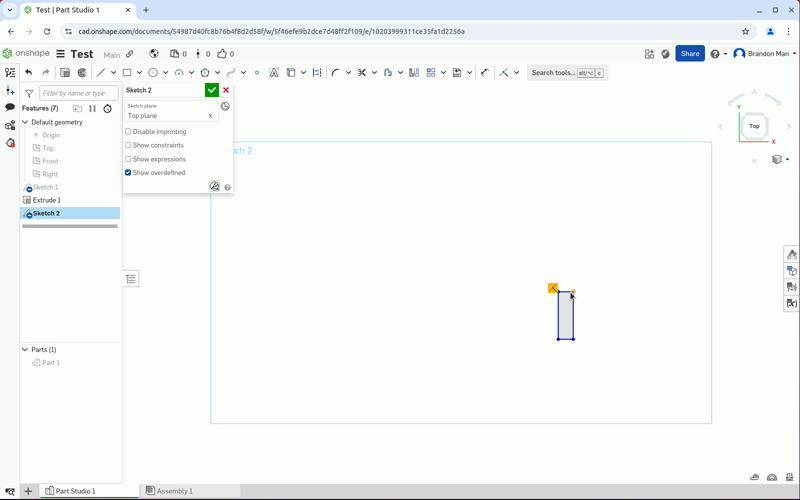
mouse_move(73, 352)
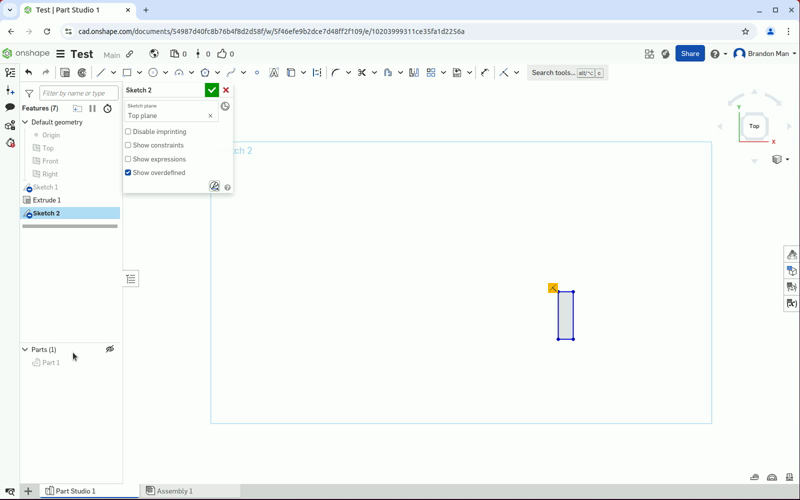
key(shift+y)
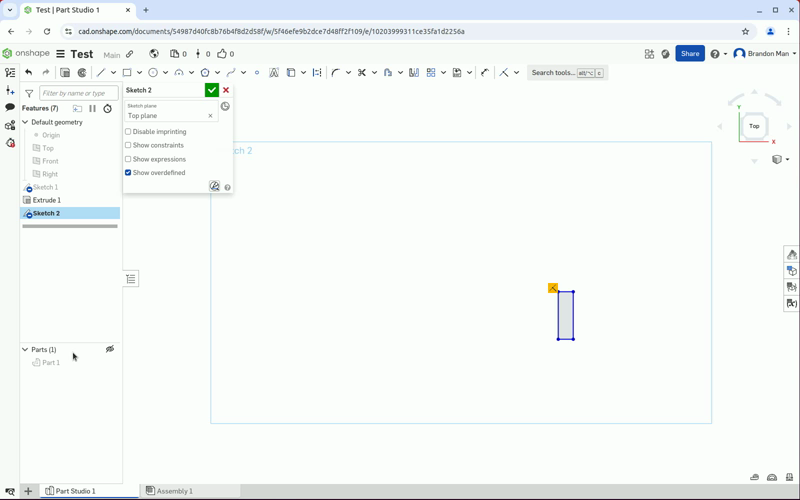
key(shift+e)
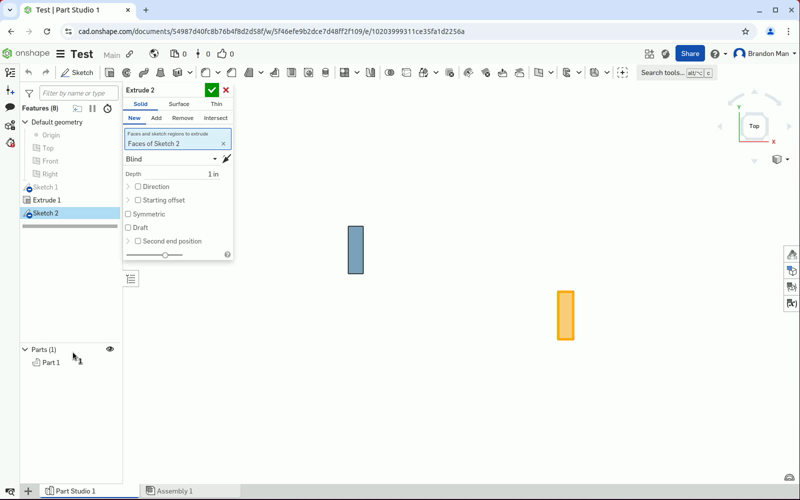
mouse_move(143, 106)
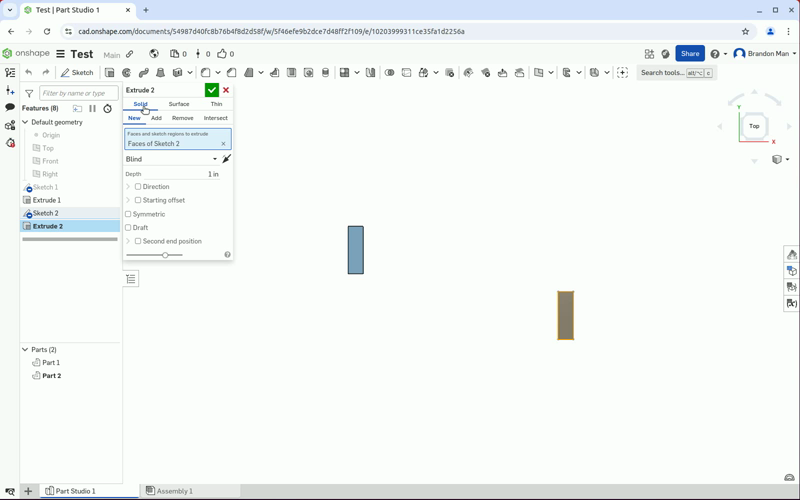
click(143, 106)
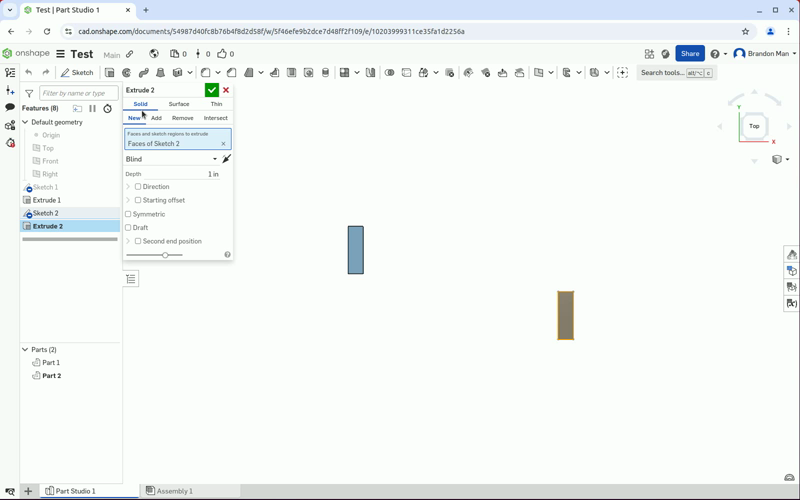
mouse_move(137, 120)
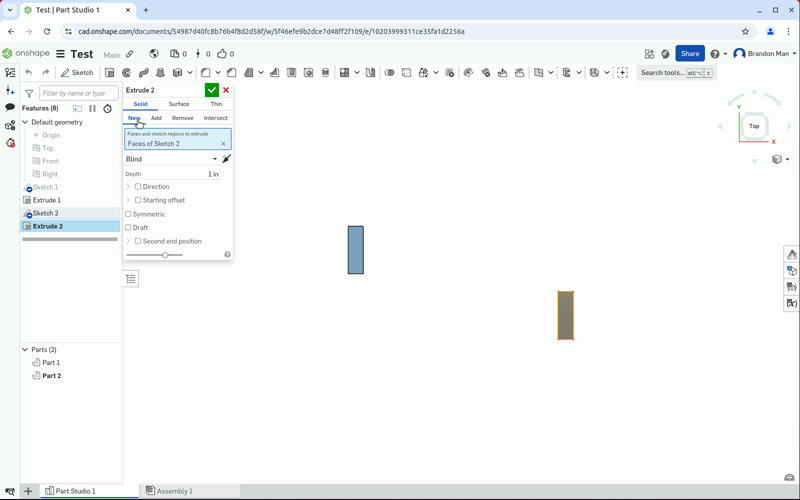
click(137, 120)
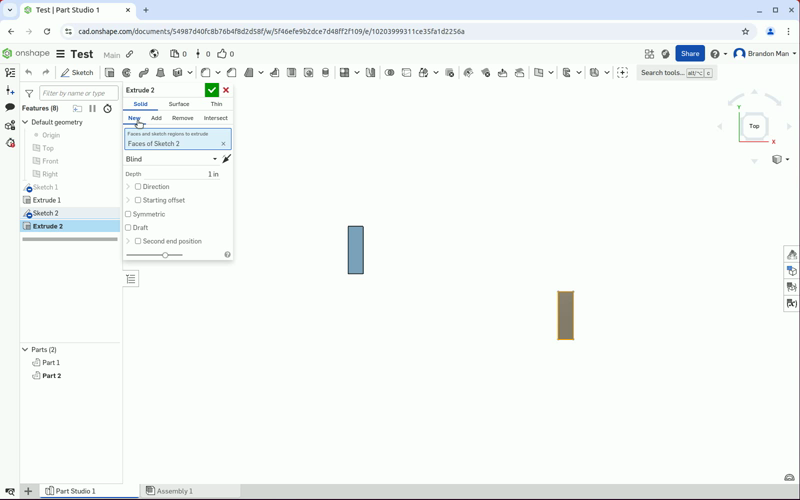
key(tab, 4)
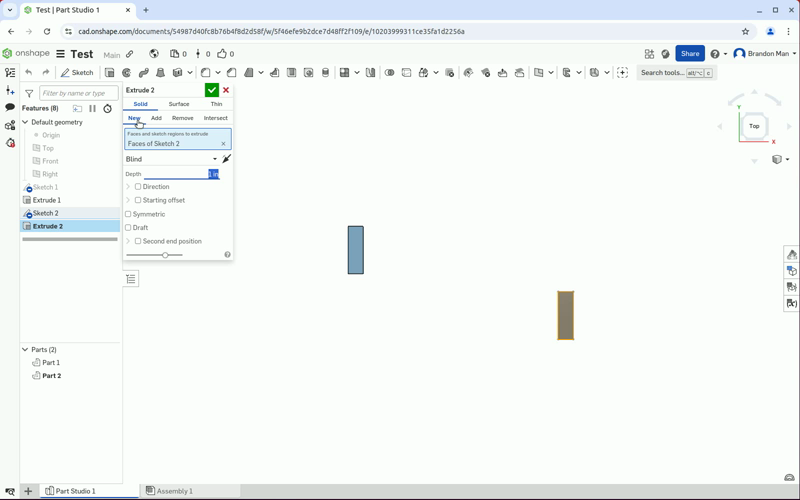
text(3.129)
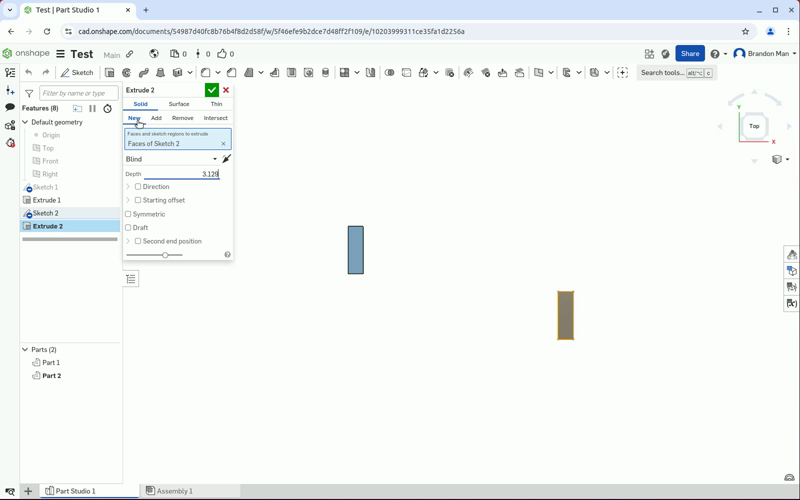
key(enter)
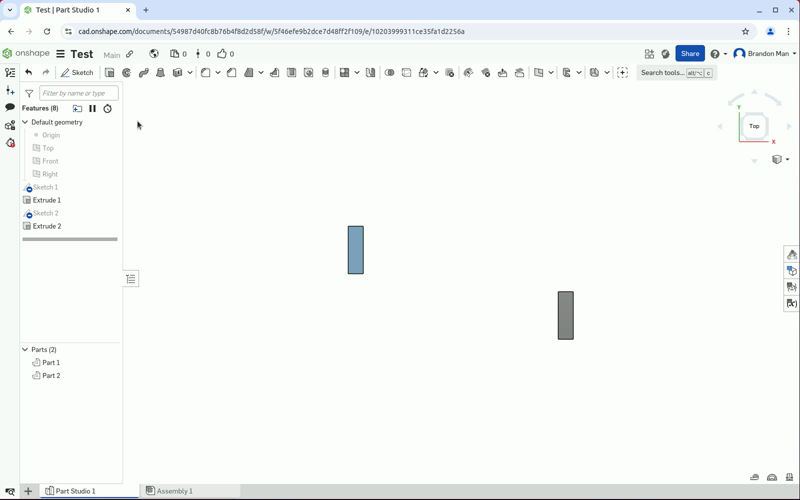
key(shift+h)
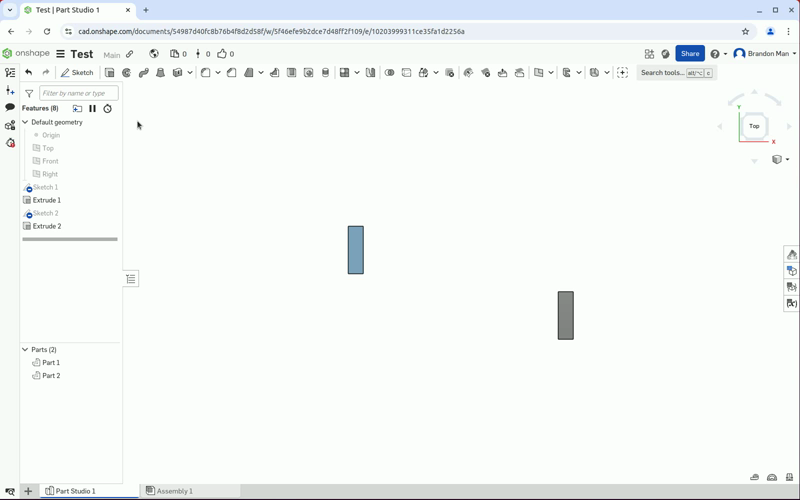
key(shift+h)
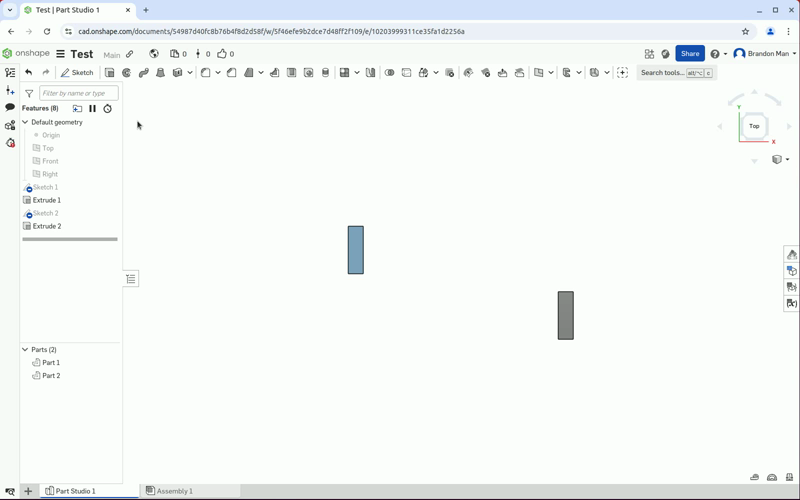
mouse_move(73, 189)
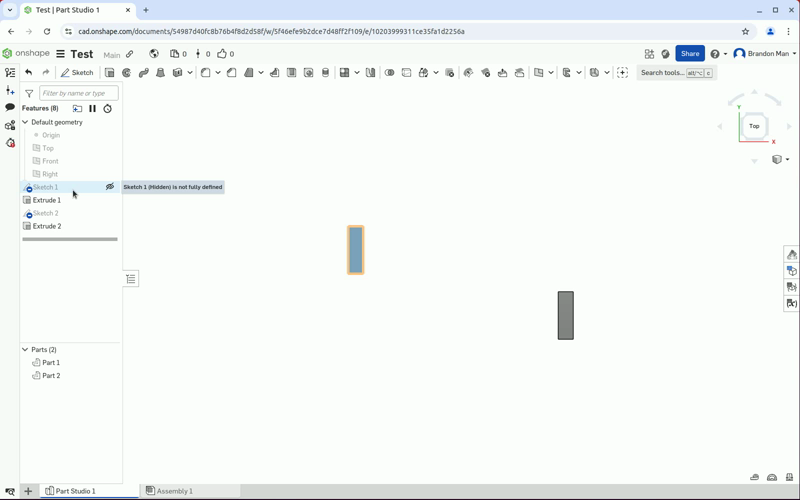
click(73, 189)
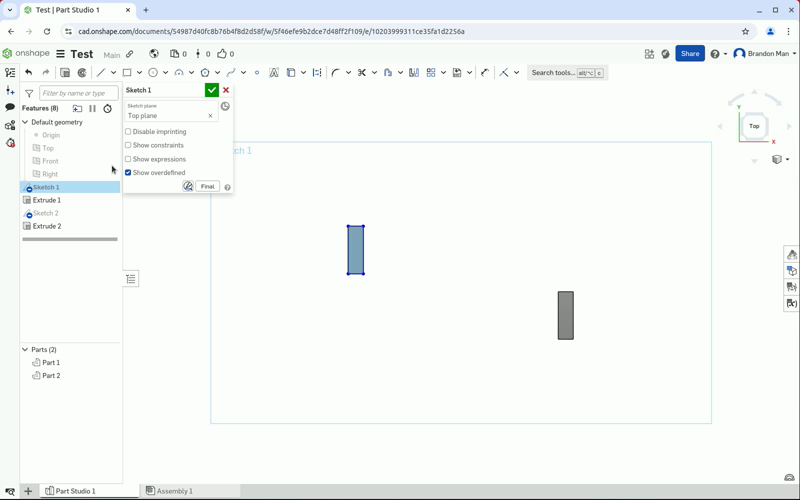
mouse_move(229, 92)
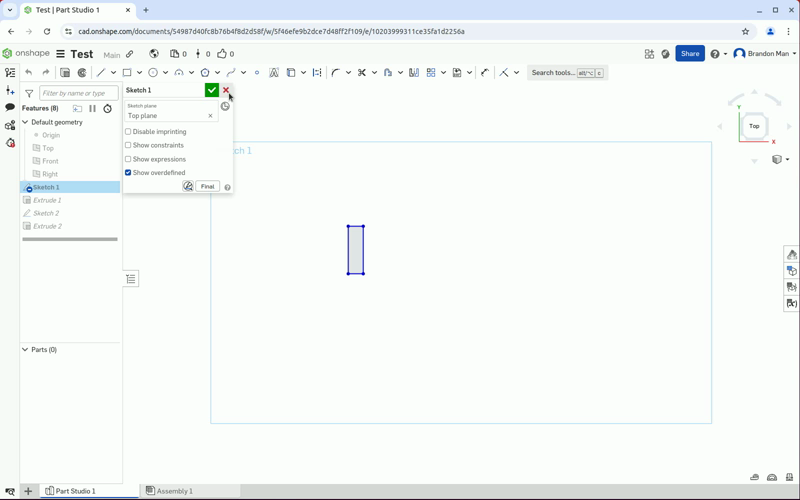
click(229, 92)
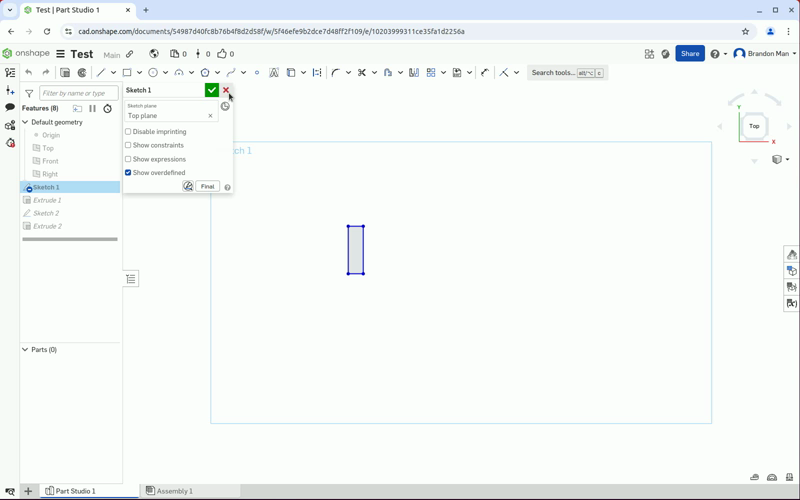
key(shift+s)
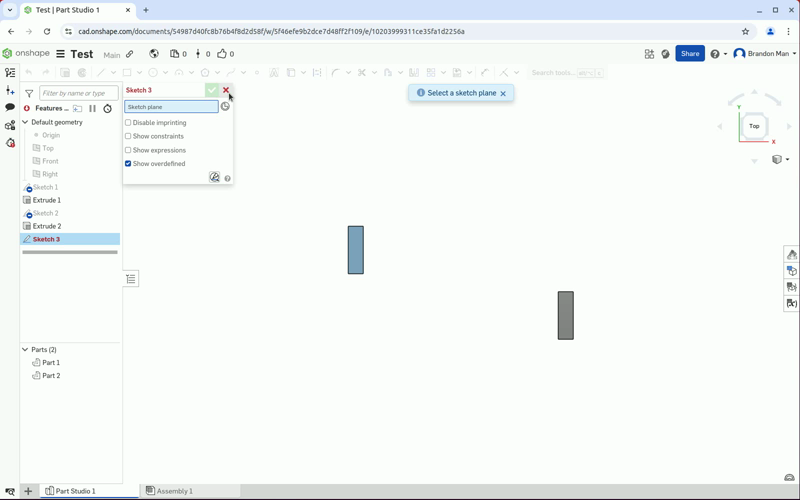
mouse_move(73, 150)
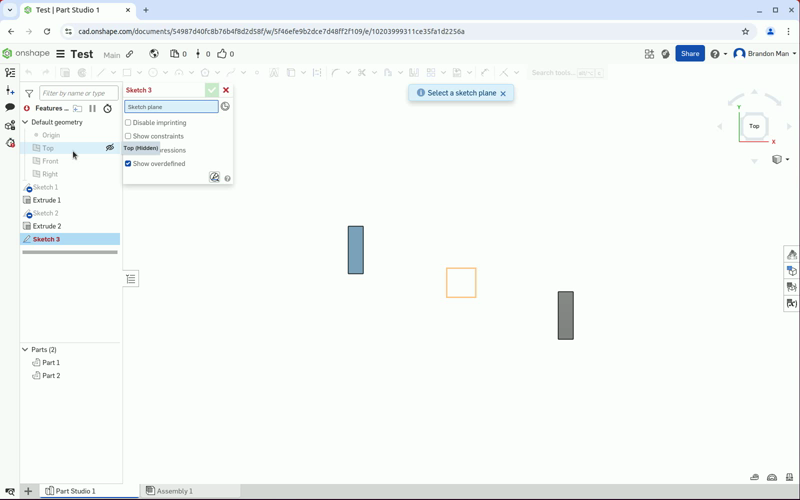
click(73, 150)
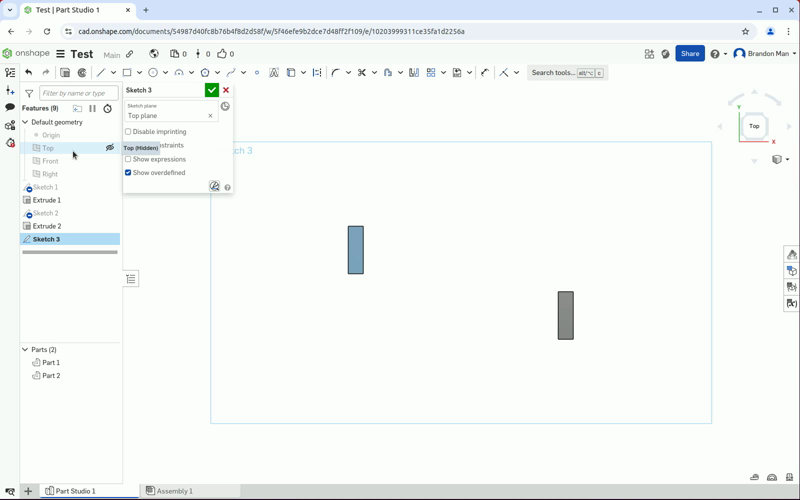
mouse_move(73, 352)
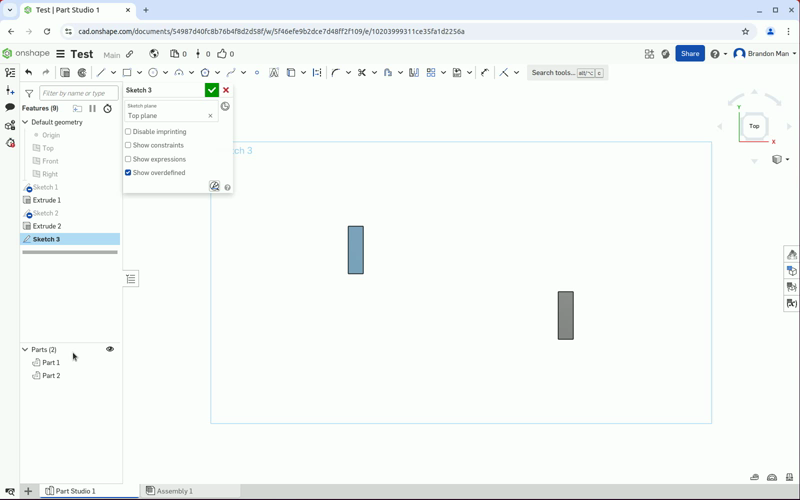
key(y)
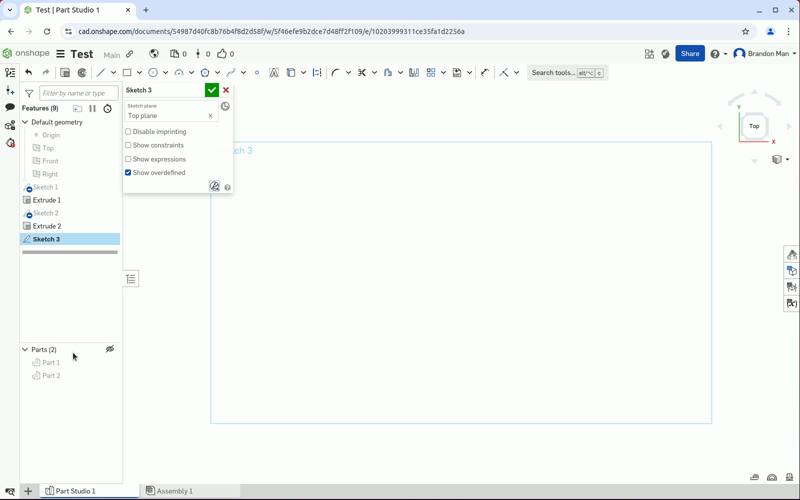
key(l)
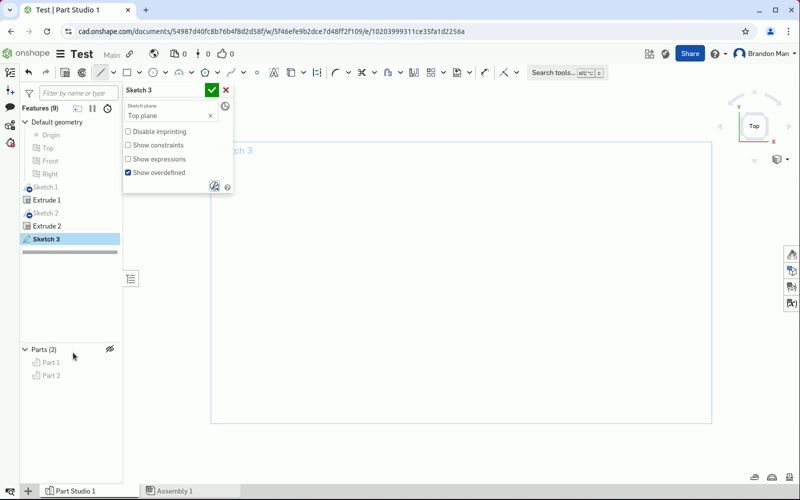
key_down(shift)
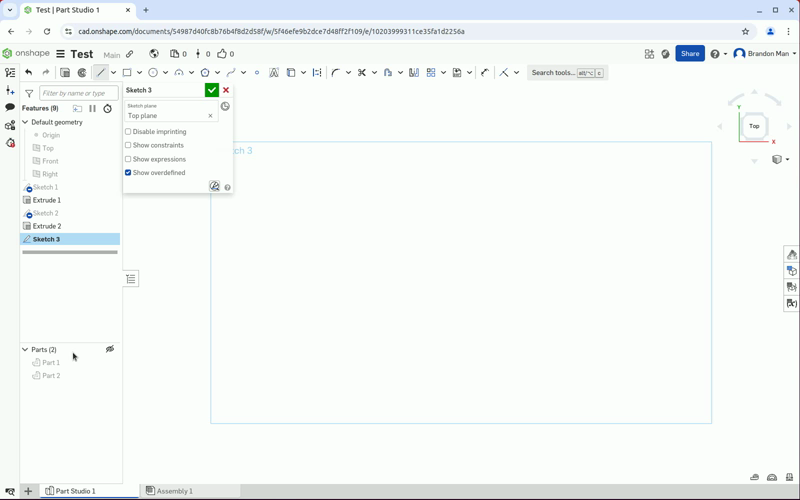
mouse_move(558, 273)
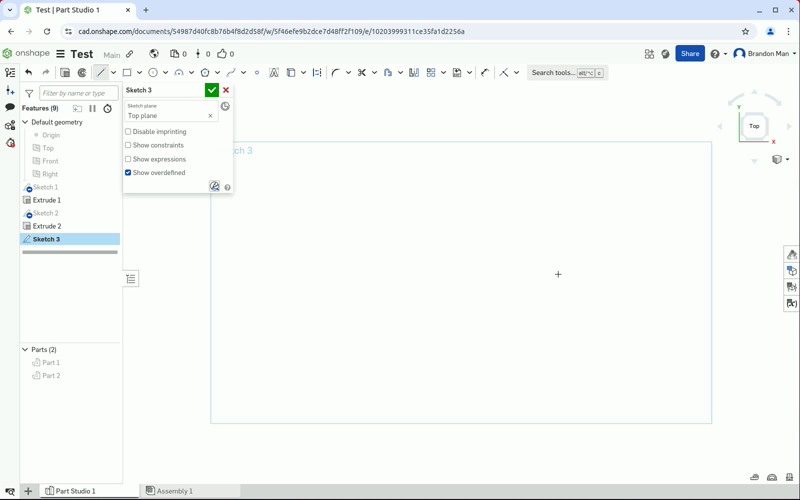
click(558, 273)
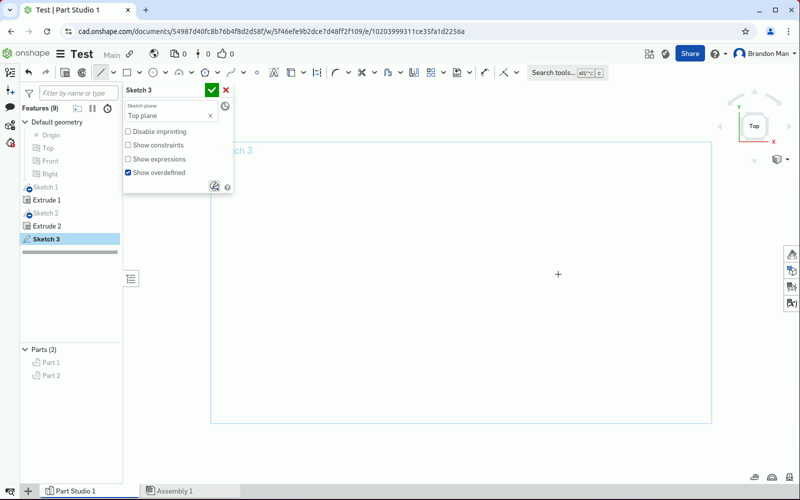
key_up(shift)
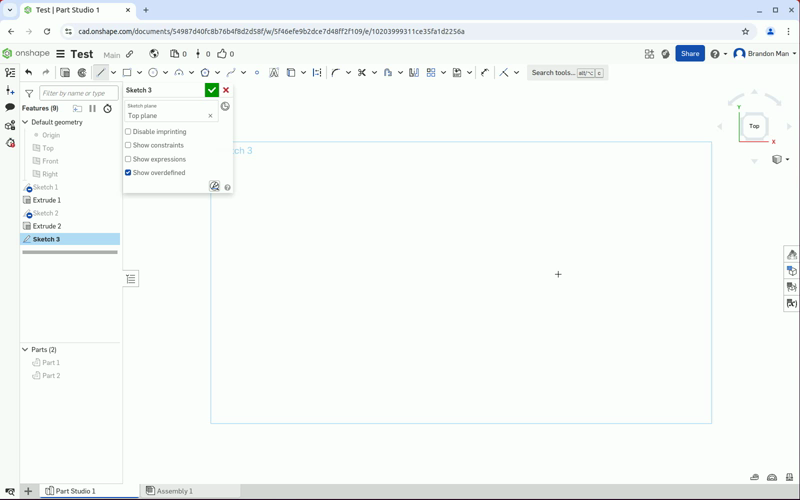
key_down(shift)
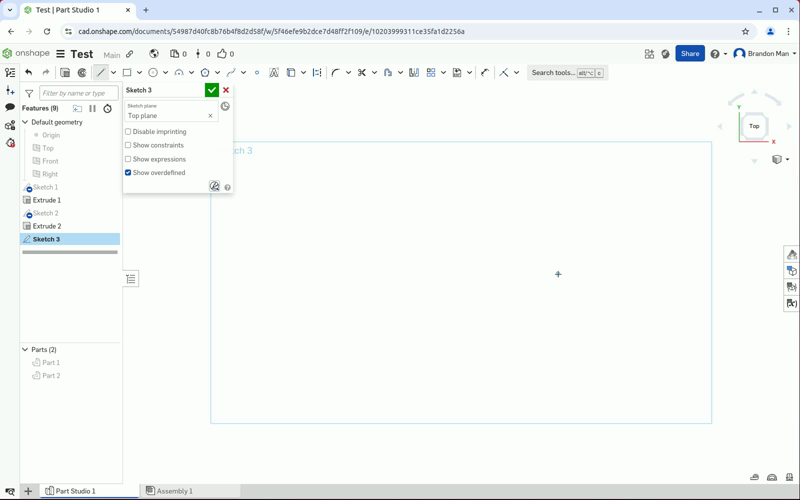
mouse_move(588, 273)
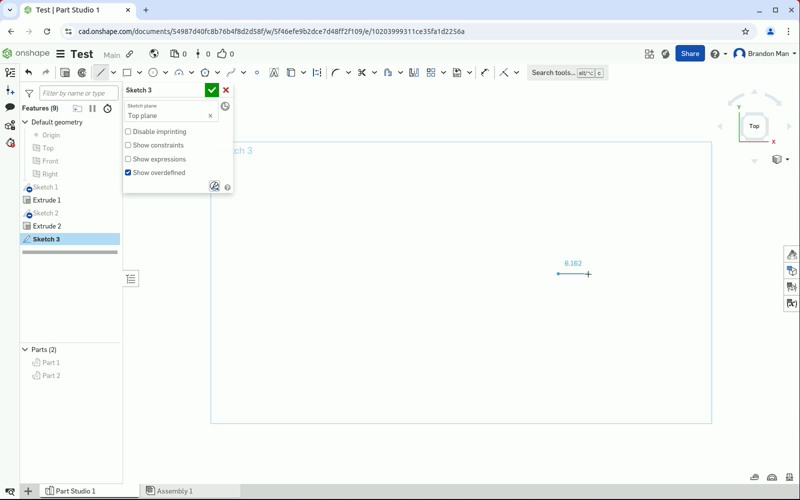
mouse_move(573, 273)
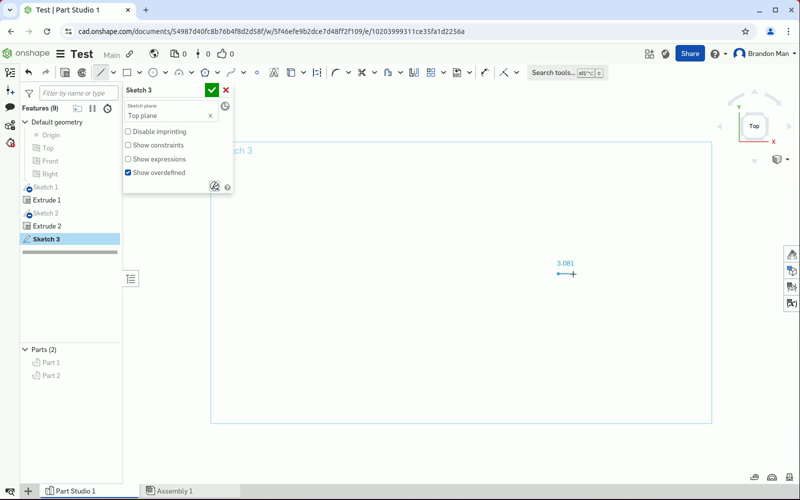
click(573, 273)
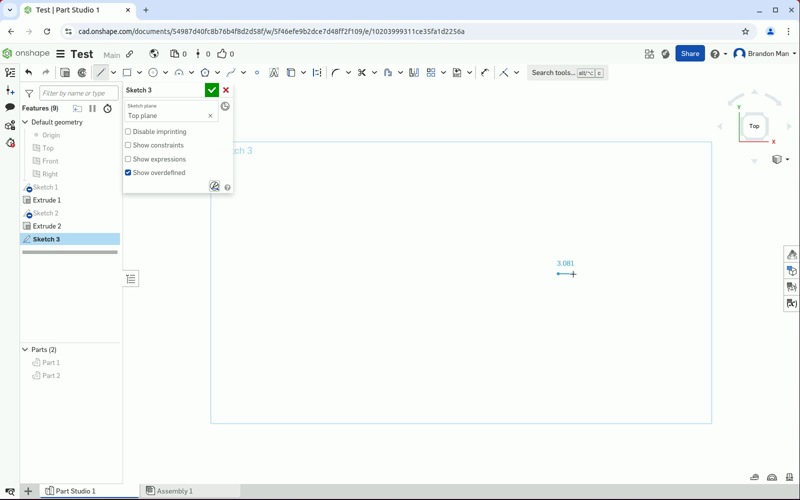
key_up(shift)
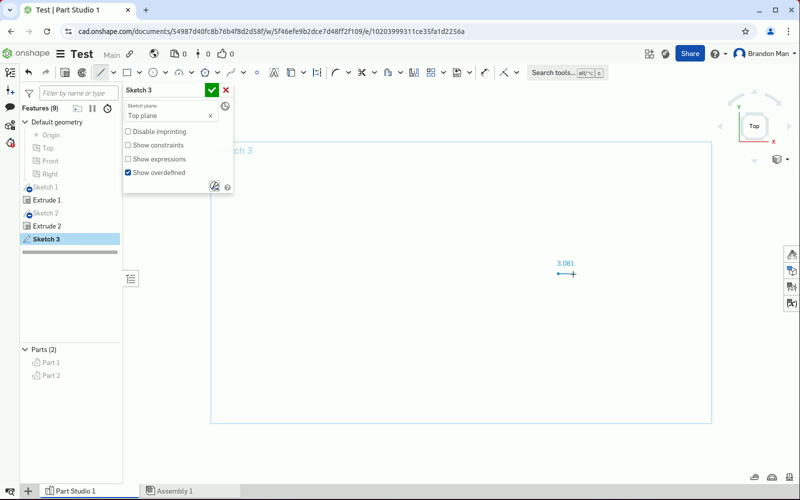
key_down(shift)
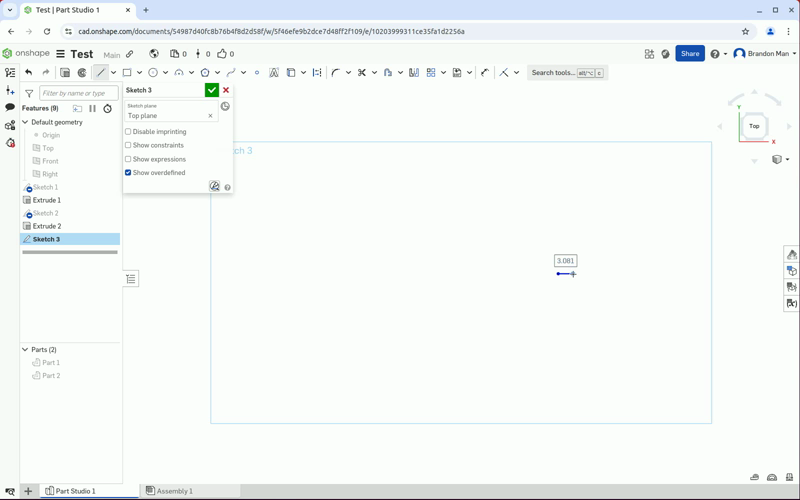
mouse_move(589, 273)
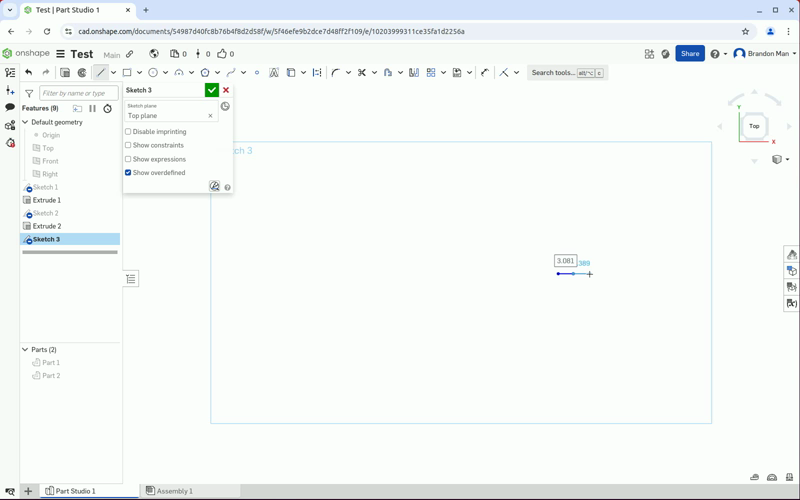
mouse_move(573, 226)
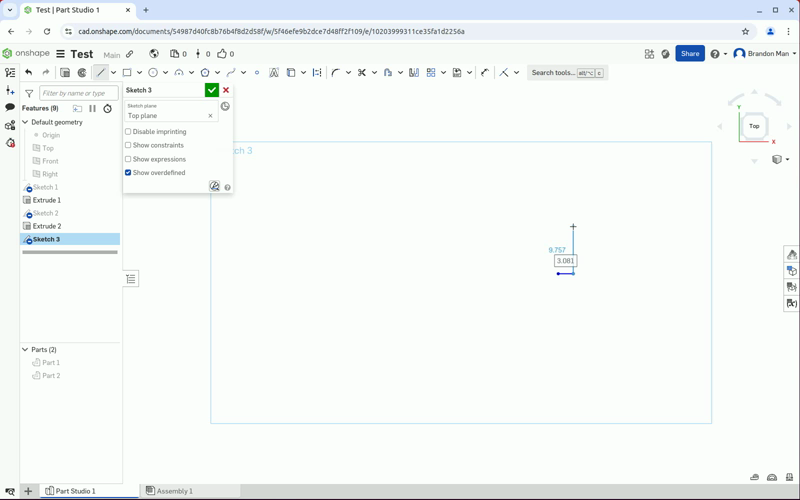
click(573, 226)
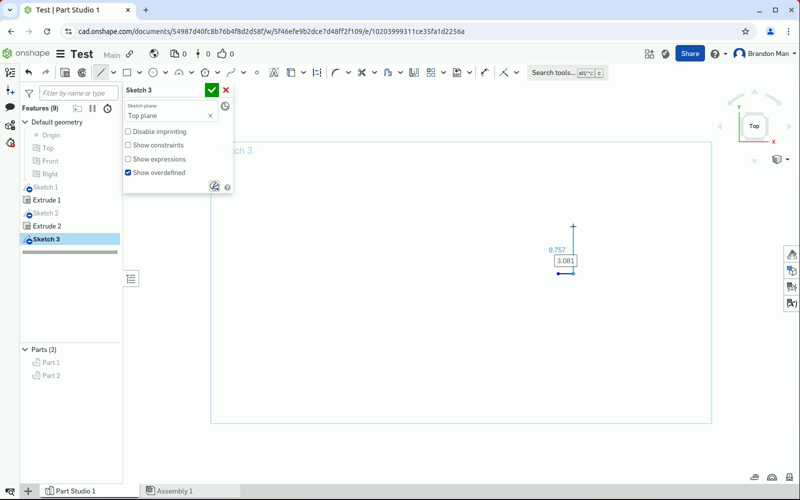
key_up(shift)
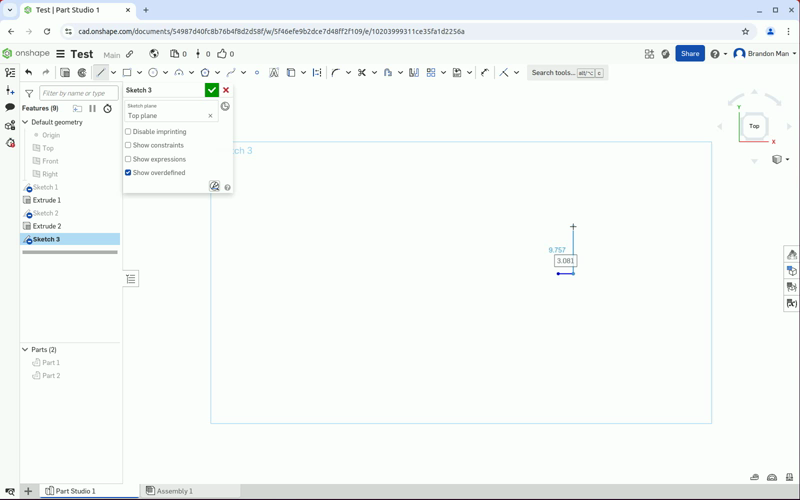
key_down(shift)
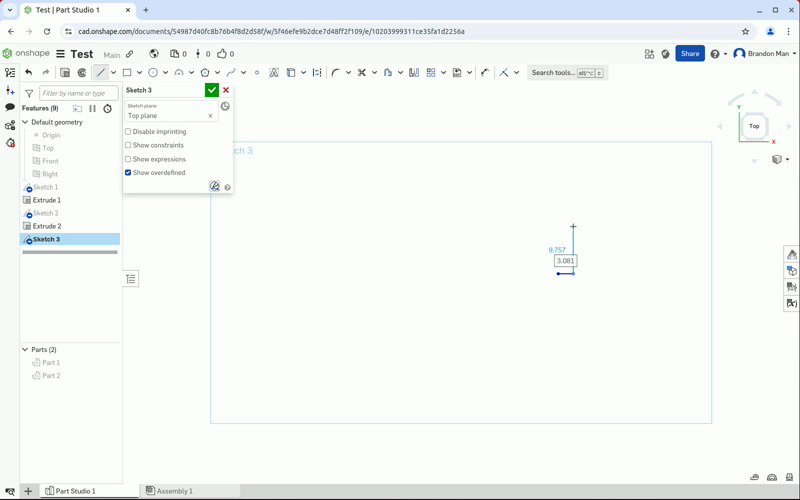
mouse_move(589, 226)
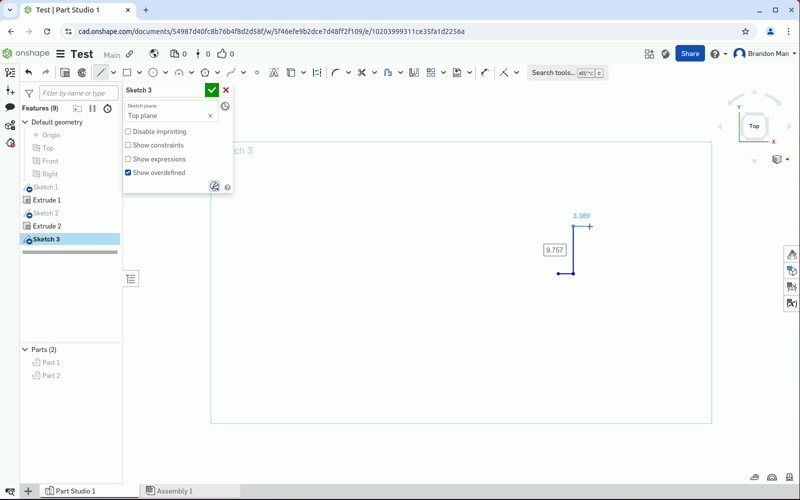
mouse_move(558, 226)
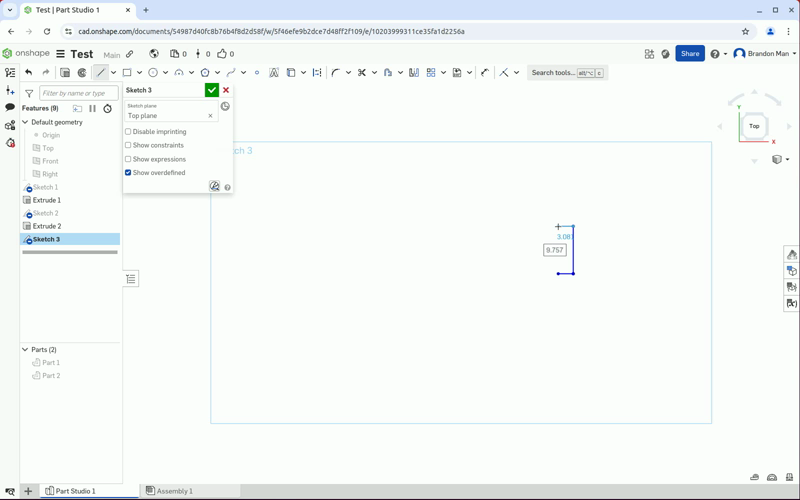
click(558, 226)
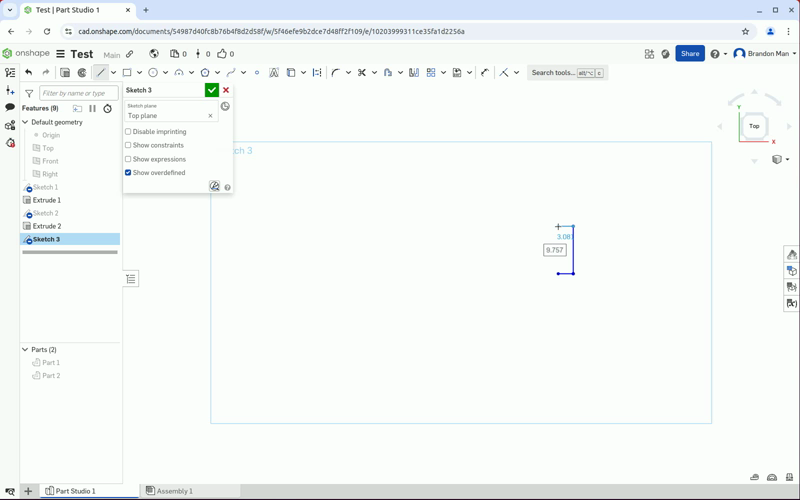
key_up(shift)
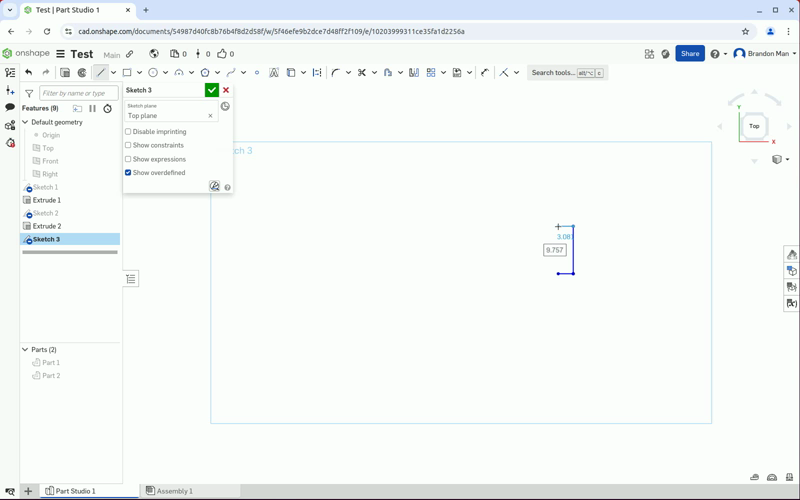
mouse_move(588, 226)
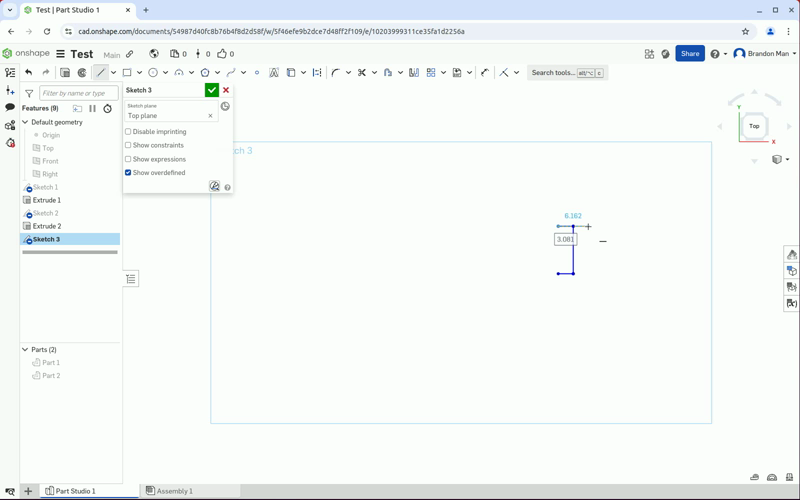
key_down(shift)
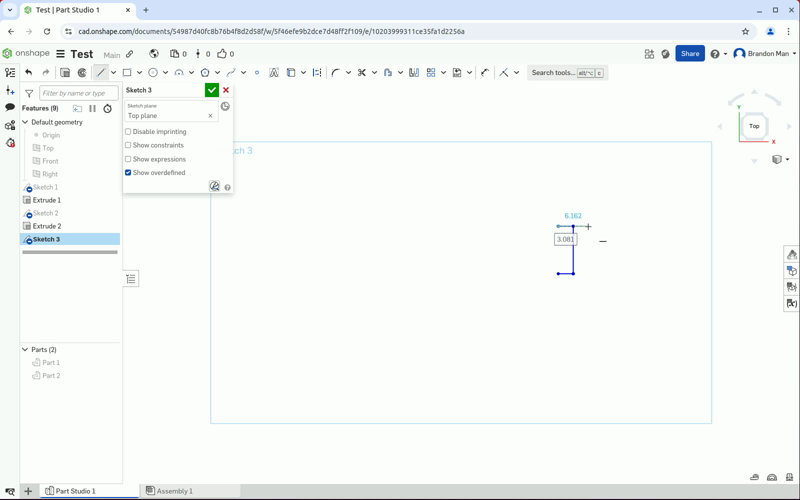
mouse_move(558, 273)
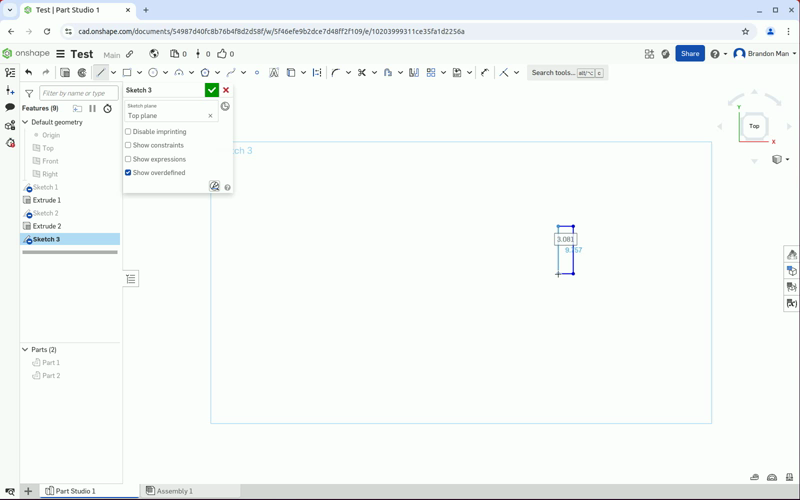
key_up(shift)
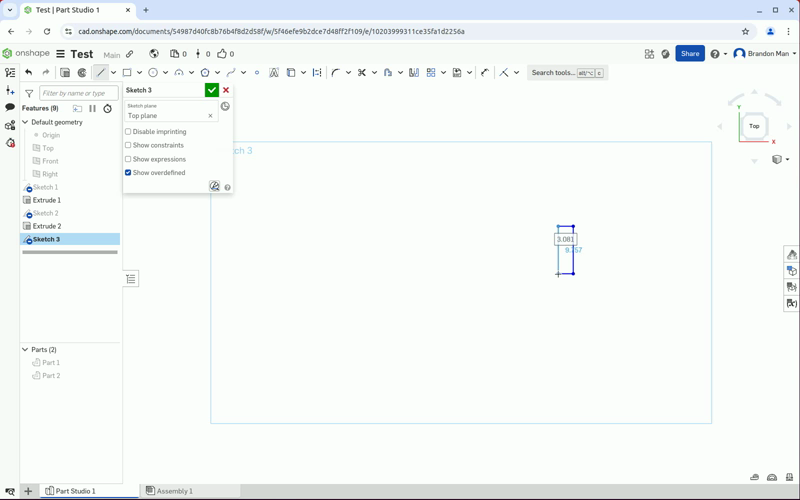
click(558, 273)
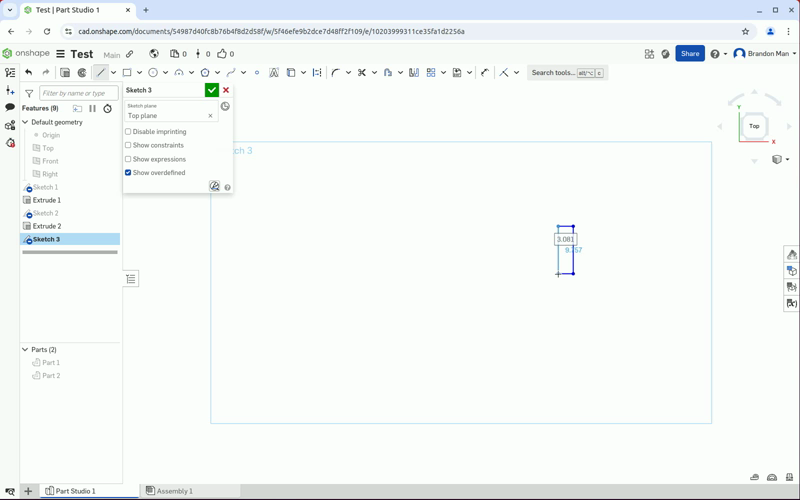
key(esc)
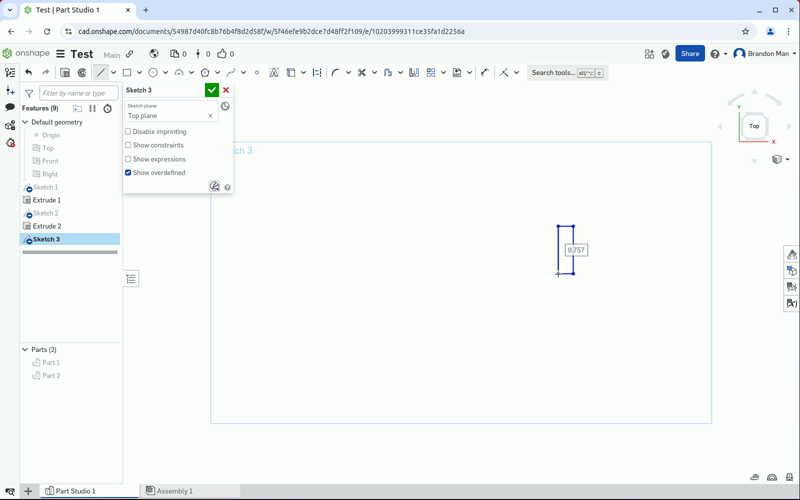
mouse_move(567, 240)
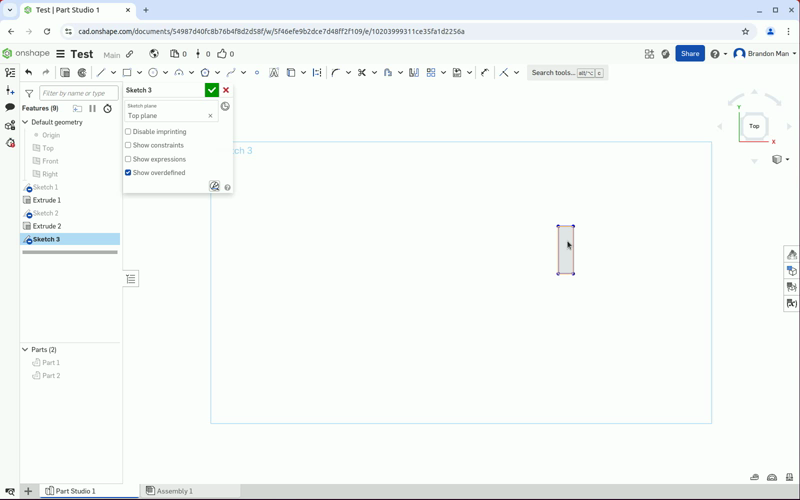
scroll(6)
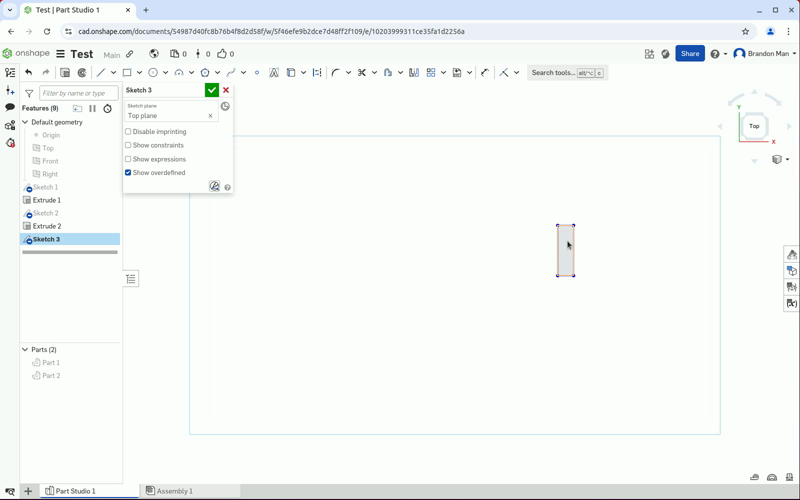
scroll(6)
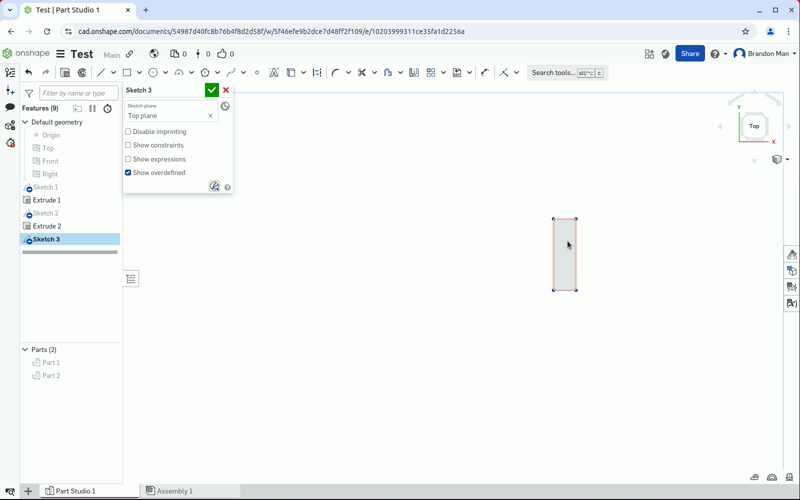
scroll(6)
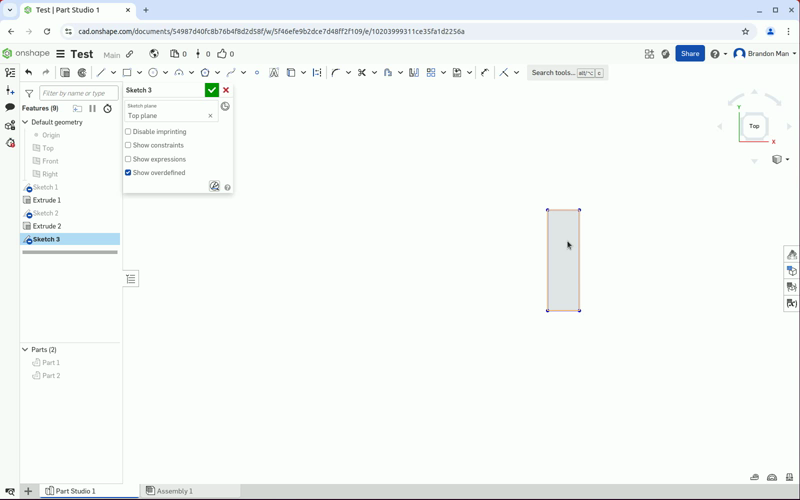
scroll(6)
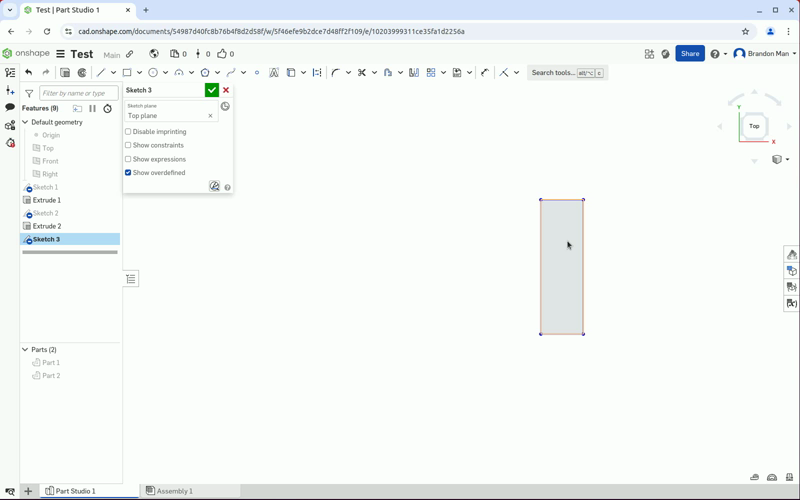
scroll(6)
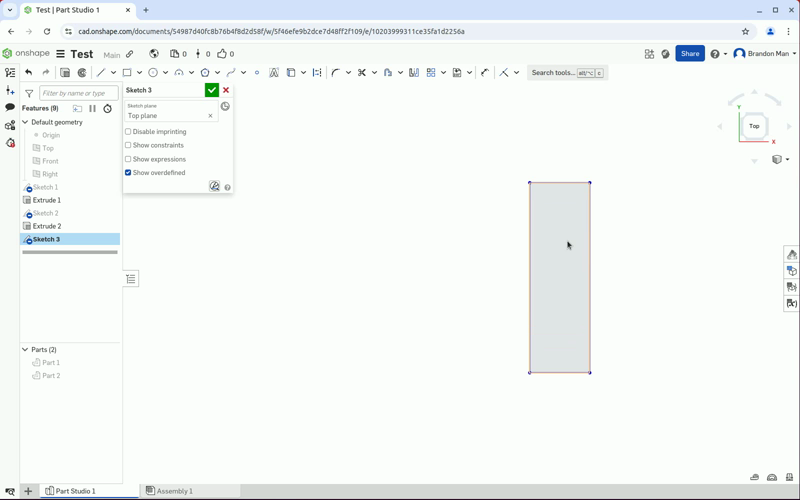
scroll(6)
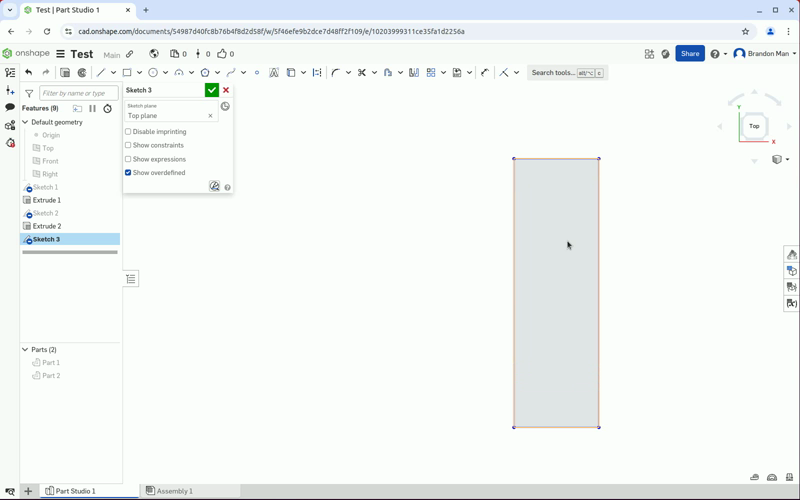
scroll(6)
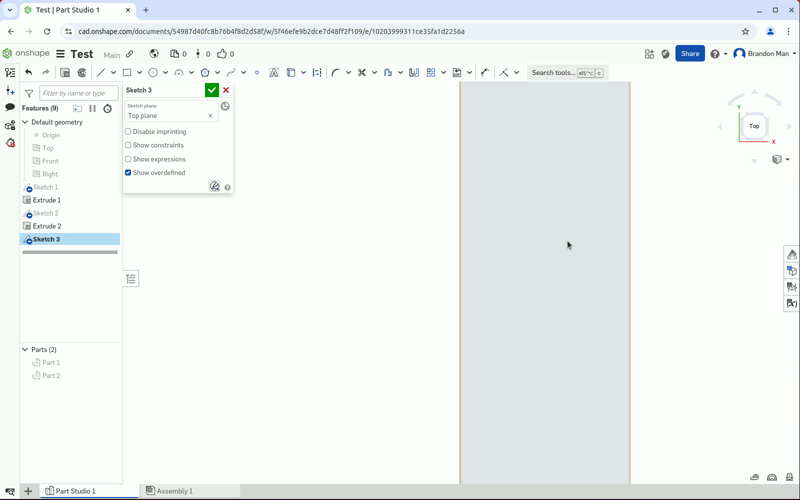
click(567, 240)
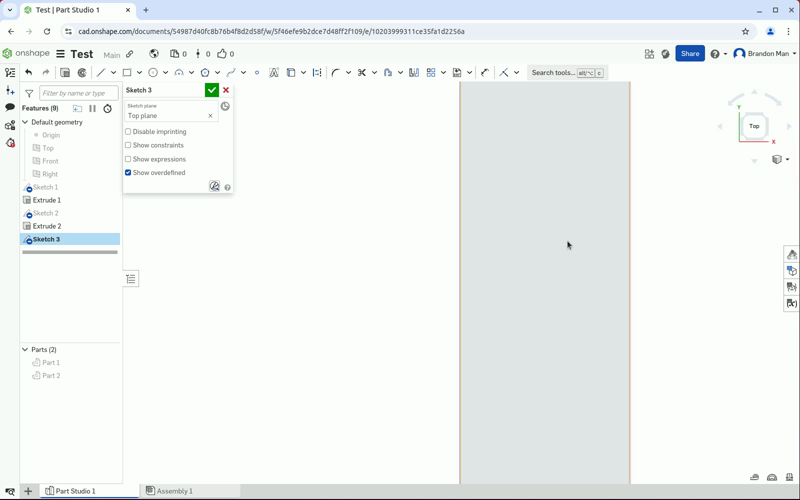
scroll(-6)
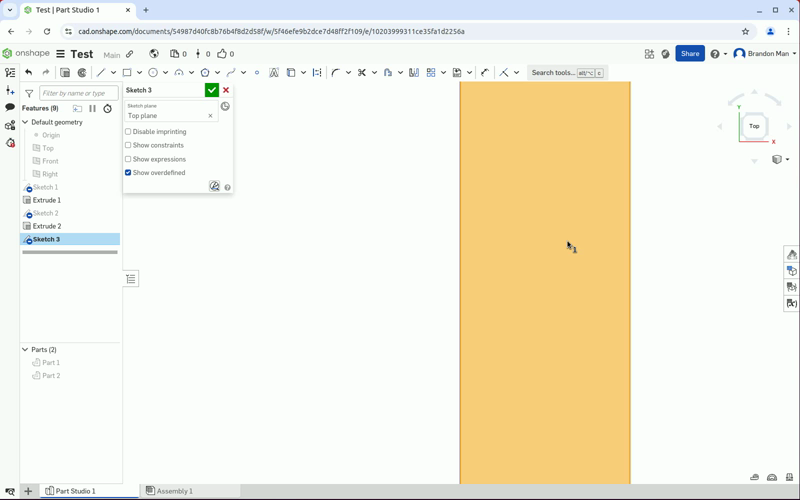
scroll(-6)
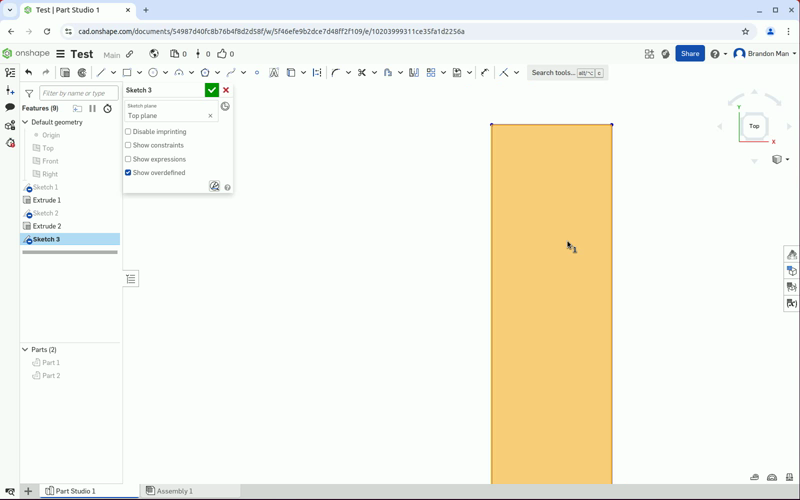
scroll(-6)
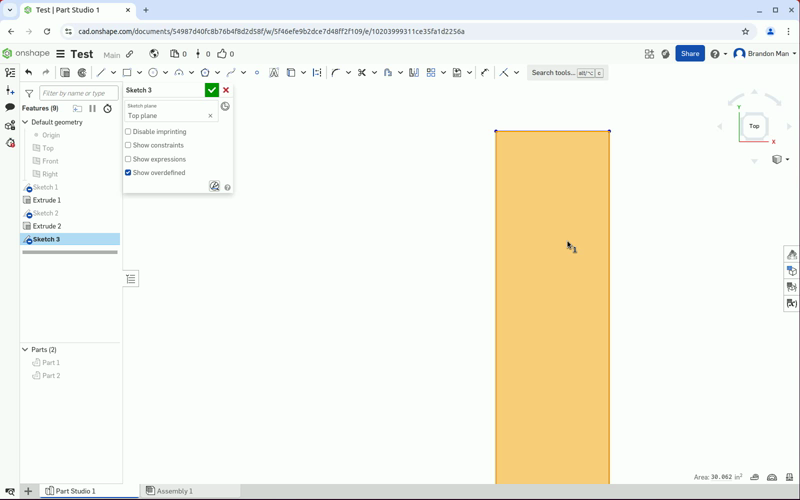
scroll(-6)
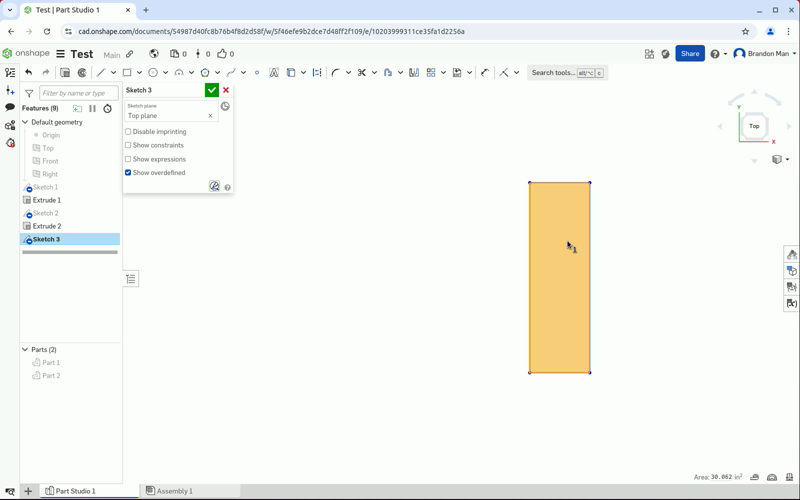
scroll(-6)
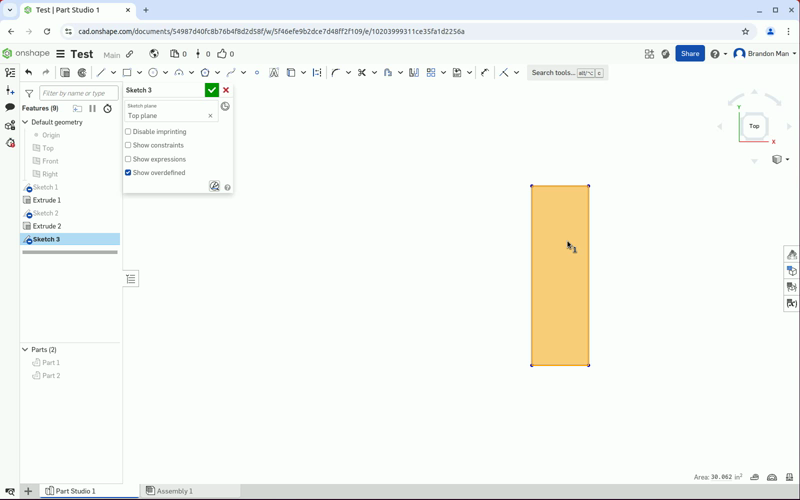
scroll(-6)
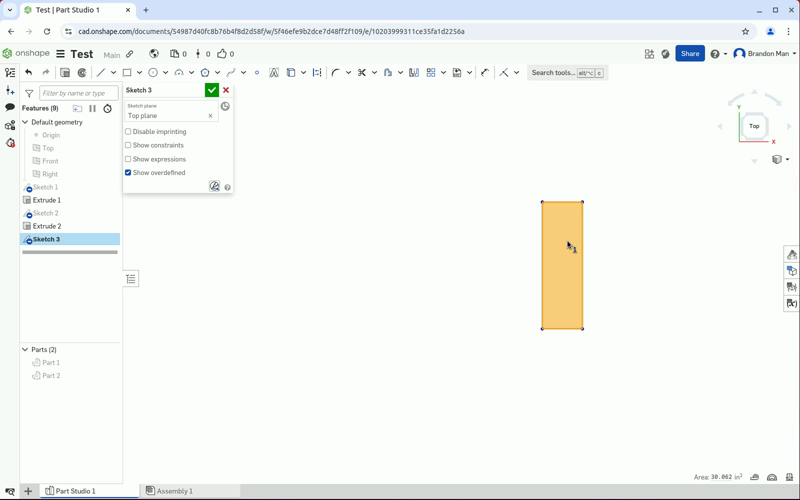
scroll(-6)
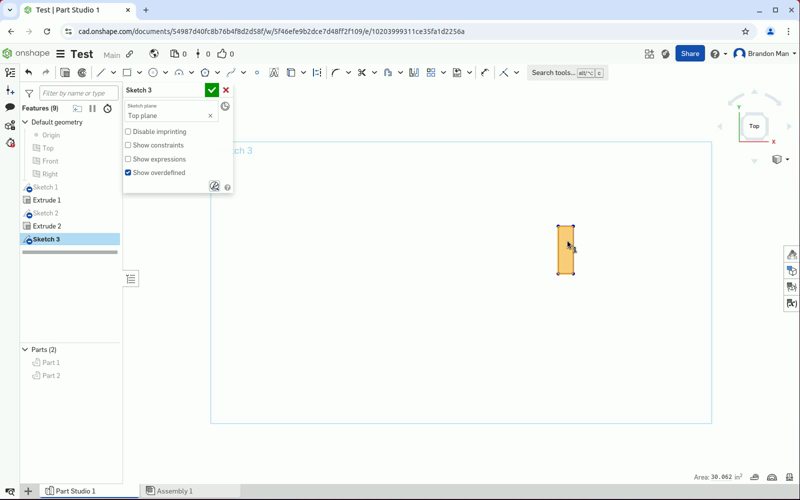
mouse_move(73, 352)
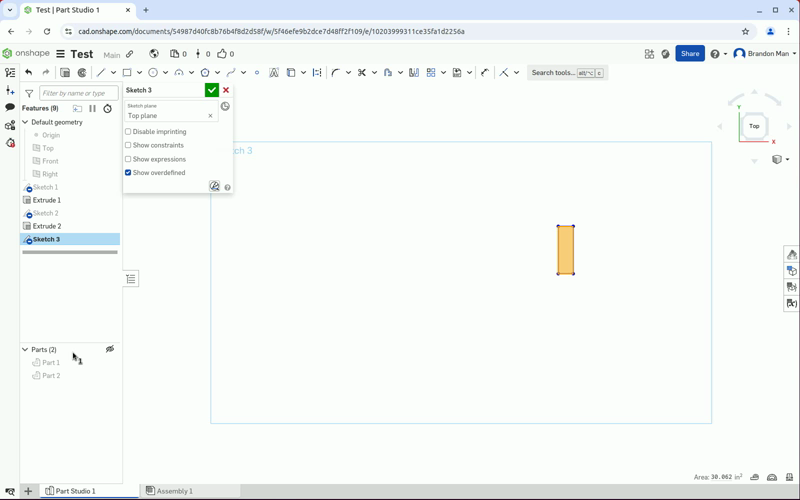
key(shift+y)
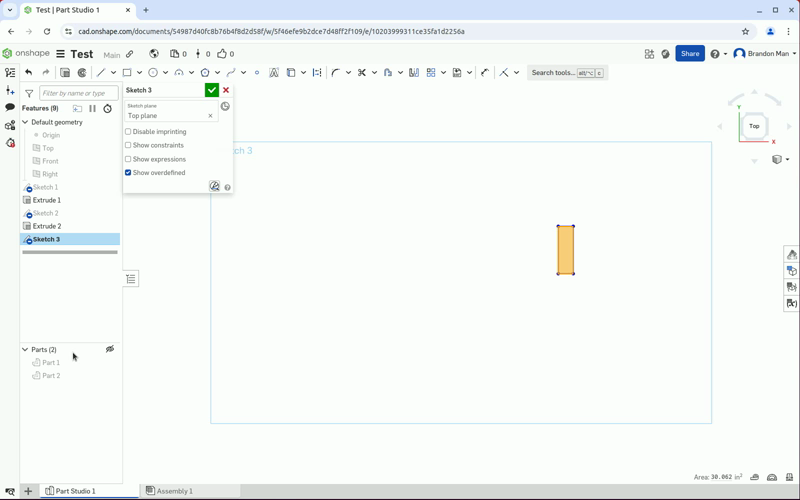
key(shift+e)
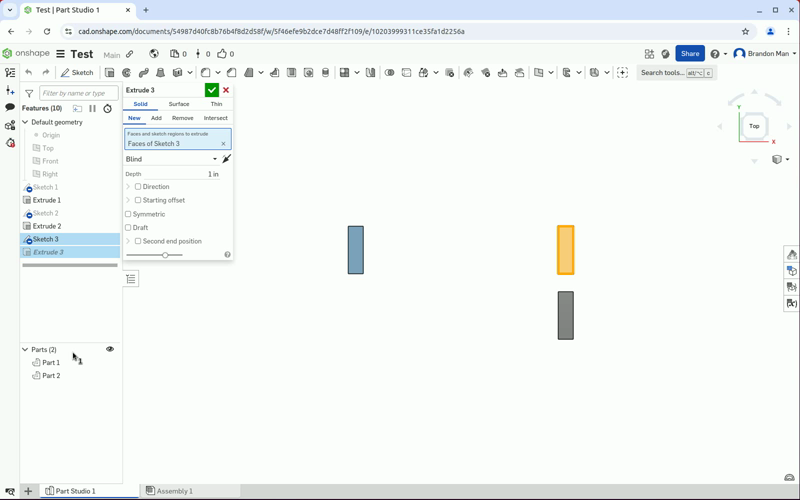
mouse_move(143, 106)
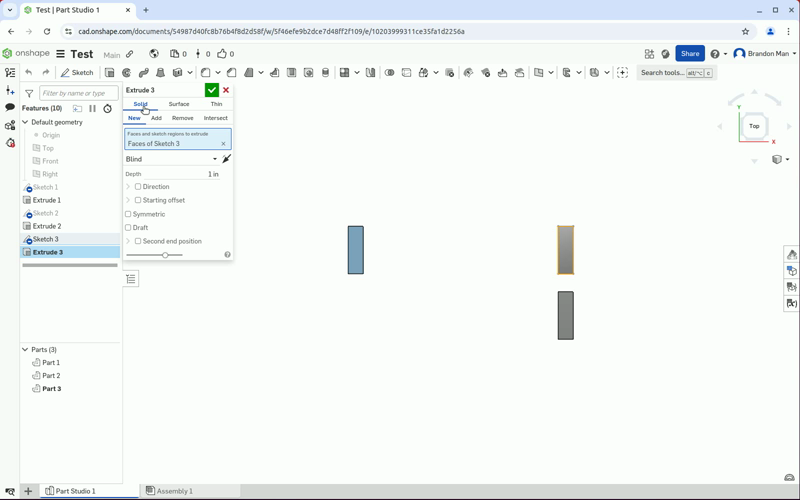
click(143, 106)
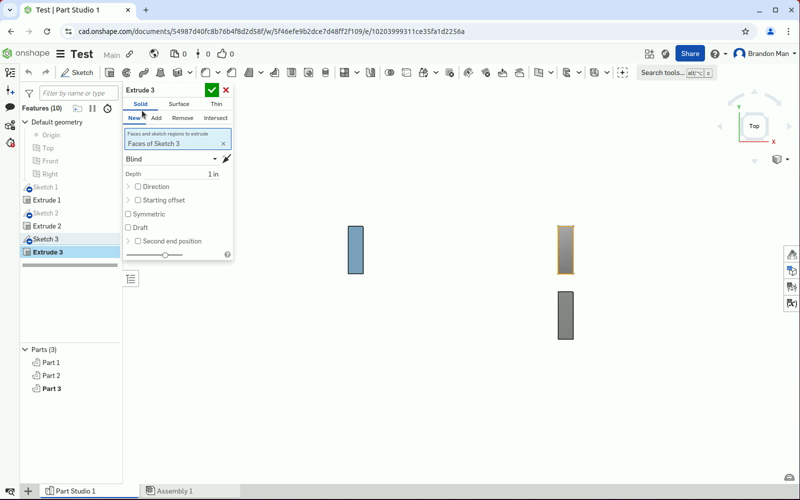
mouse_move(137, 120)
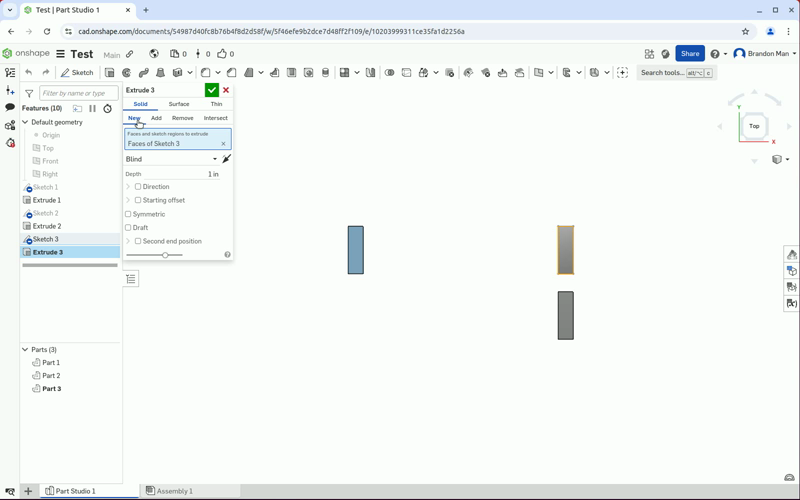
click(137, 120)
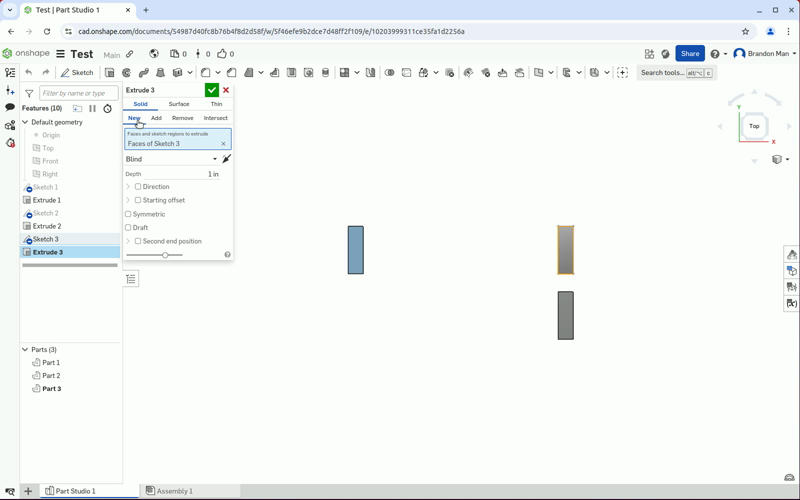
key(tab, 4)
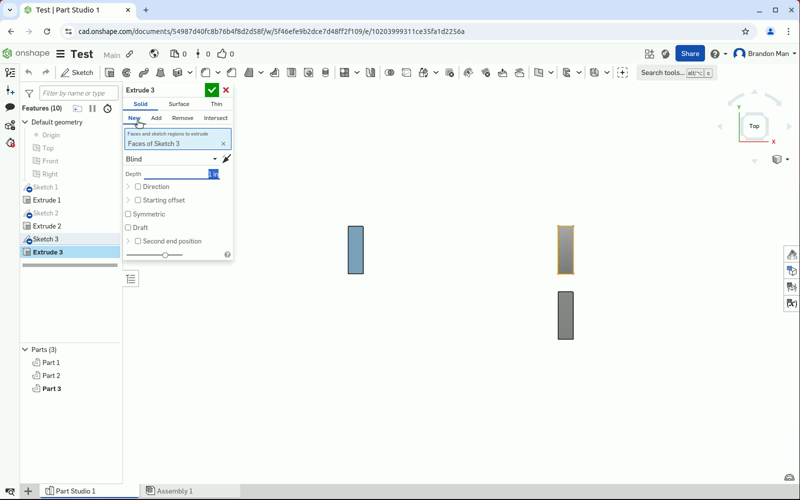
text(3.129)
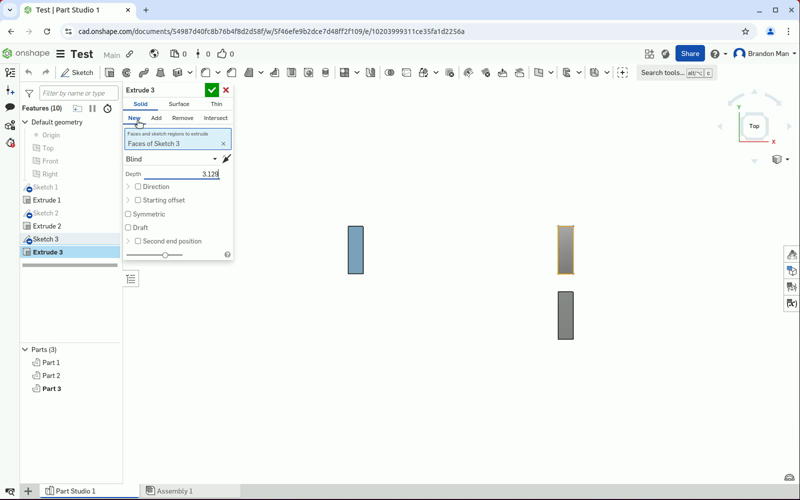
key(enter)
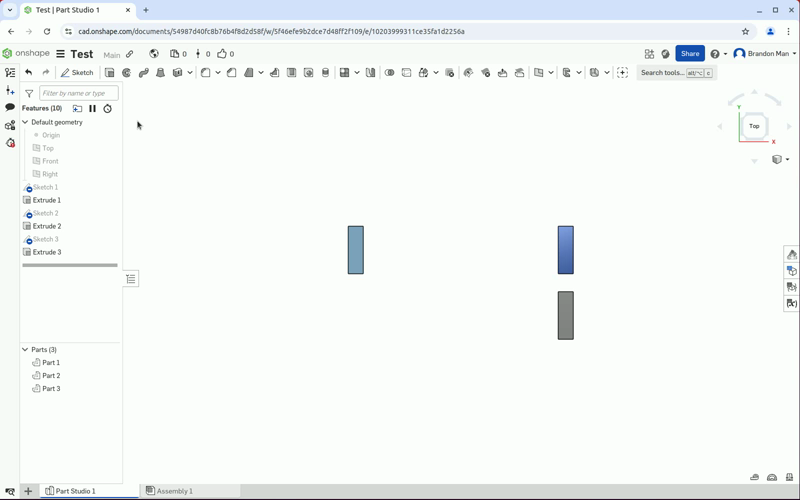
key(shift+h)
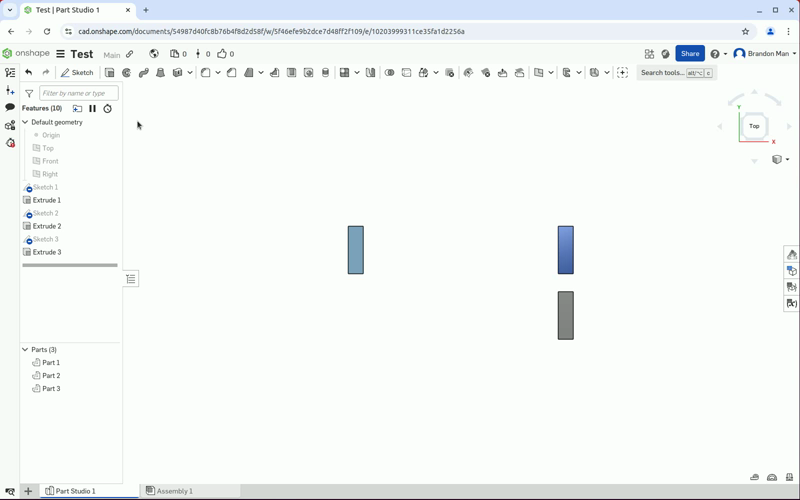
key(shift+h)
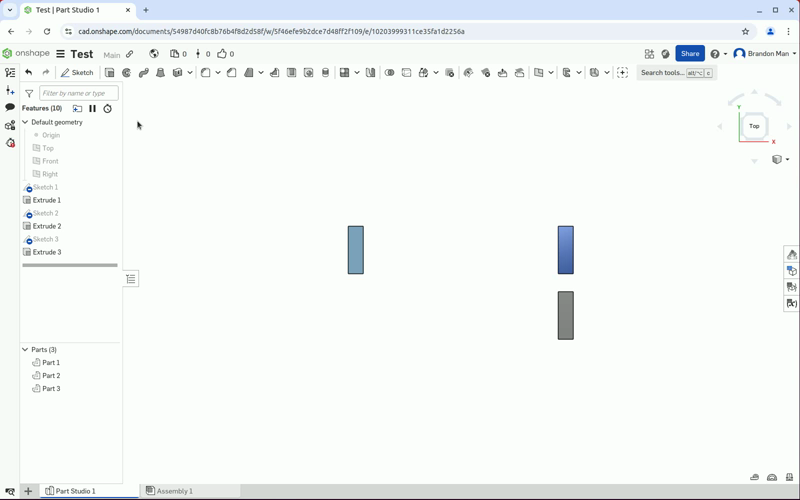
mouse_move(73, 189)
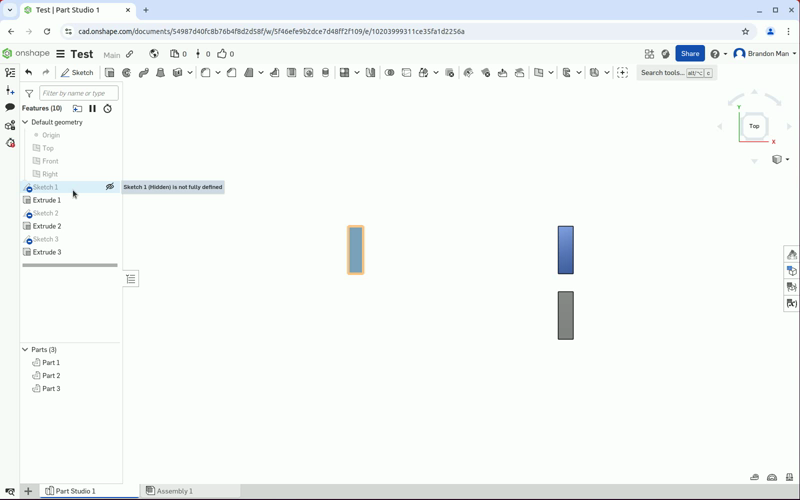
click(73, 189)
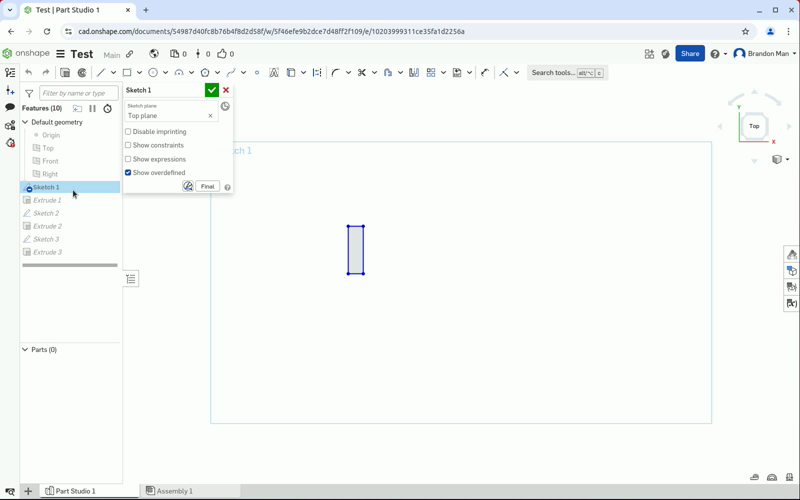
mouse_move(229, 92)
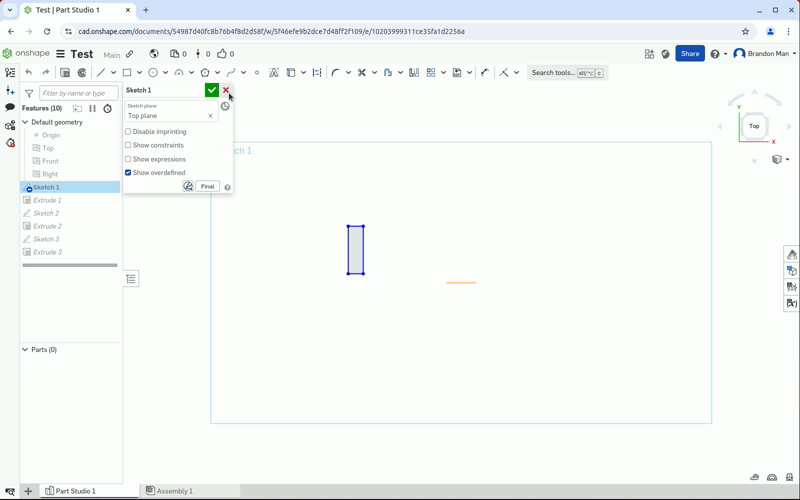
click(229, 92)
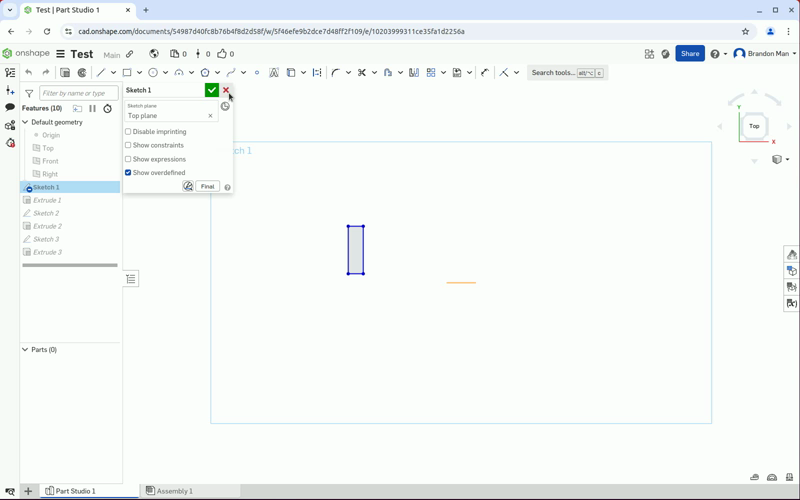
key(shift+s)
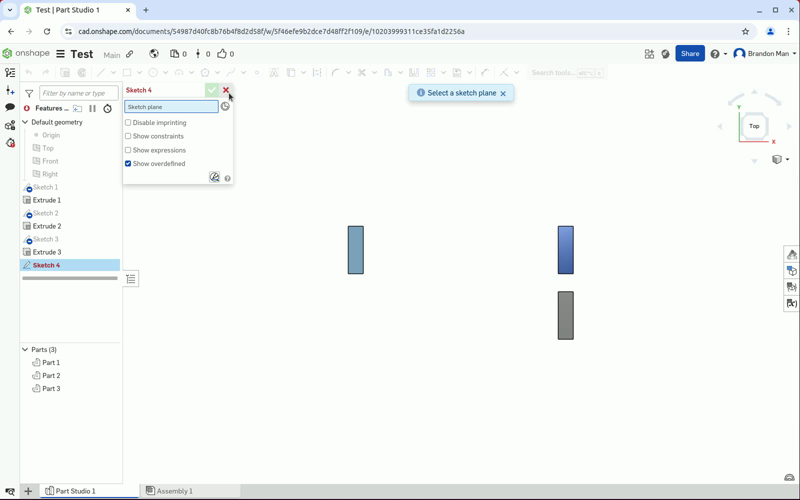
mouse_move(73, 150)
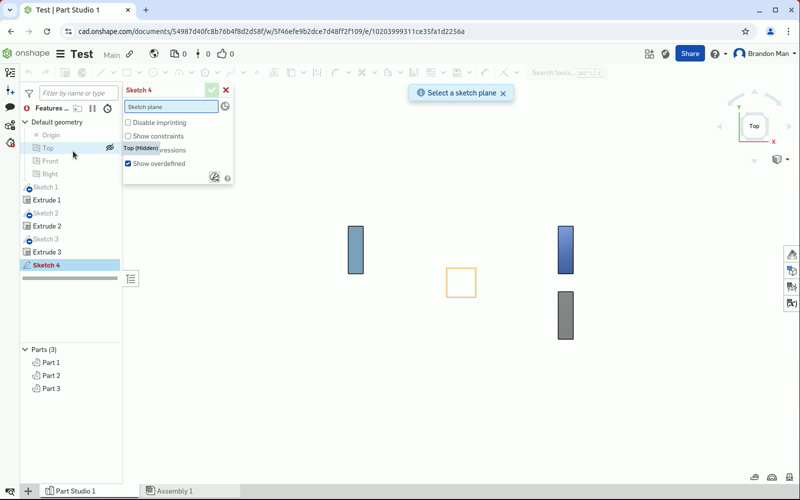
click(73, 150)
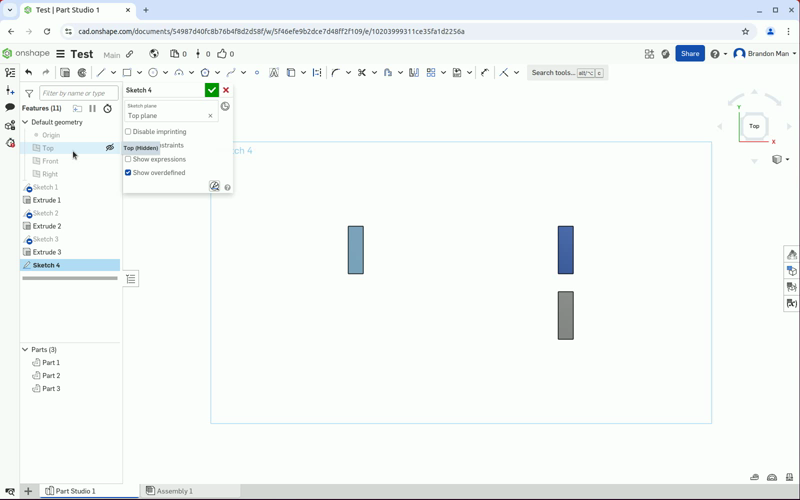
mouse_move(73, 352)
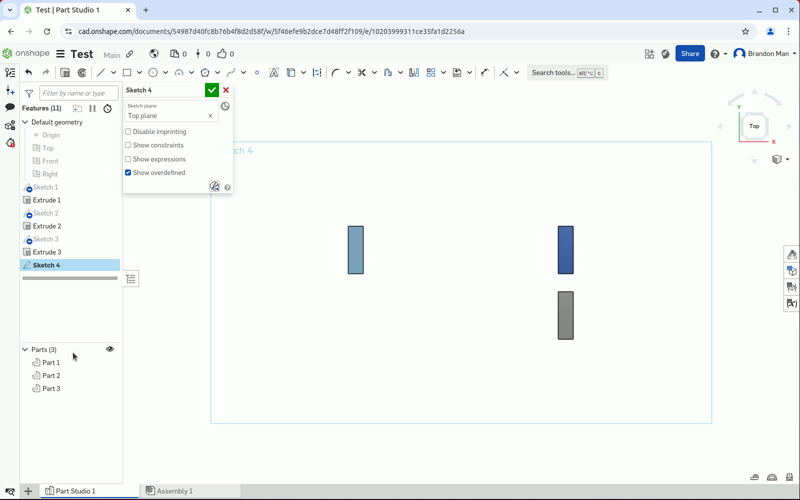
key(y)
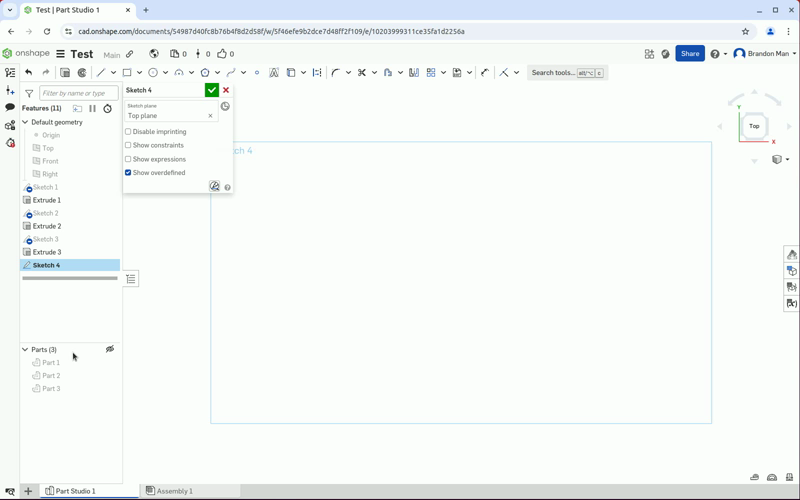
key(l)
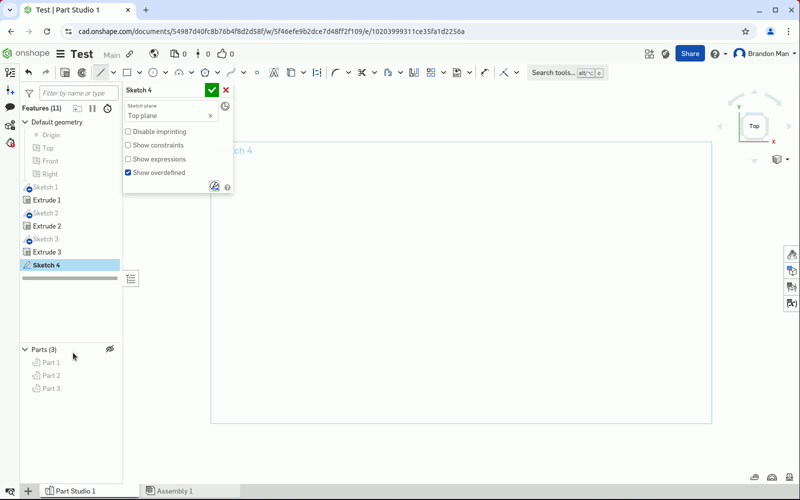
key_down(shift)
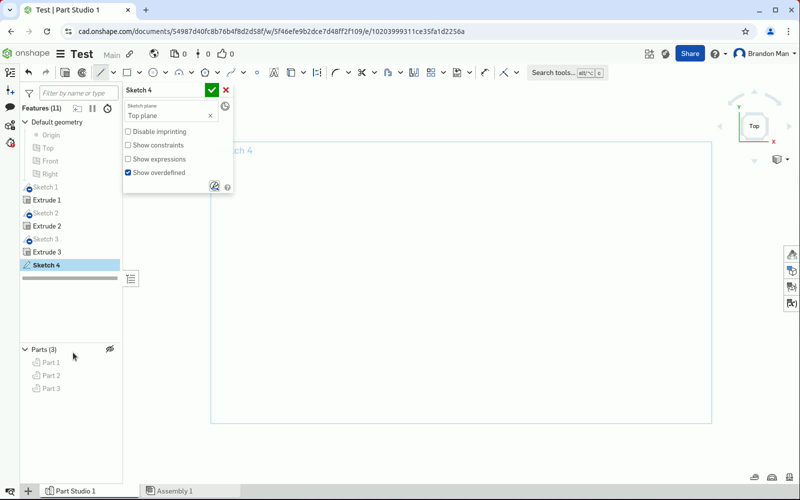
mouse_move(348, 292)
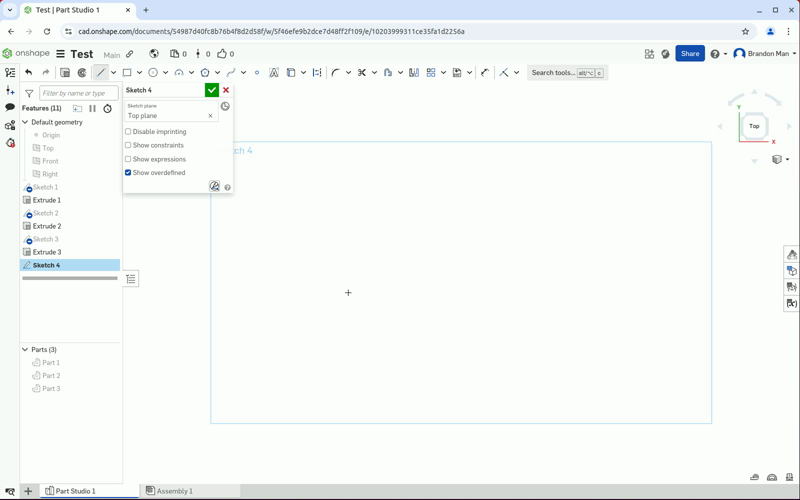
click(348, 292)
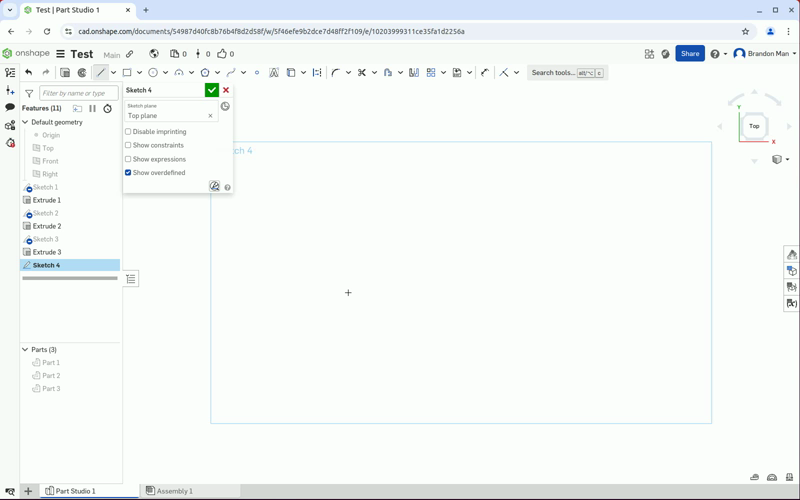
key_up(shift)
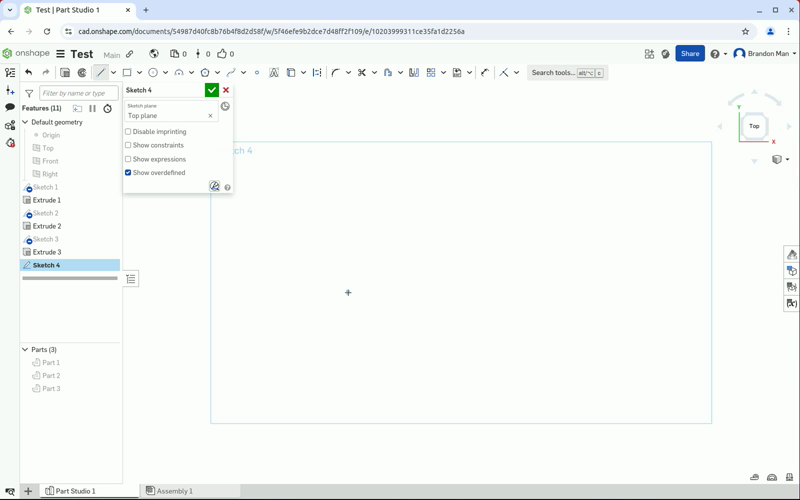
key_down(shift)
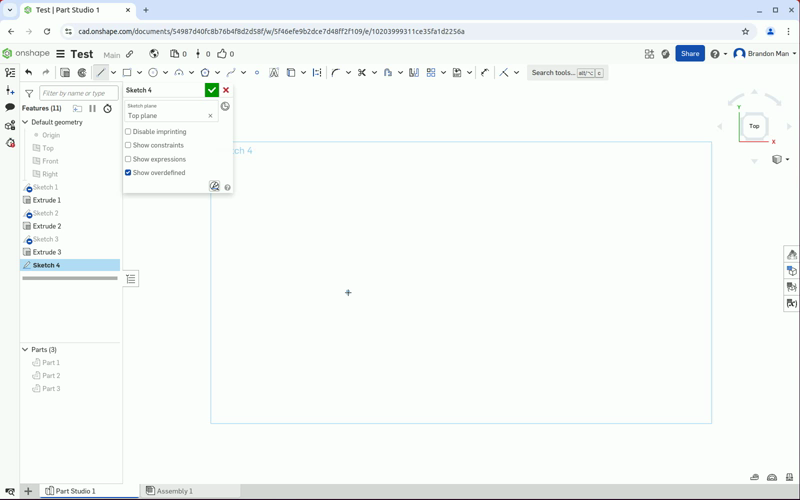
mouse_move(378, 292)
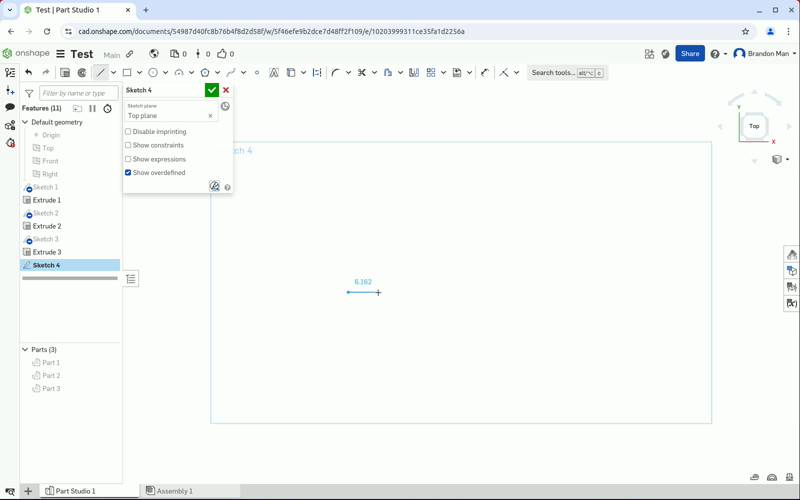
mouse_move(362, 292)
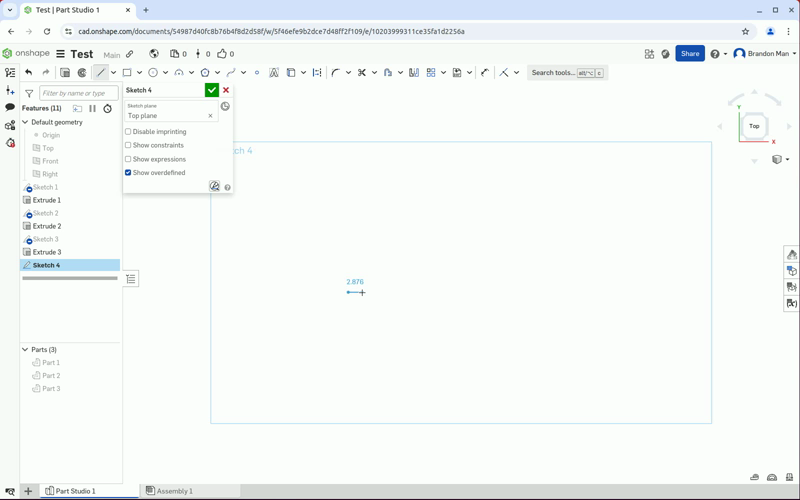
click(362, 292)
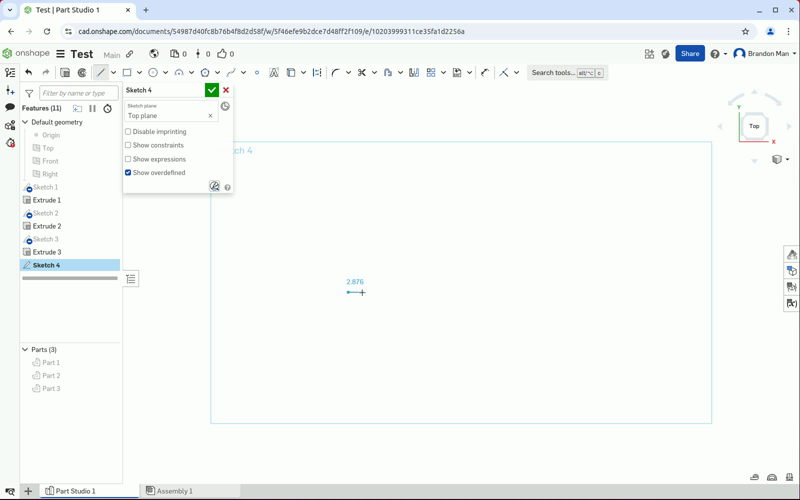
key_up(shift)
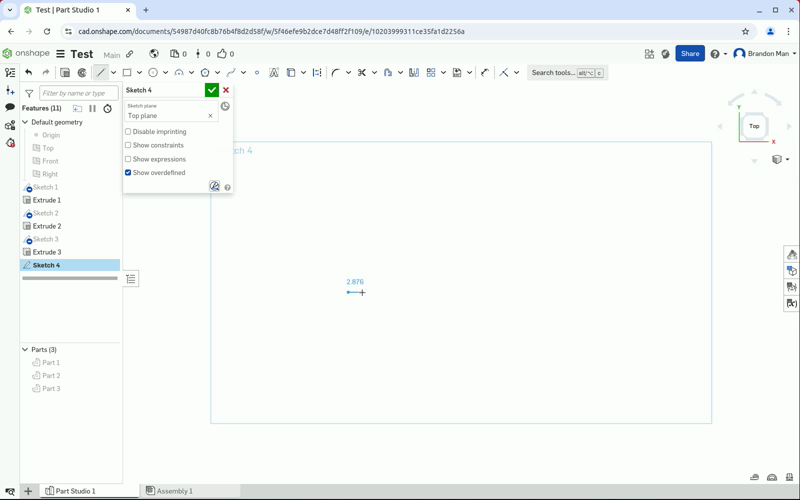
key_down(shift)
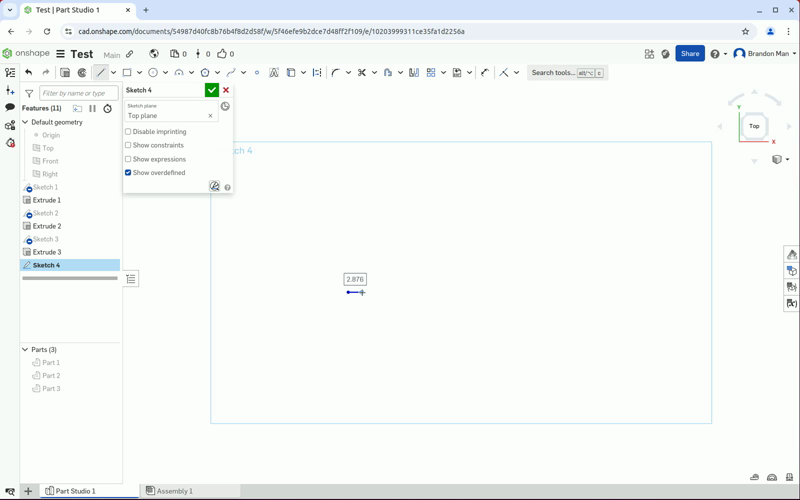
mouse_move(558, 292)
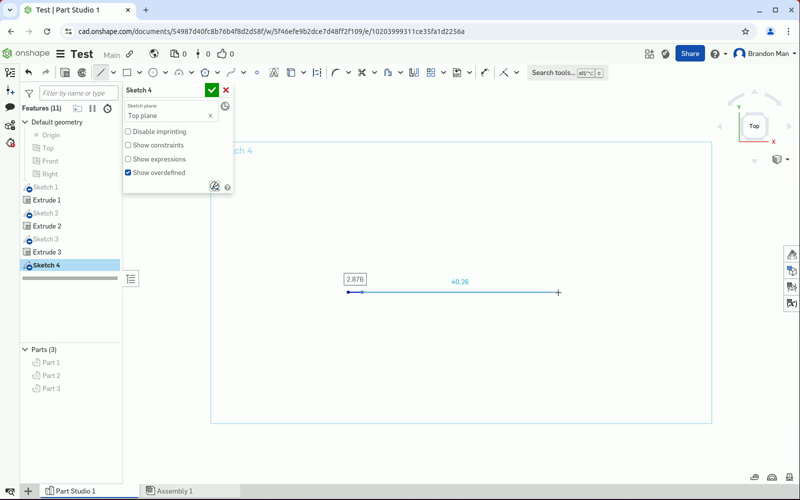
click(558, 292)
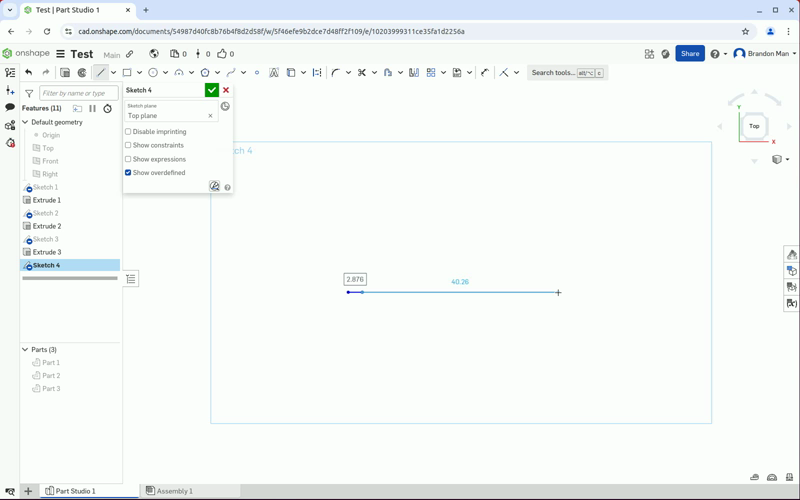
key_up(shift)
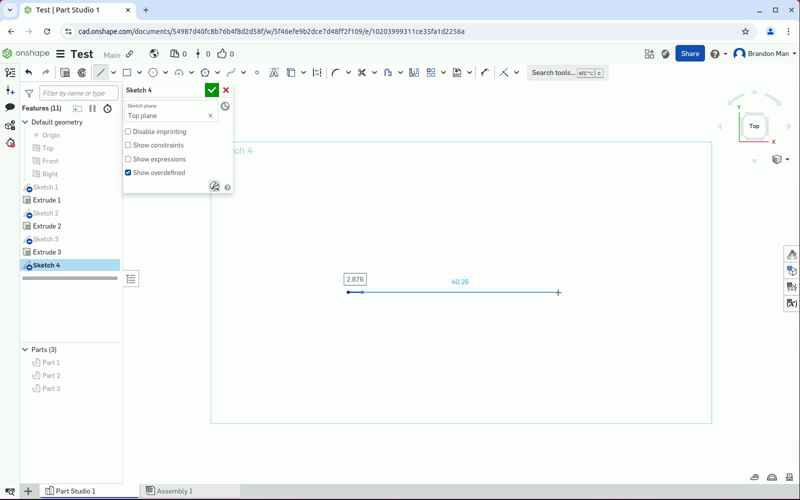
key_down(shift)
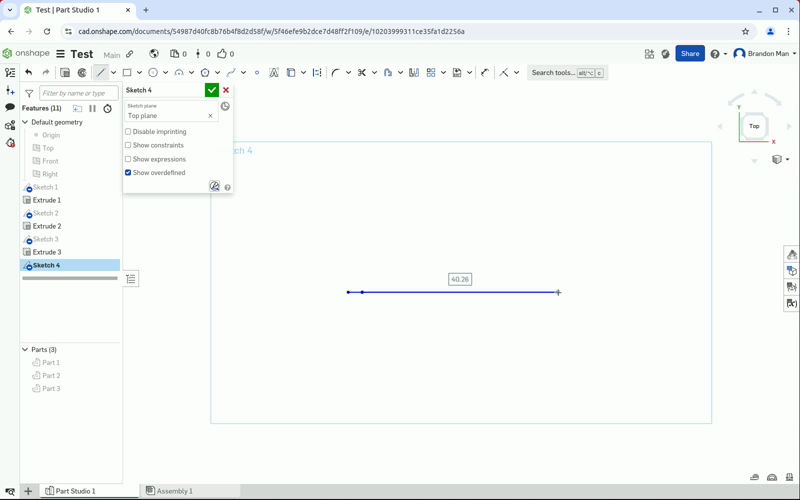
mouse_move(588, 292)
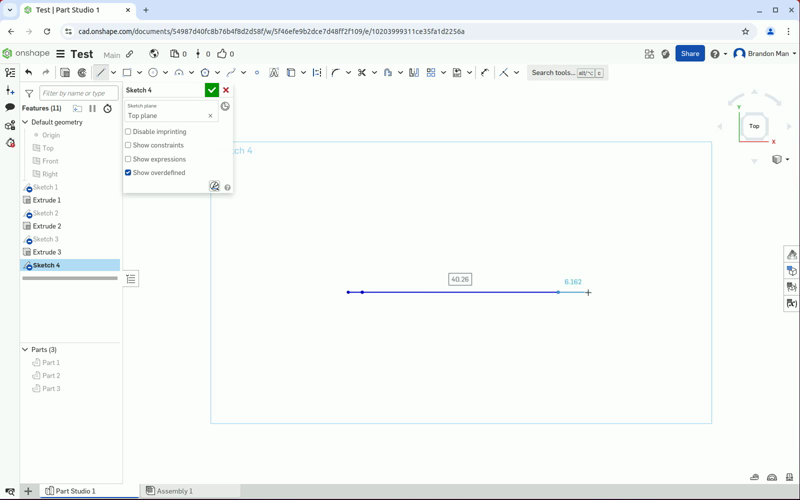
mouse_move(572, 292)
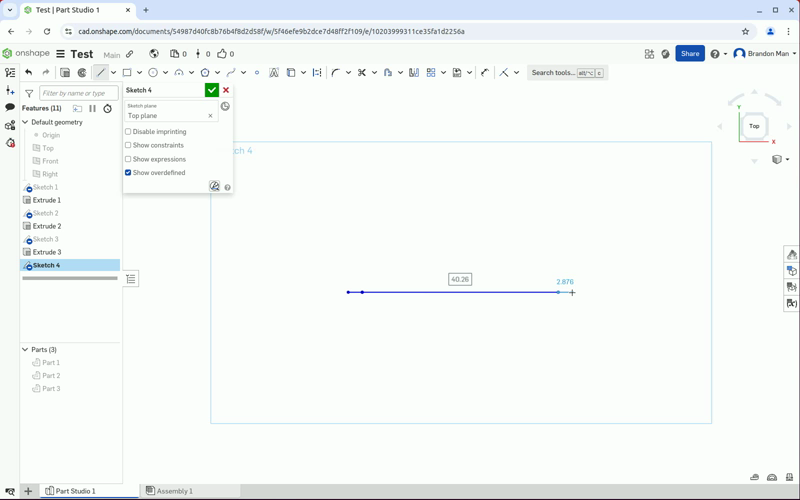
click(572, 292)
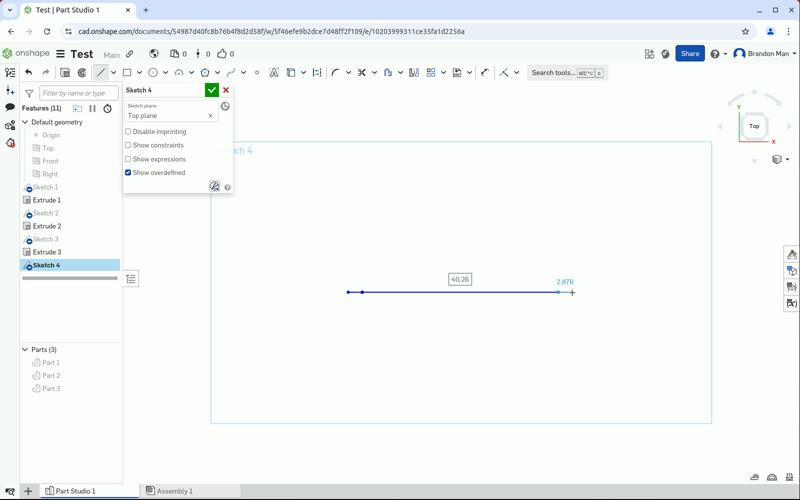
key_up(shift)
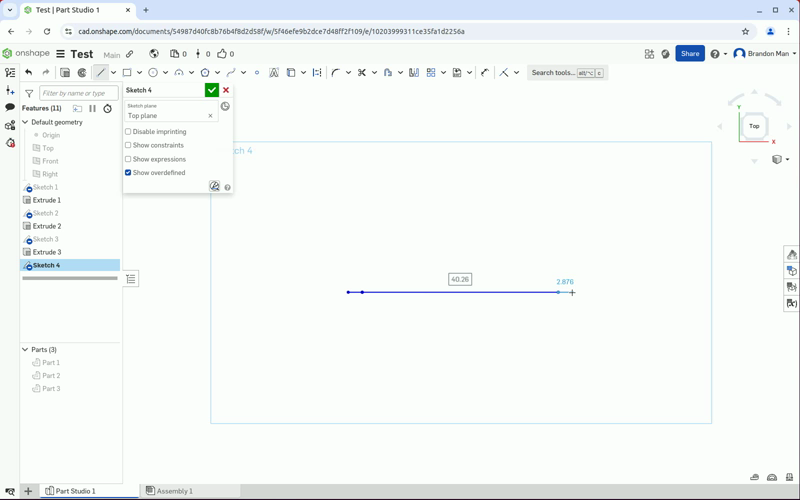
key_down(shift)
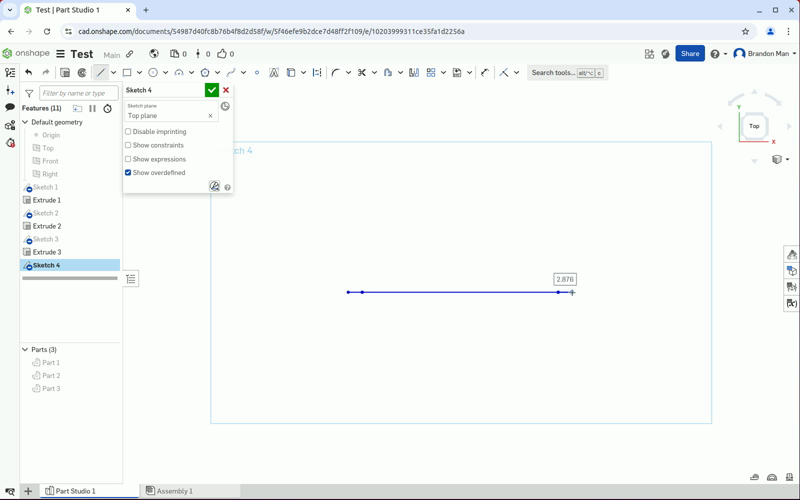
mouse_move(589, 292)
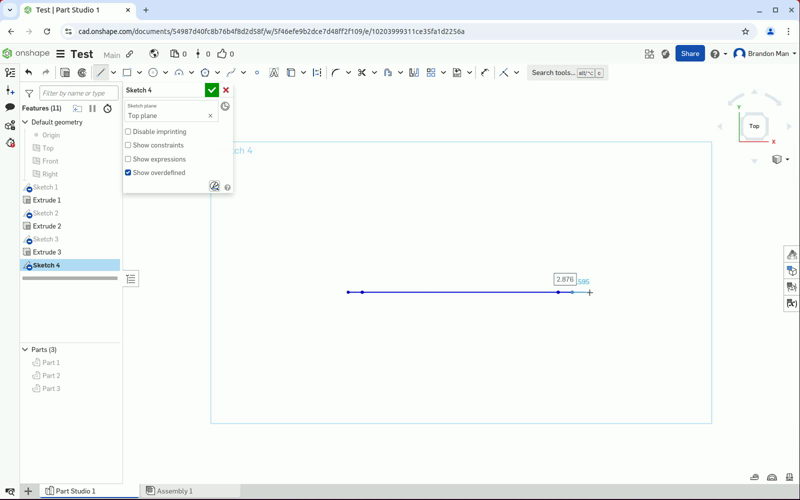
mouse_move(572, 273)
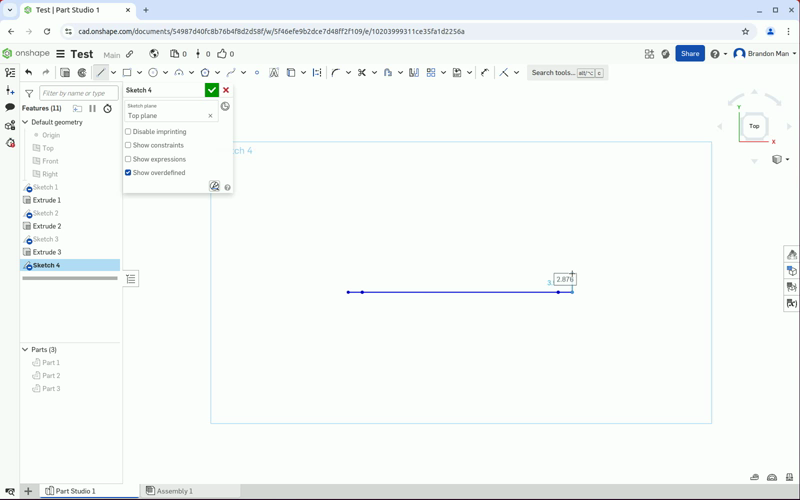
click(572, 273)
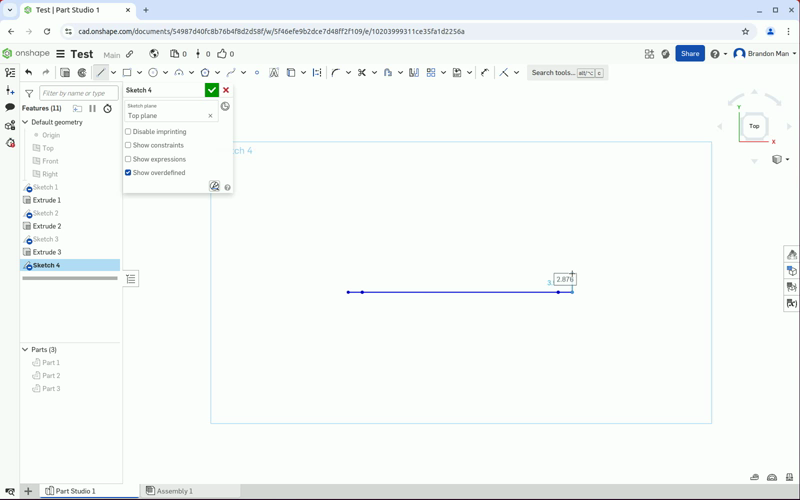
key_up(shift)
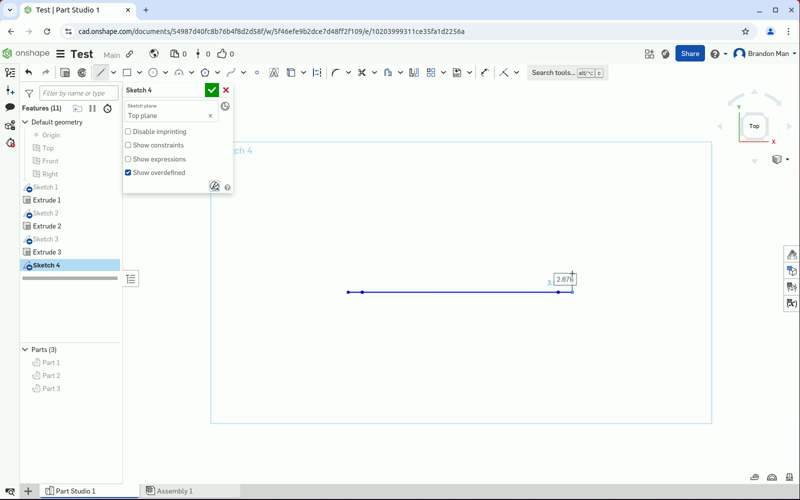
key_down(shift)
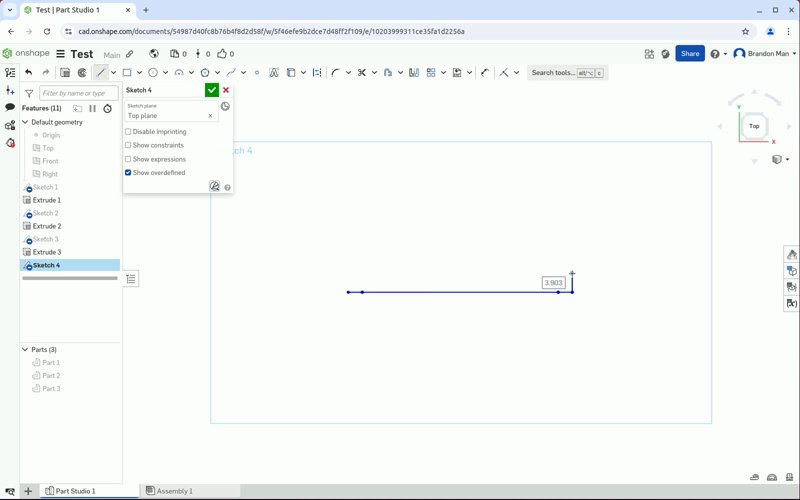
mouse_move(589, 273)
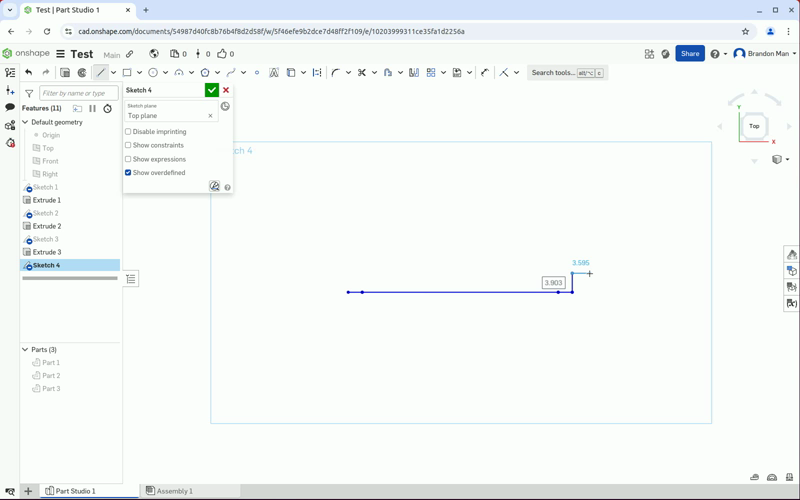
mouse_move(558, 273)
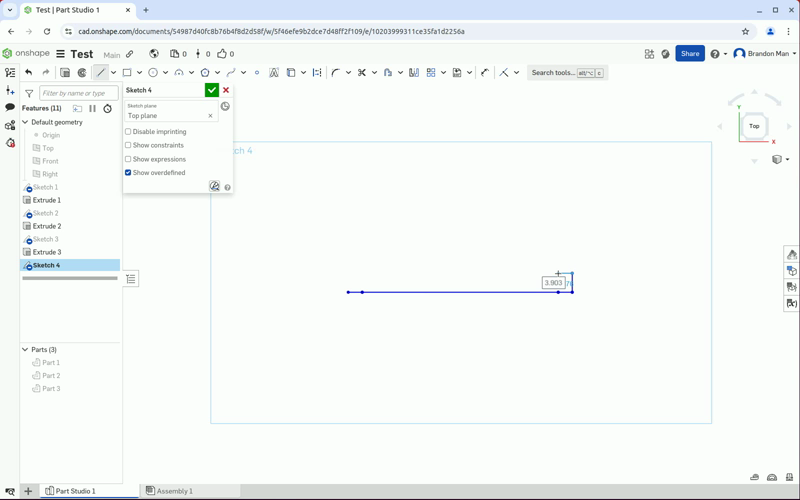
click(558, 273)
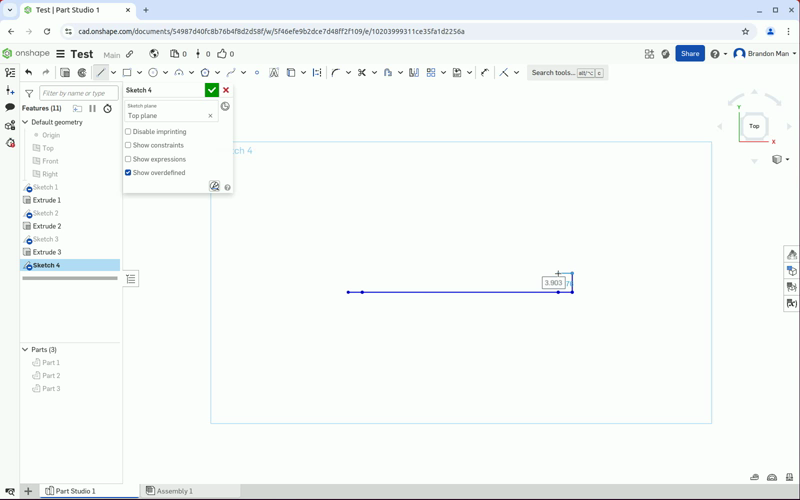
key_up(shift)
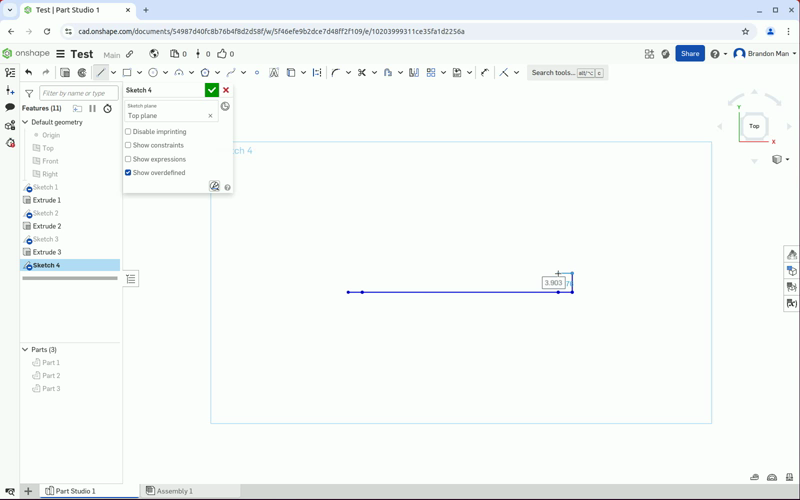
key_down(shift)
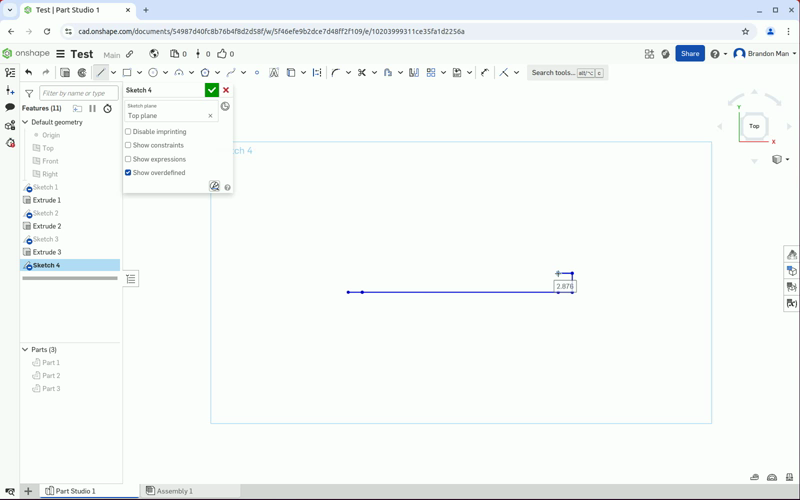
mouse_move(362, 273)
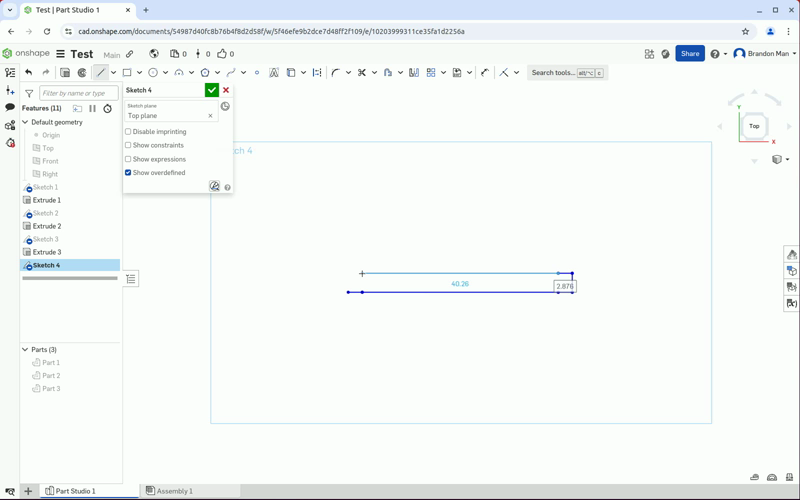
click(362, 273)
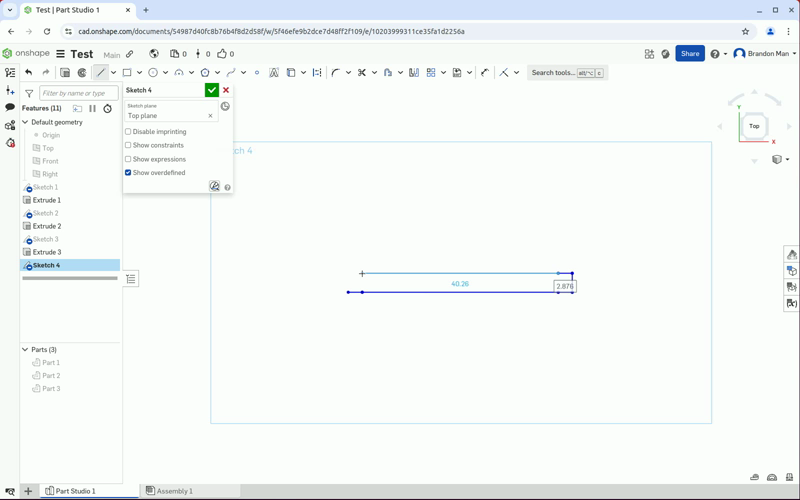
key_up(shift)
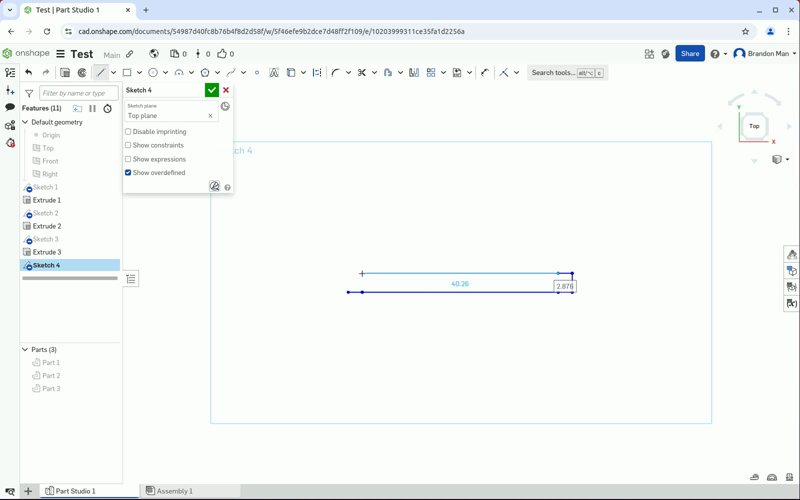
key_down(shift)
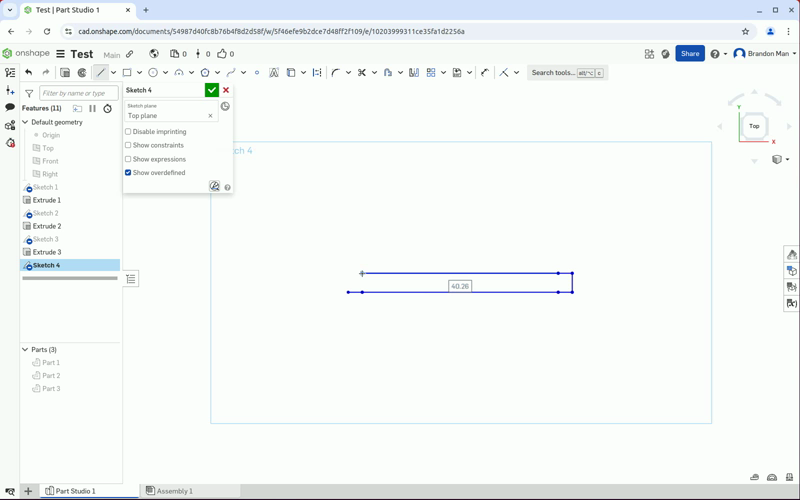
mouse_move(392, 273)
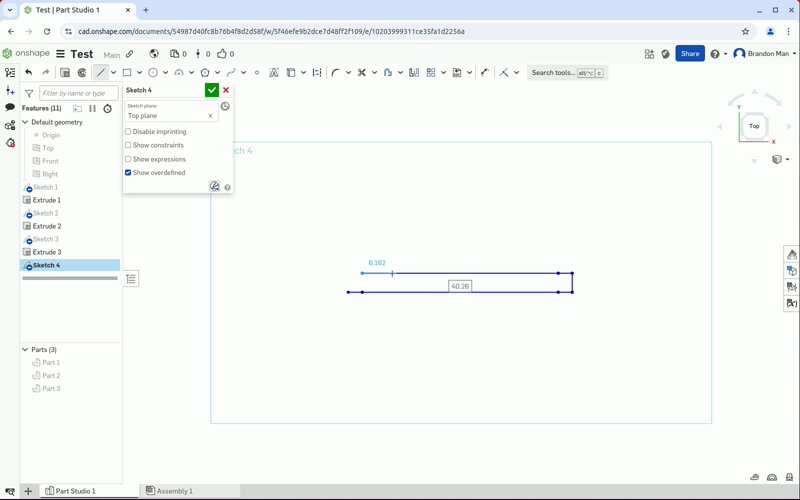
mouse_move(348, 273)
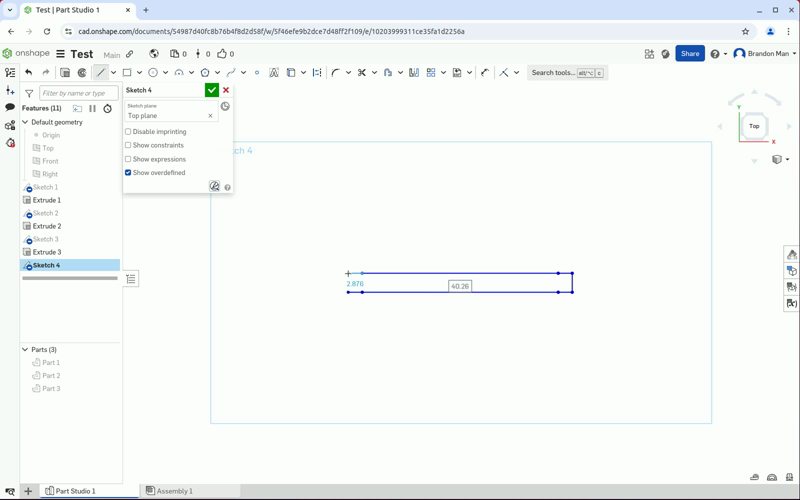
click(348, 273)
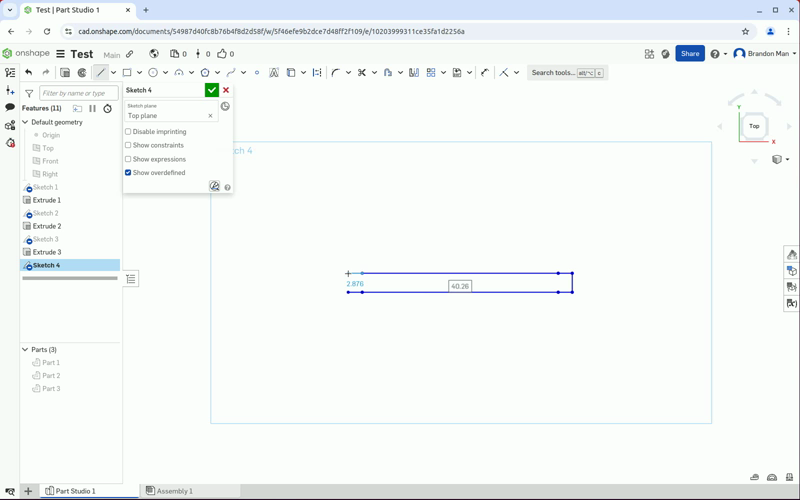
key_up(shift)
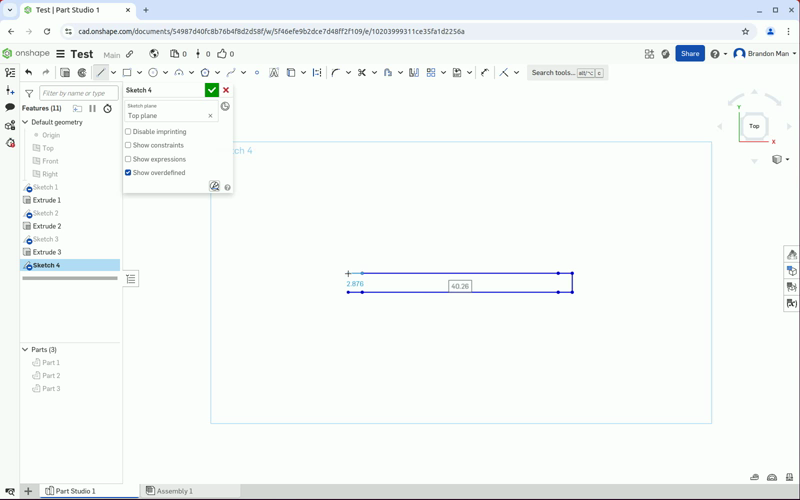
mouse_move(378, 273)
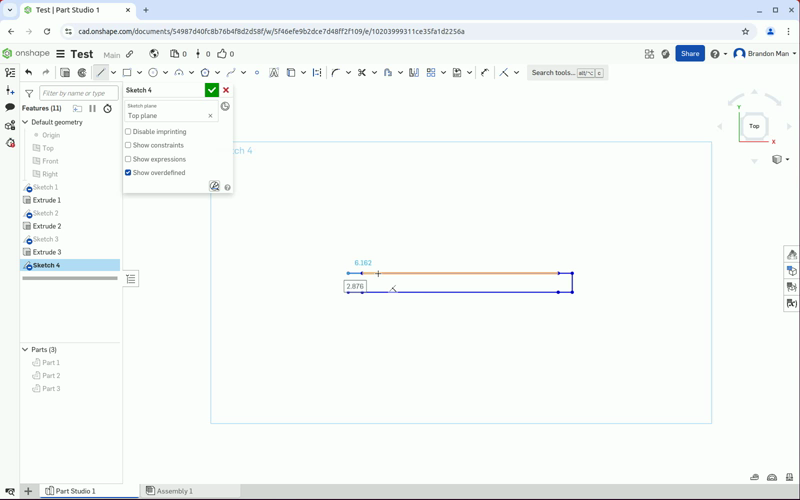
key_down(shift)
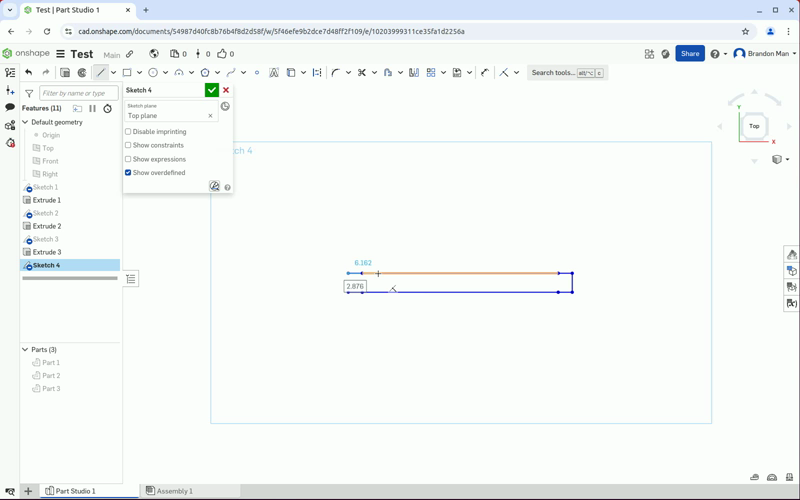
mouse_move(348, 292)
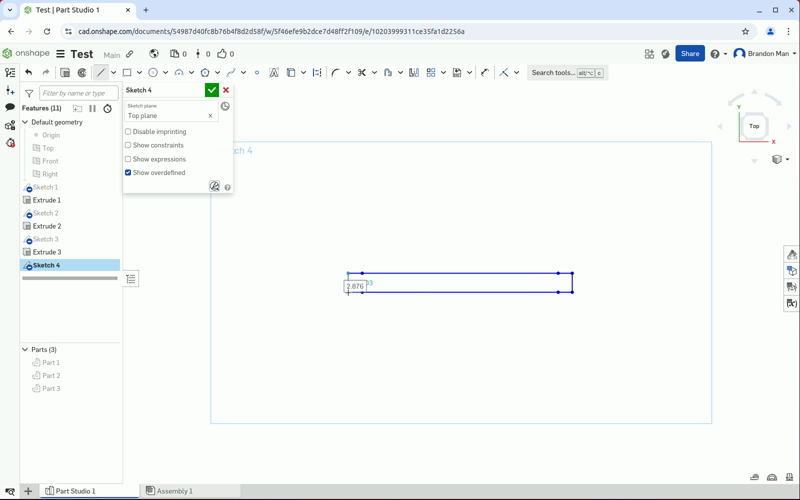
key_up(shift)
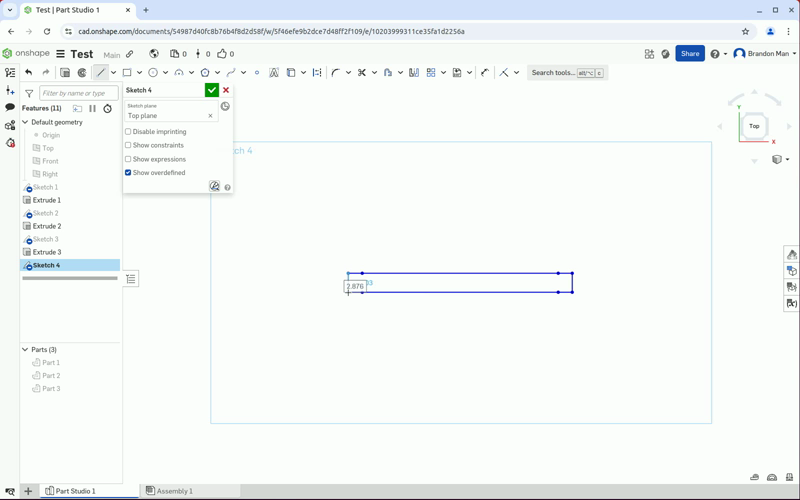
click(348, 292)
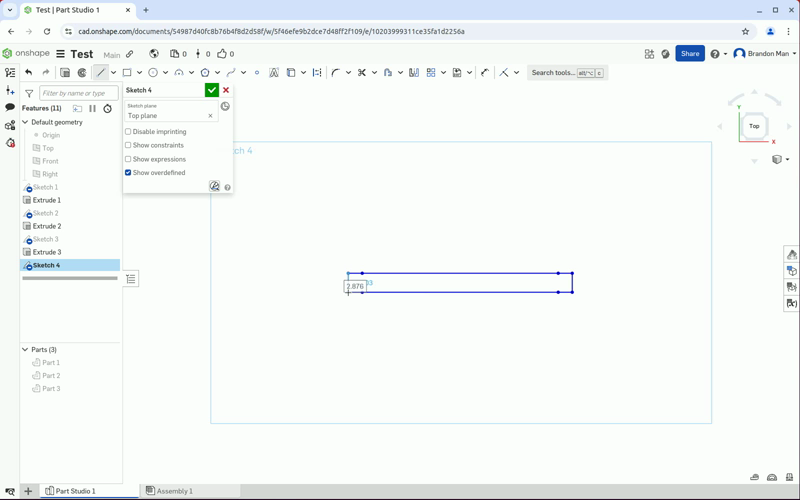
key(esc)
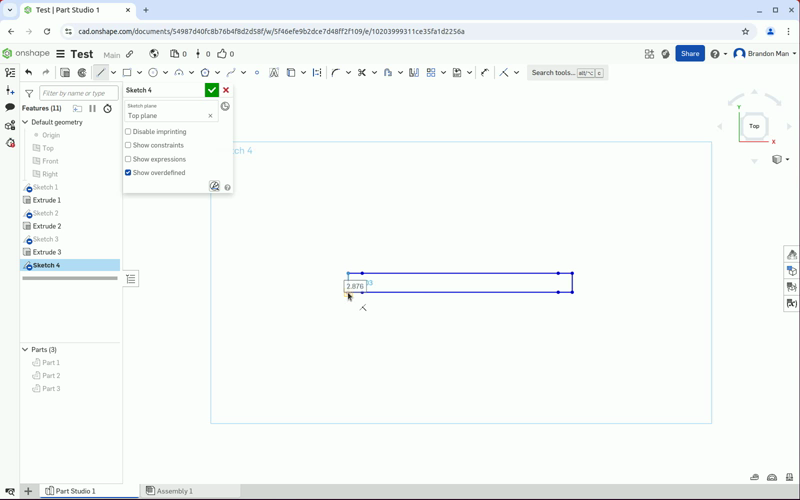
mouse_move(540, 284)
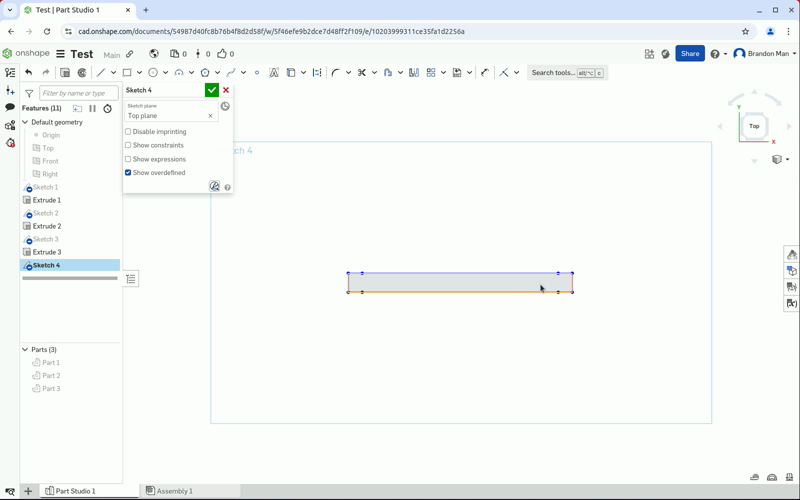
click(540, 284)
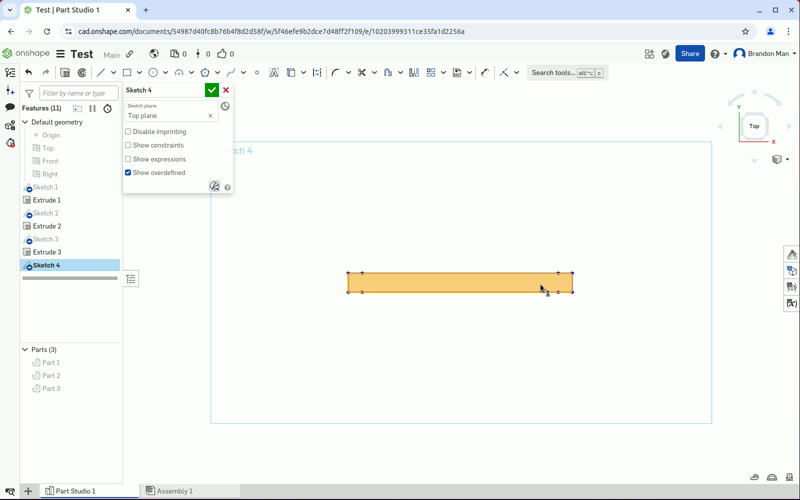
mouse_move(73, 352)
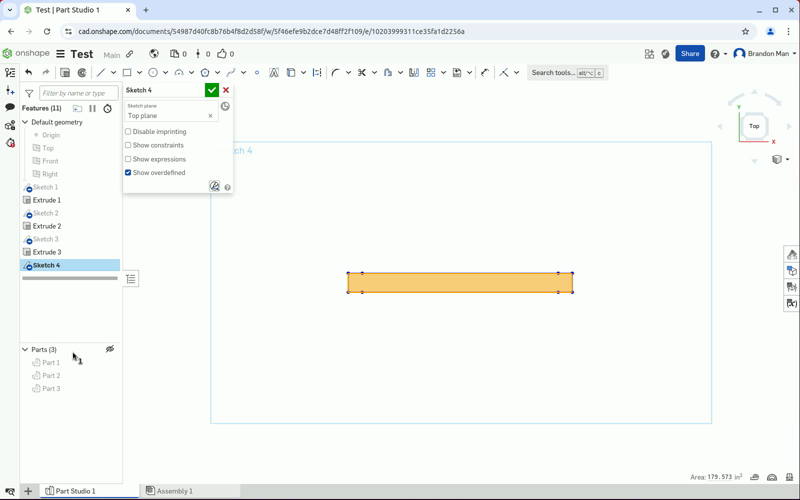
key(shift+y)
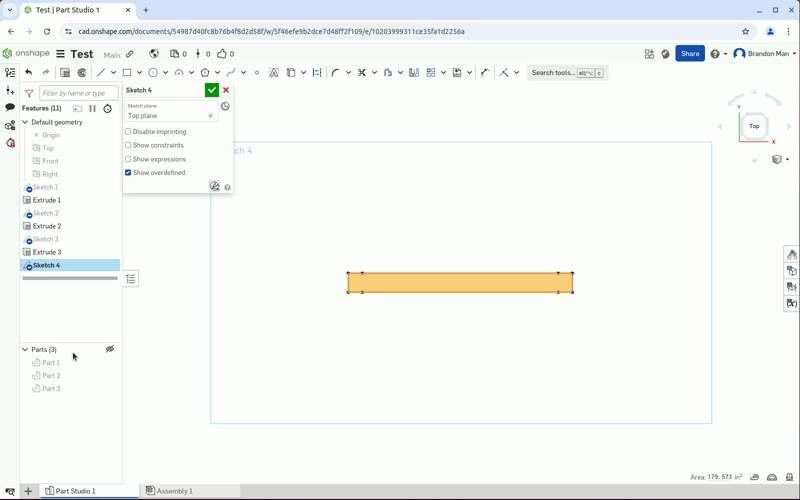
key(shift+e)
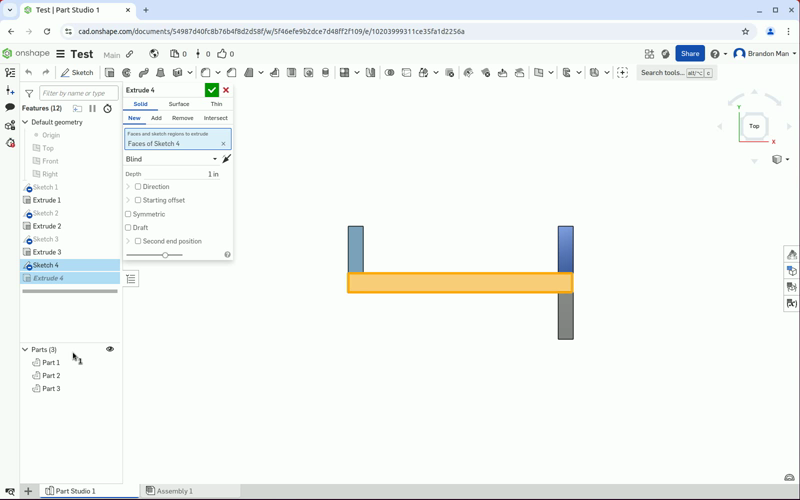
mouse_move(143, 106)
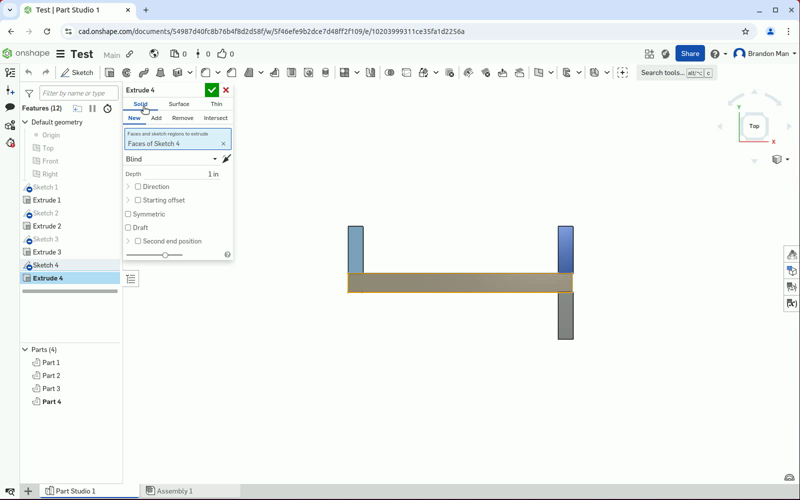
click(143, 106)
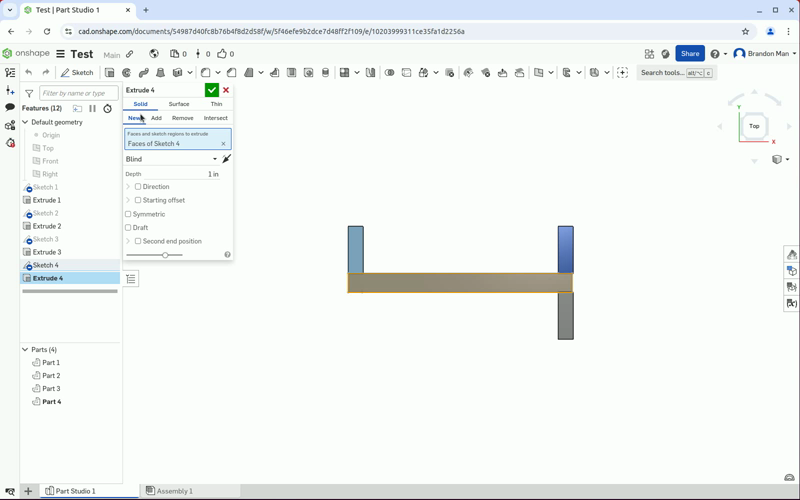
mouse_move(137, 120)
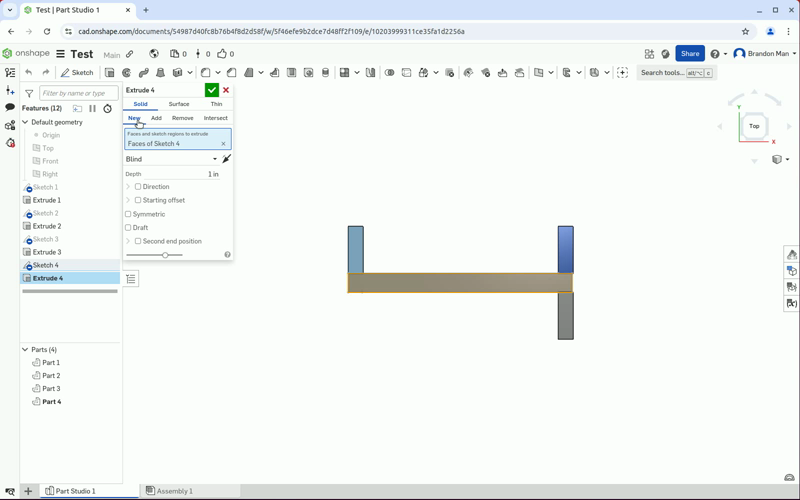
click(137, 120)
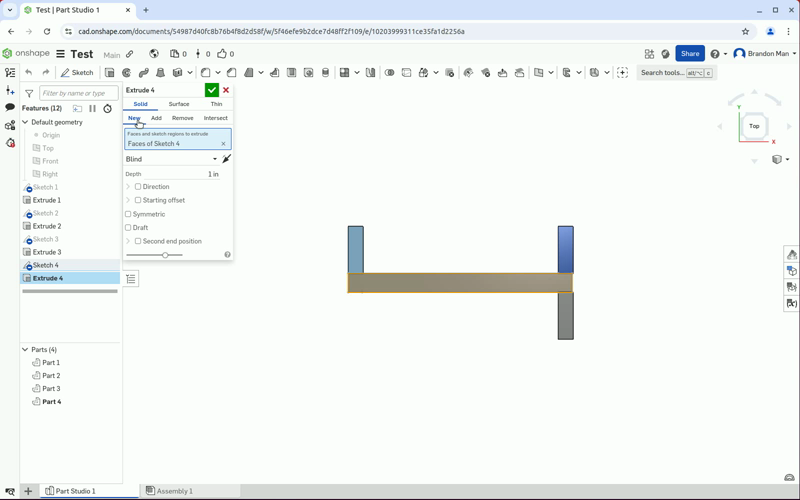
key(tab, 4)
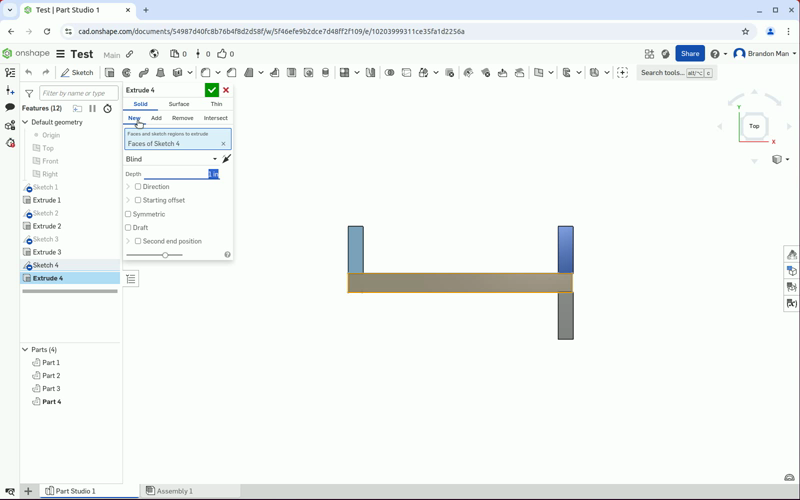
text(3.129)
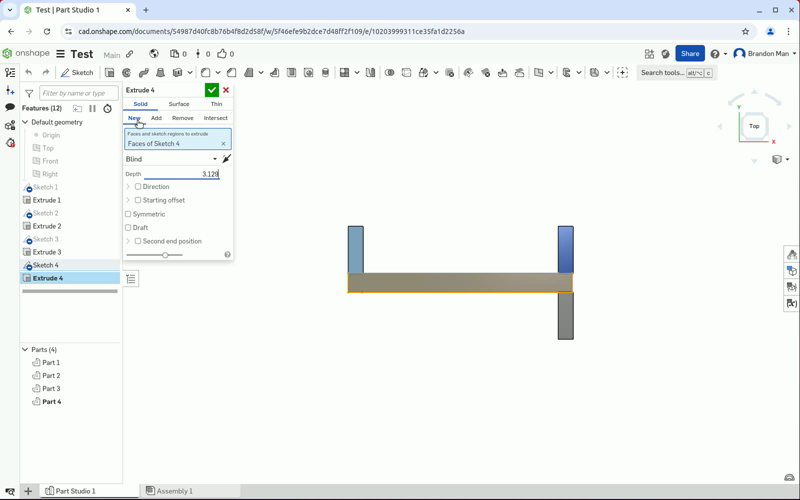
key(enter)
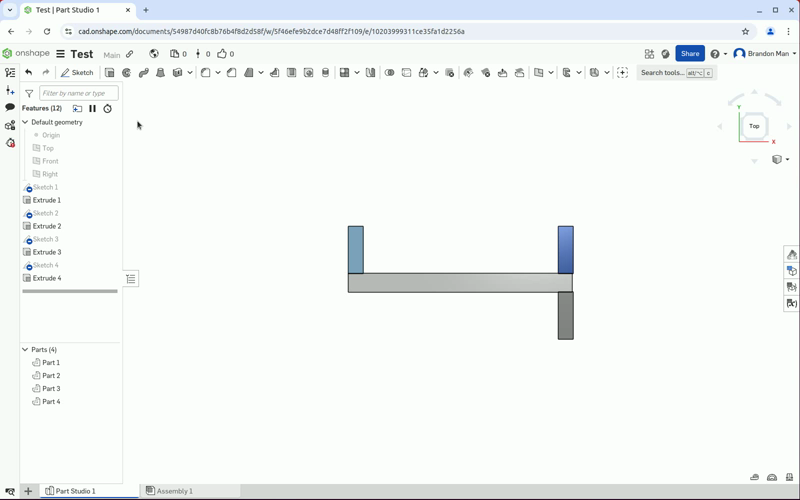
key(shift+h)
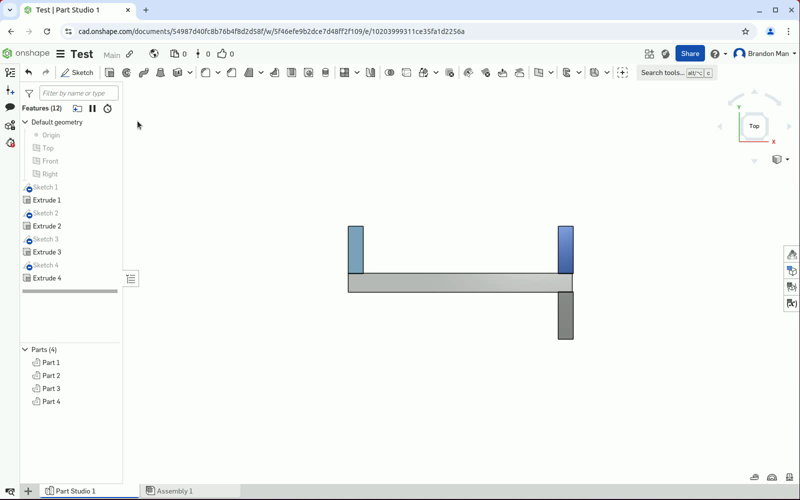
key(shift+h)
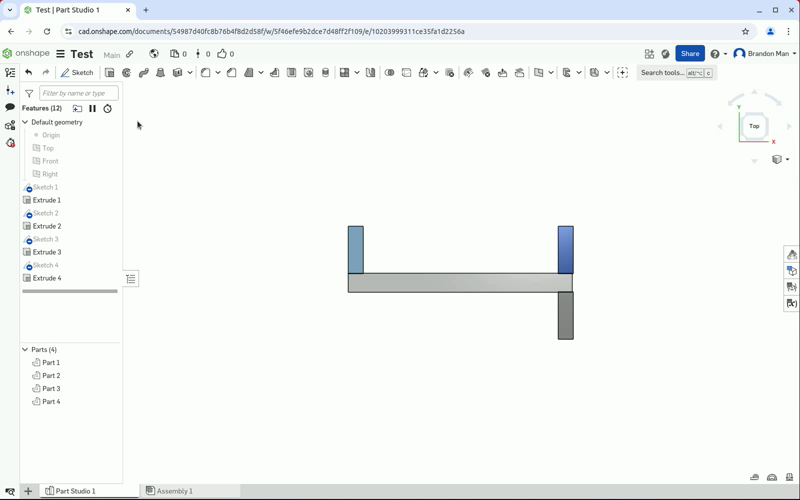
mouse_move(73, 189)
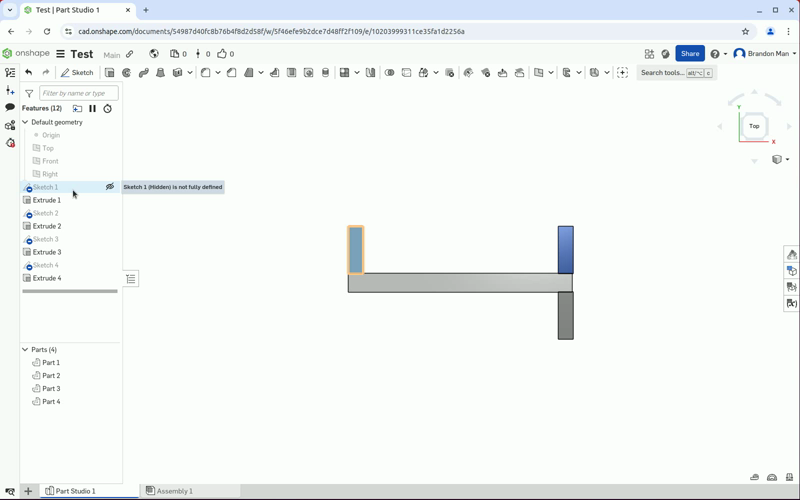
click(73, 189)
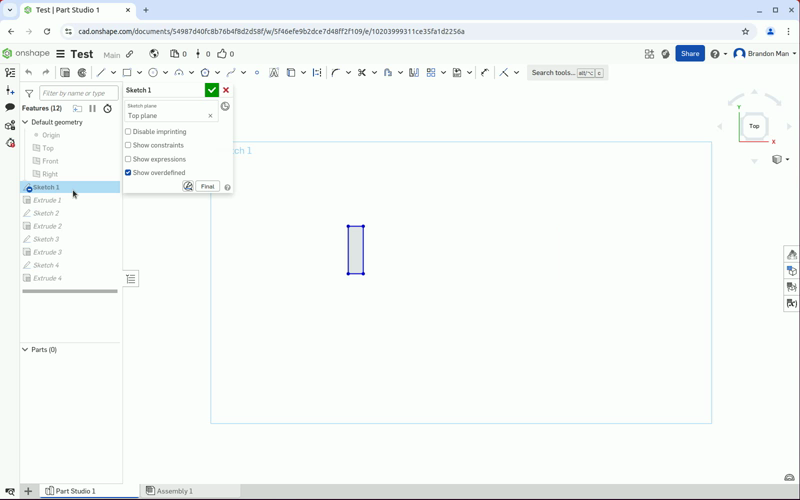
mouse_move(229, 92)
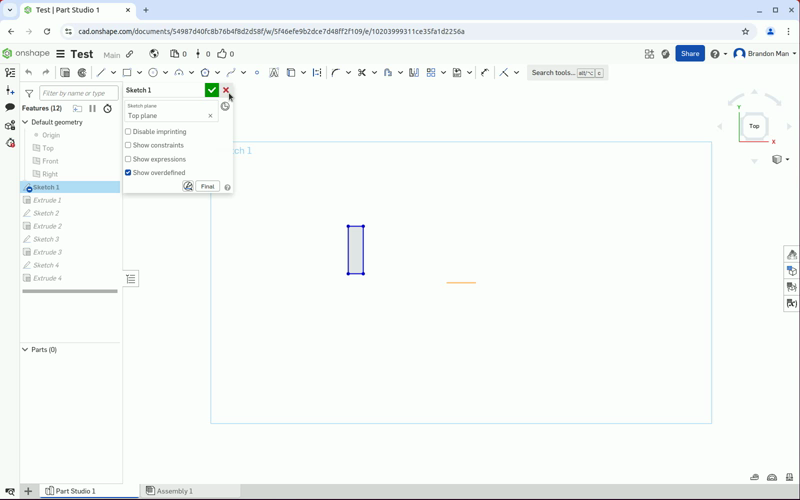
click(229, 92)
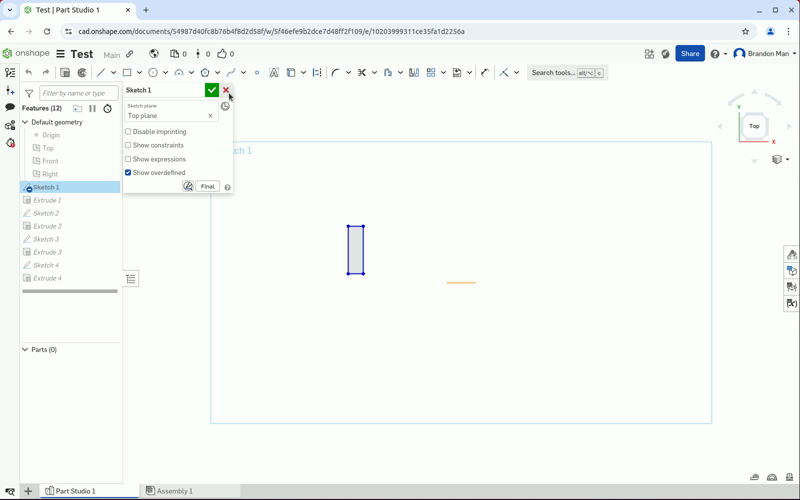
key(shift+s)
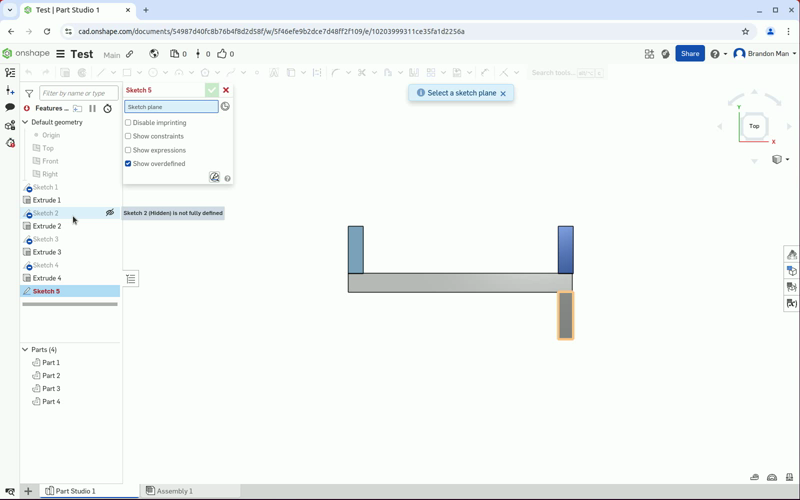
scroll(3)
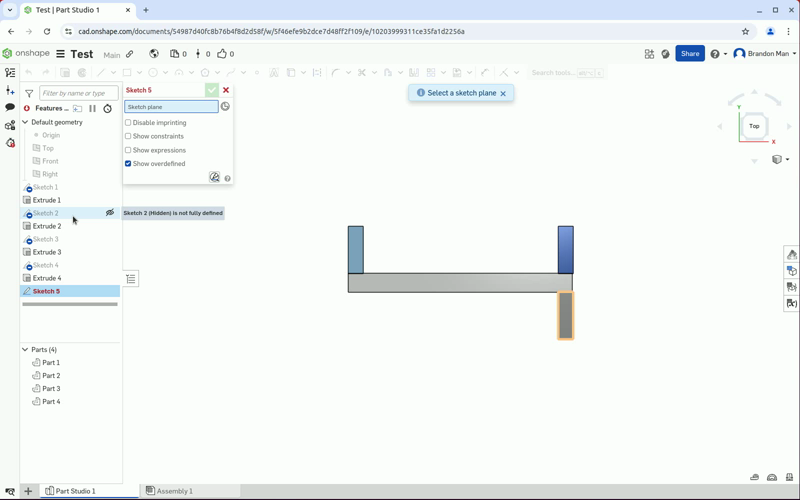
mouse_move(73, 150)
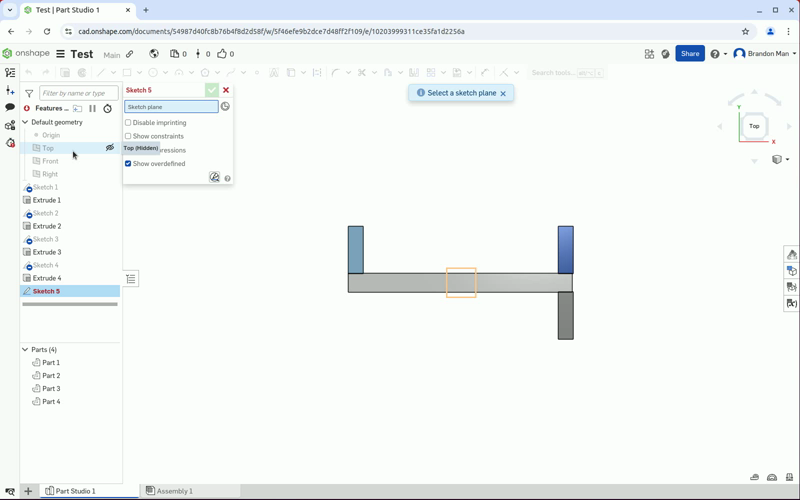
click(73, 150)
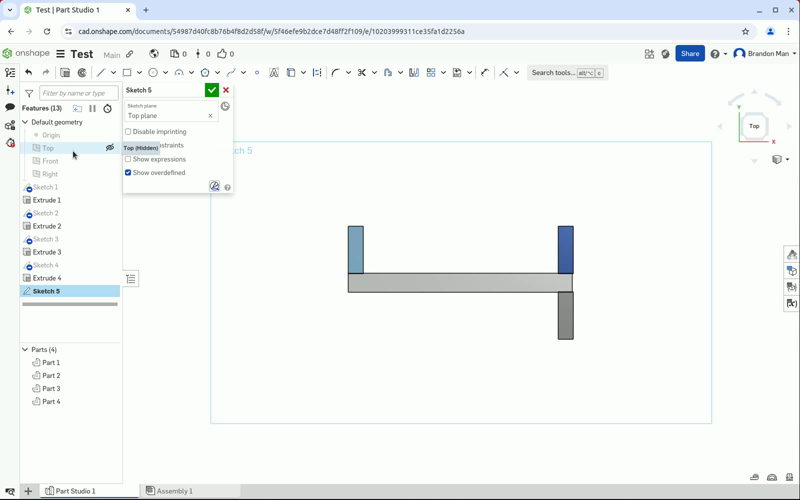
mouse_move(73, 352)
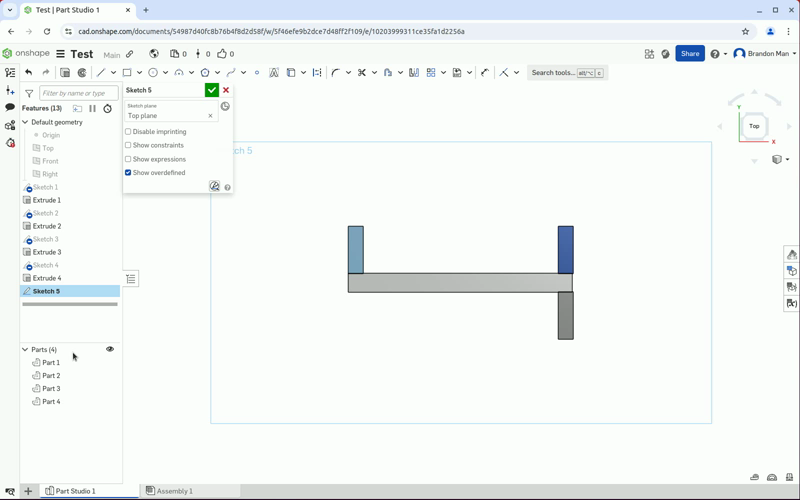
key(y)
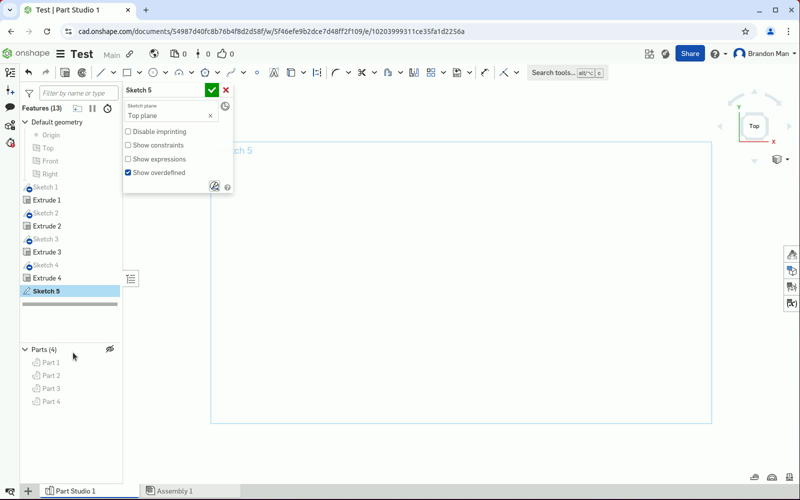
key(l)
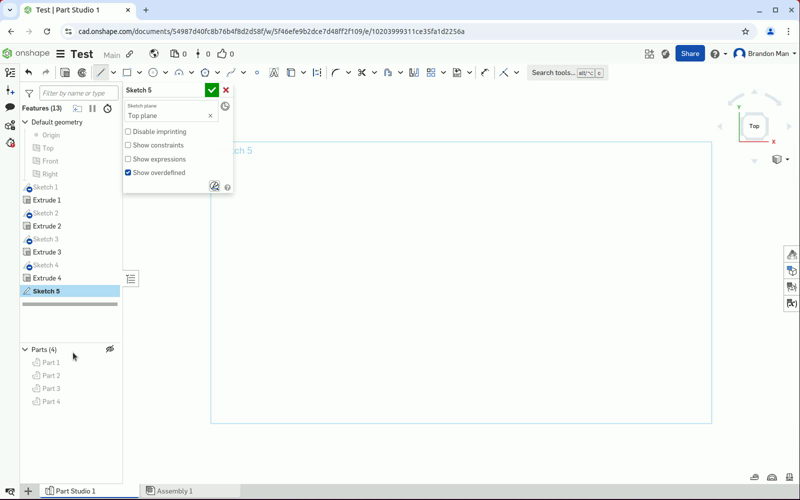
key_down(shift)
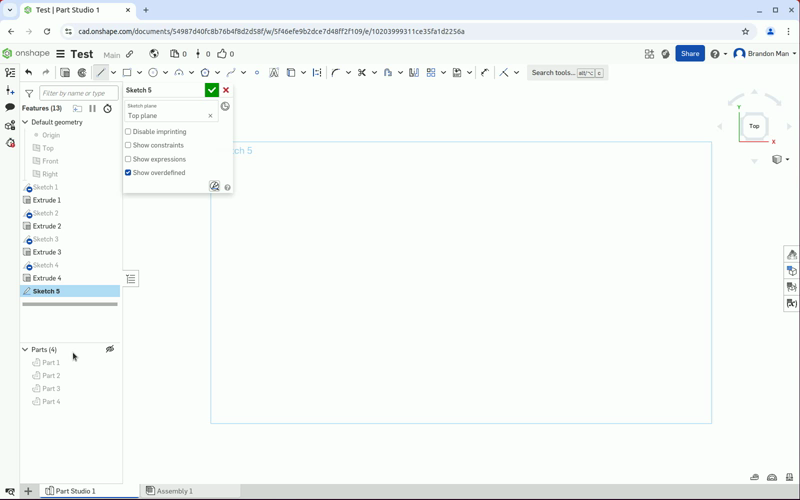
mouse_move(348, 339)
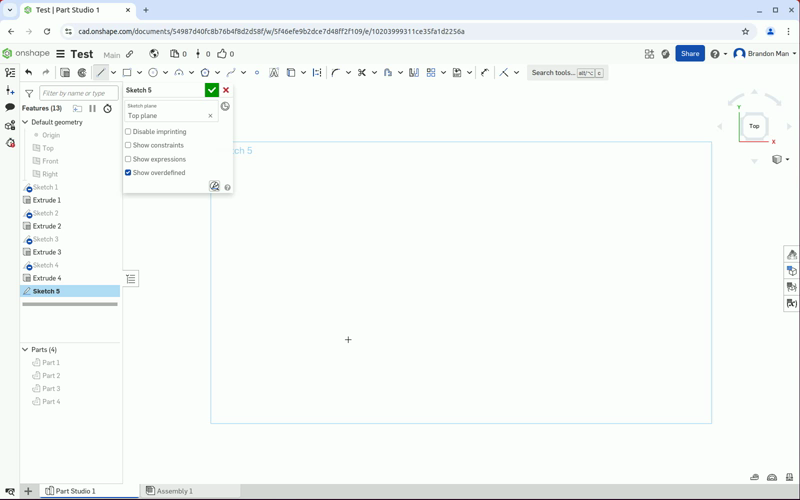
click(348, 339)
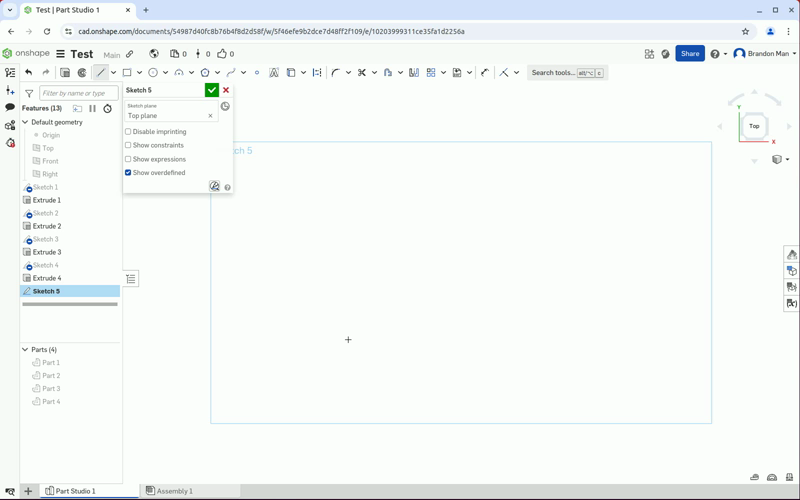
key_up(shift)
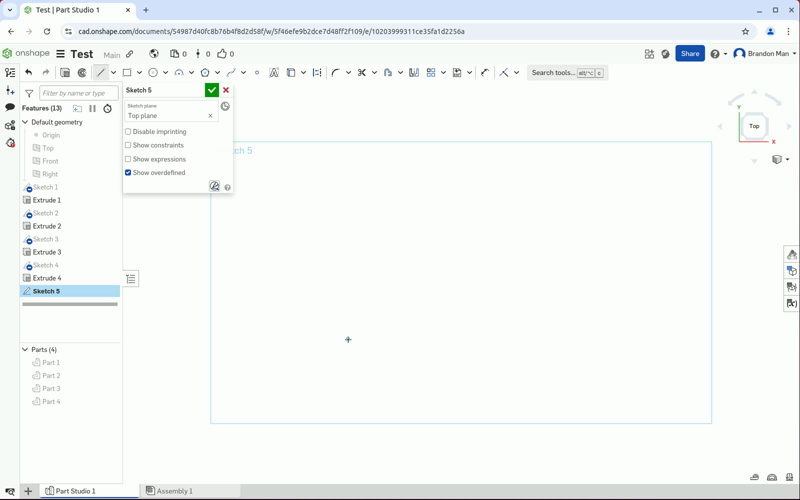
key_down(shift)
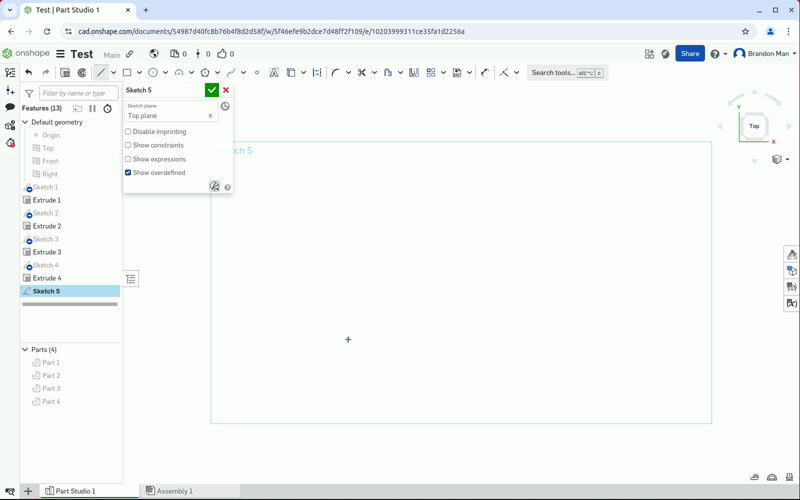
mouse_move(378, 339)
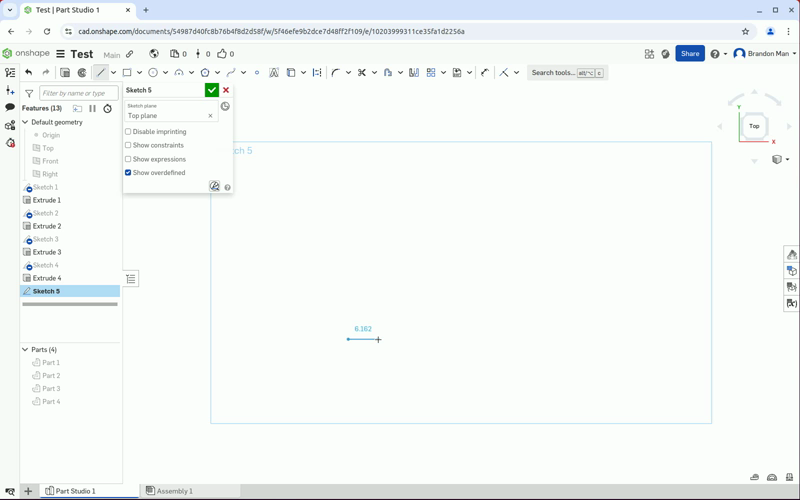
mouse_move(363, 339)
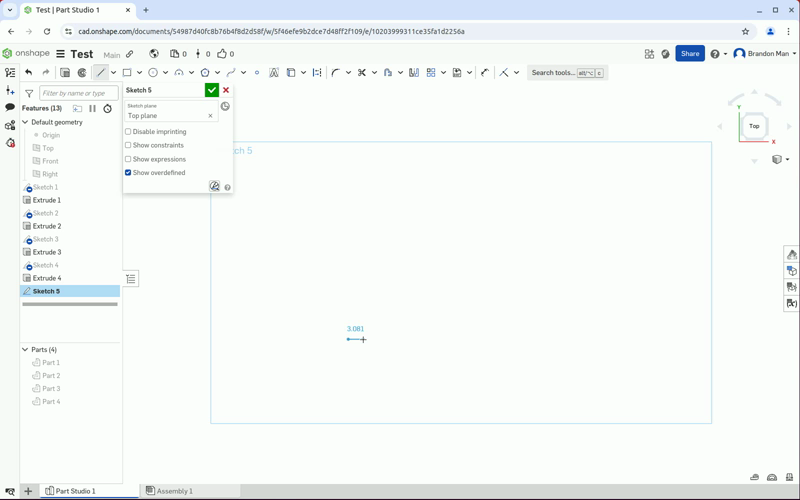
click(363, 339)
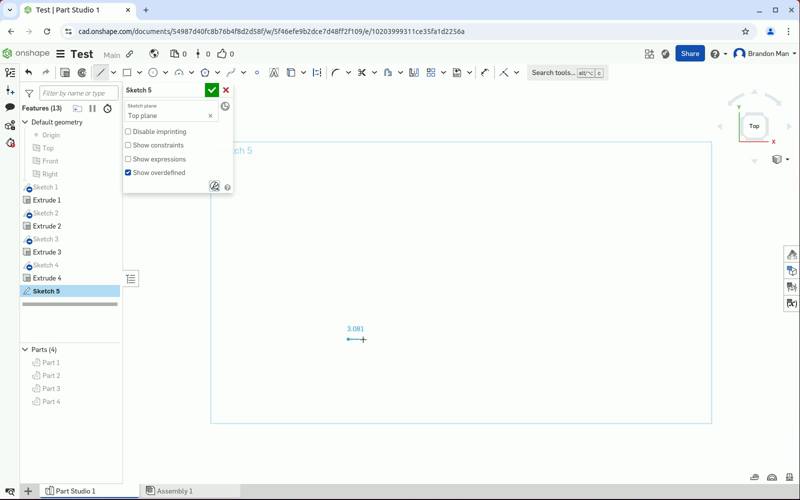
key_up(shift)
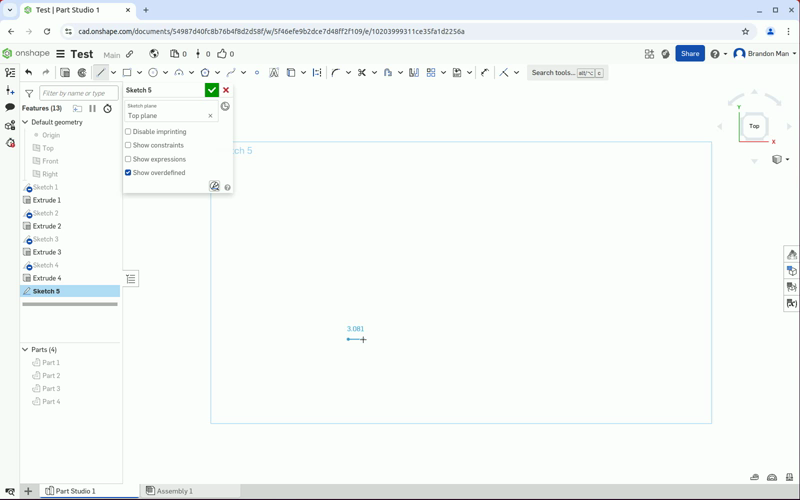
key_down(shift)
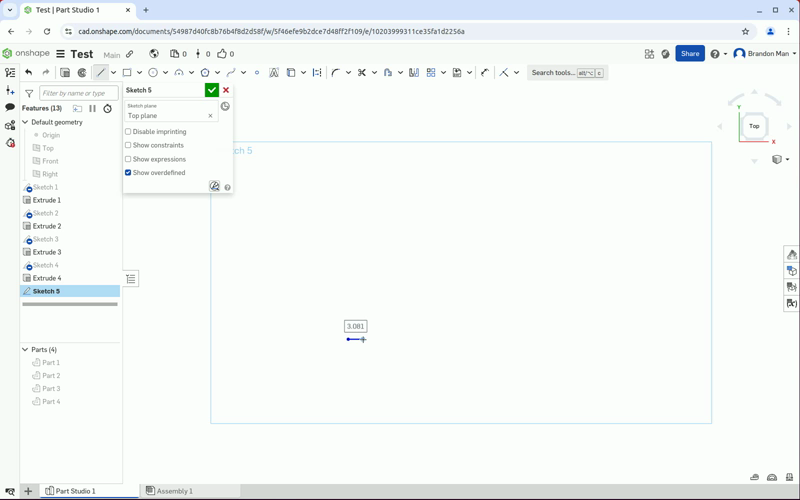
mouse_move(393, 339)
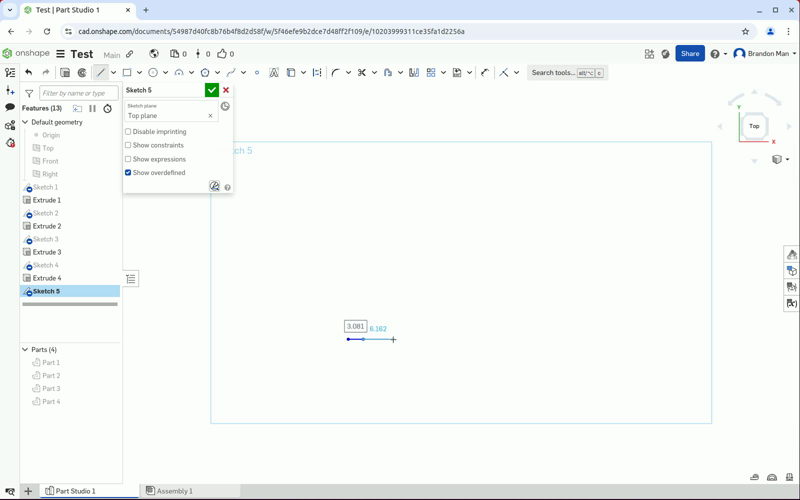
mouse_move(363, 291)
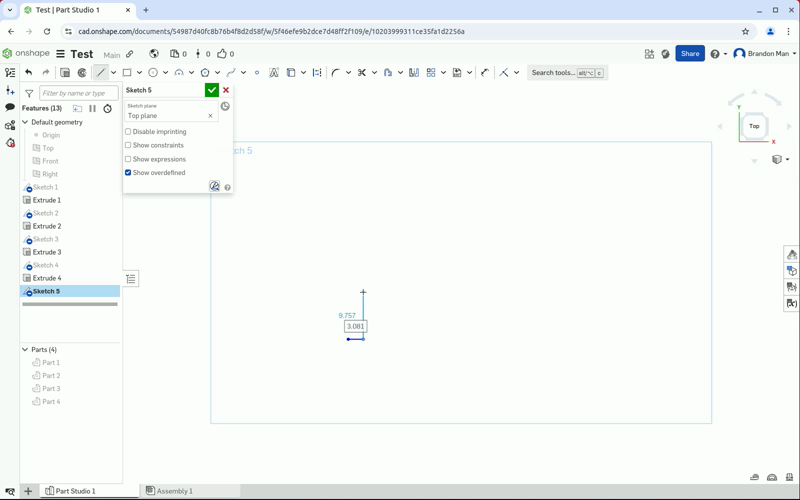
click(363, 291)
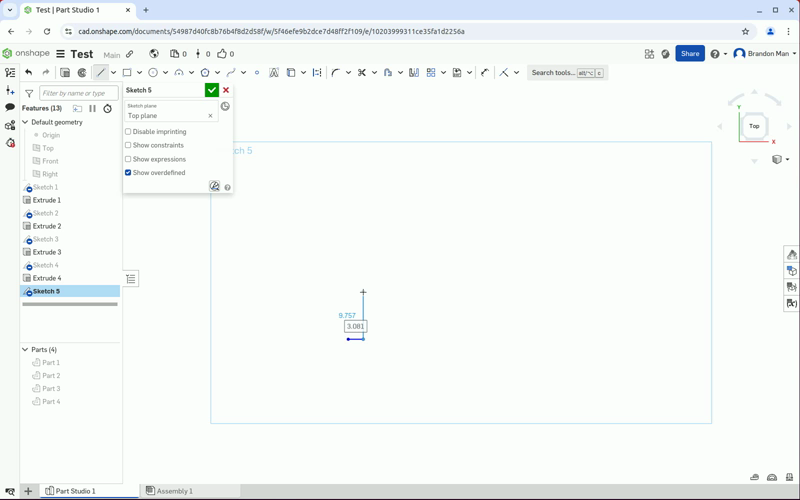
key_up(shift)
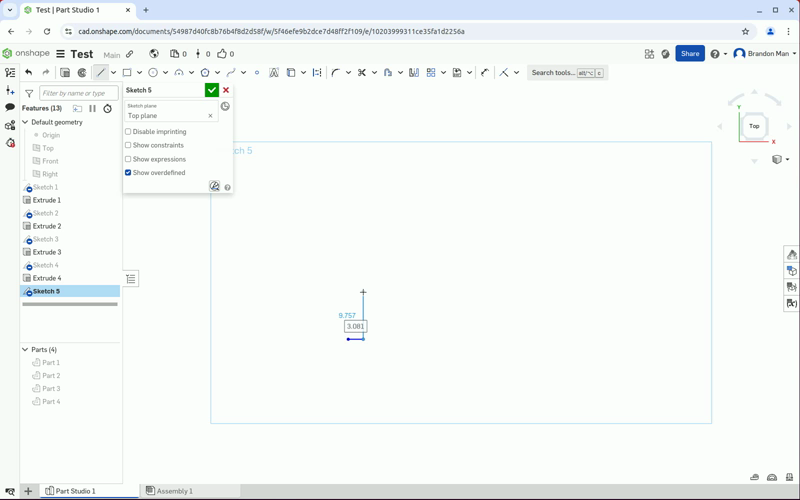
key_down(shift)
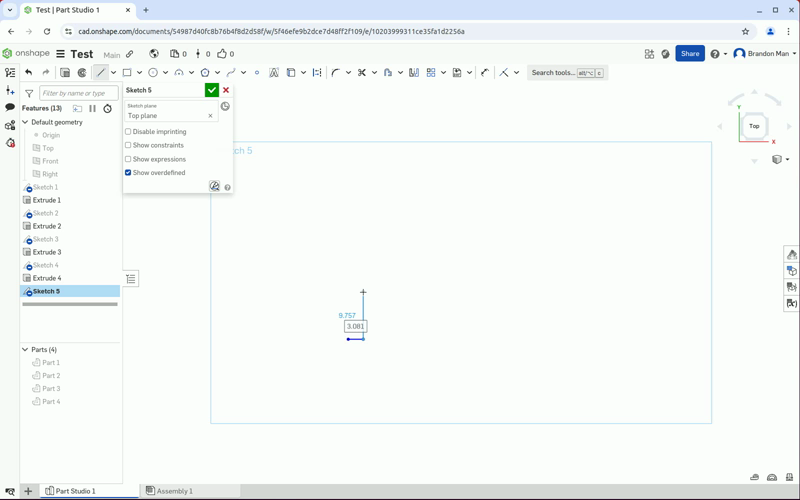
mouse_move(393, 291)
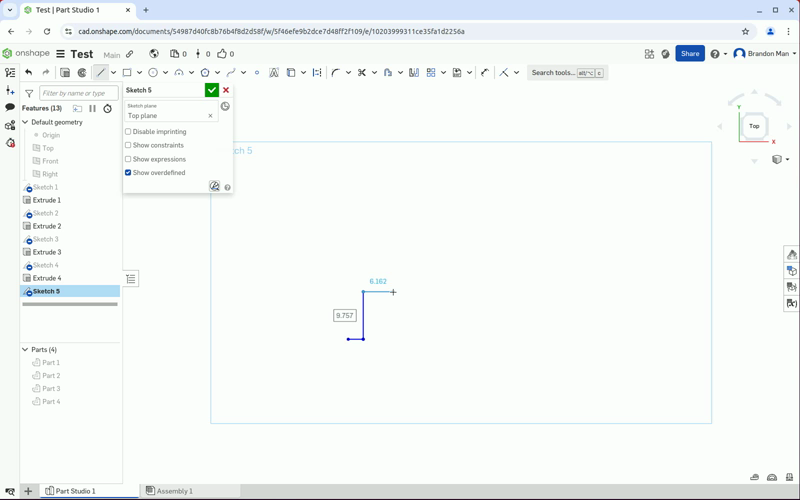
mouse_move(348, 291)
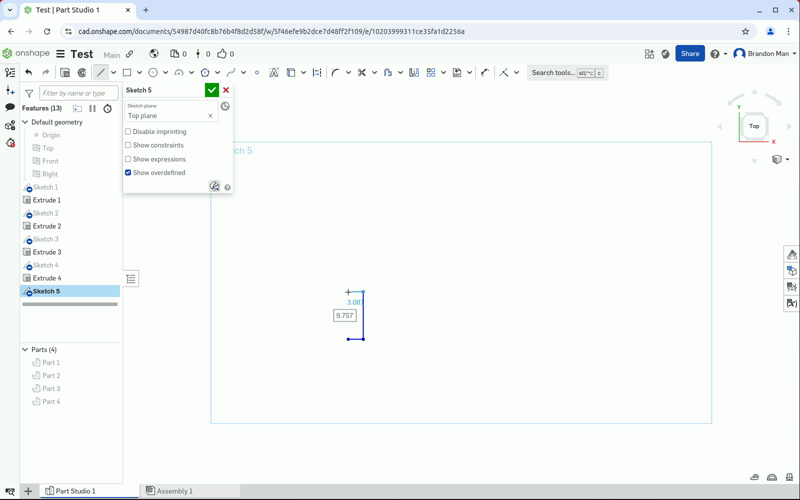
click(348, 291)
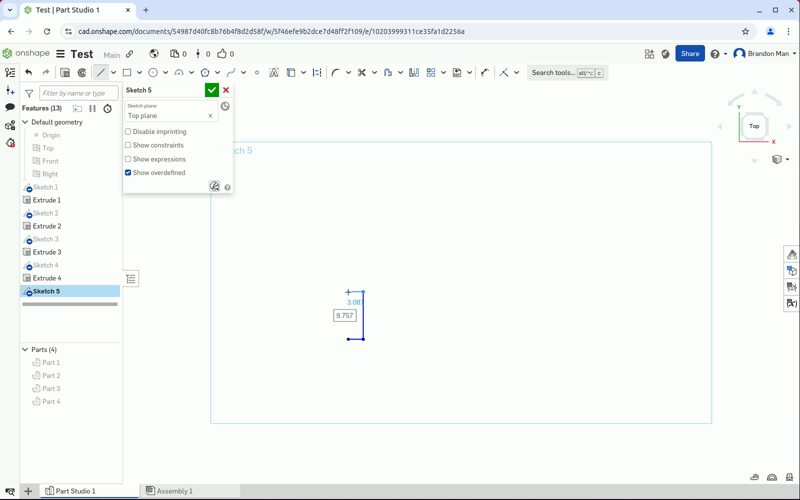
key_up(shift)
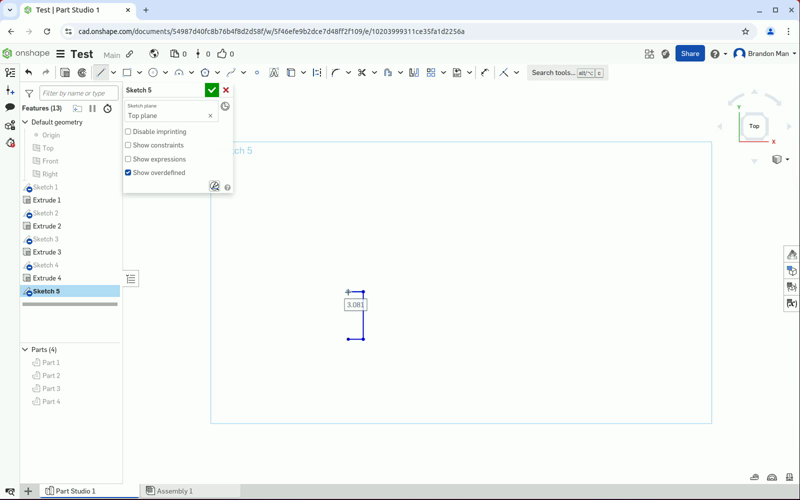
mouse_move(378, 291)
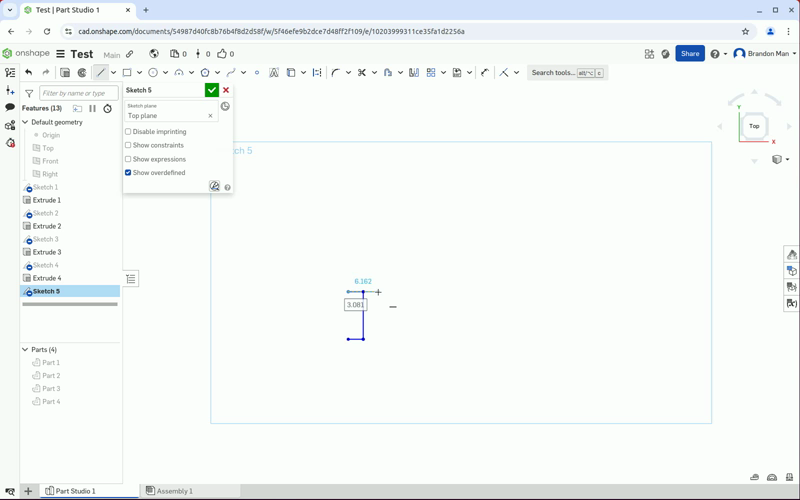
key_down(shift)
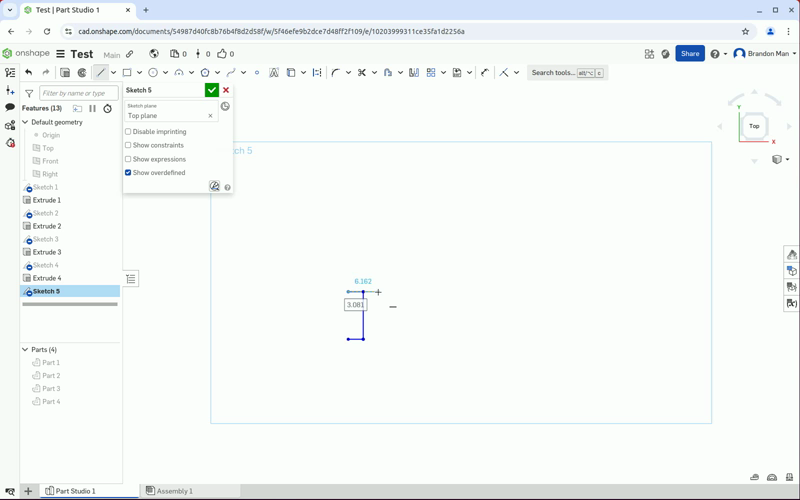
mouse_move(348, 339)
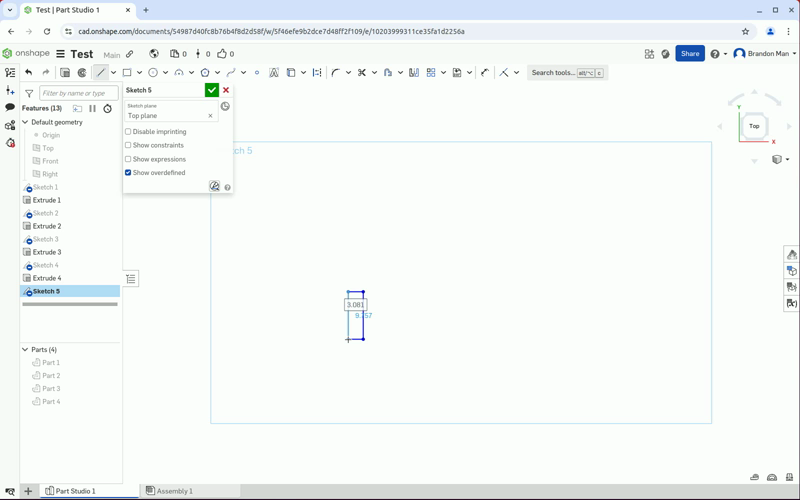
key_up(shift)
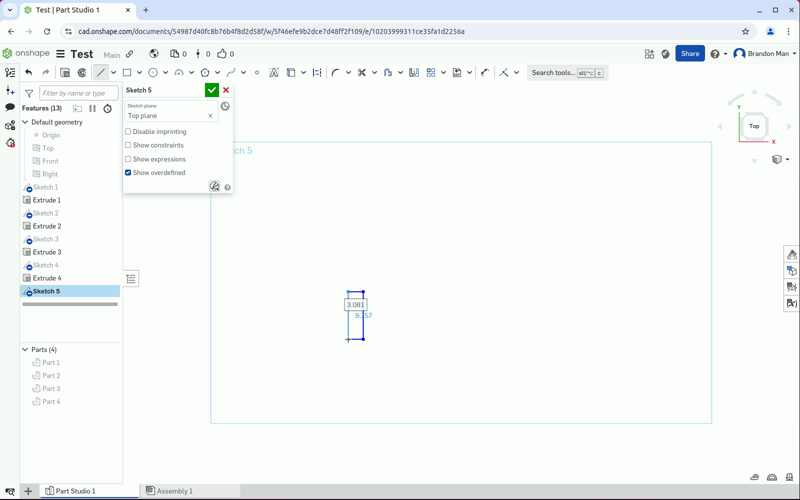
click(348, 339)
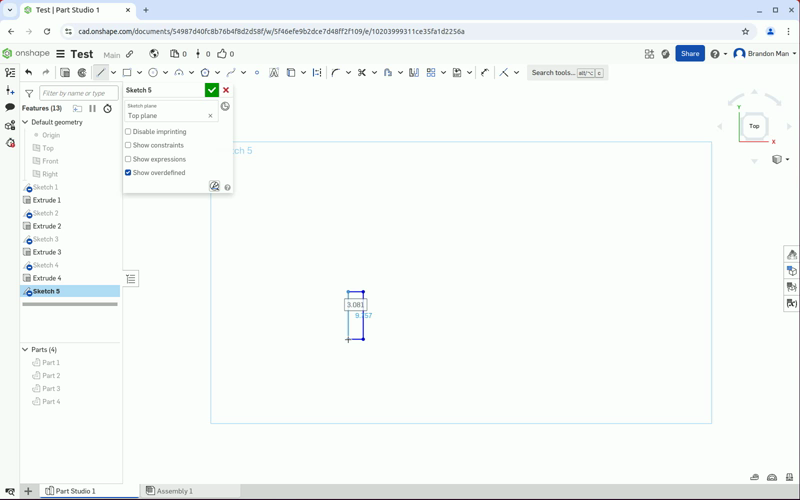
key(esc)
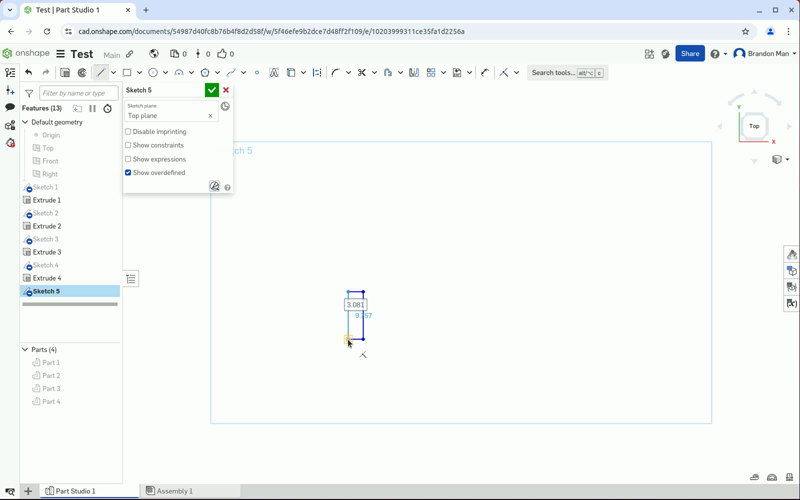
mouse_move(362, 311)
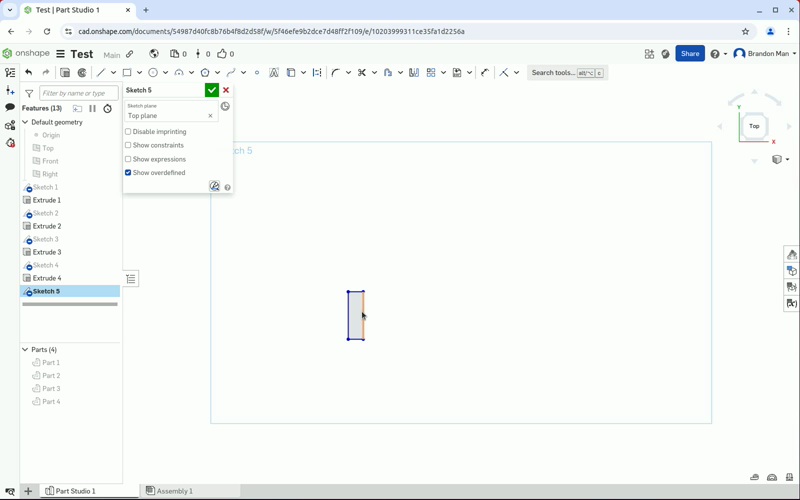
scroll(6)
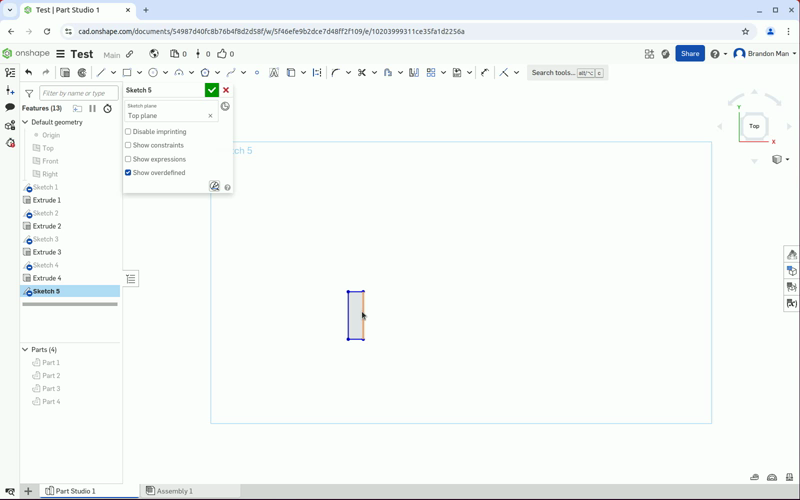
scroll(6)
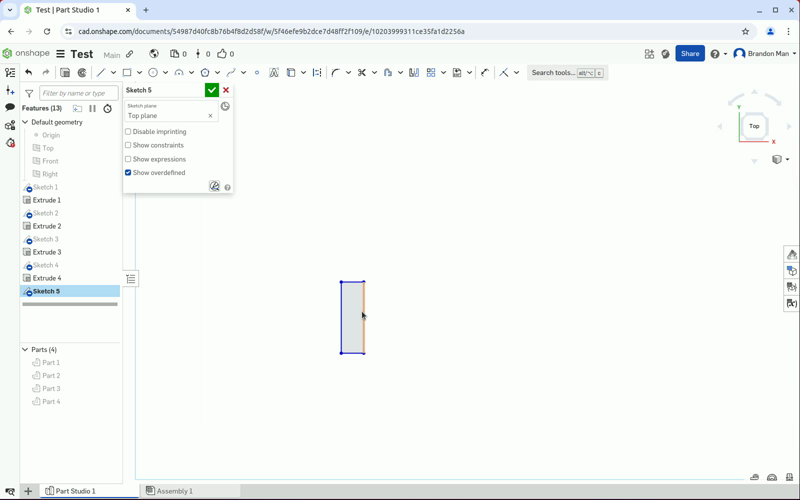
scroll(6)
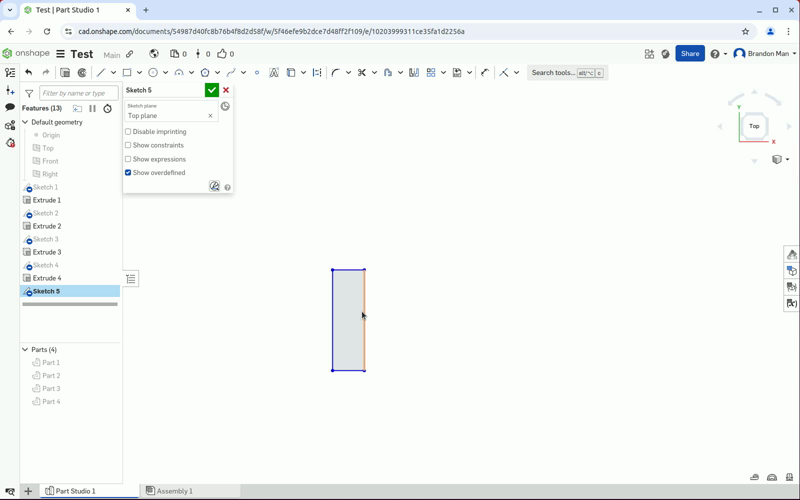
scroll(6)
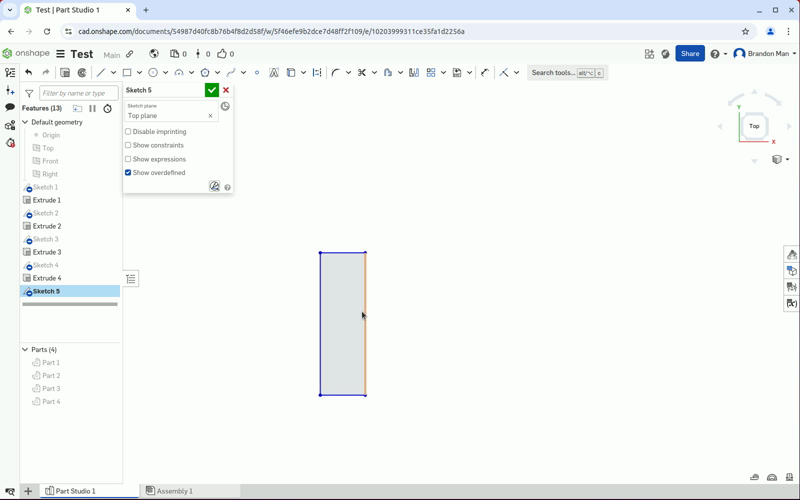
scroll(6)
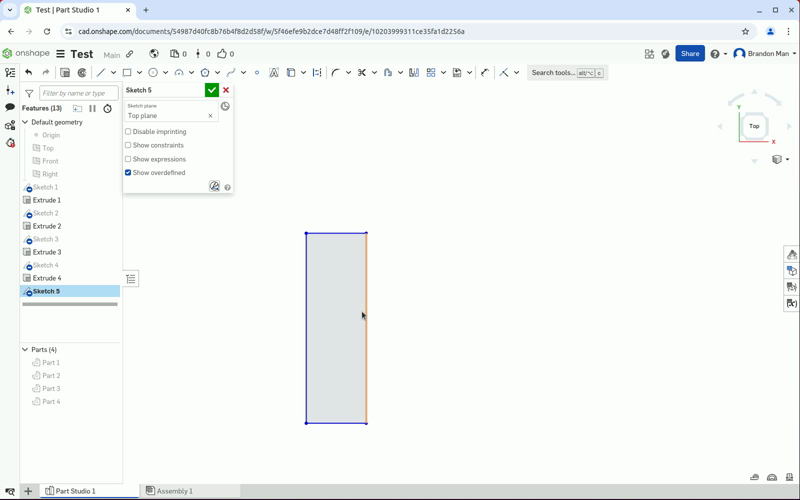
scroll(6)
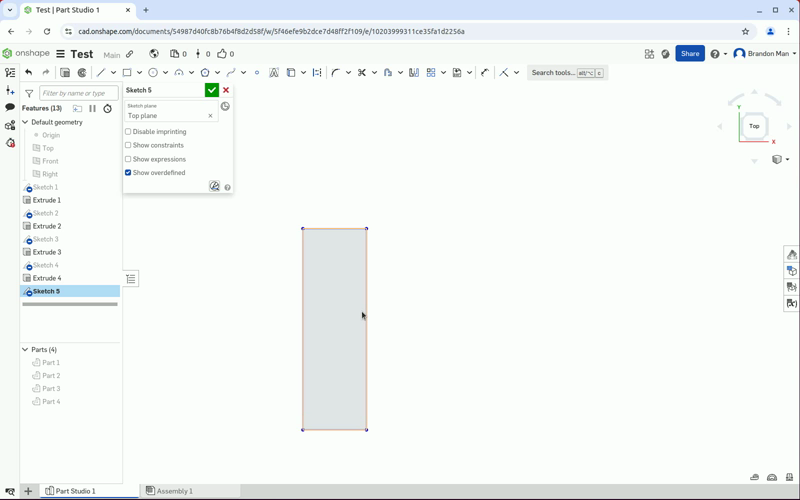
scroll(6)
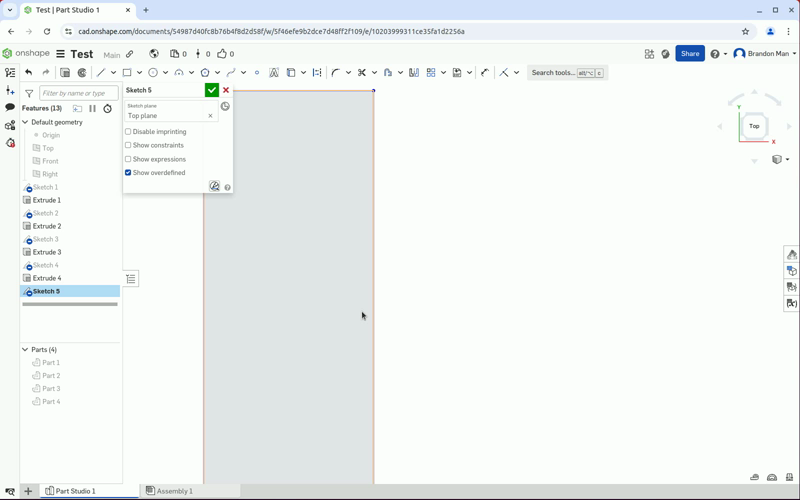
click(362, 311)
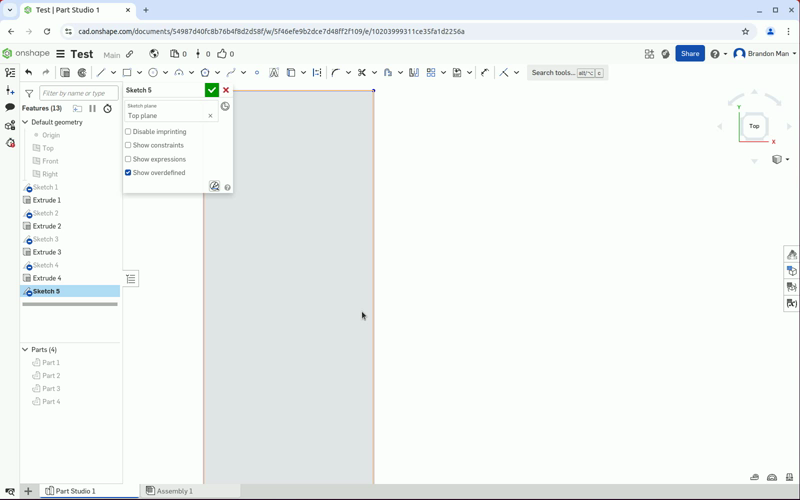
scroll(-6)
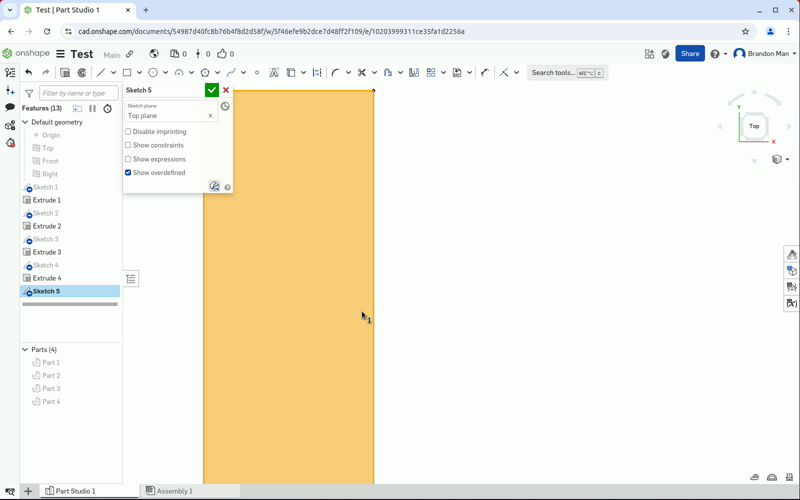
scroll(-6)
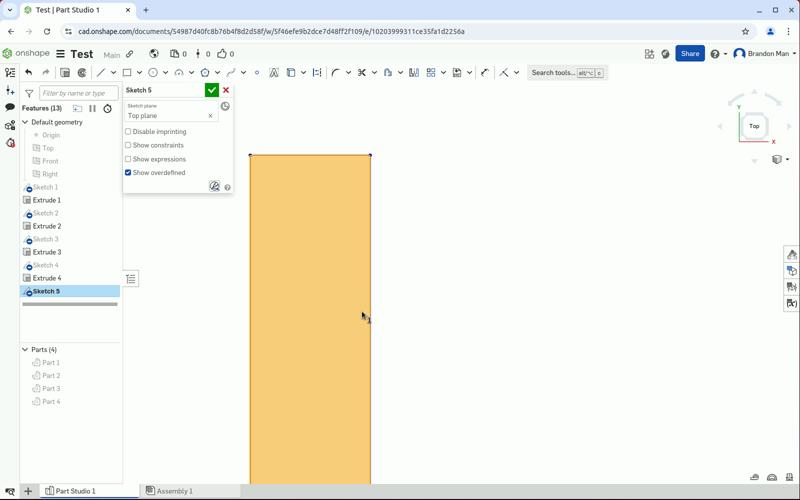
scroll(-6)
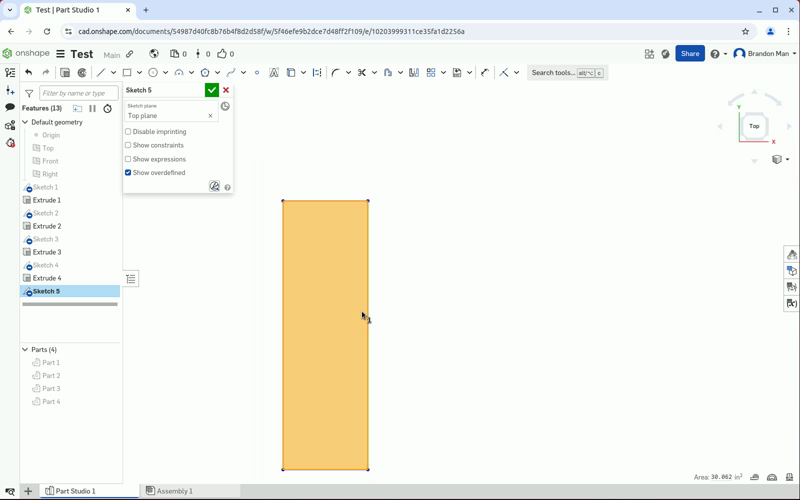
scroll(-6)
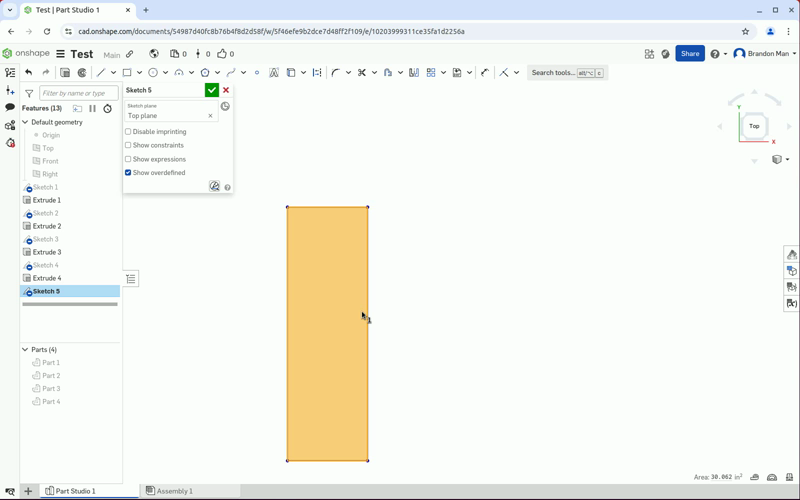
scroll(-6)
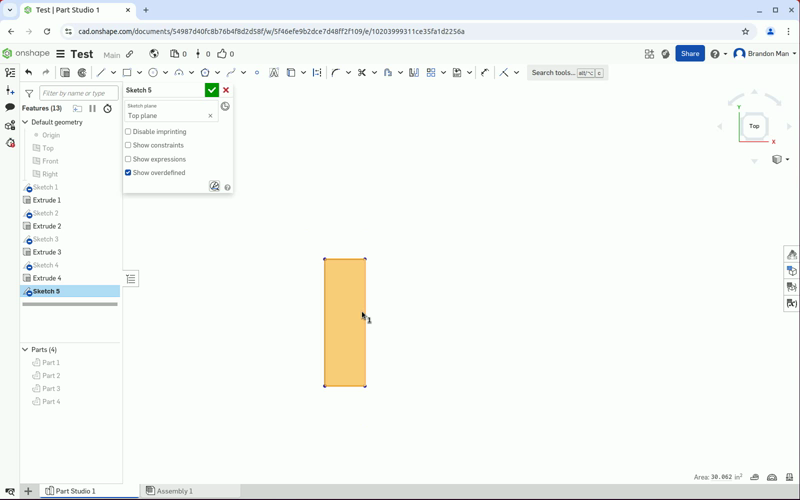
scroll(-6)
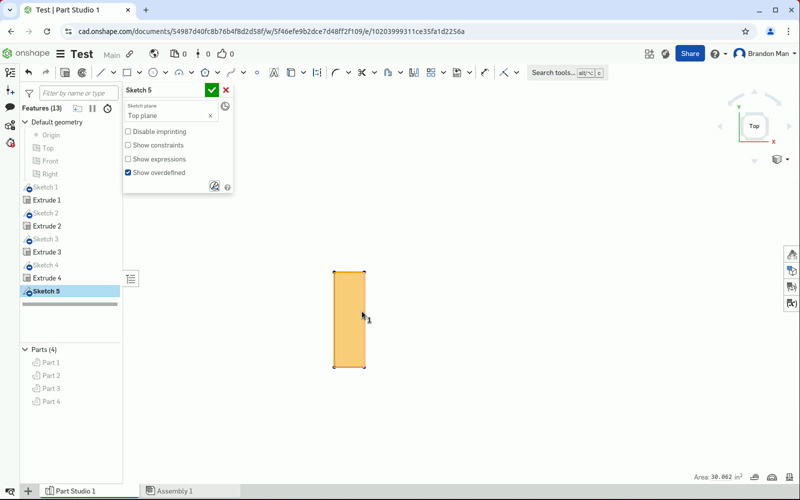
scroll(-6)
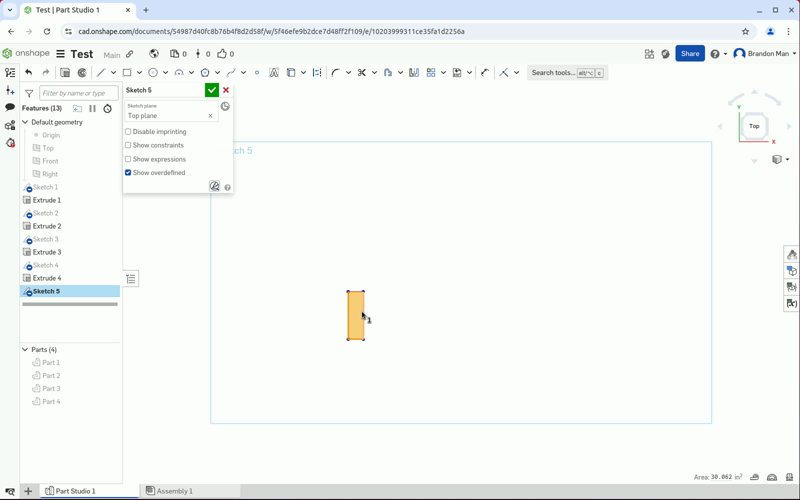
mouse_move(73, 352)
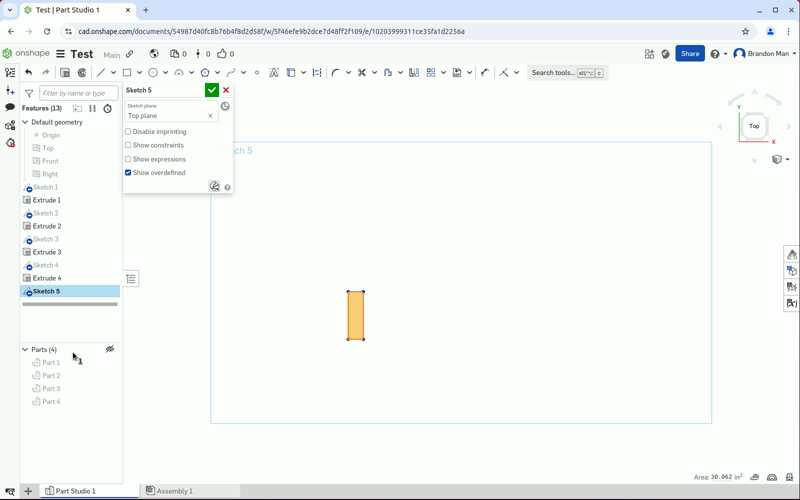
key(shift+y)
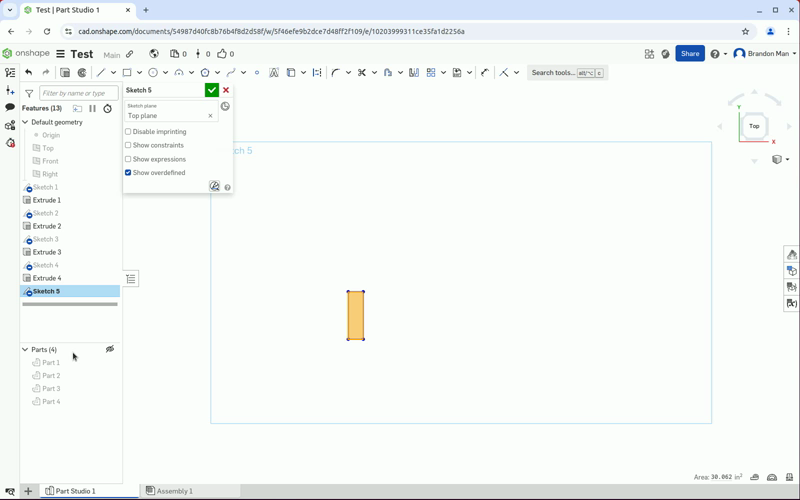
key(shift+e)
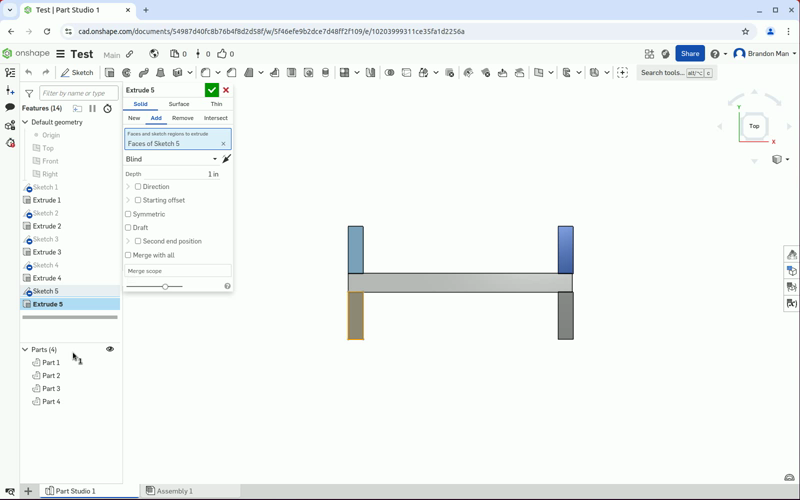
mouse_move(143, 106)
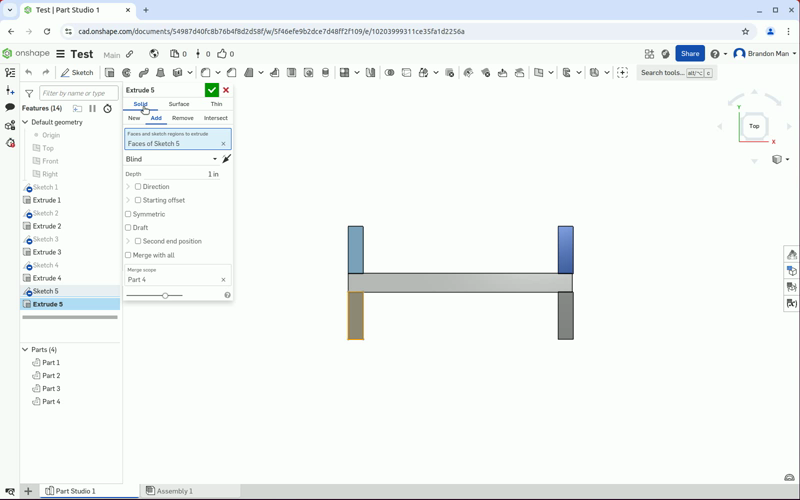
click(143, 106)
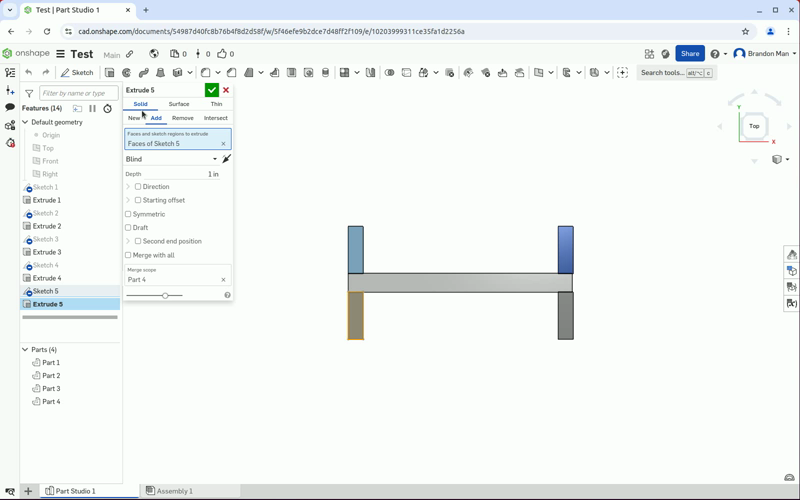
mouse_move(137, 120)
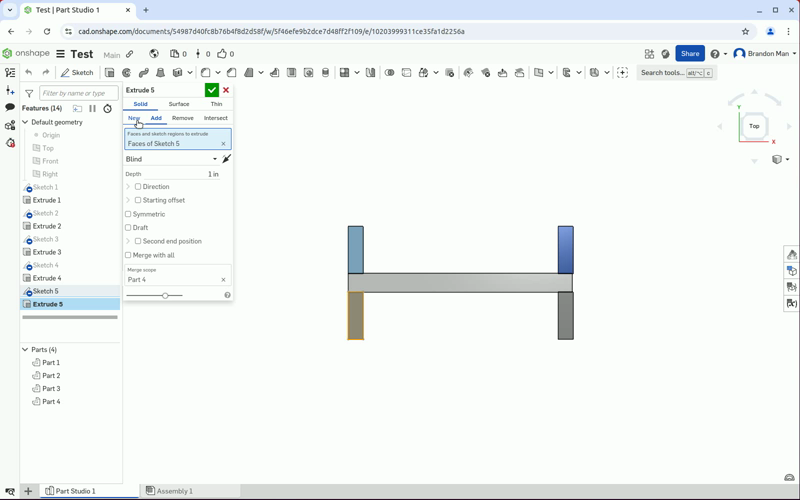
click(137, 120)
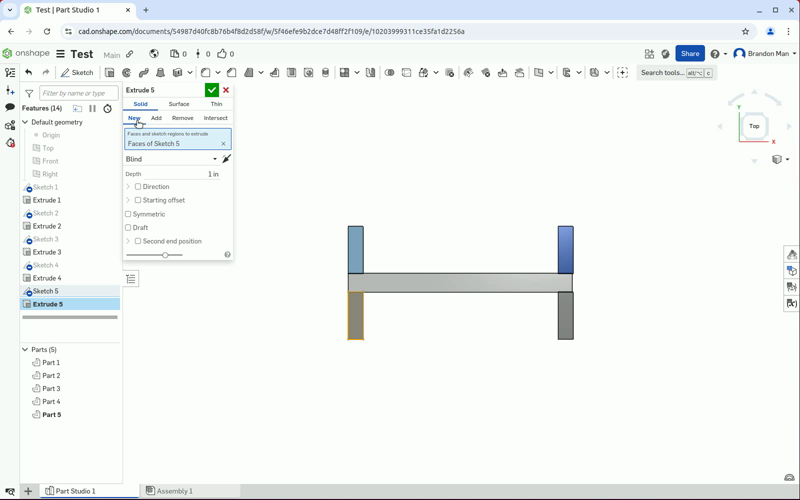
key(tab, 4)
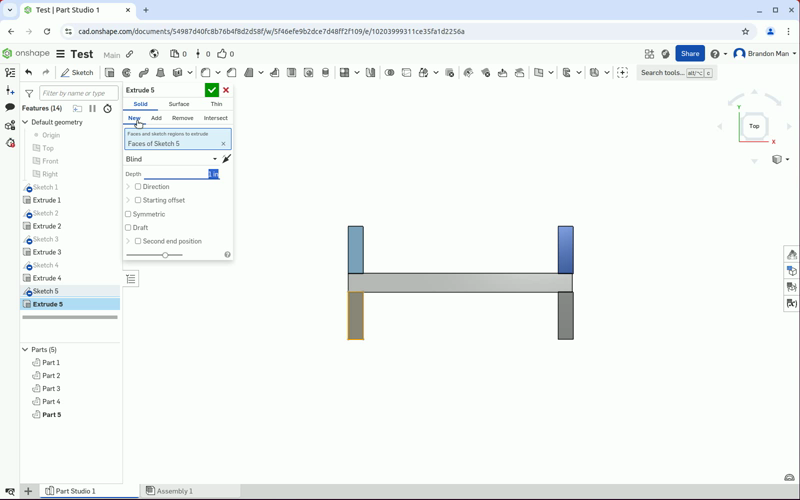
text(3.129)
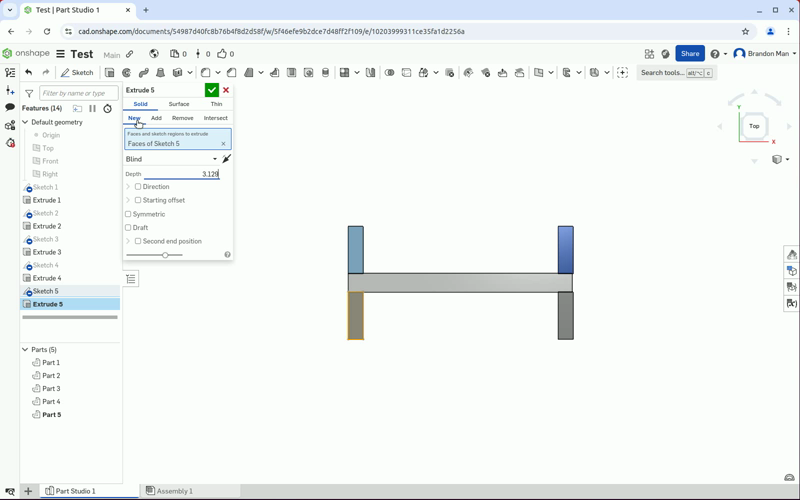
key(enter)
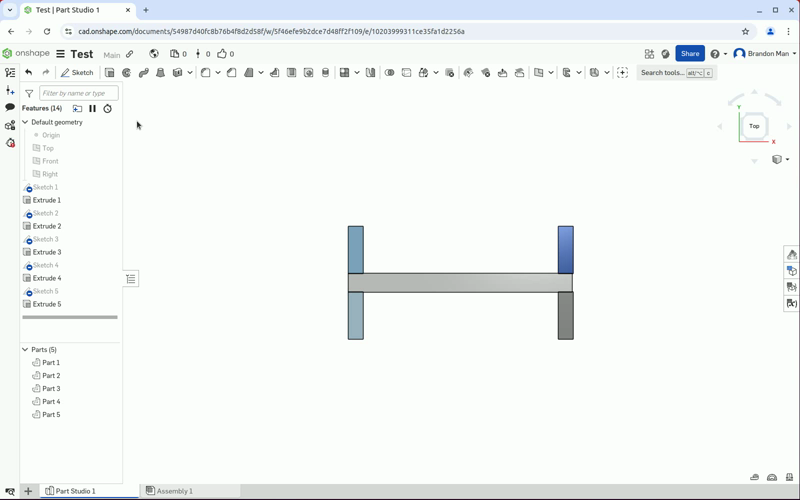
key(shift+h)
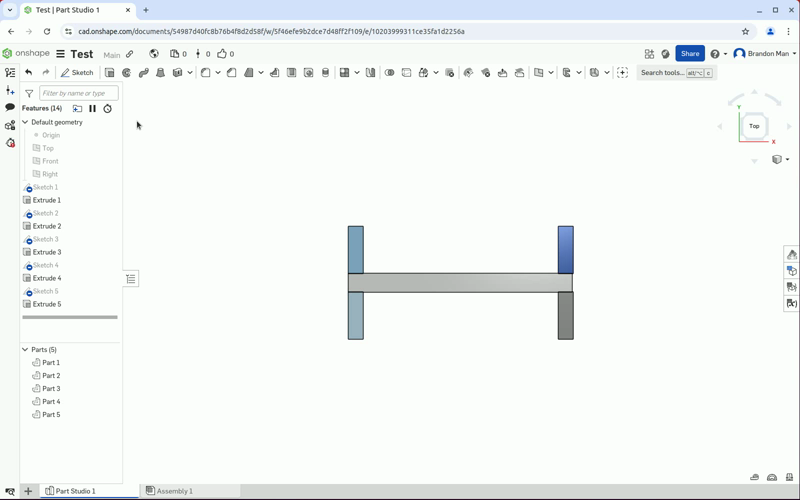
key(shift+h)
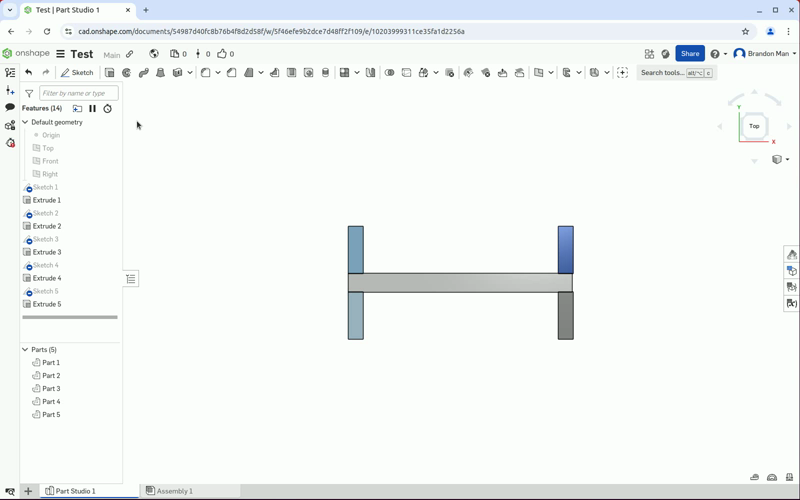
mouse_move(73, 189)
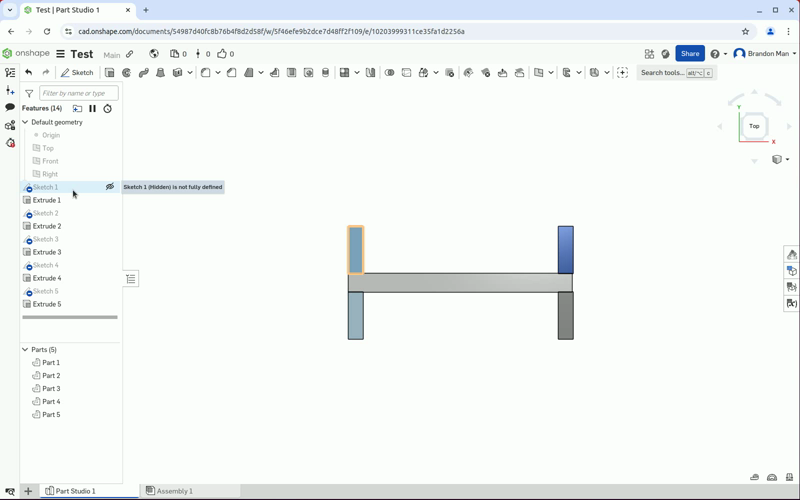
click(73, 189)
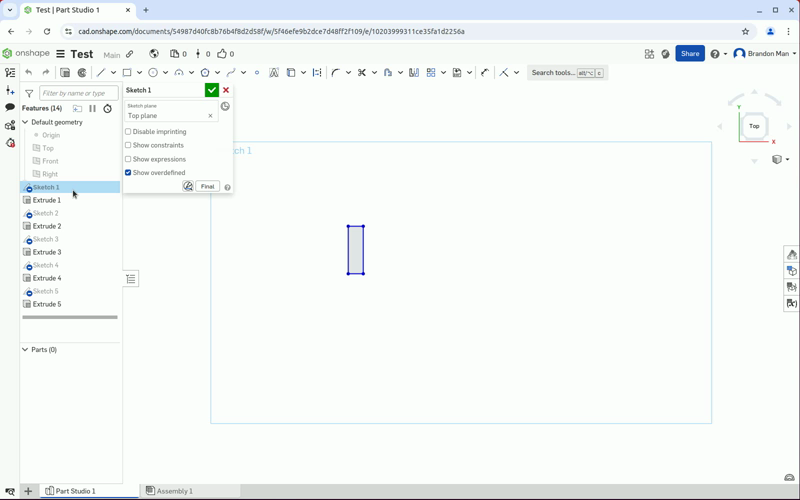
mouse_move(229, 92)
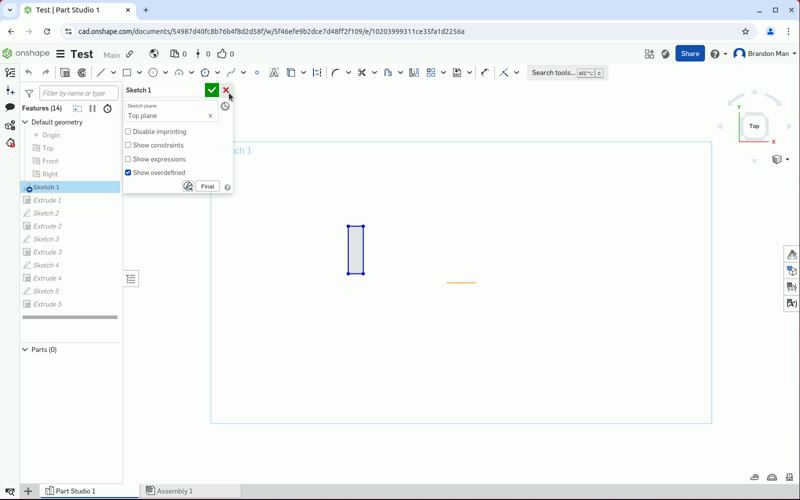
click(229, 92)
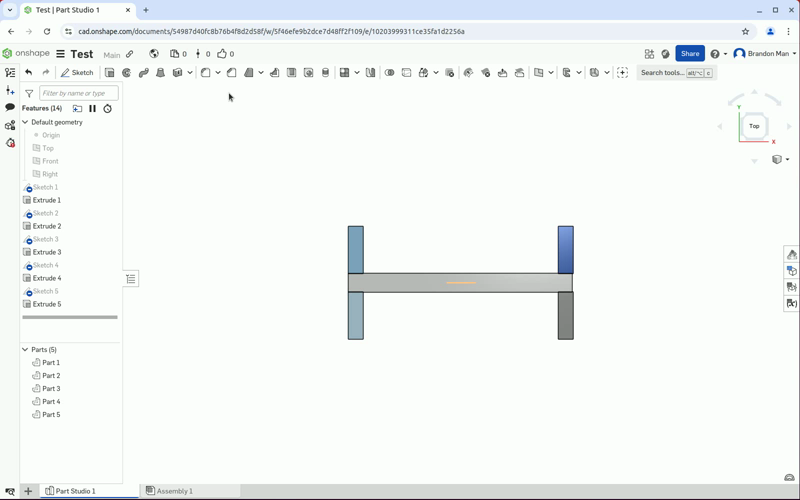
mouse_move(541, 75)
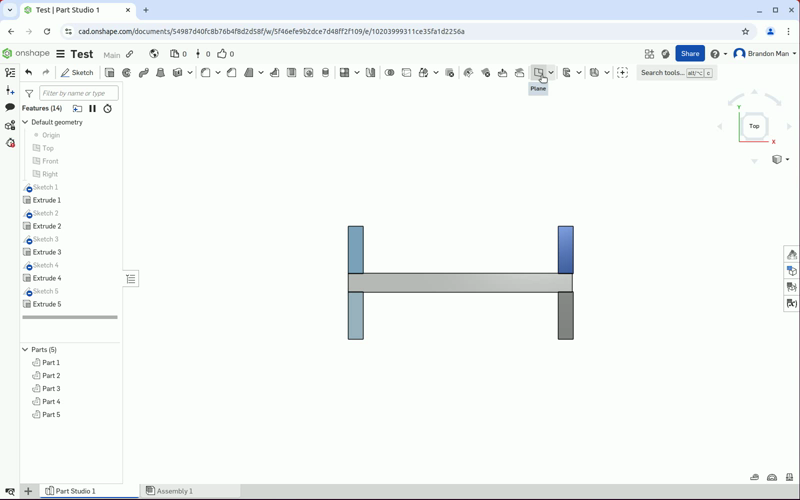
click(541, 75)
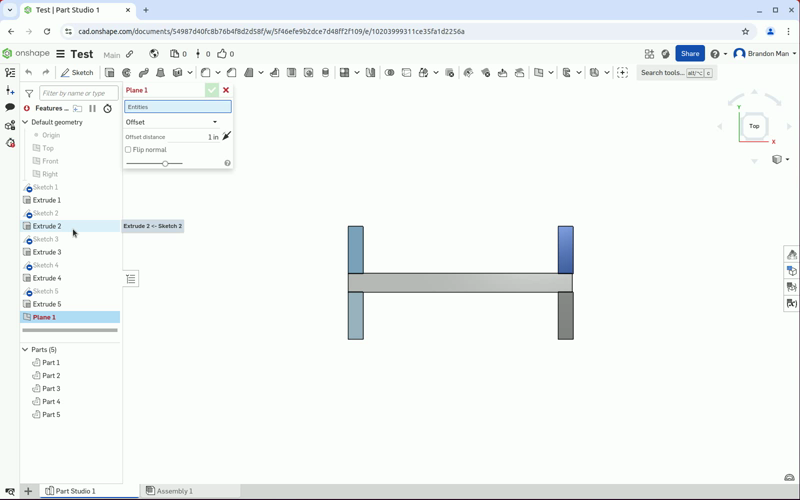
scroll(3)
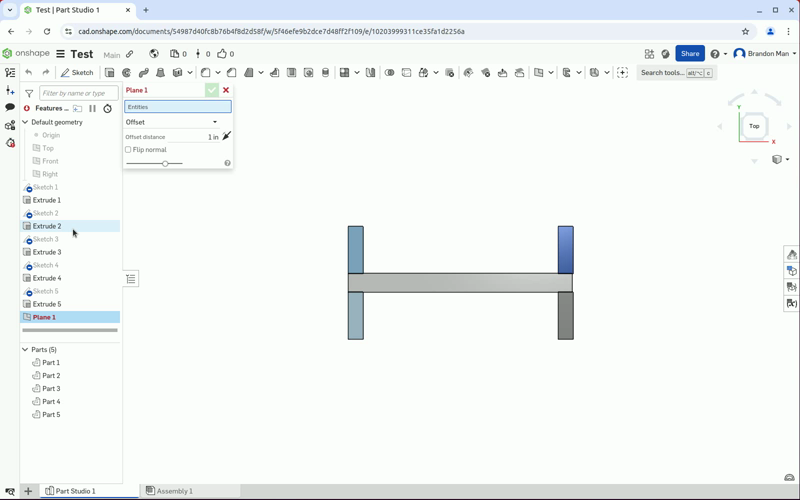
mouse_move(73, 150)
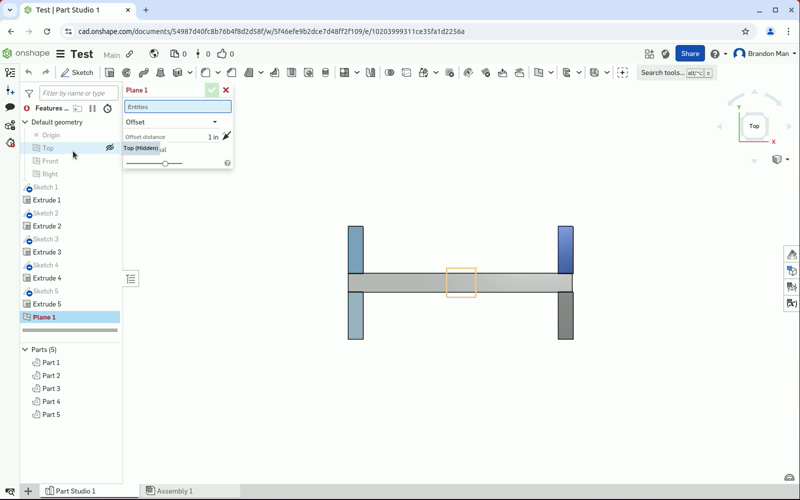
click(73, 150)
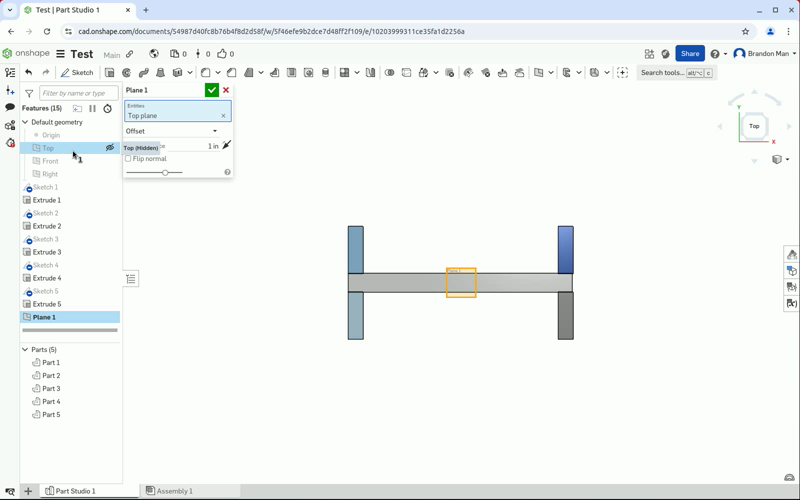
key(tab, 2)
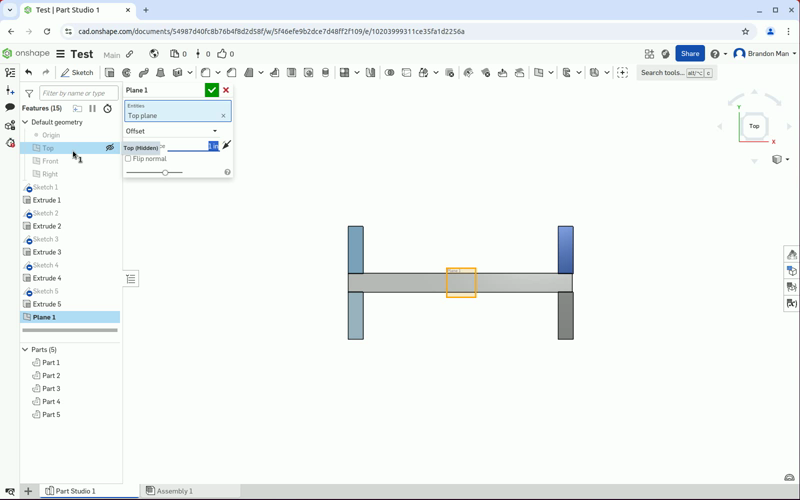
text(3.143)
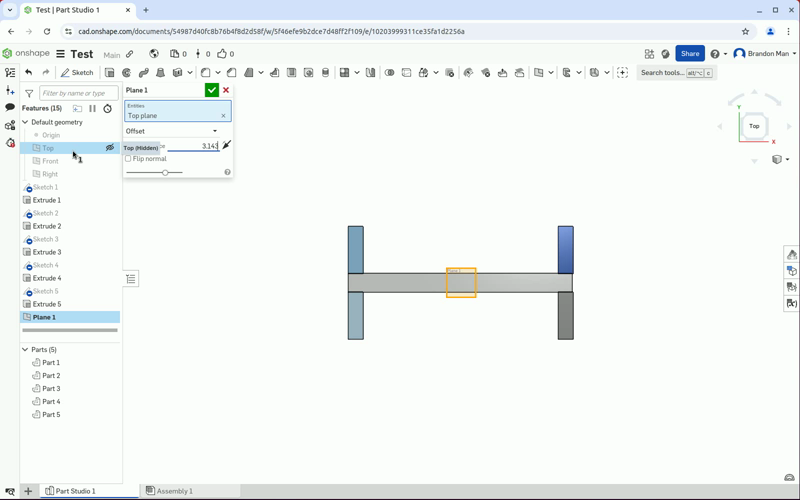
key(enter, 2)
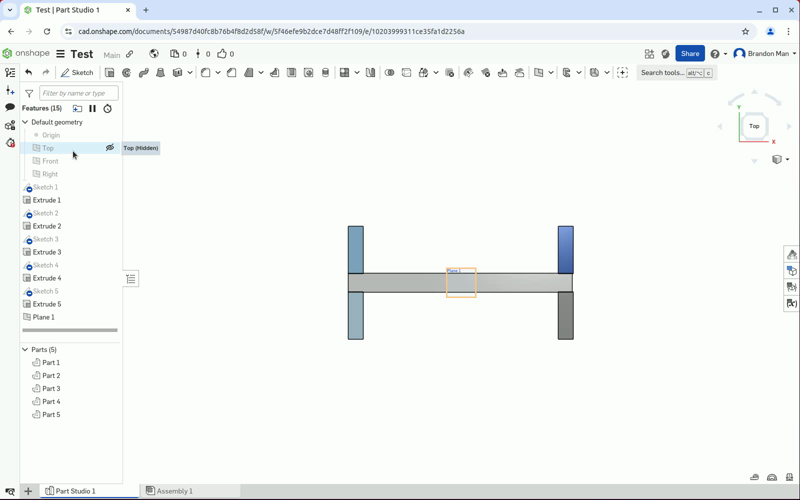
key(shift+s)
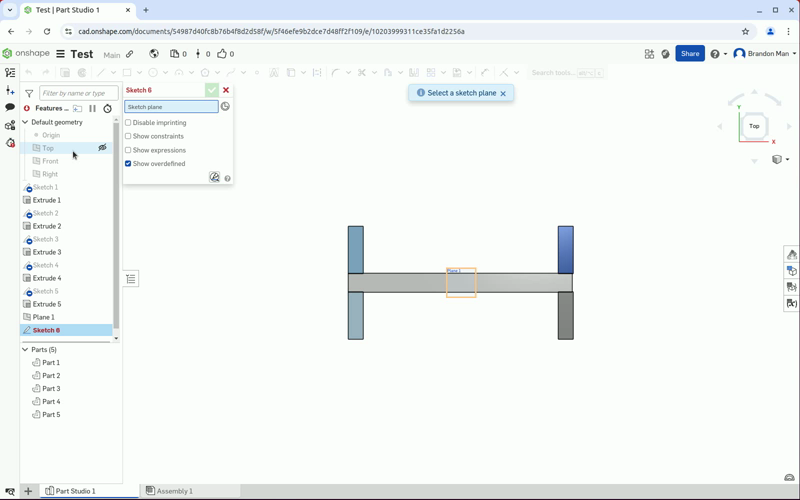
mouse_move(69, 319)
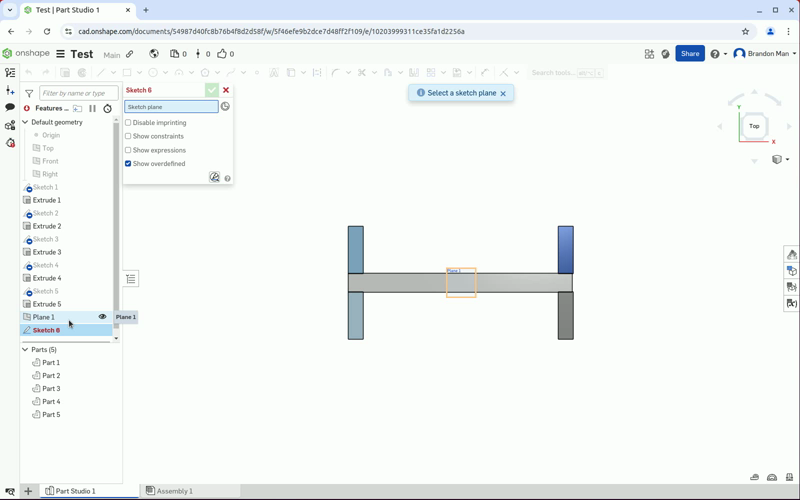
click(69, 319)
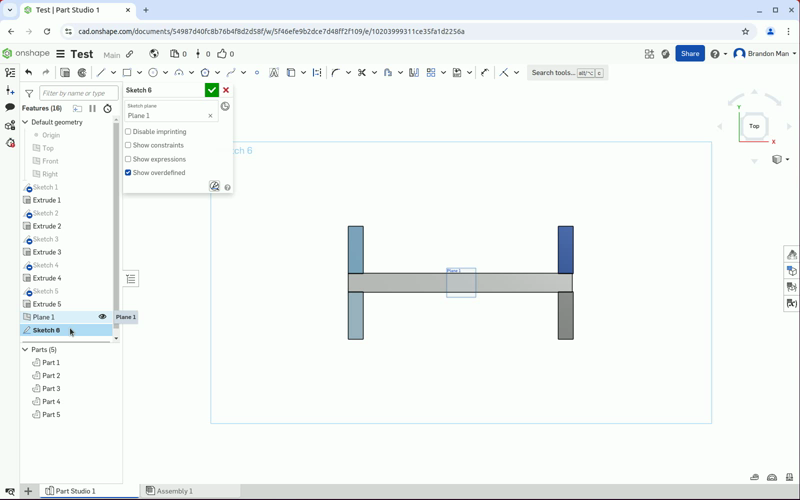
mouse_move(73, 352)
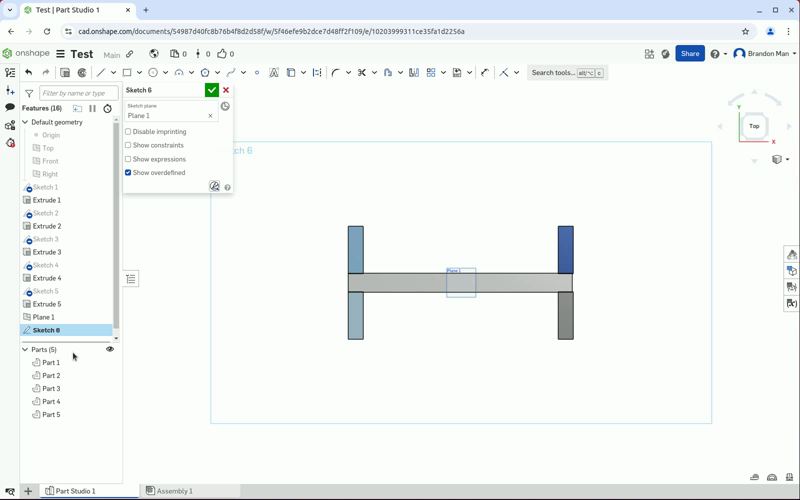
key(y)
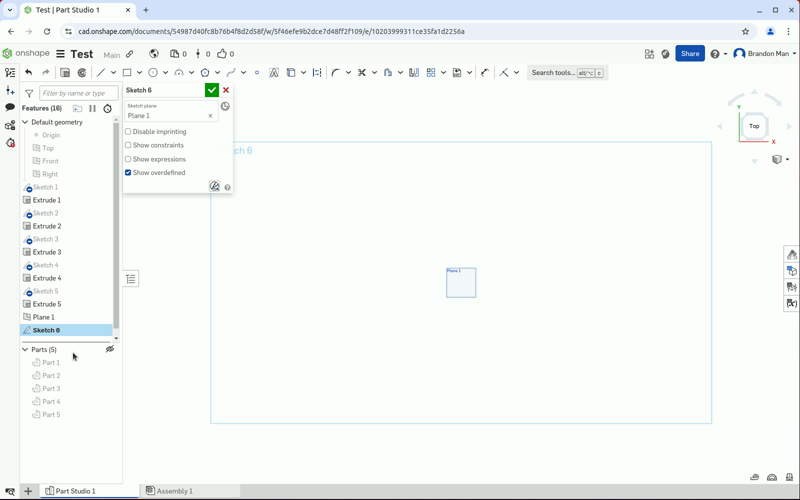
key(l)
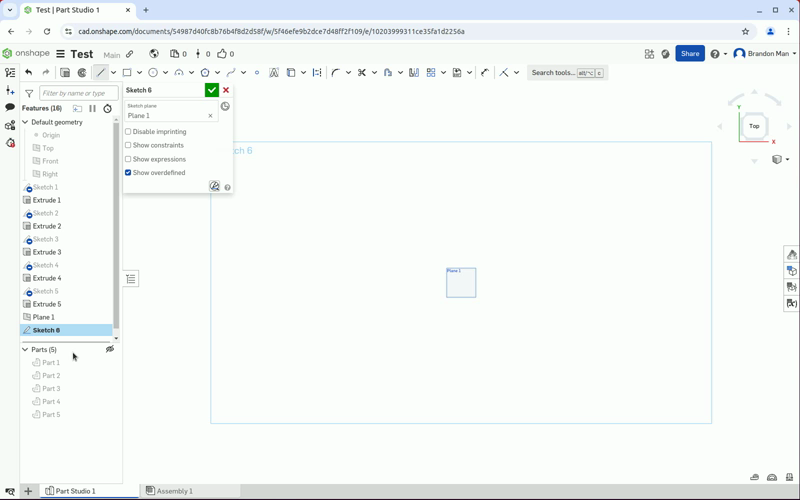
key_down(shift)
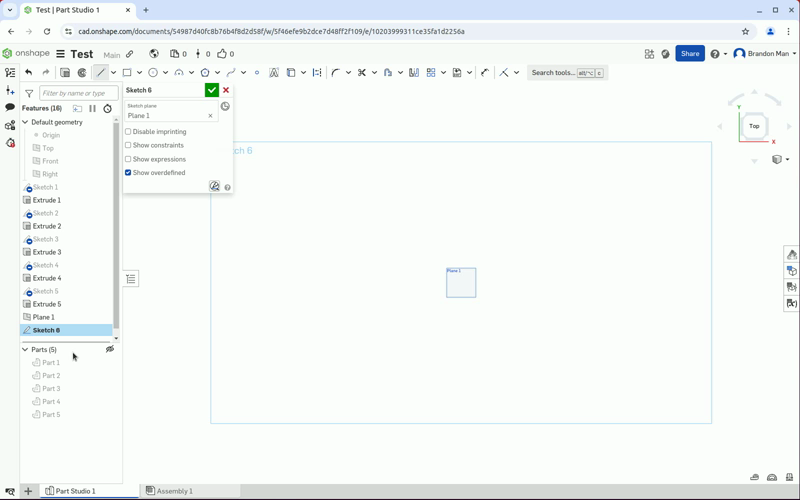
mouse_move(551, 292)
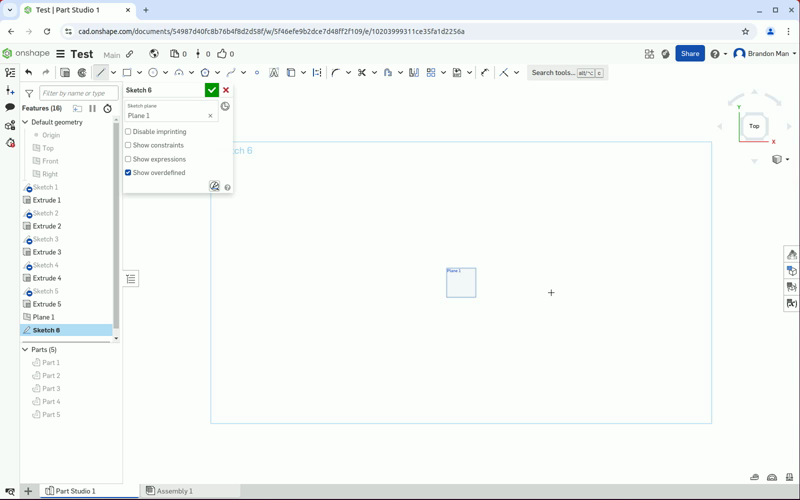
click(551, 292)
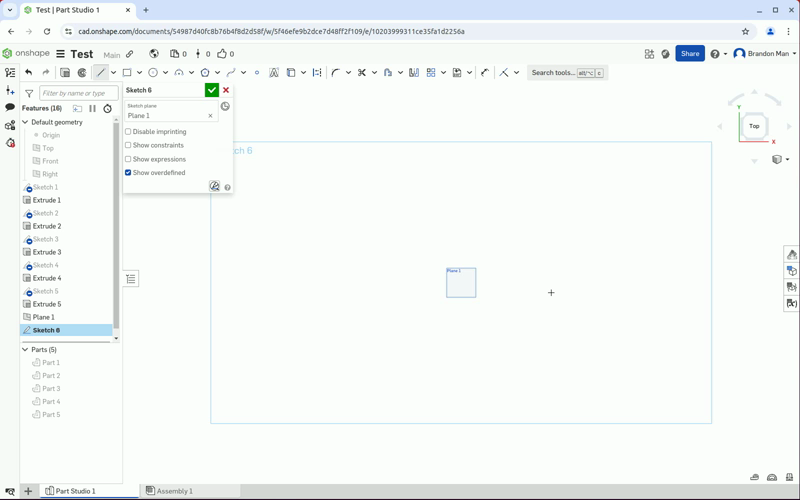
key_up(shift)
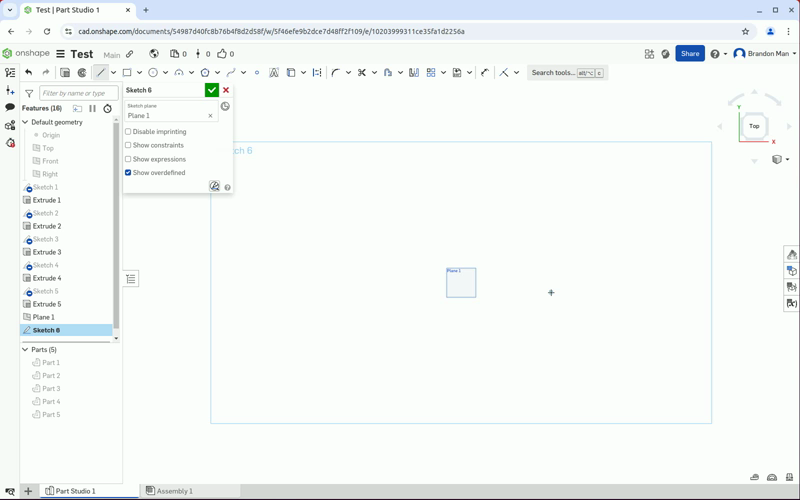
key_down(shift)
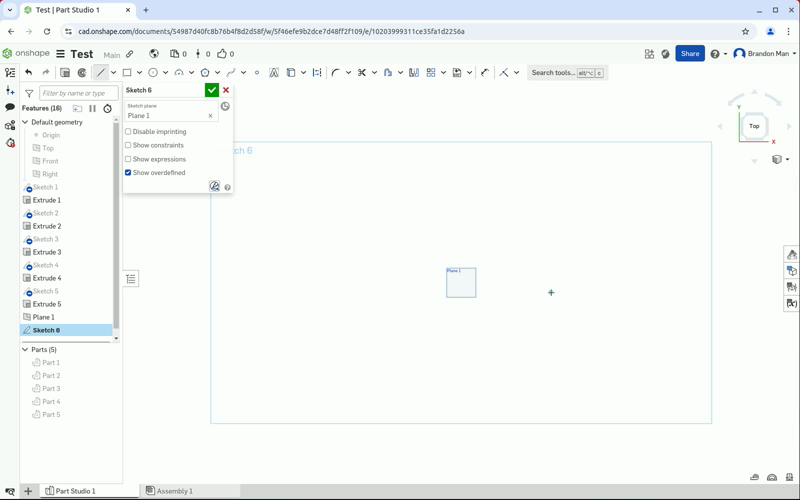
mouse_move(581, 292)
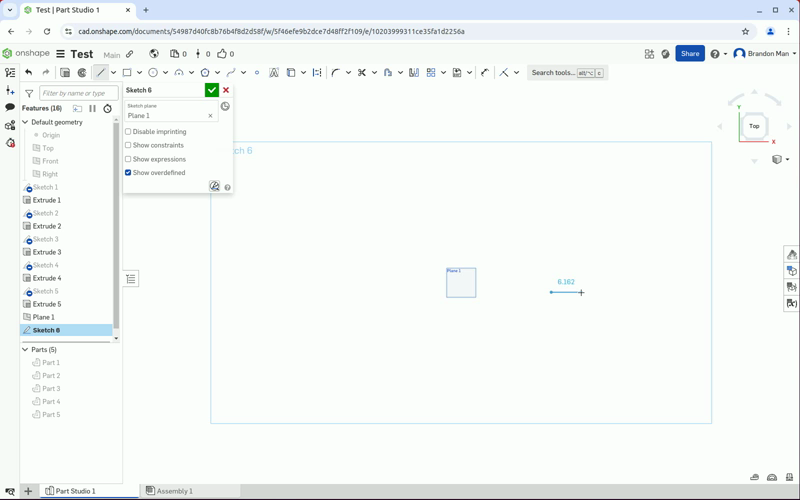
mouse_move(558, 292)
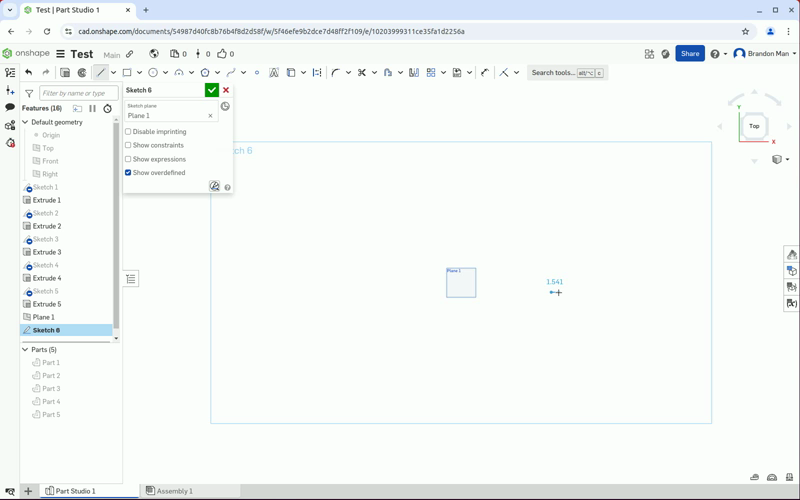
click(558, 292)
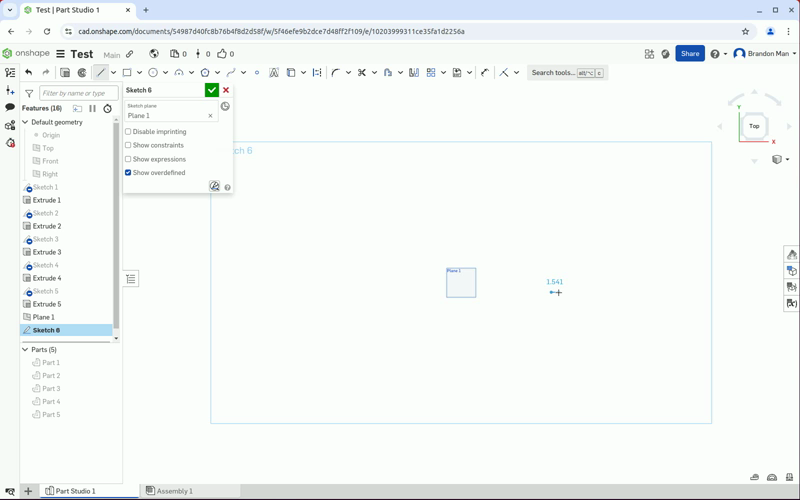
key_up(shift)
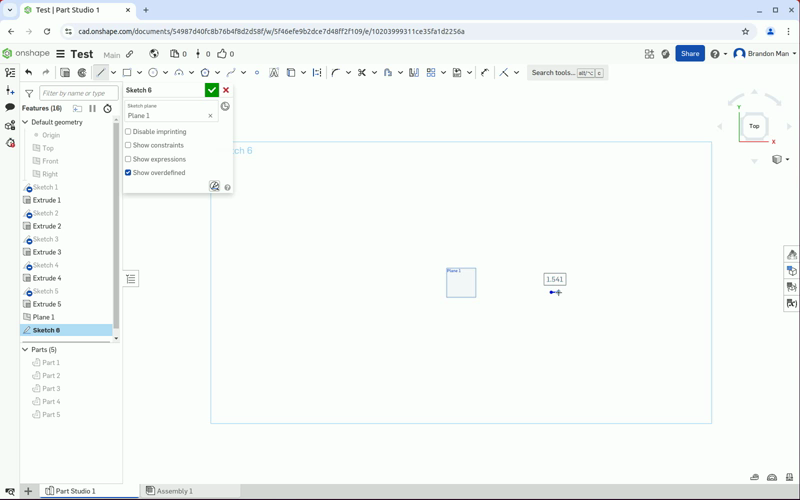
key_down(shift)
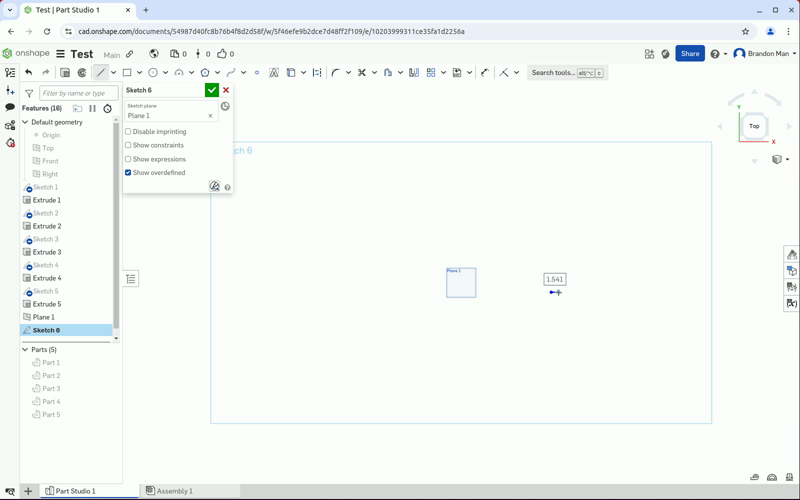
mouse_move(588, 292)
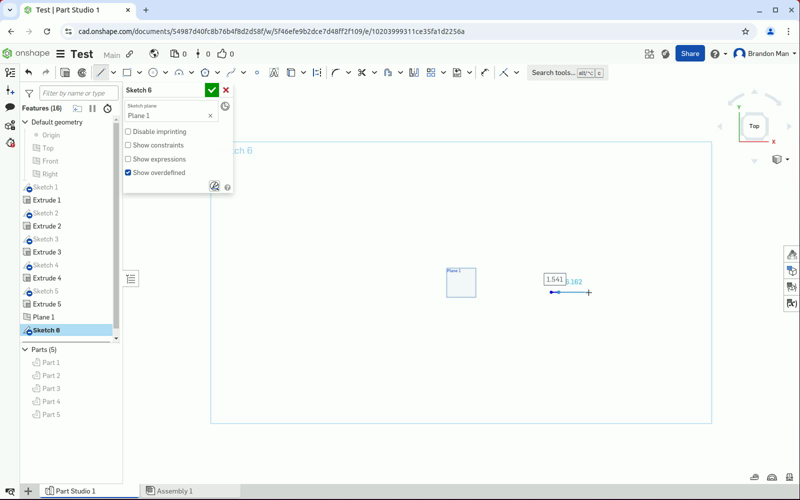
mouse_move(574, 292)
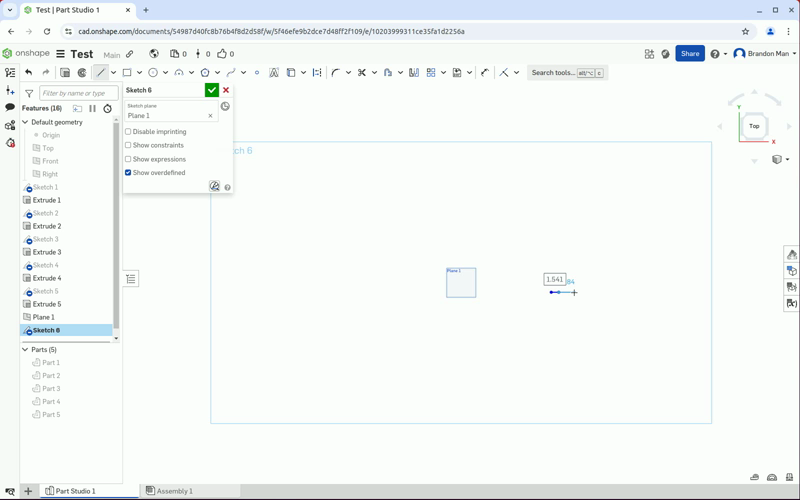
click(574, 292)
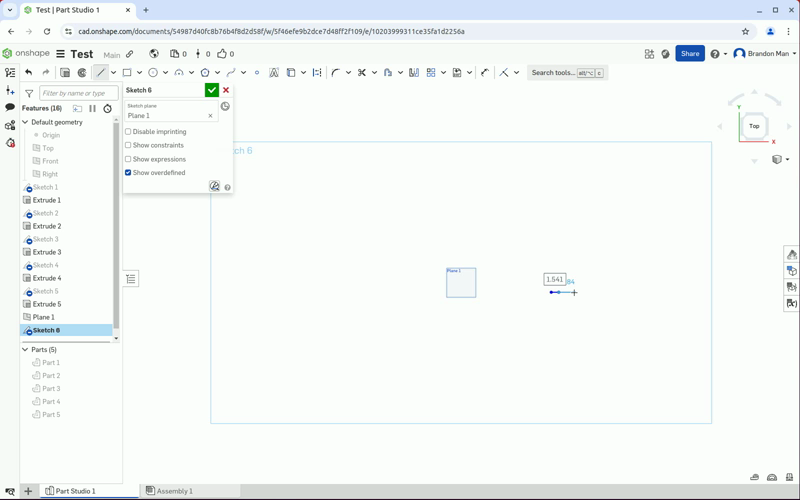
key_up(shift)
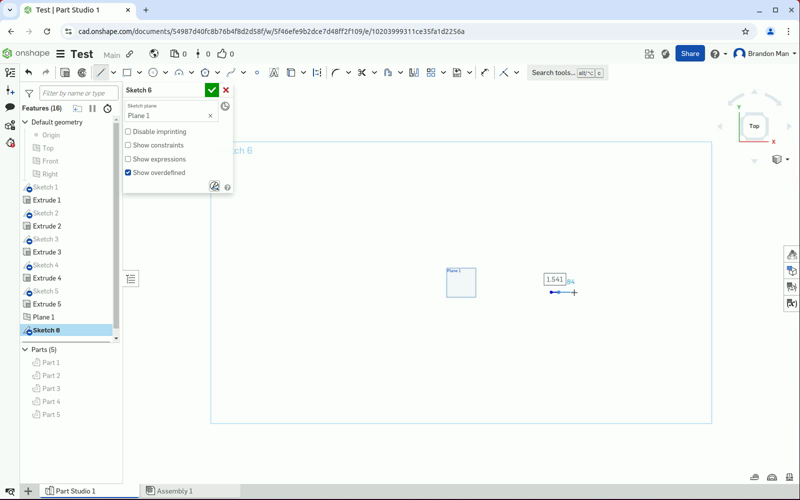
key_down(shift)
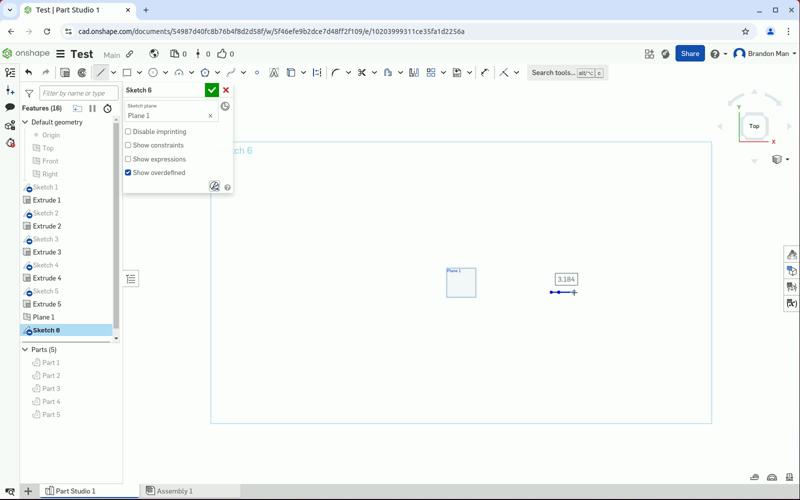
mouse_move(589, 292)
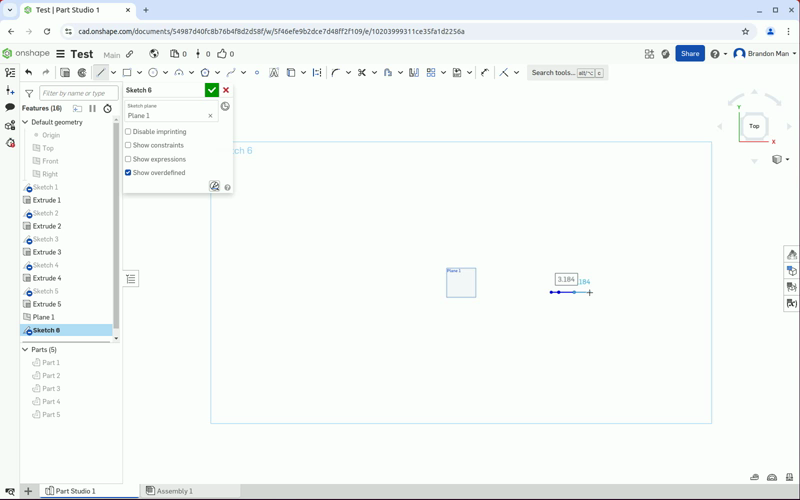
mouse_move(574, 273)
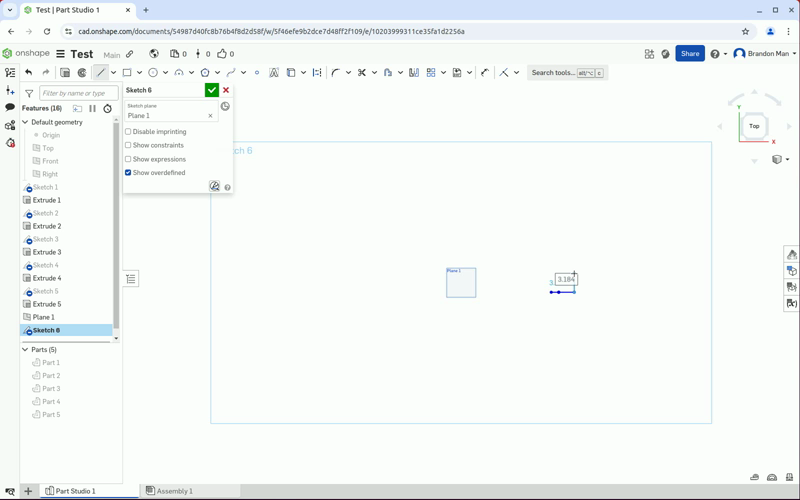
click(574, 273)
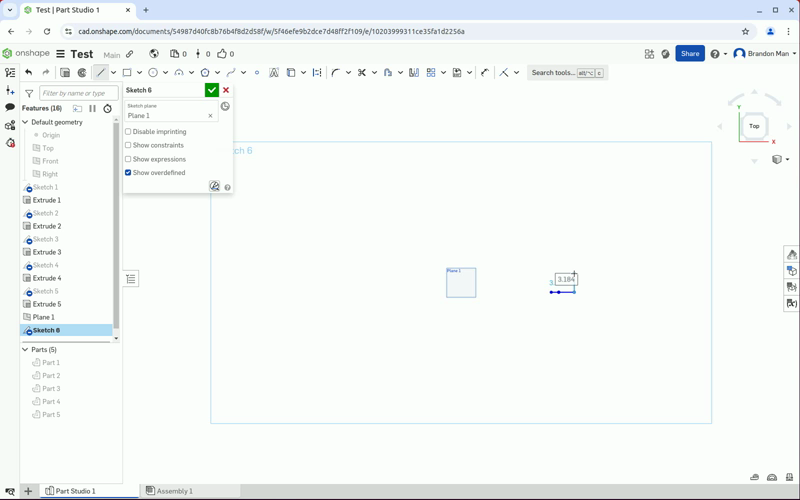
key_up(shift)
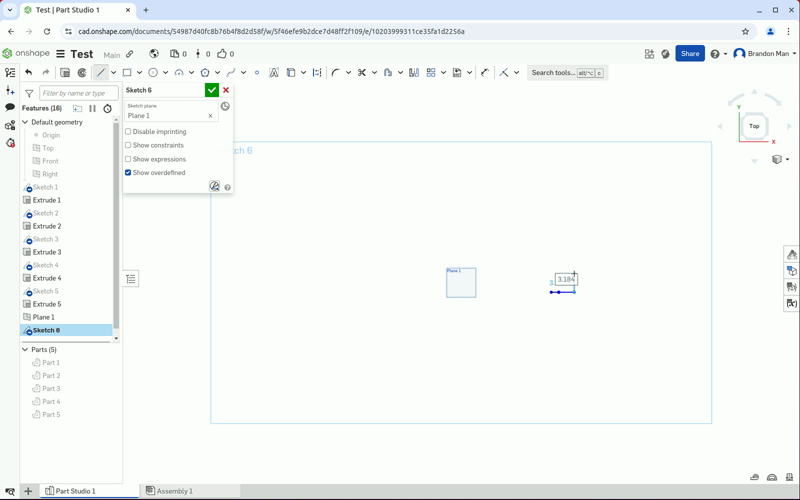
key_down(shift)
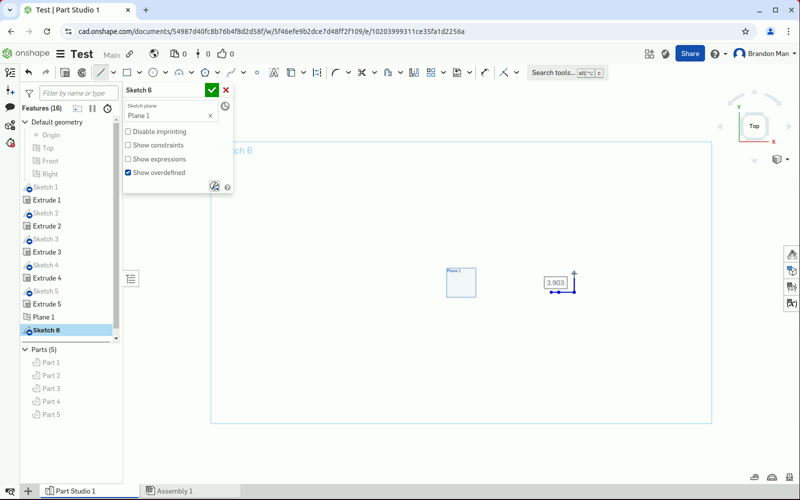
mouse_move(589, 273)
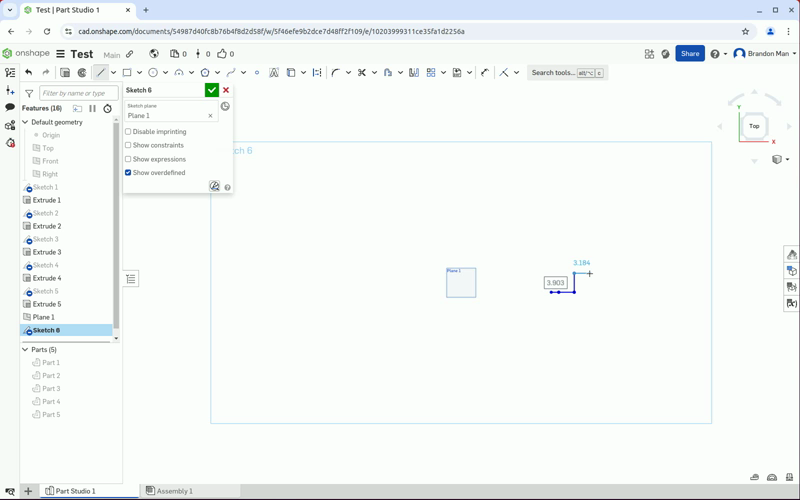
mouse_move(558, 273)
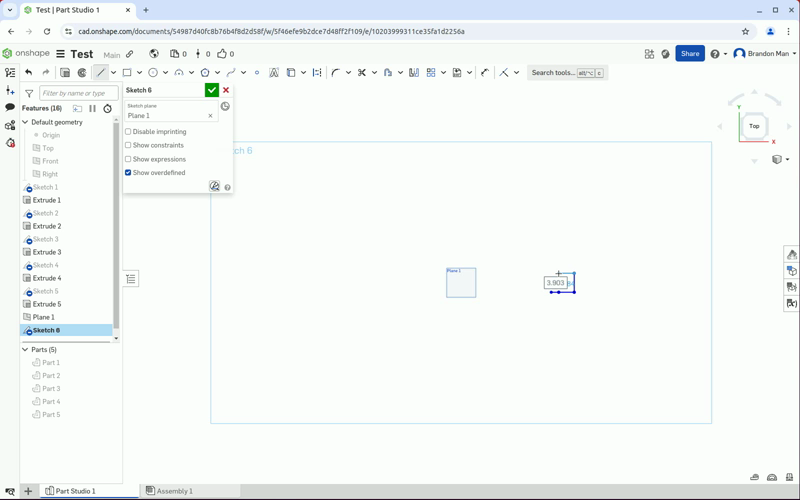
click(558, 273)
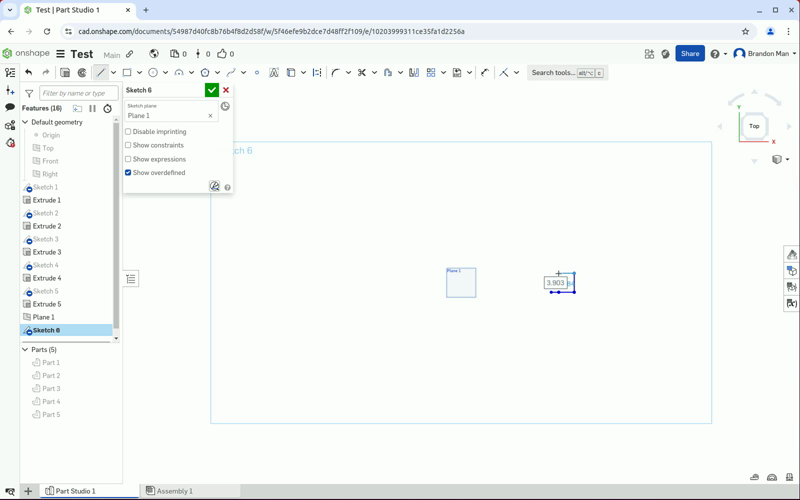
key_up(shift)
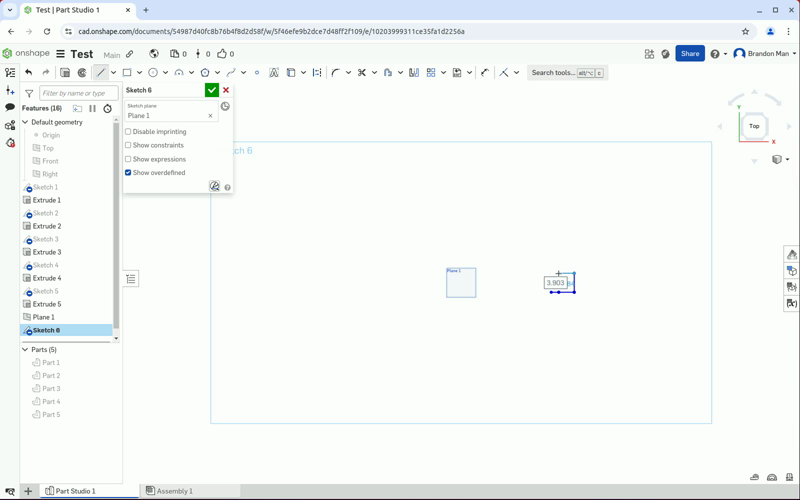
key_down(shift)
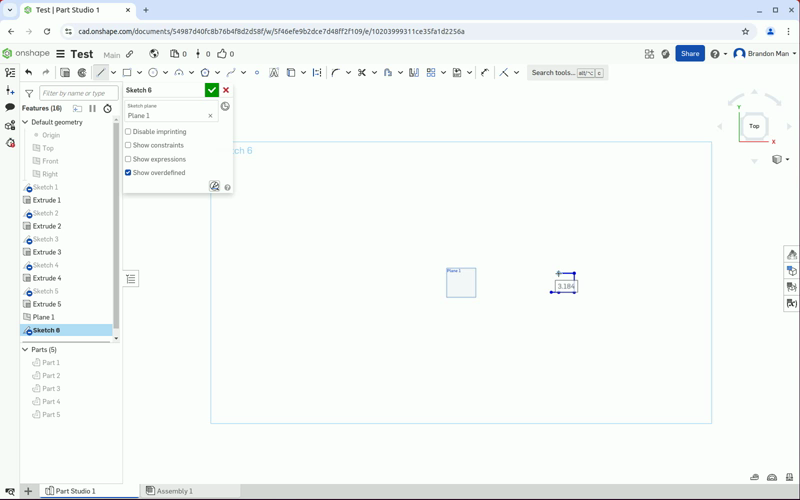
mouse_move(588, 273)
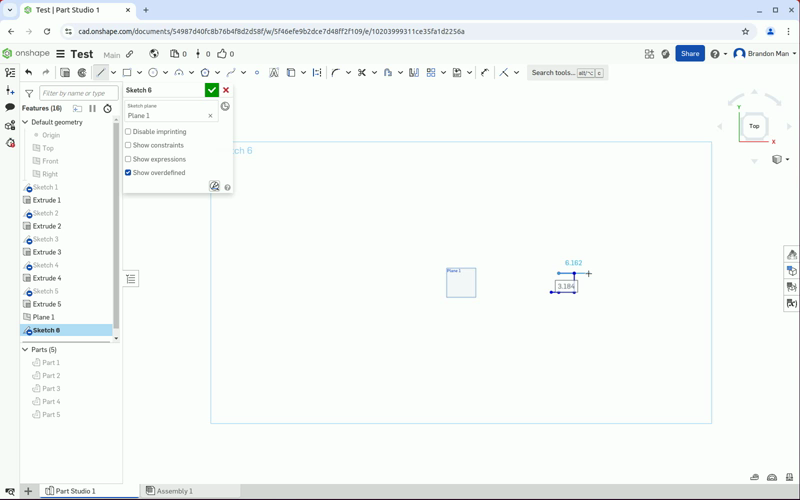
mouse_move(551, 273)
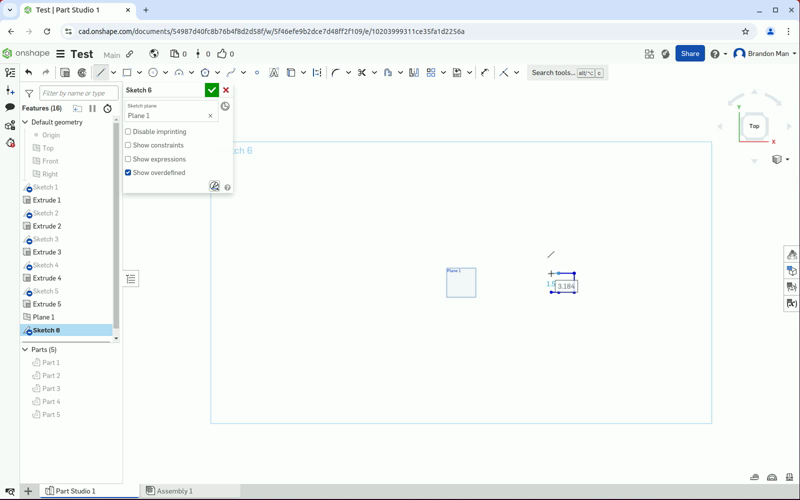
click(551, 273)
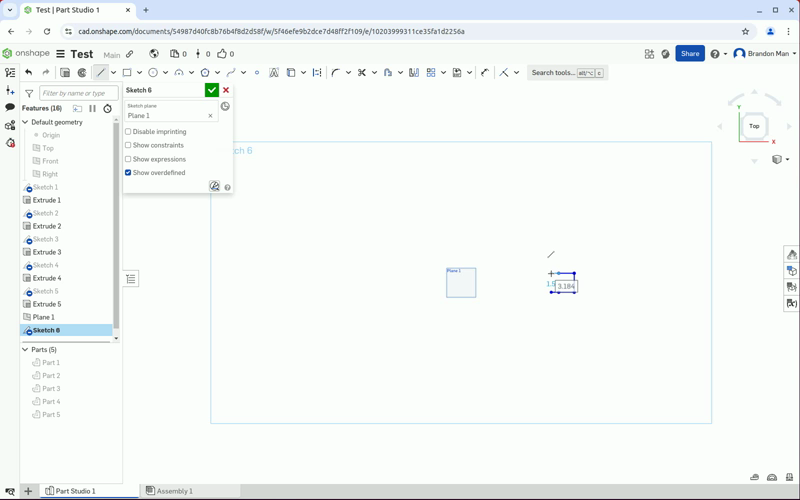
key_up(shift)
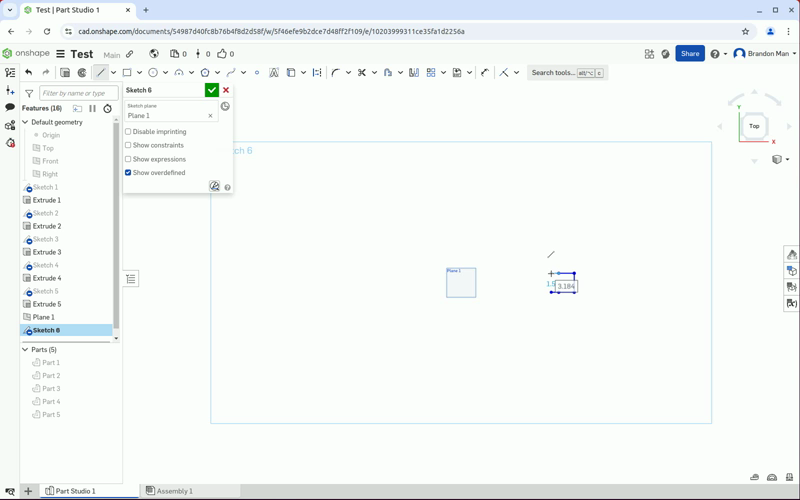
mouse_move(581, 273)
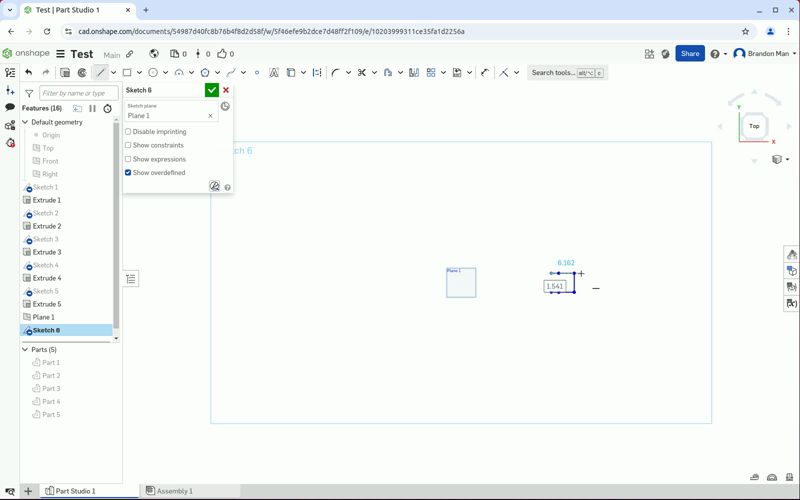
key_down(shift)
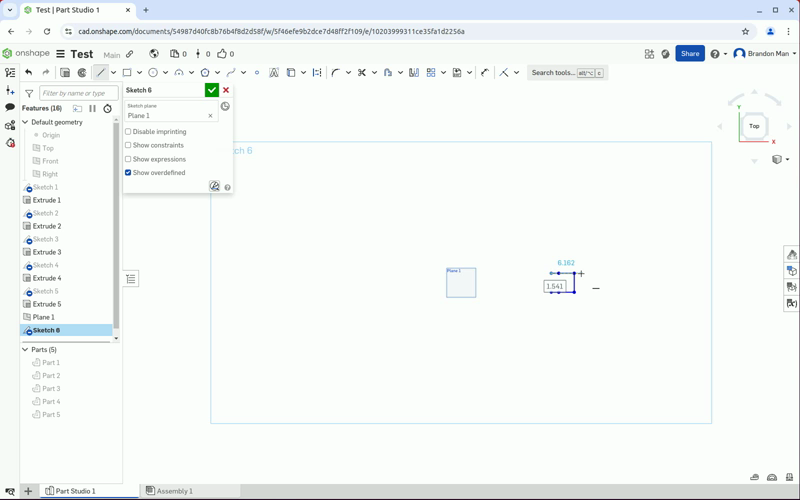
mouse_move(551, 292)
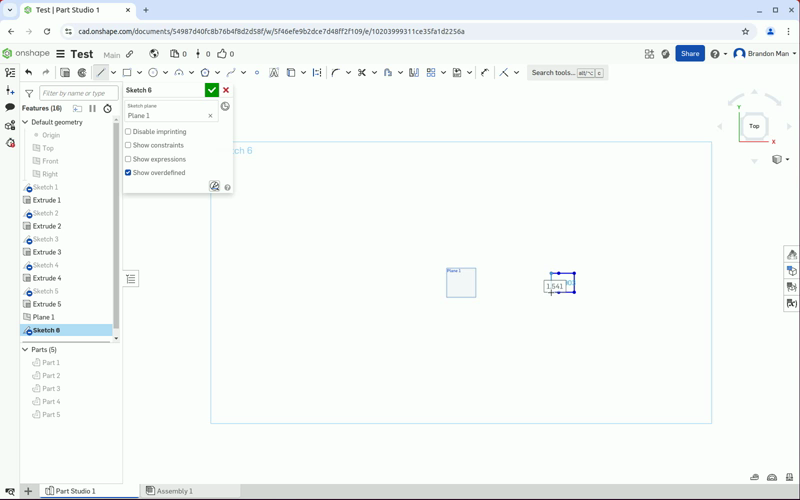
key_up(shift)
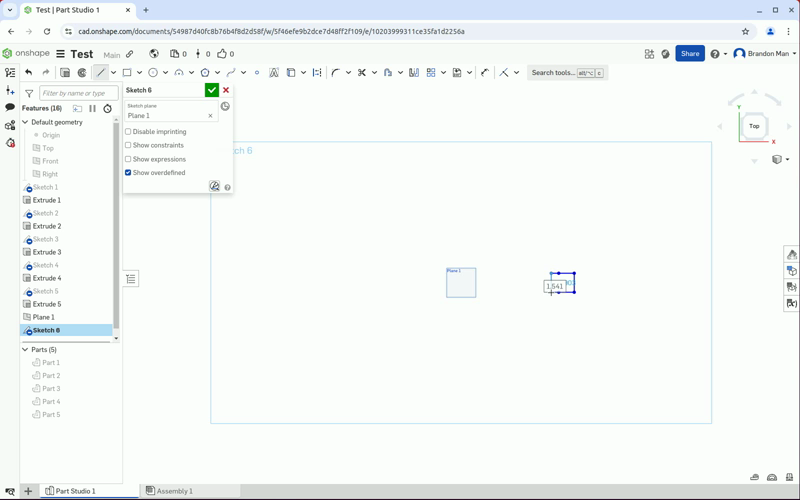
click(551, 292)
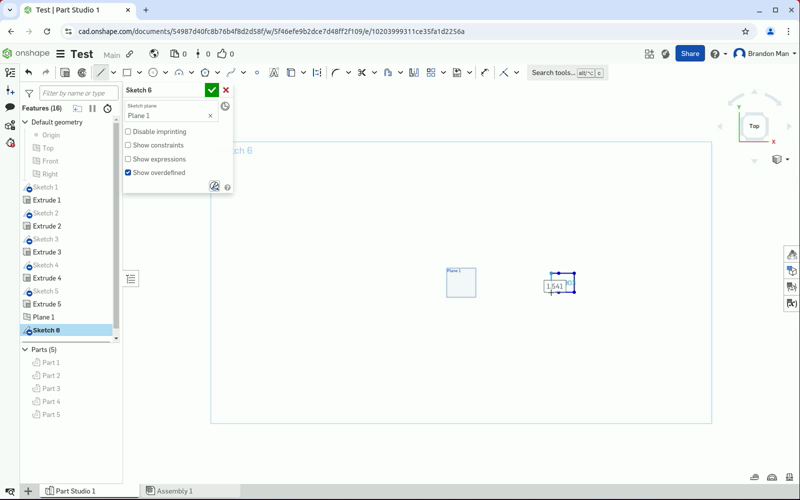
key(esc)
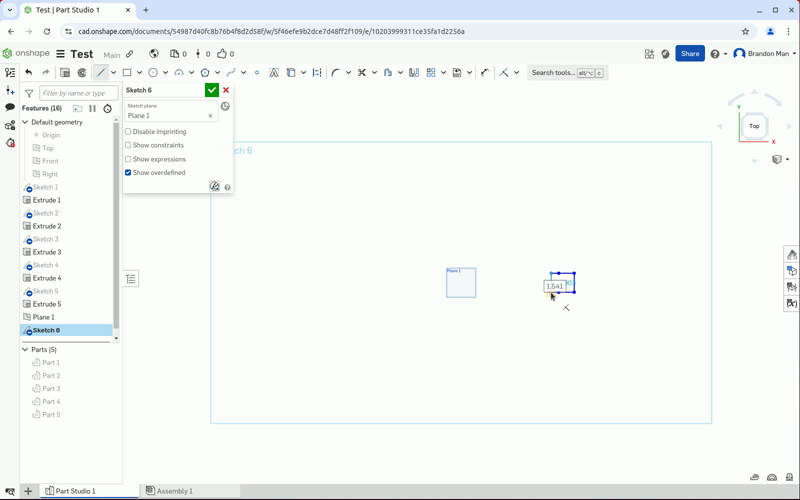
mouse_move(560, 282)
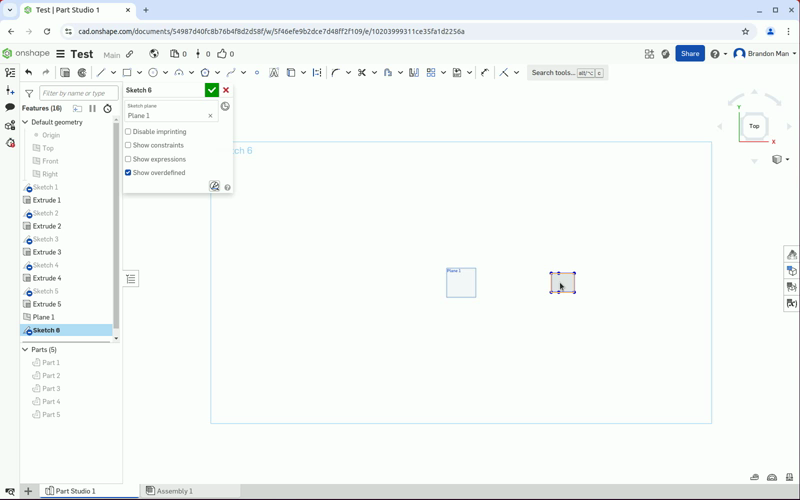
scroll(6)
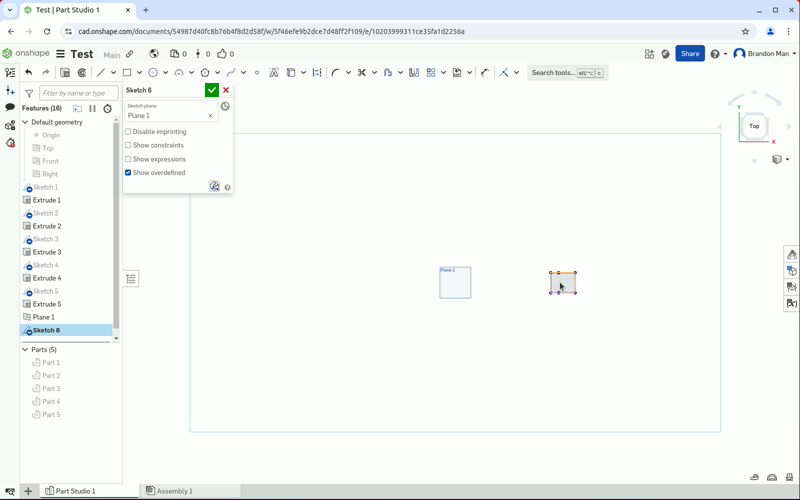
scroll(6)
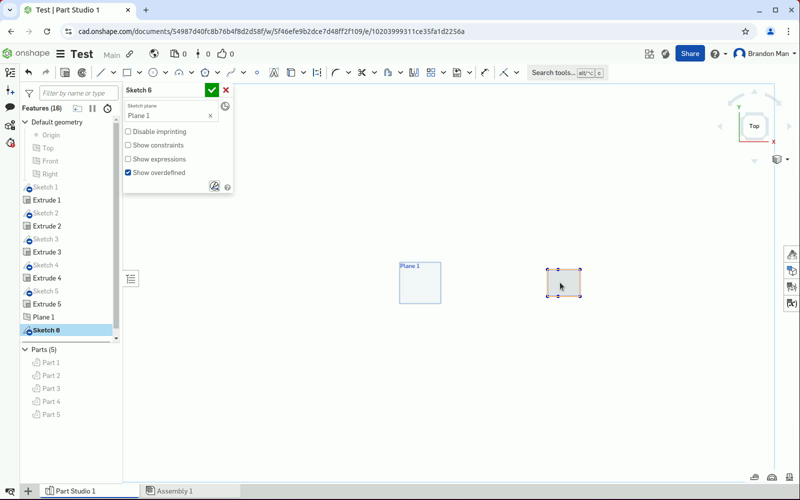
scroll(6)
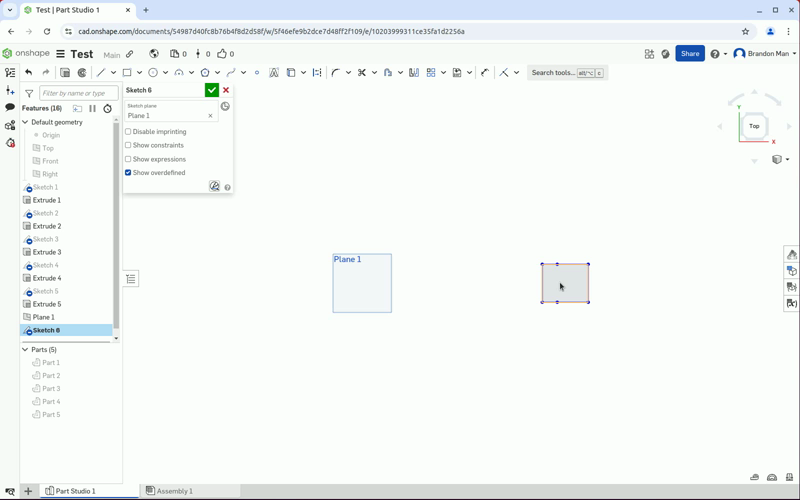
scroll(6)
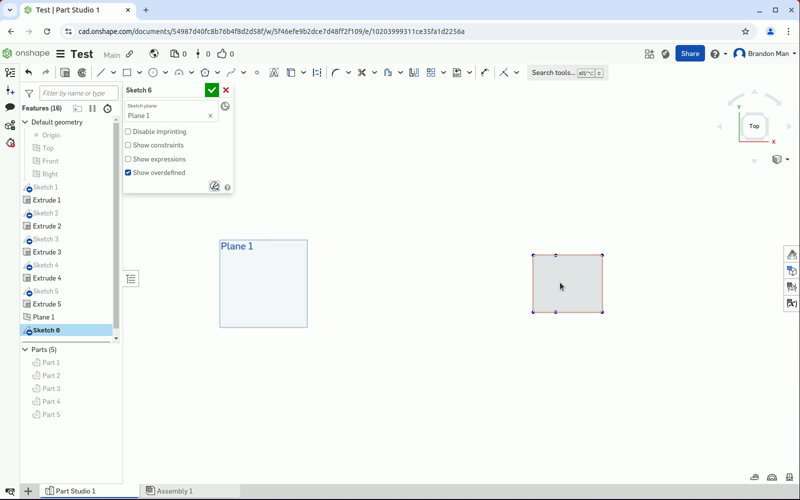
scroll(6)
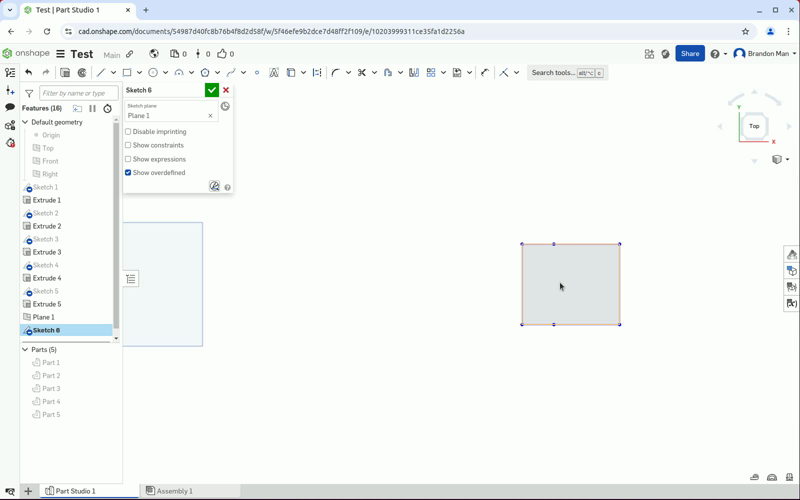
scroll(6)
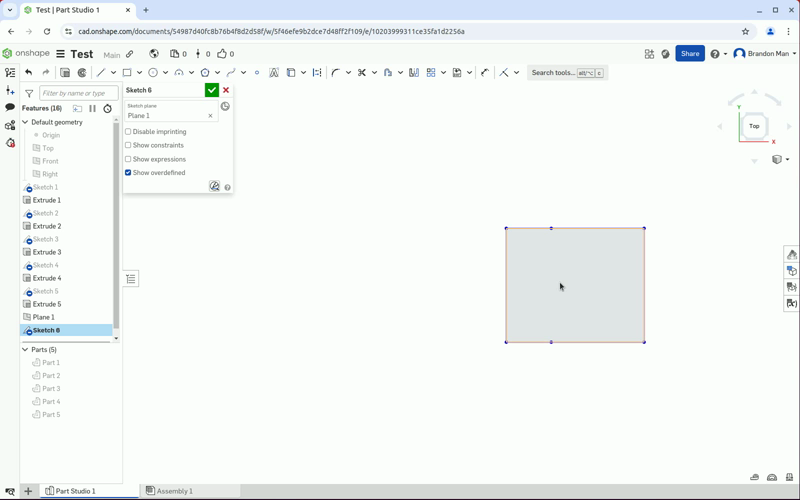
scroll(6)
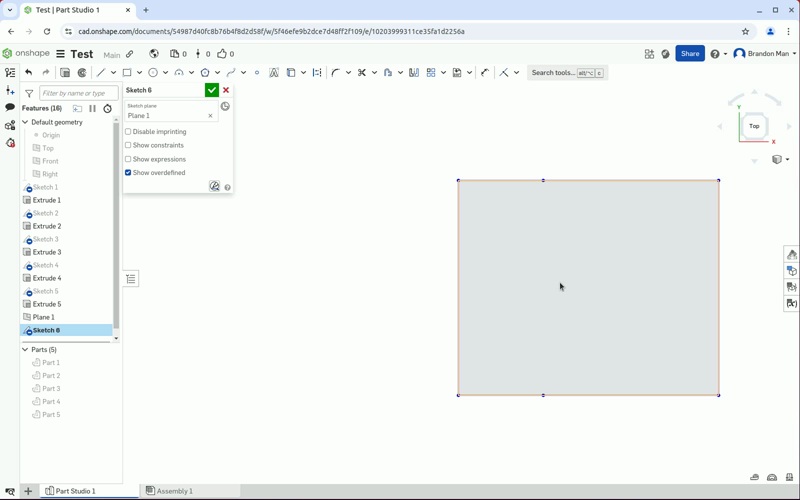
click(560, 282)
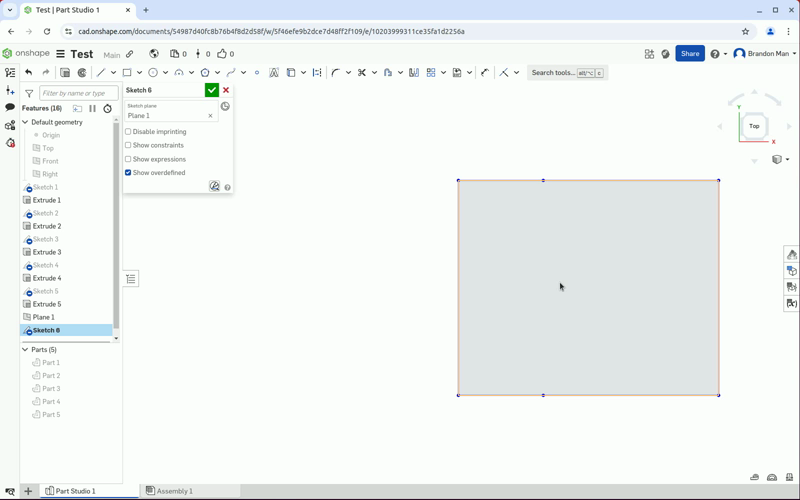
scroll(-6)
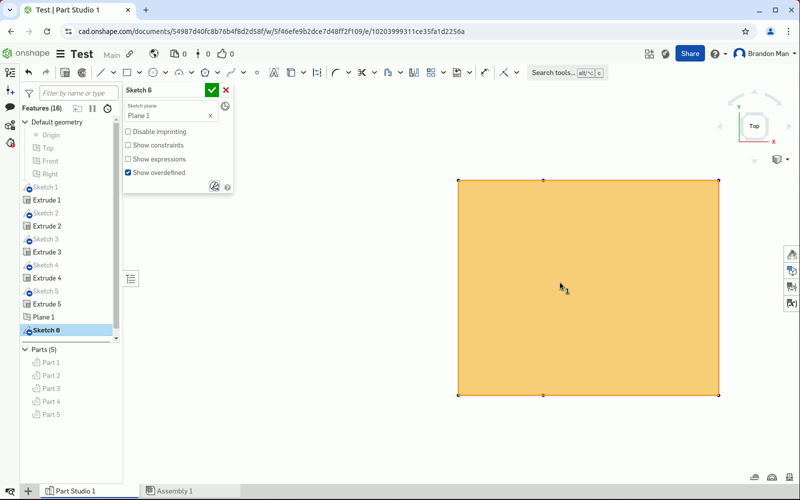
scroll(-6)
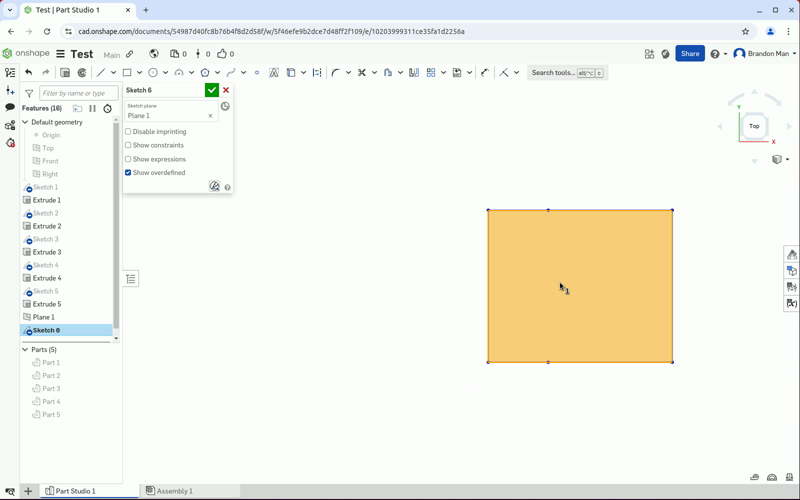
scroll(-6)
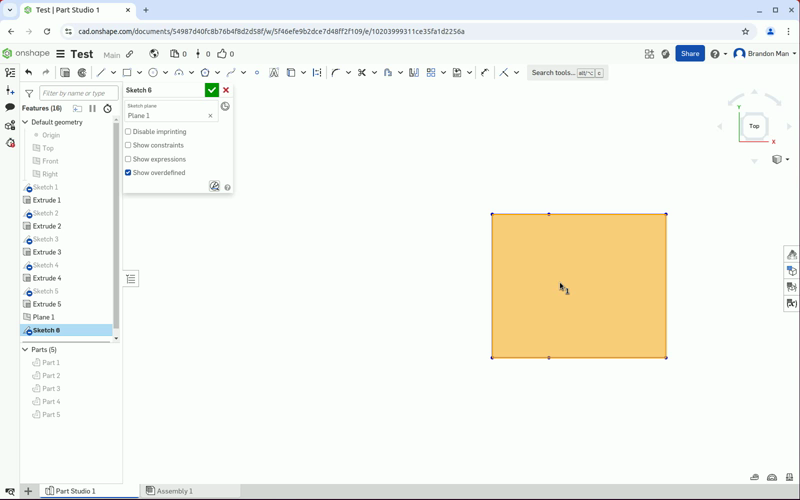
scroll(-6)
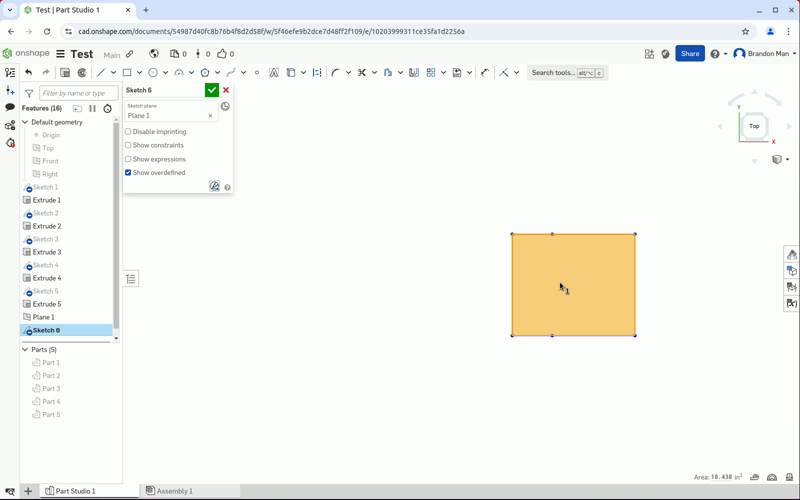
scroll(-6)
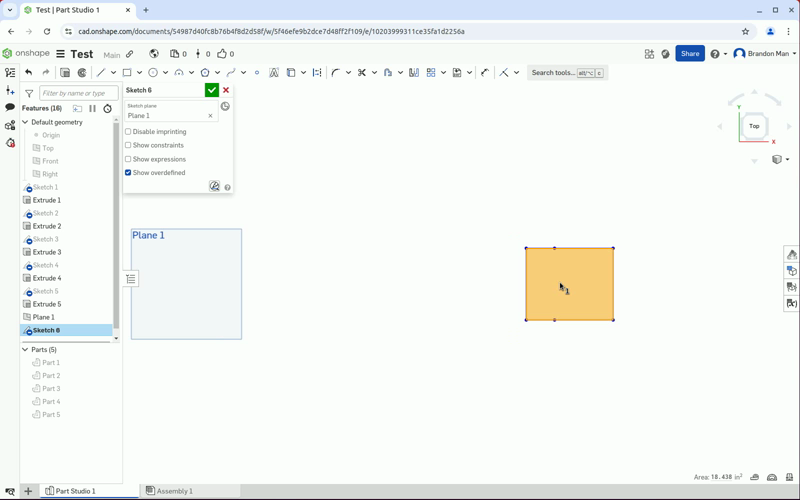
scroll(-6)
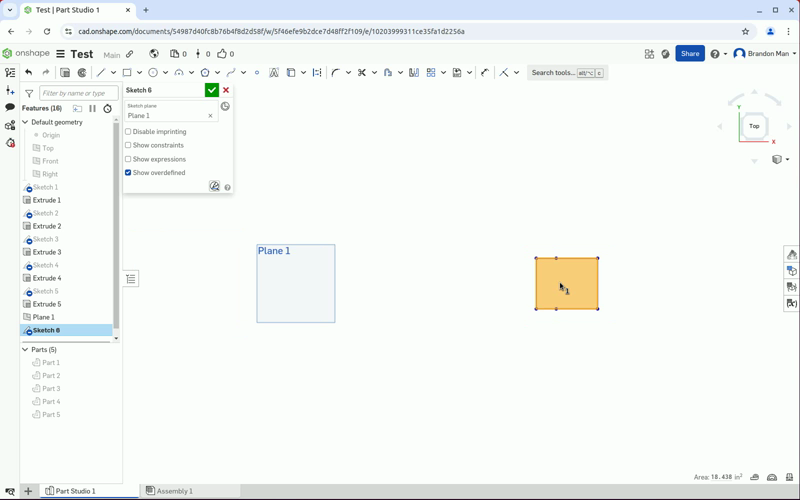
scroll(-6)
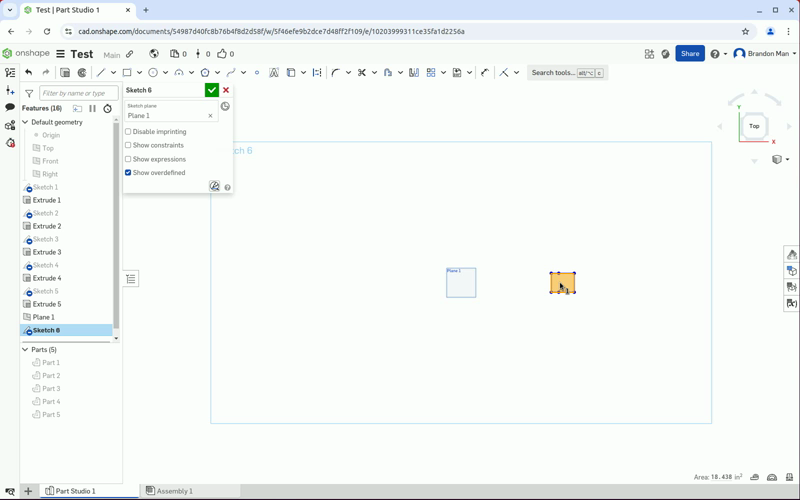
mouse_move(73, 352)
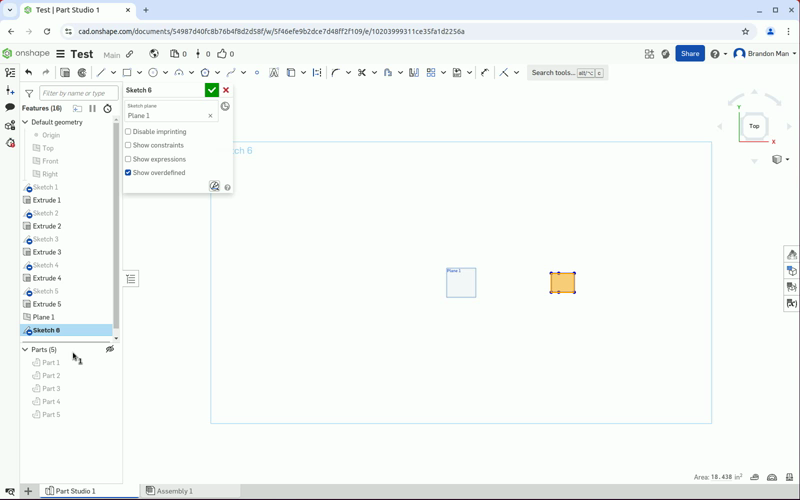
key(shift+y)
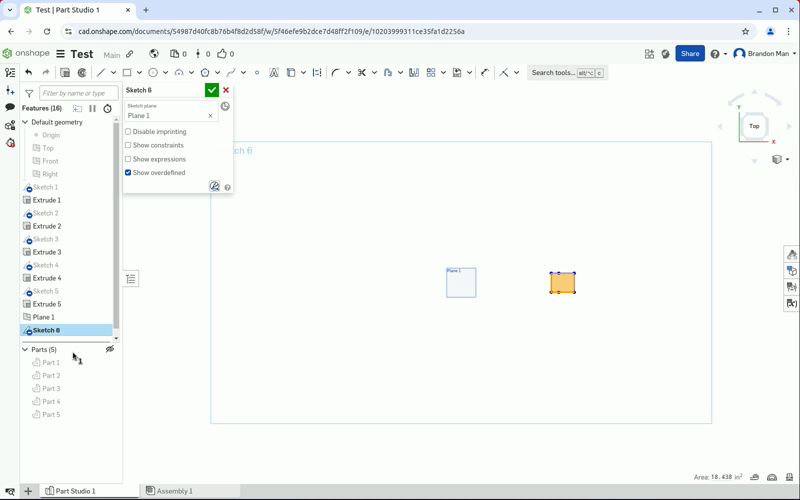
key(shift+e)
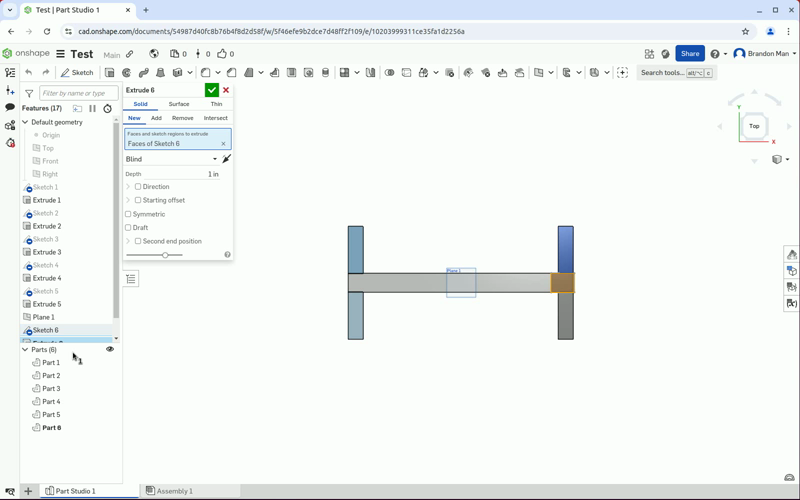
mouse_move(143, 106)
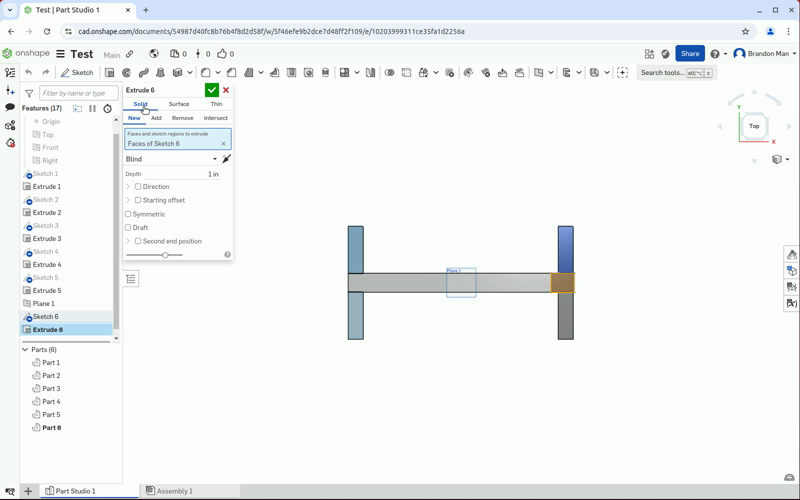
click(143, 106)
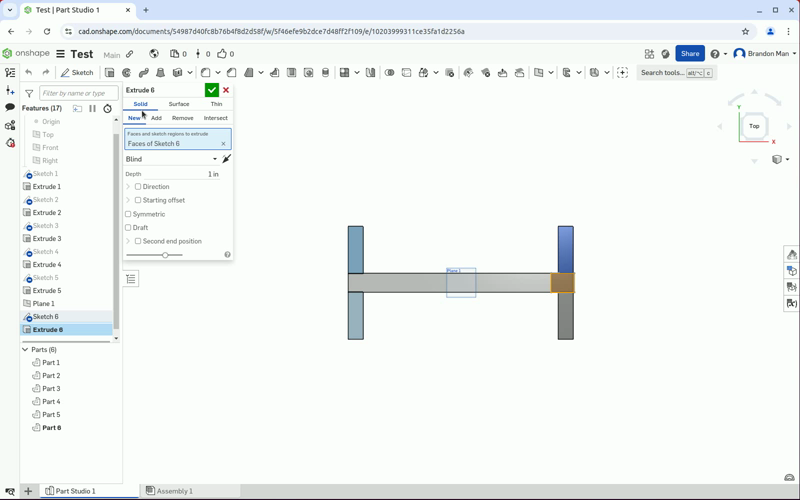
mouse_move(137, 120)
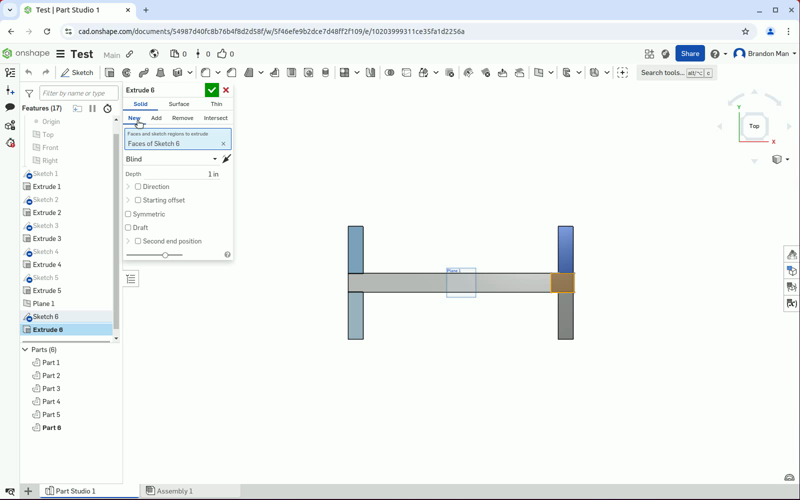
click(137, 120)
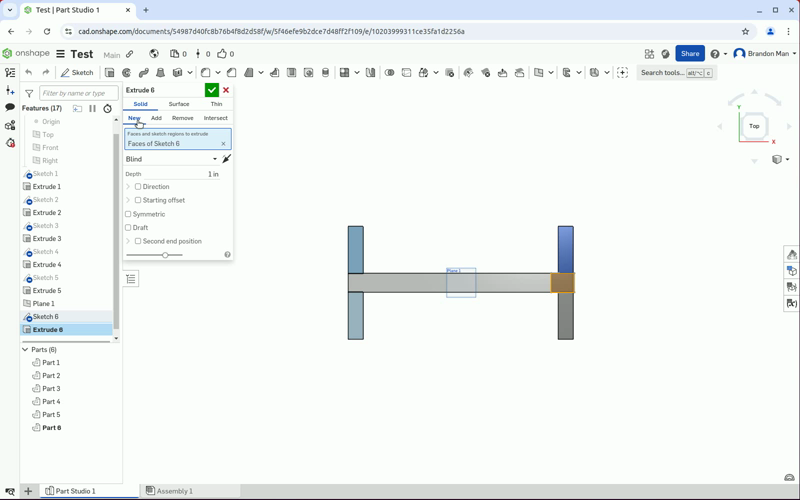
key(tab, 4)
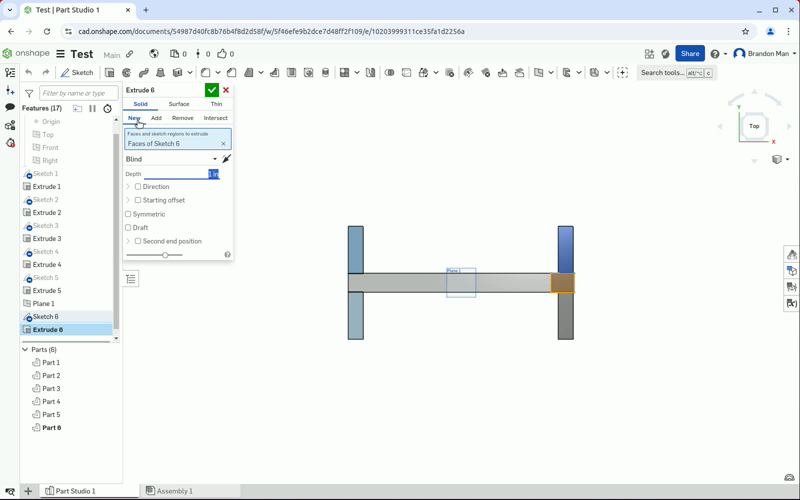
text(19.257)
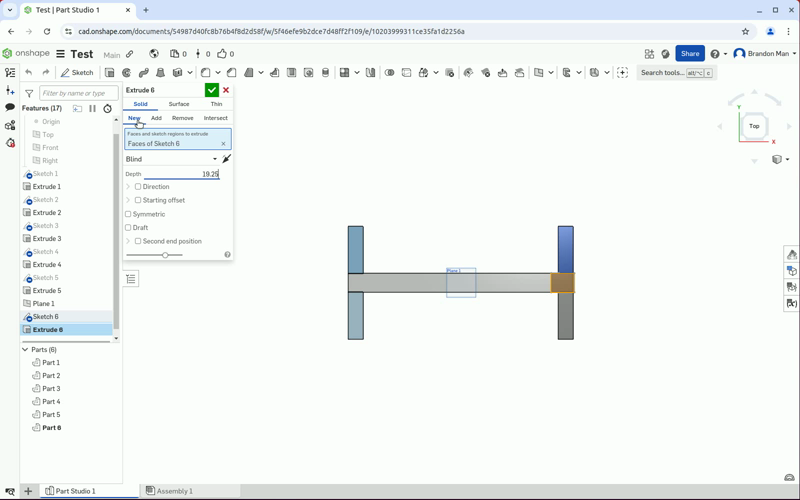
key(enter)
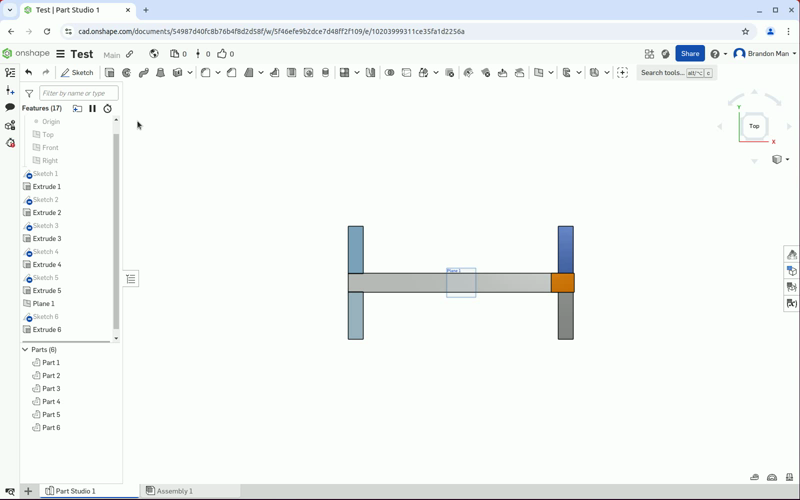
key(shift+h)
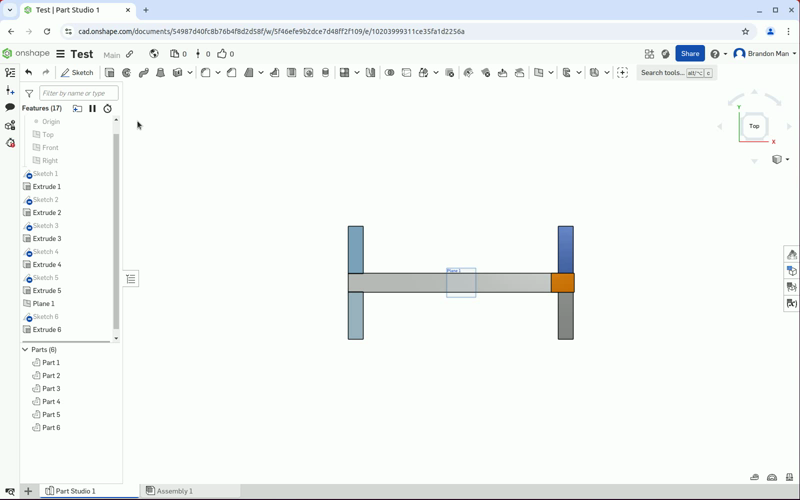
key(shift+h)
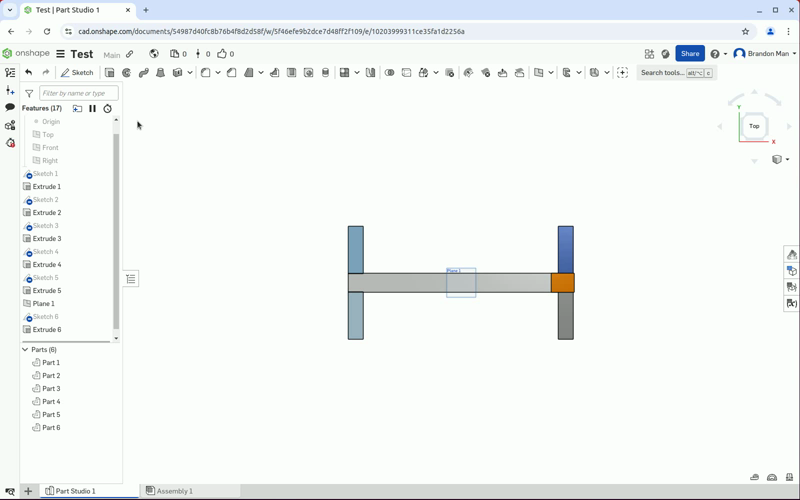
mouse_move(69, 176)
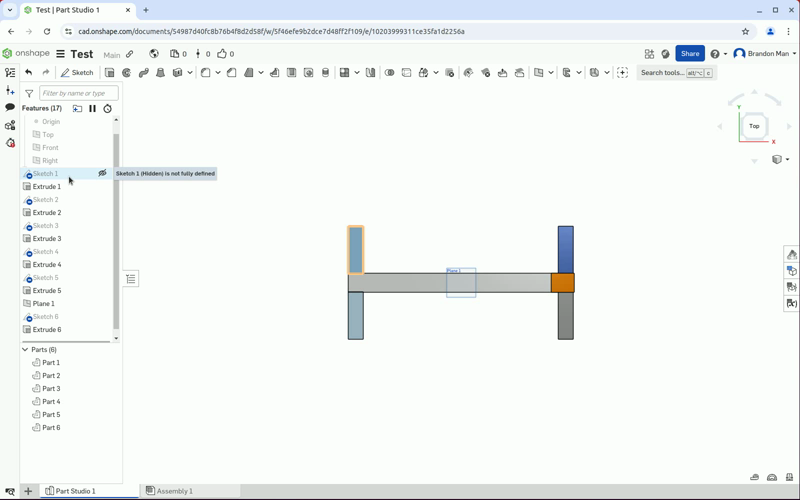
click(69, 176)
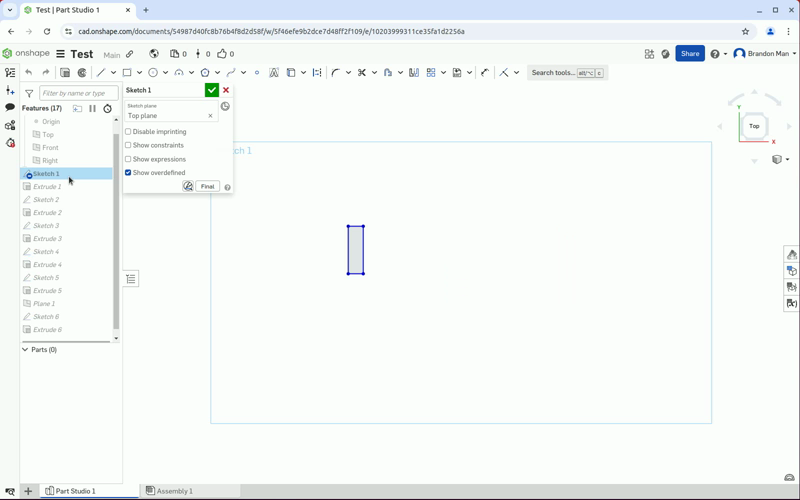
mouse_move(229, 92)
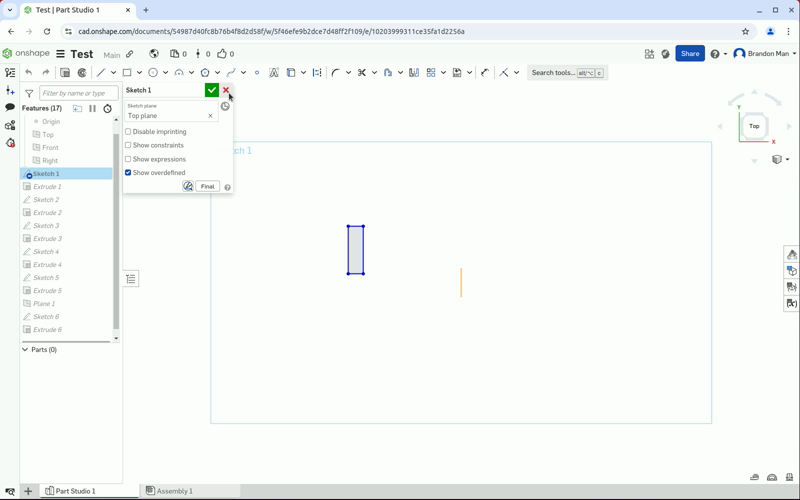
click(229, 92)
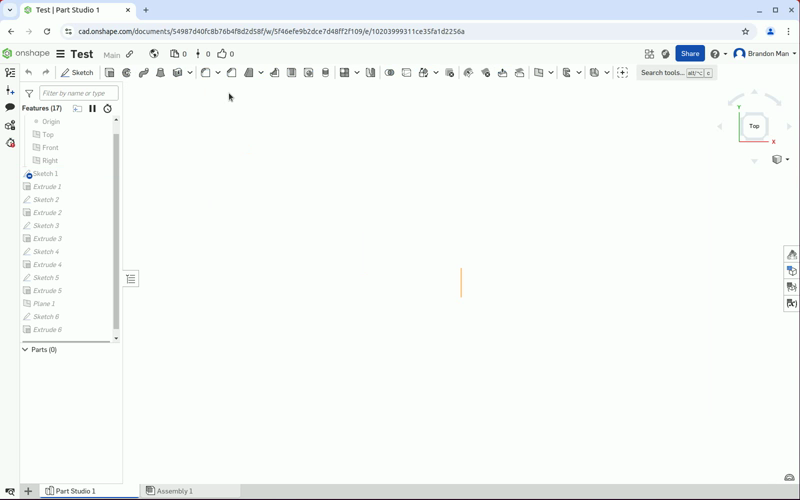
key(shift+s)
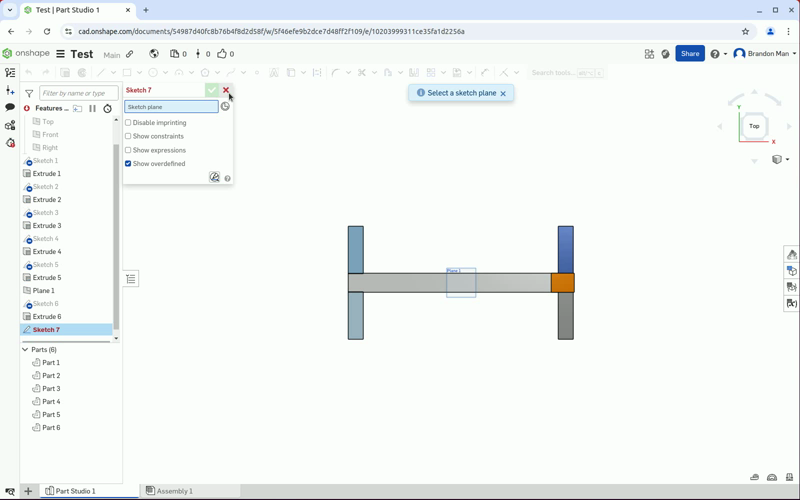
mouse_move(69, 293)
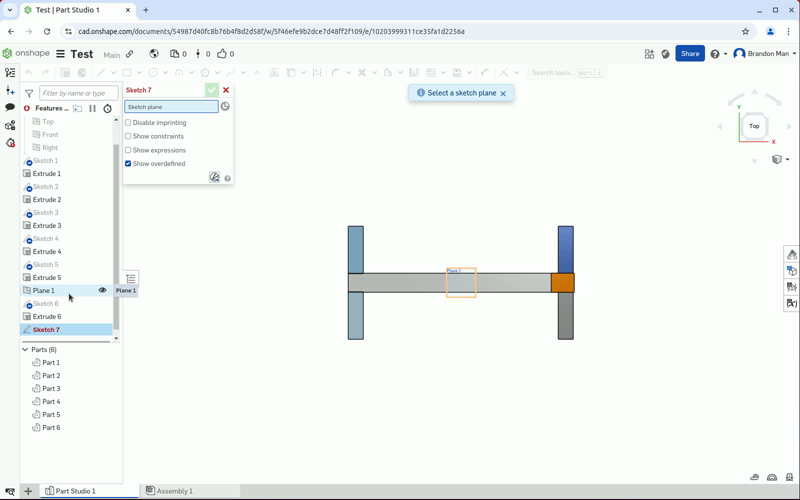
click(69, 293)
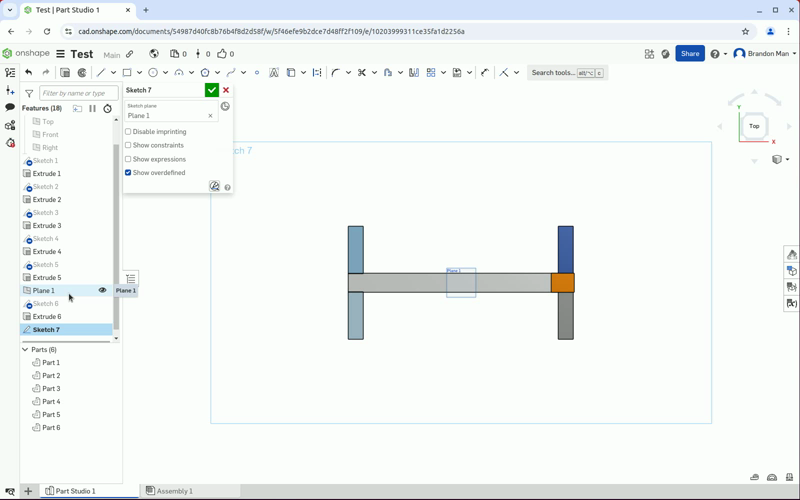
mouse_move(73, 352)
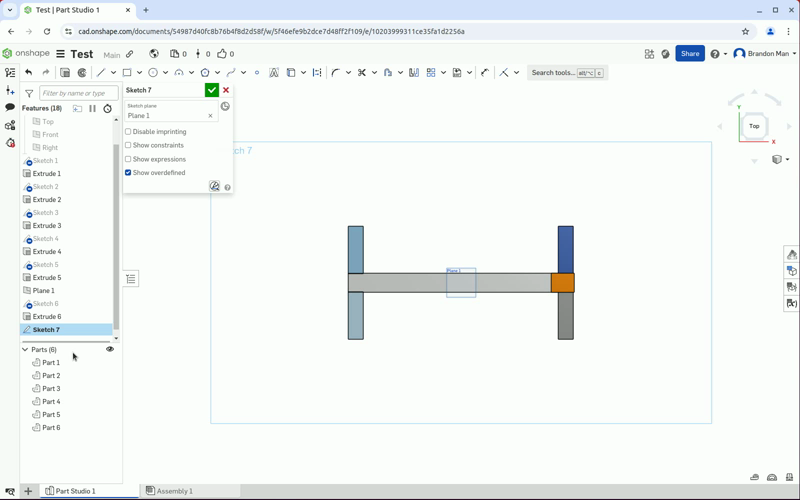
key(y)
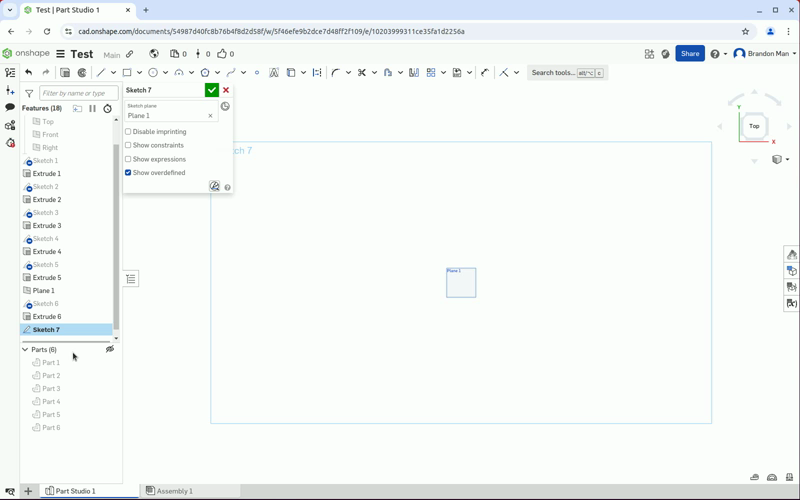
key(l)
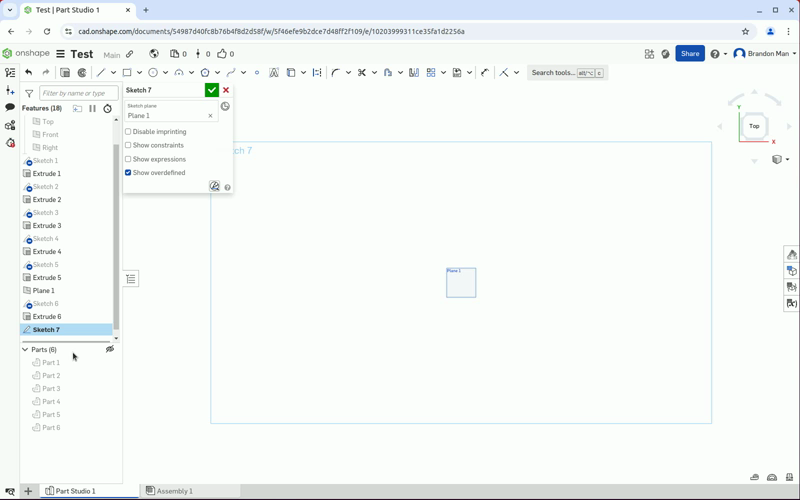
key_down(shift)
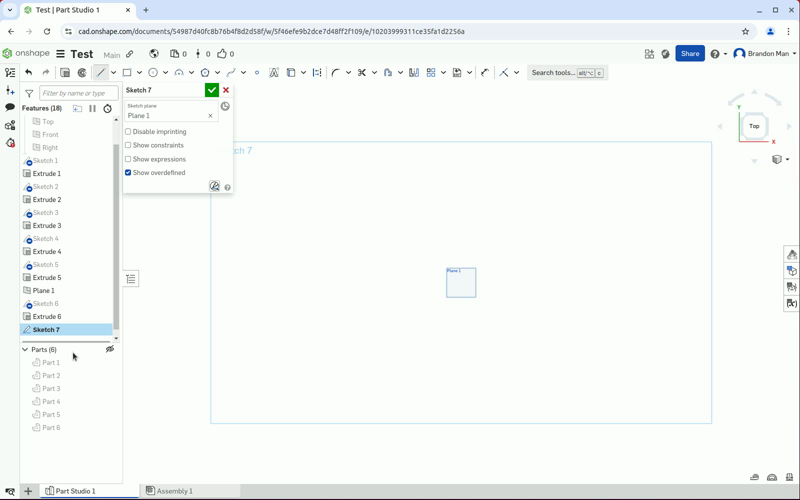
mouse_move(348, 292)
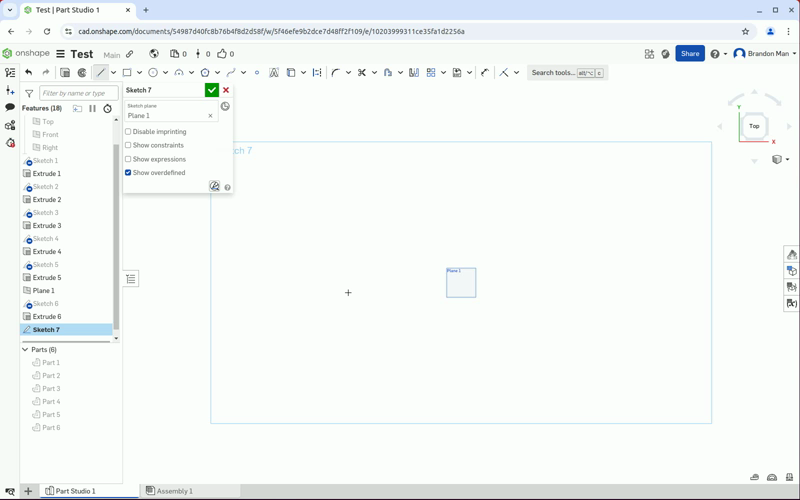
click(348, 292)
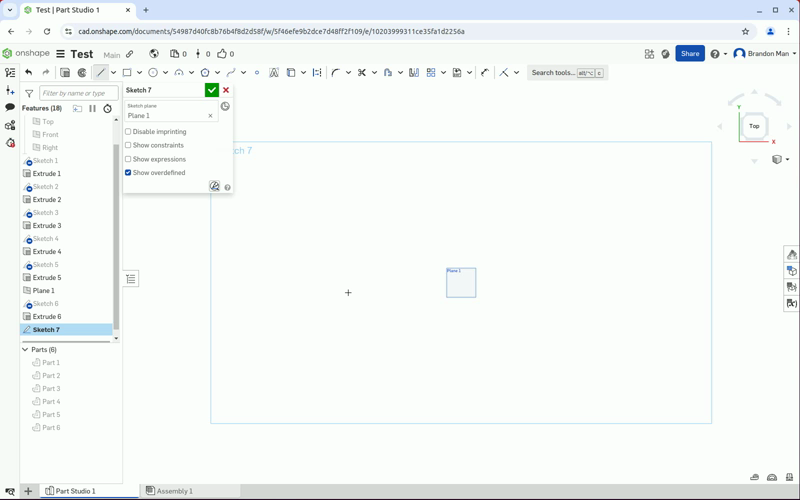
key_up(shift)
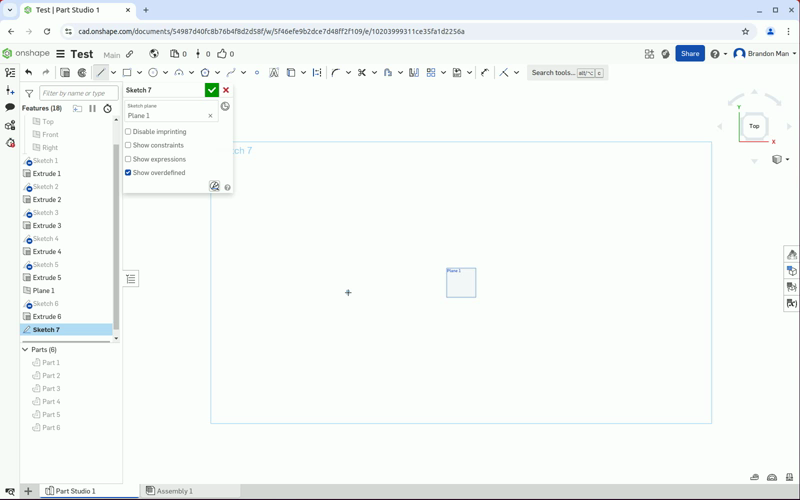
key_down(shift)
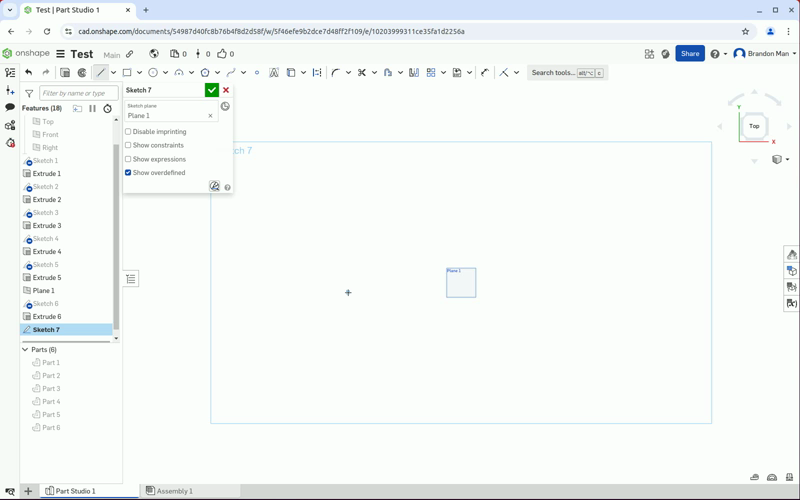
mouse_move(378, 292)
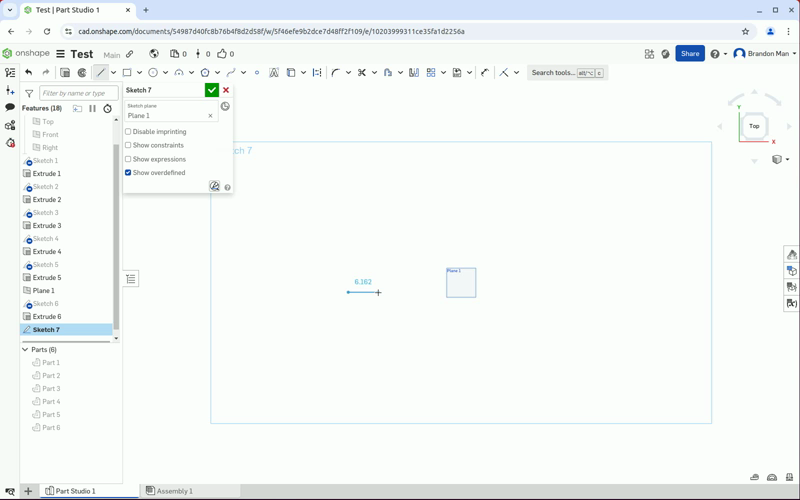
mouse_move(363, 292)
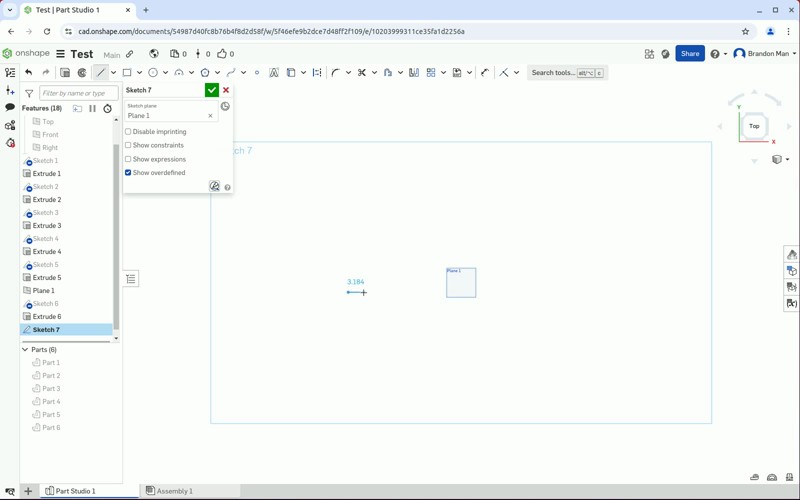
click(363, 292)
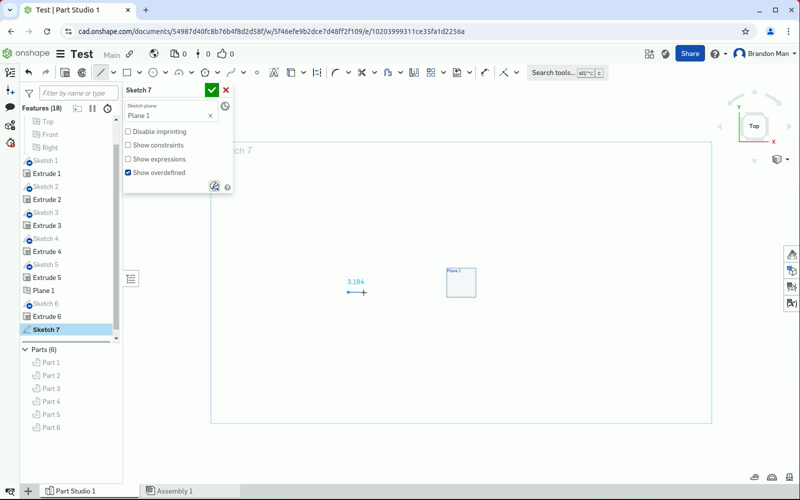
key_up(shift)
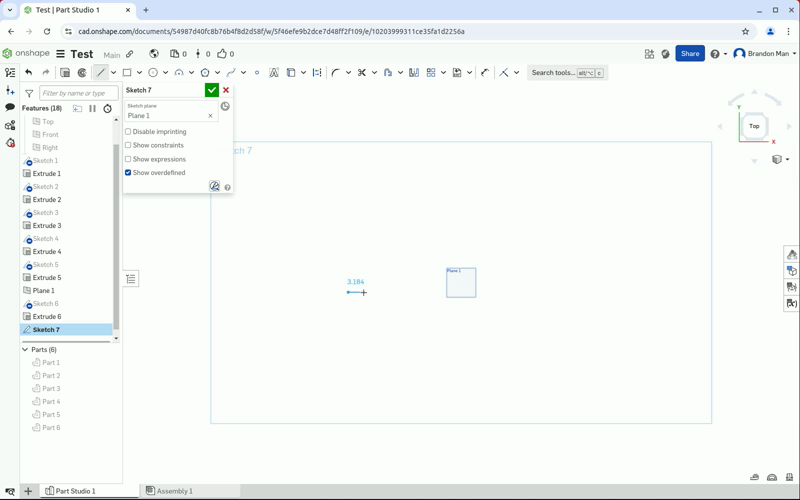
key_down(shift)
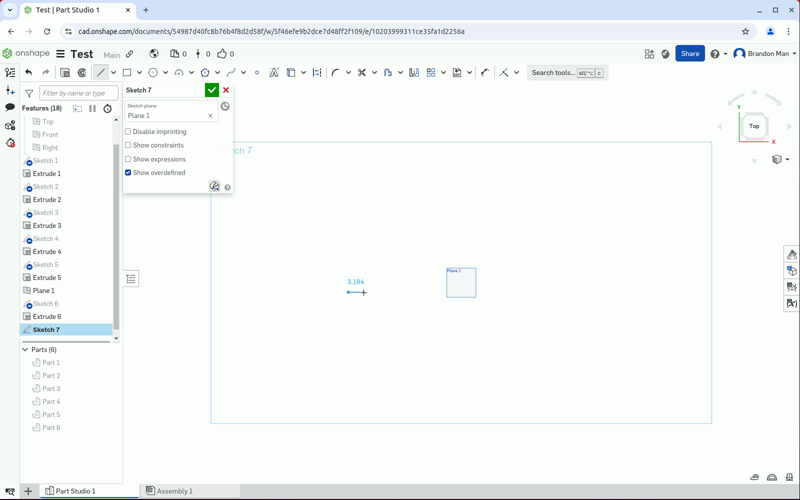
mouse_move(393, 292)
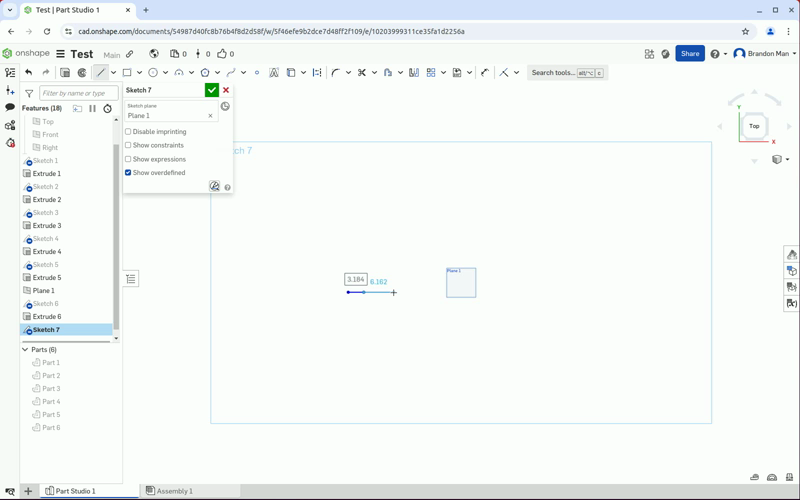
mouse_move(371, 292)
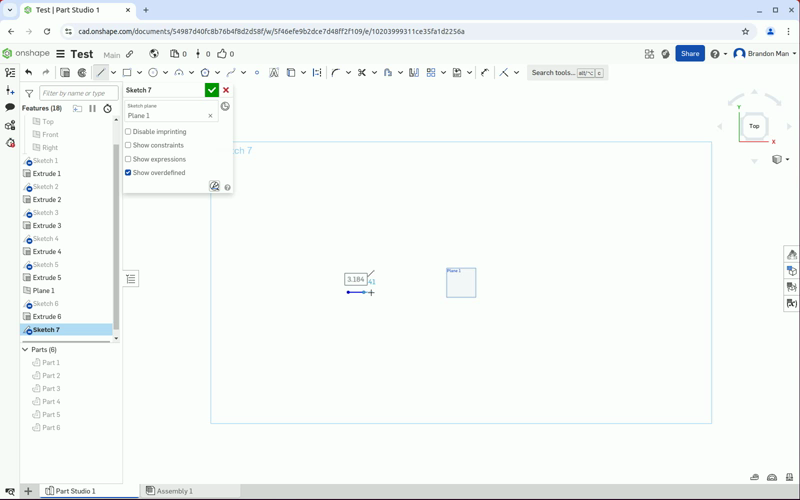
click(371, 292)
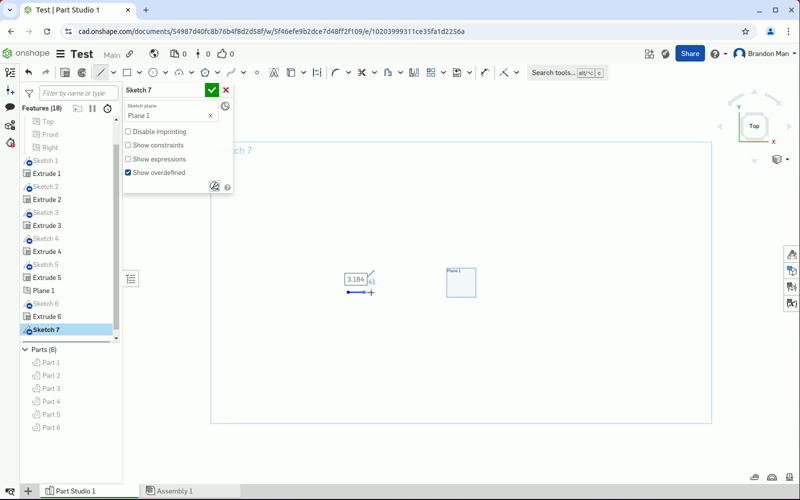
key_up(shift)
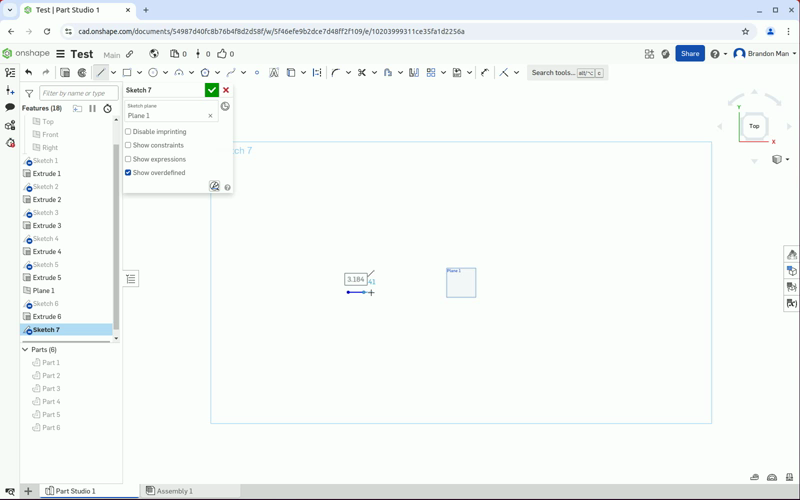
key_down(shift)
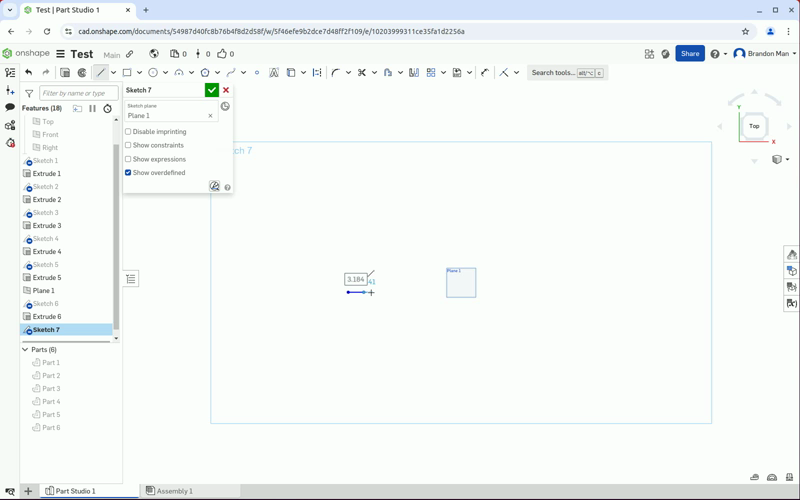
mouse_move(401, 292)
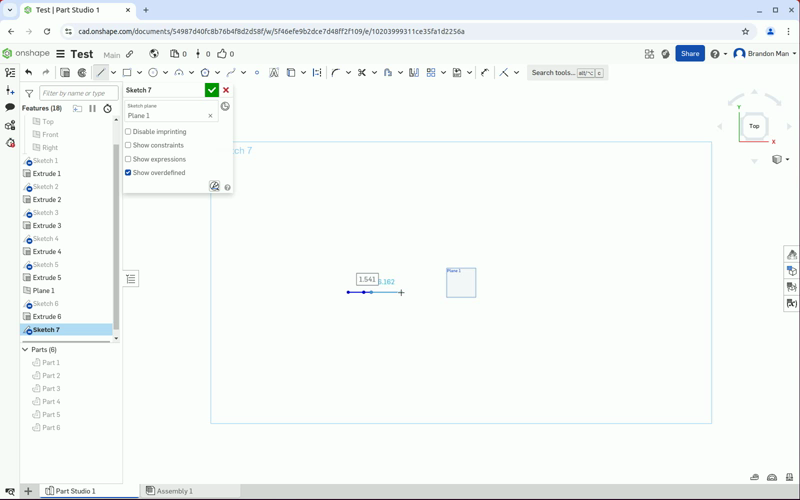
mouse_move(371, 273)
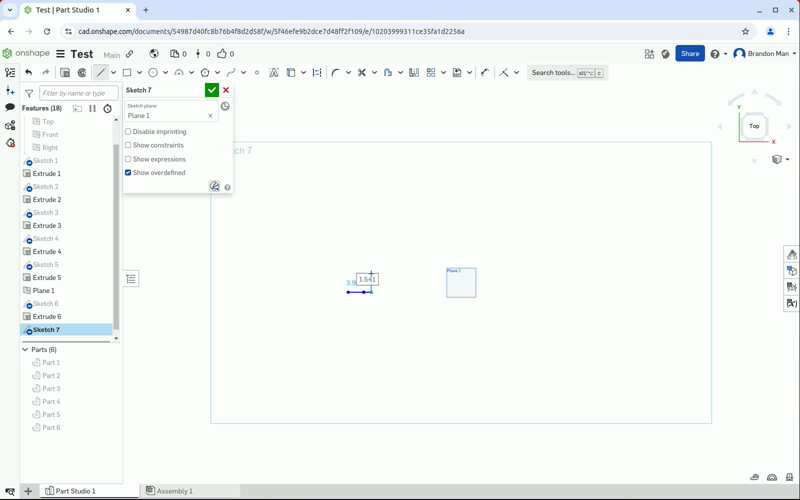
click(371, 273)
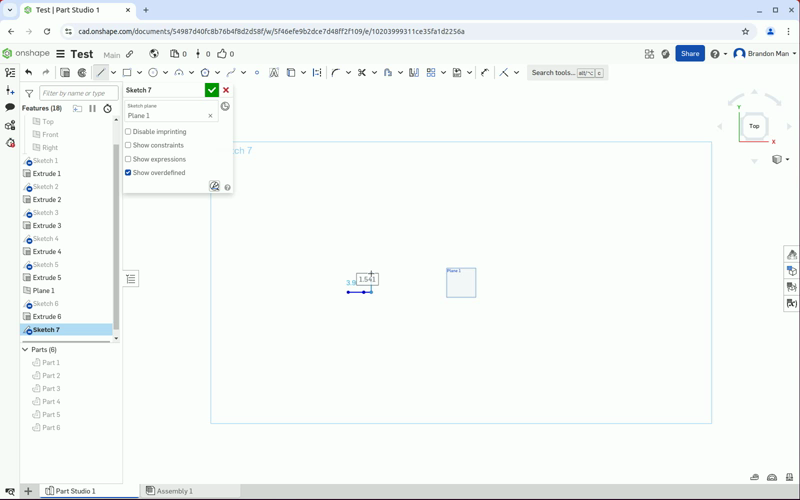
key_up(shift)
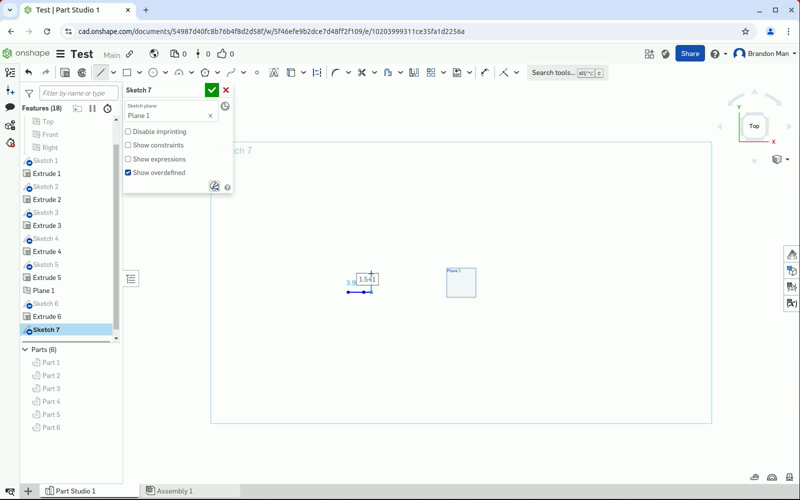
key_down(shift)
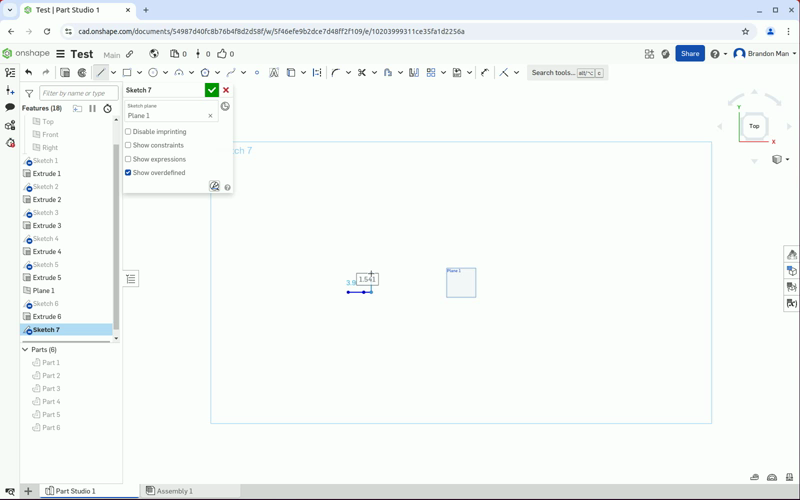
mouse_move(401, 273)
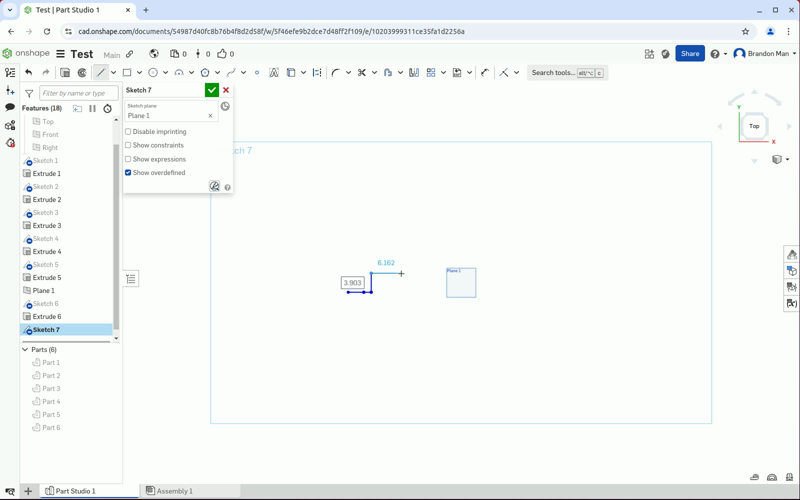
mouse_move(363, 273)
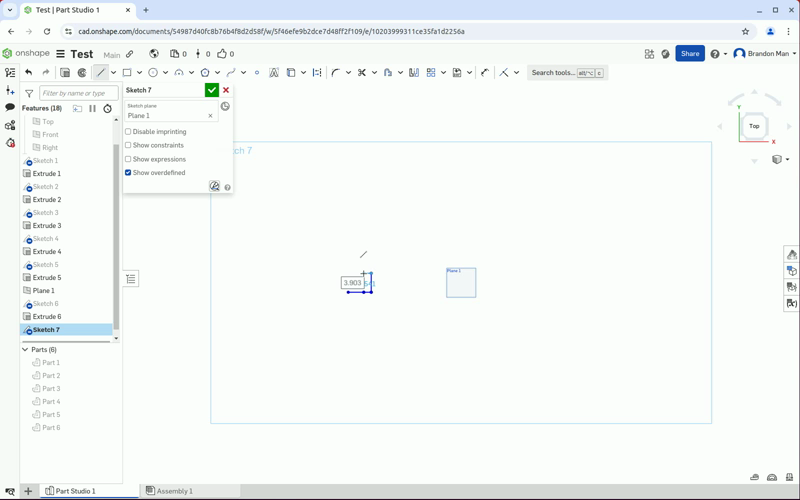
click(363, 273)
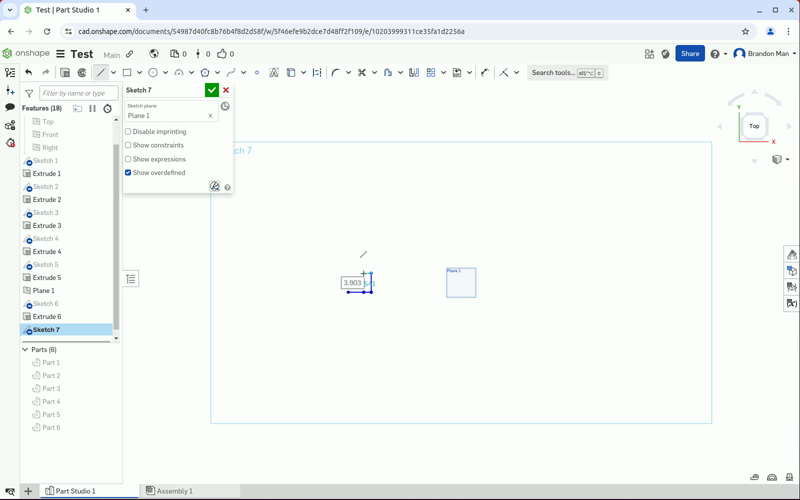
key_up(shift)
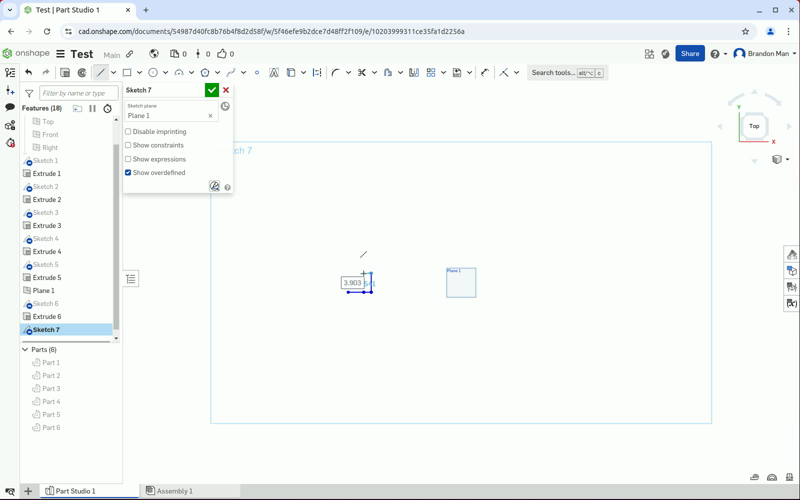
key_down(shift)
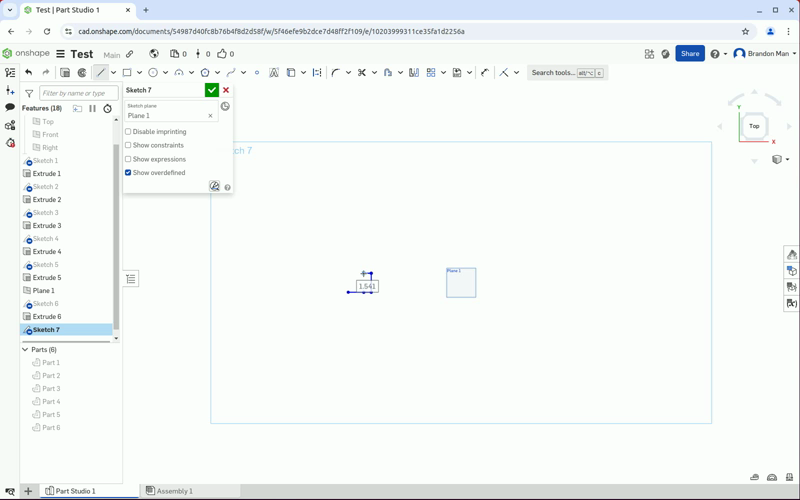
mouse_move(393, 273)
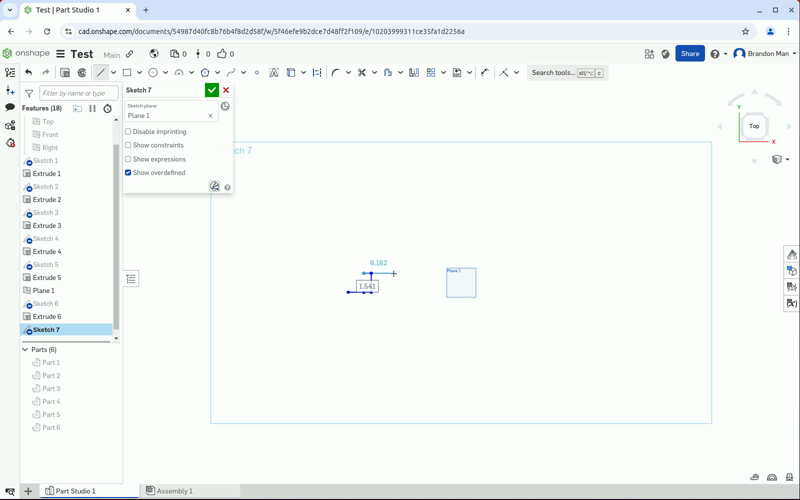
mouse_move(348, 273)
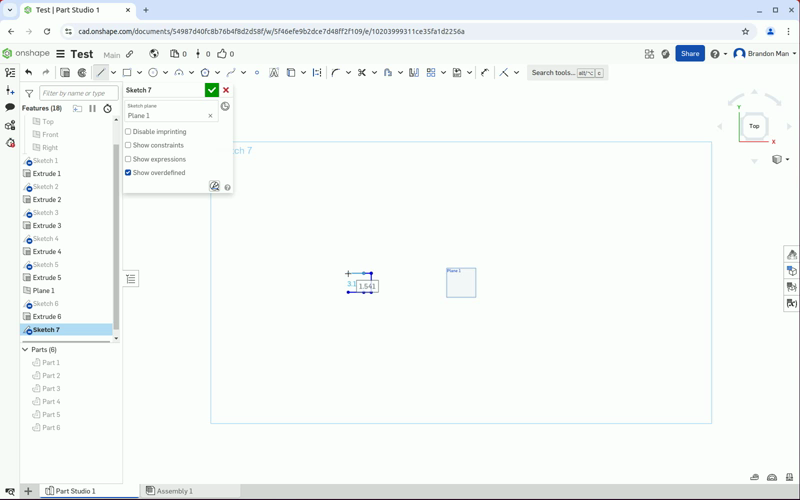
click(348, 273)
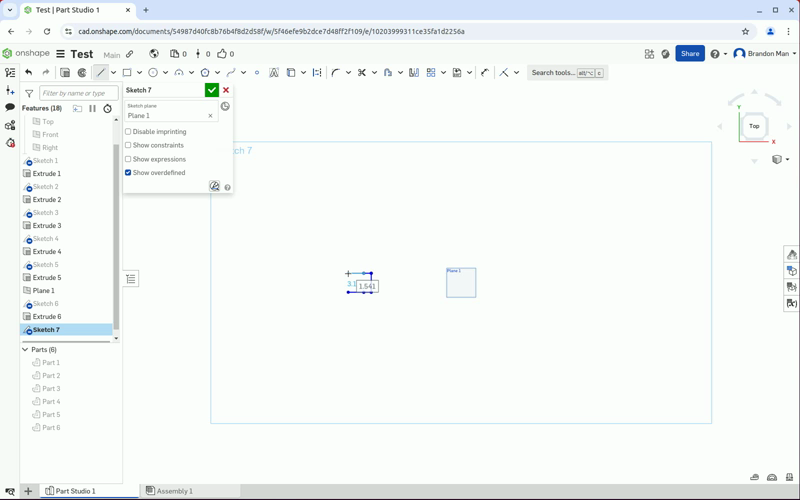
key_up(shift)
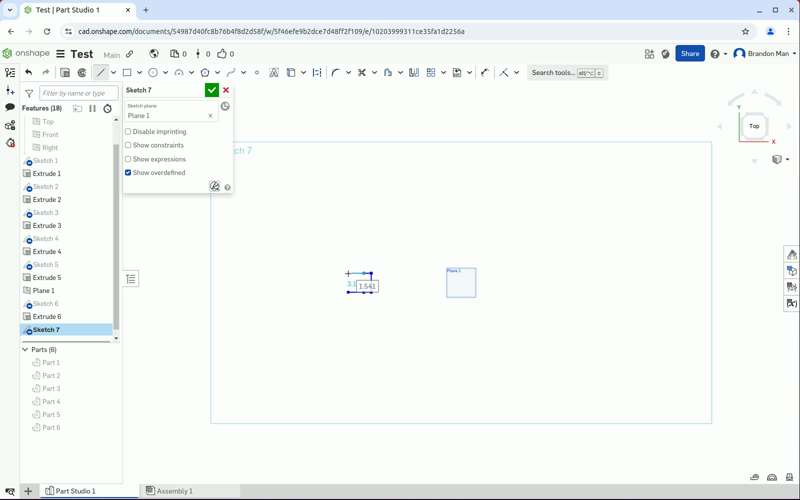
mouse_move(378, 273)
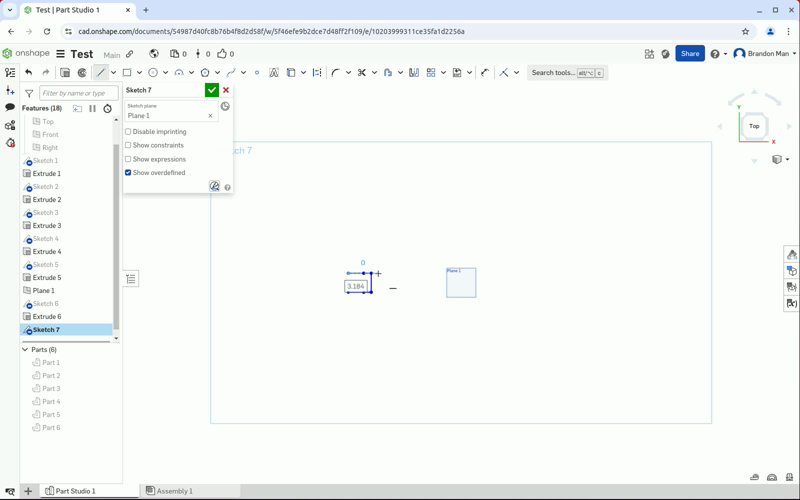
key_down(shift)
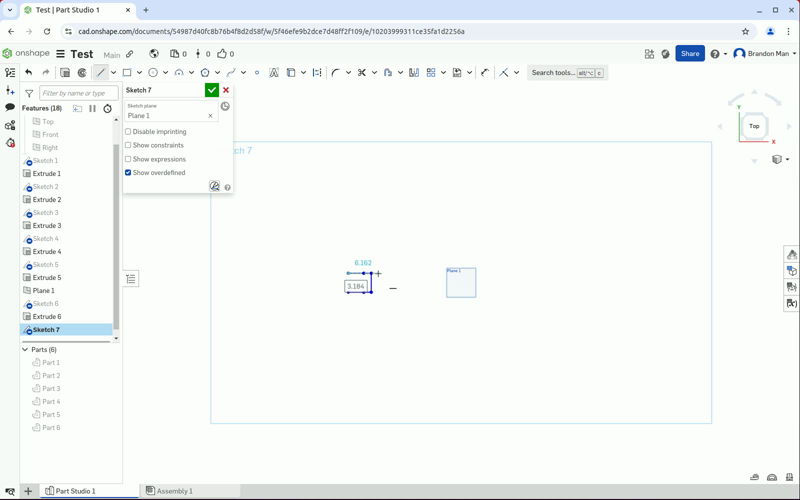
mouse_move(348, 292)
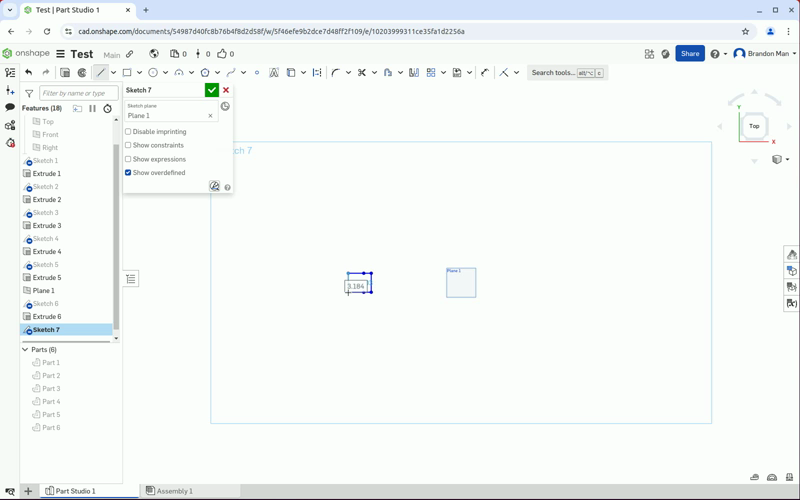
key_up(shift)
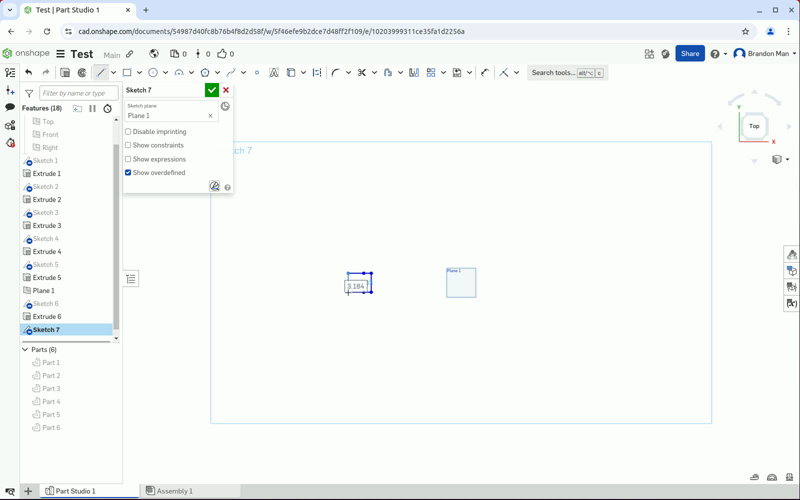
click(348, 292)
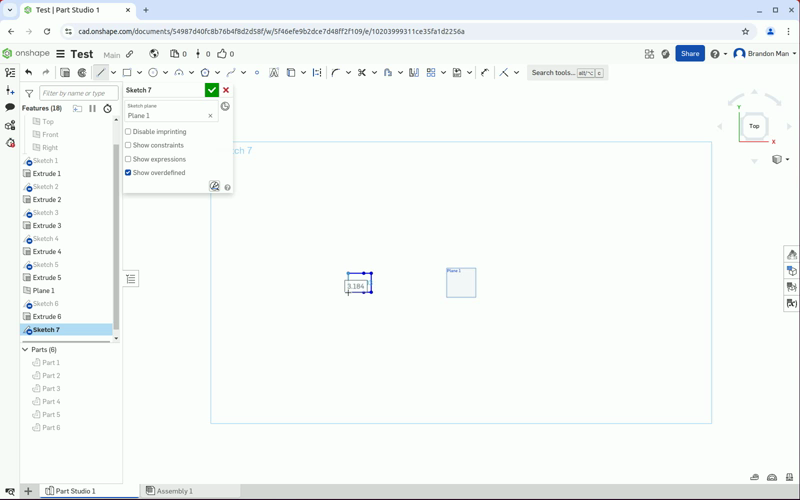
key(esc)
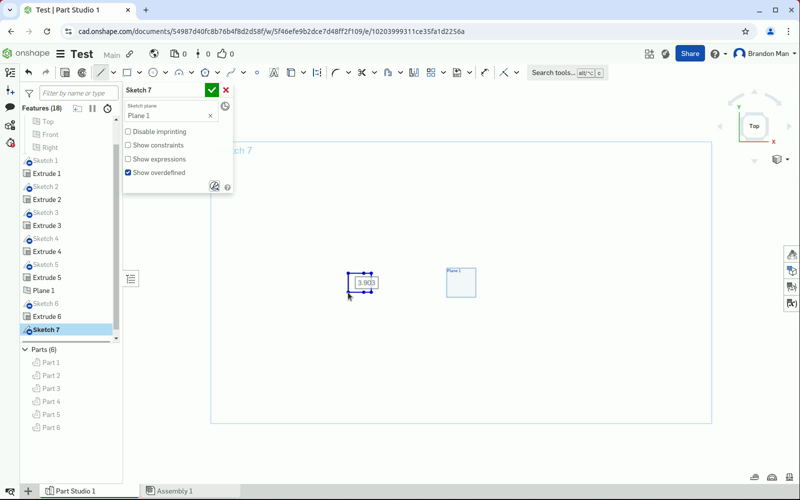
mouse_move(365, 288)
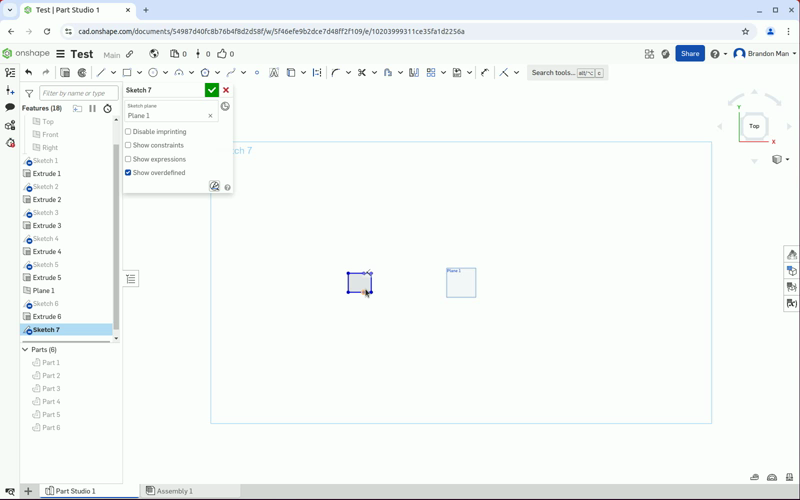
scroll(6)
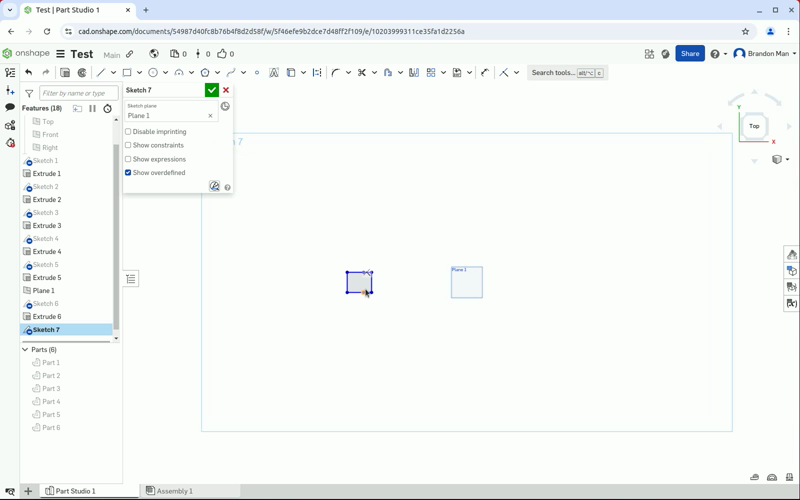
scroll(6)
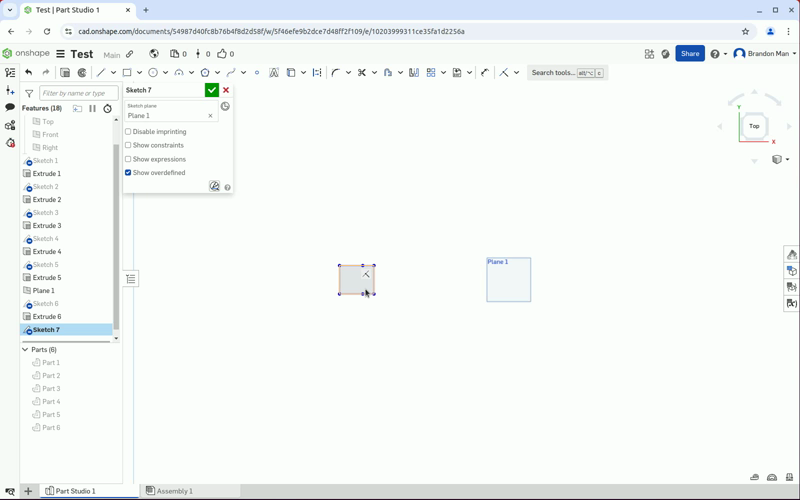
scroll(6)
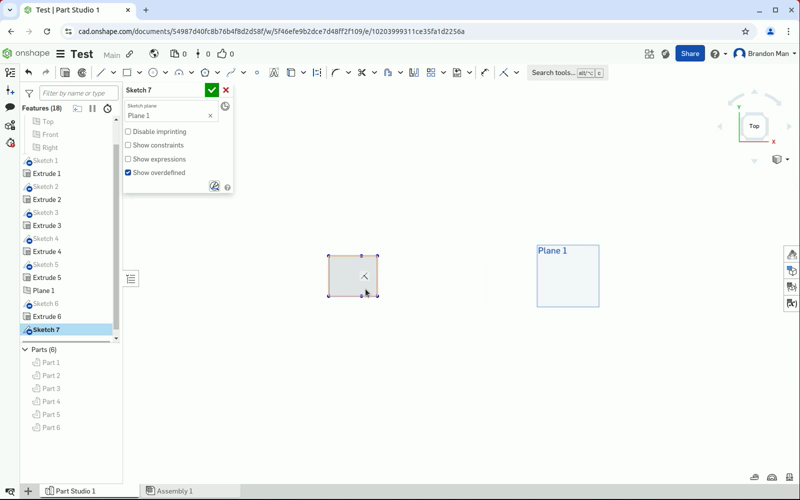
scroll(6)
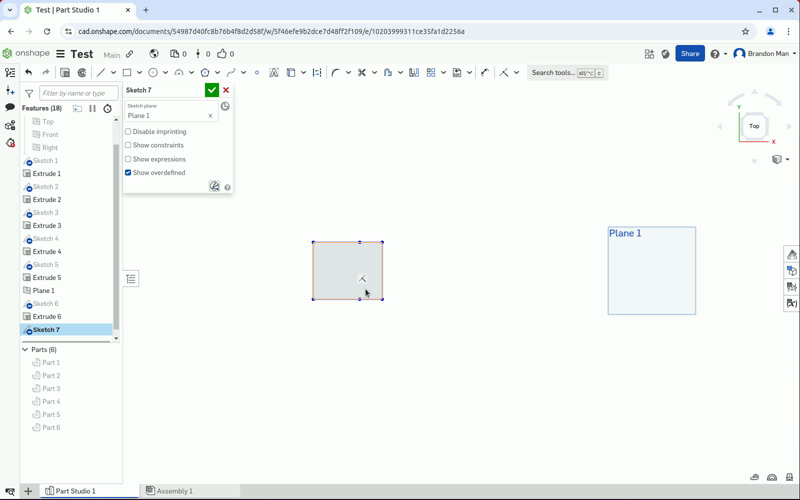
scroll(6)
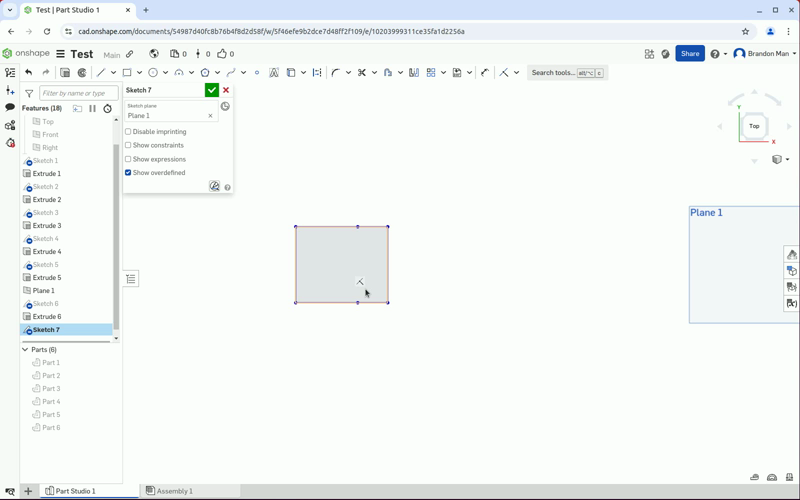
scroll(6)
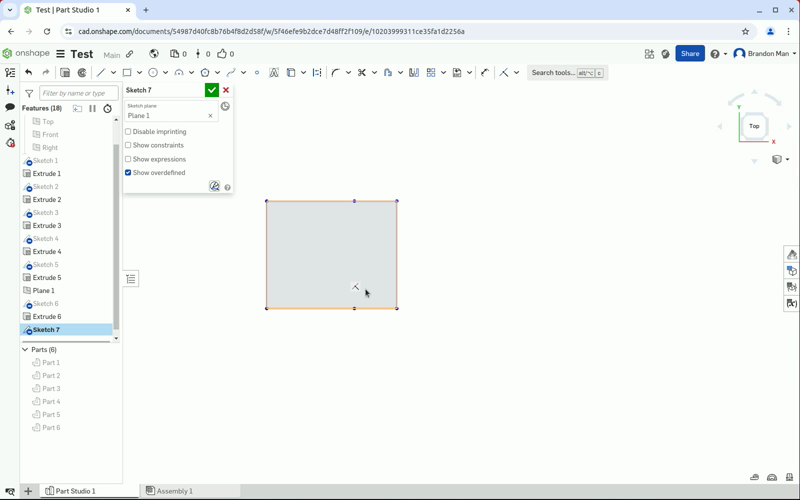
scroll(6)
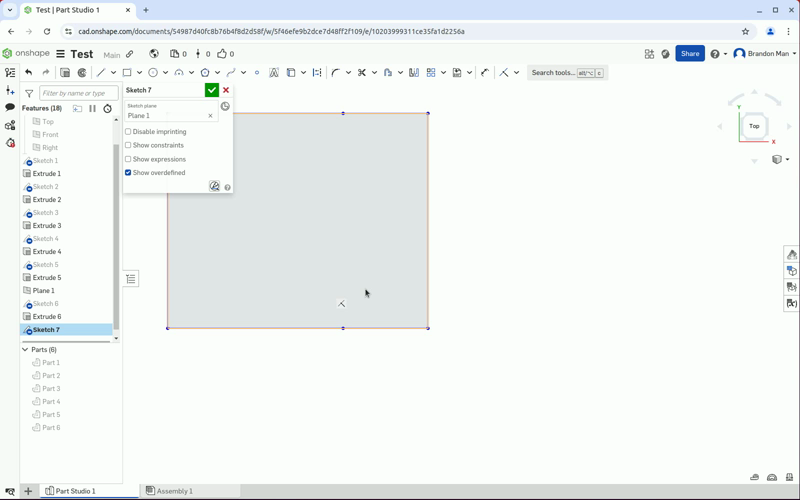
click(365, 288)
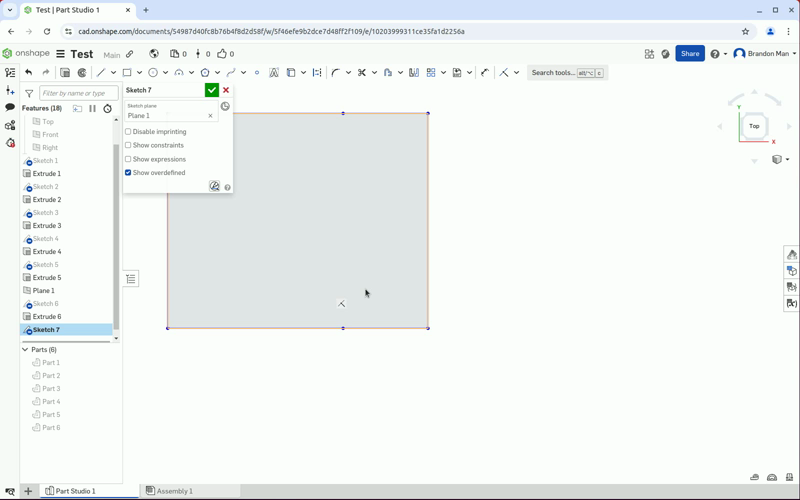
scroll(-6)
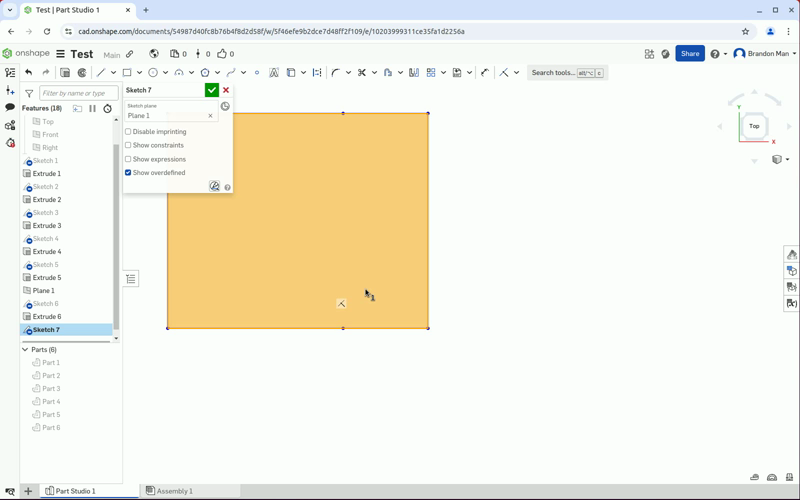
scroll(-6)
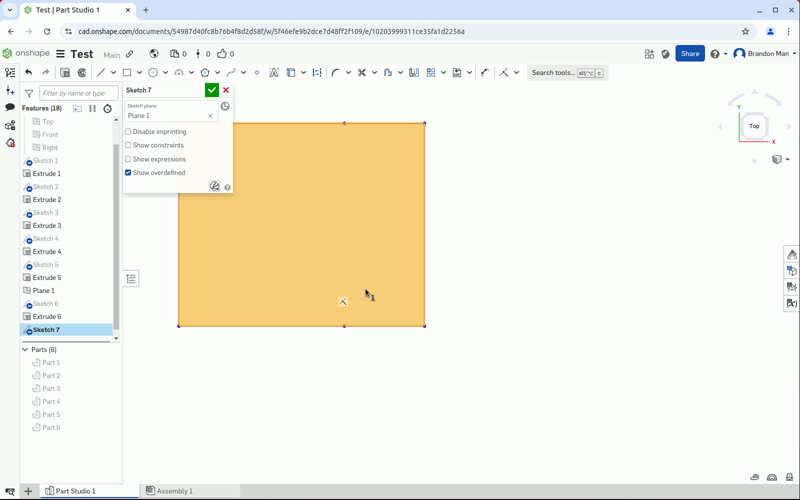
scroll(-6)
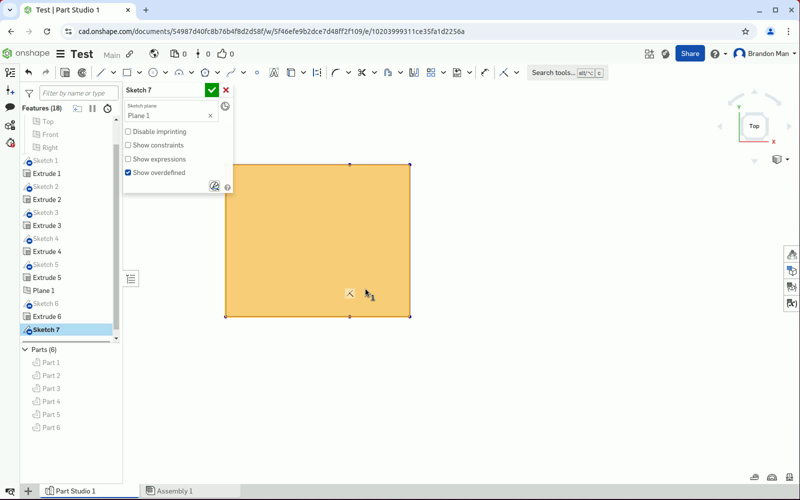
scroll(-6)
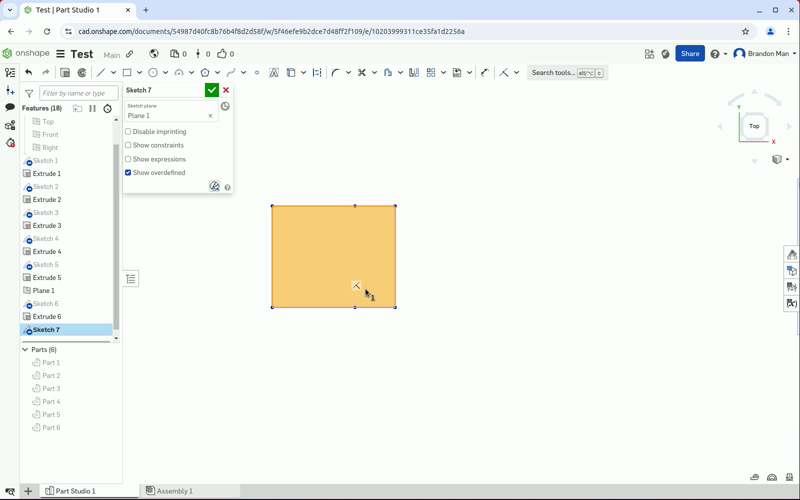
scroll(-6)
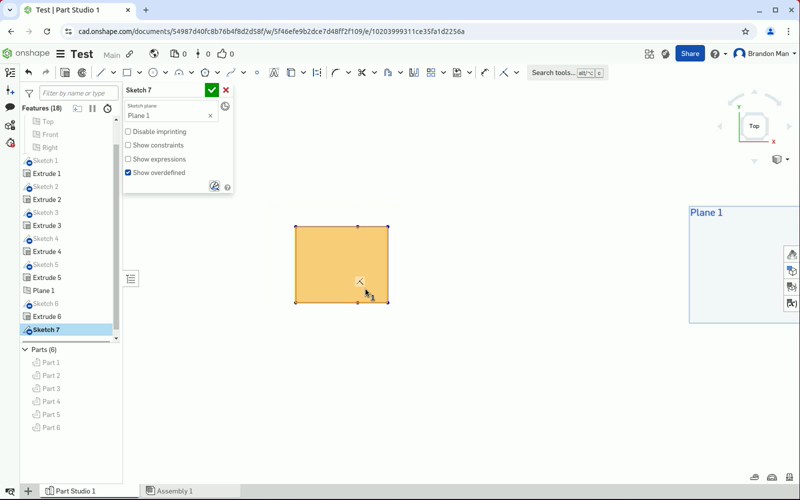
scroll(-6)
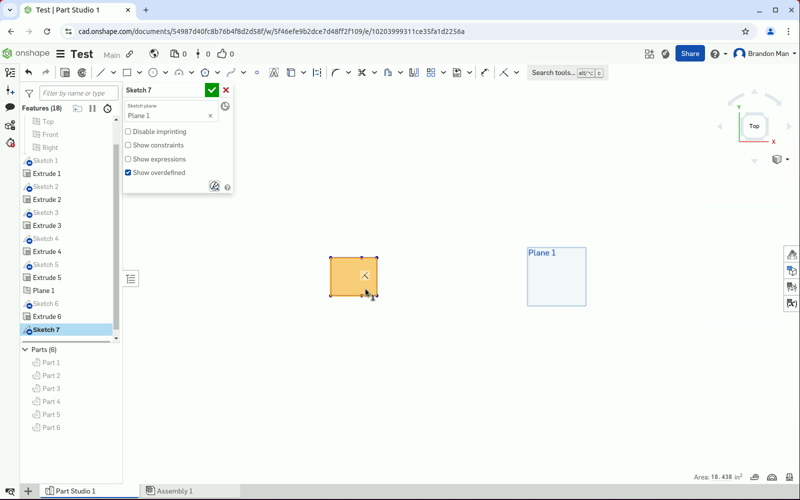
scroll(-6)
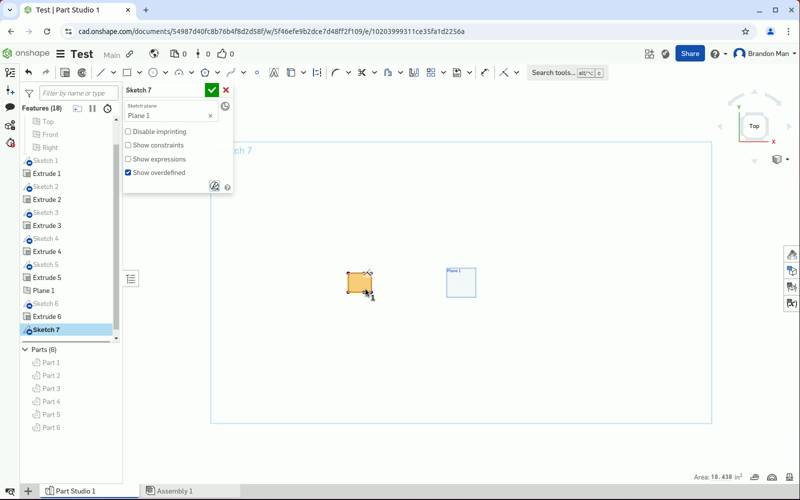
mouse_move(73, 352)
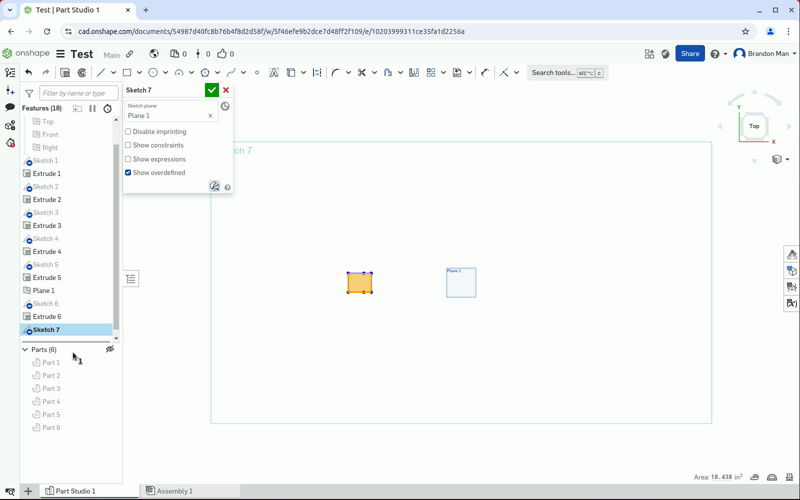
key(shift+y)
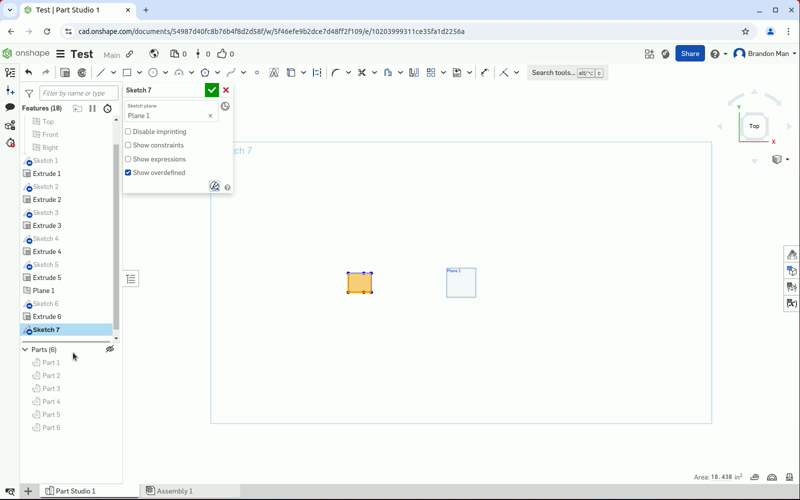
key(shift+e)
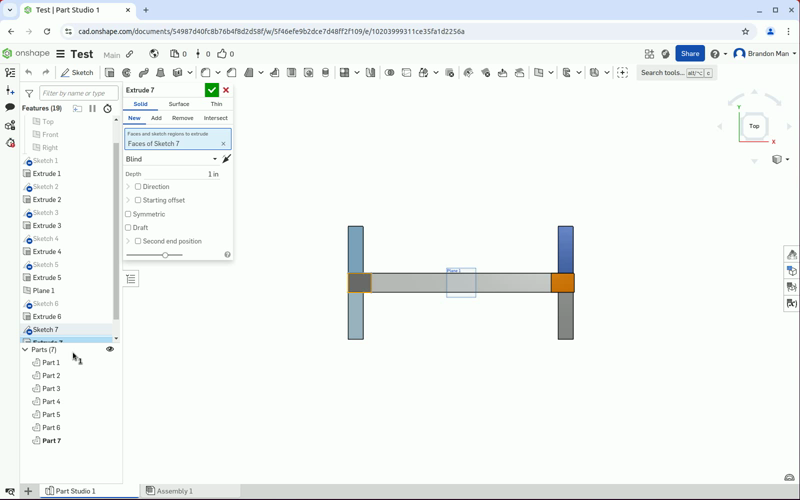
mouse_move(143, 106)
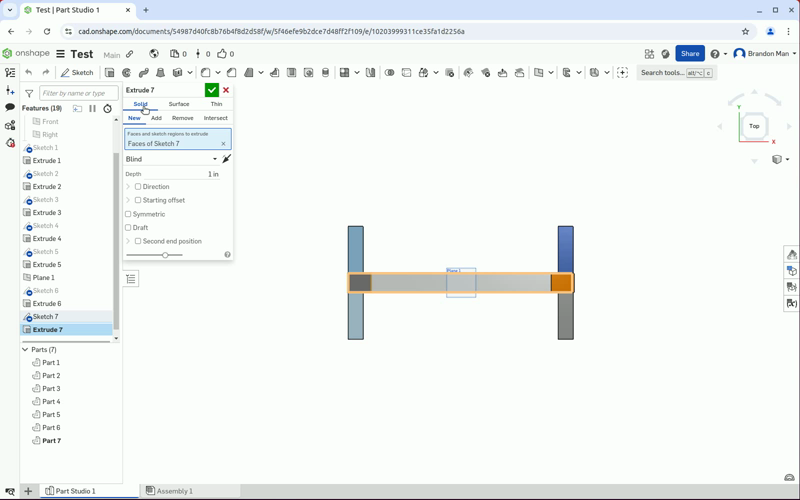
click(143, 106)
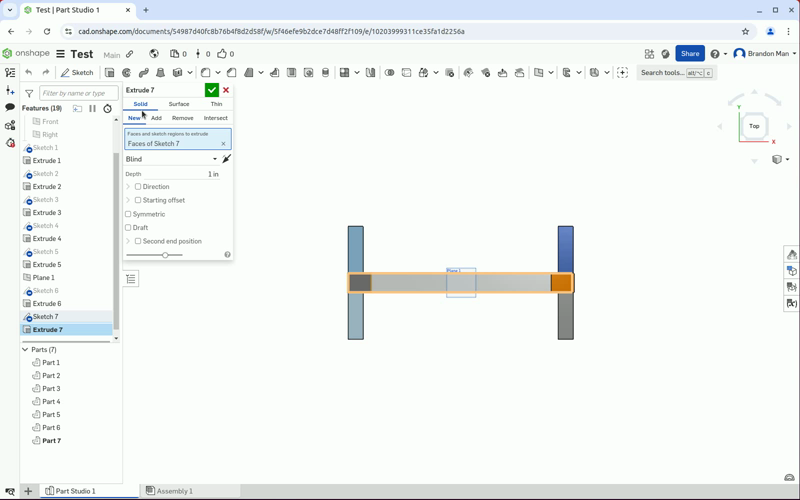
mouse_move(137, 120)
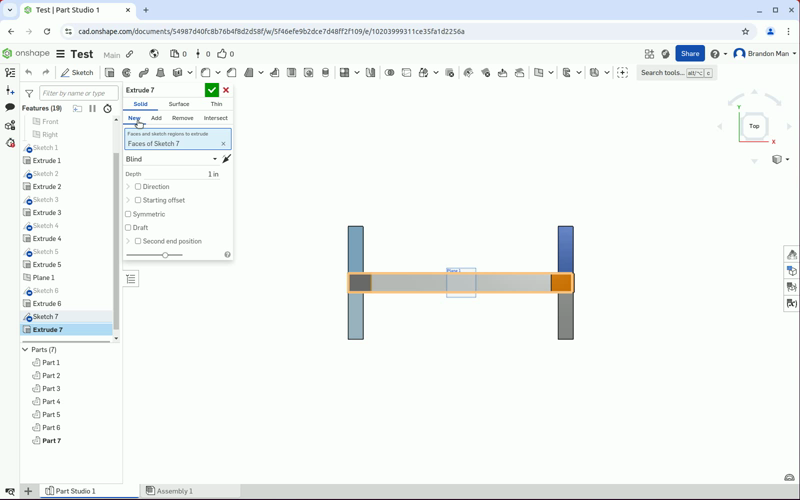
click(137, 120)
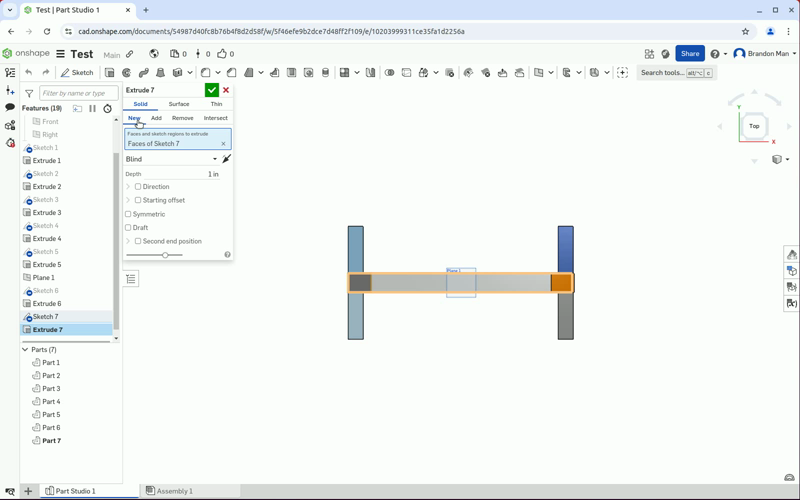
key(tab, 4)
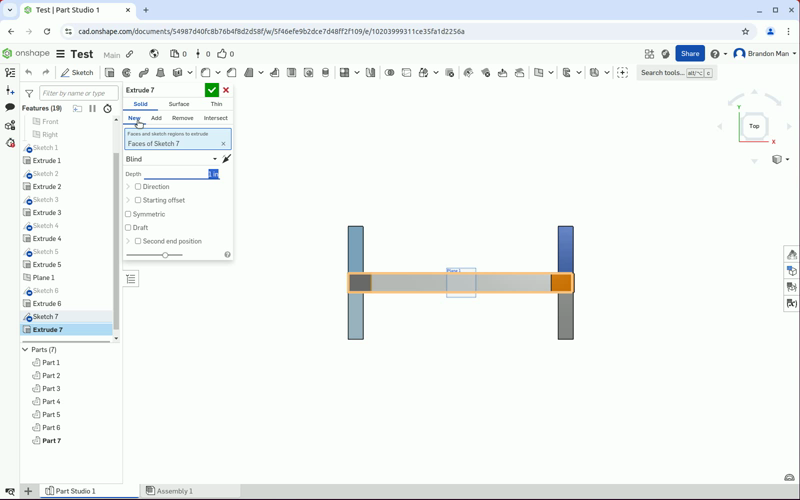
text(19.257)
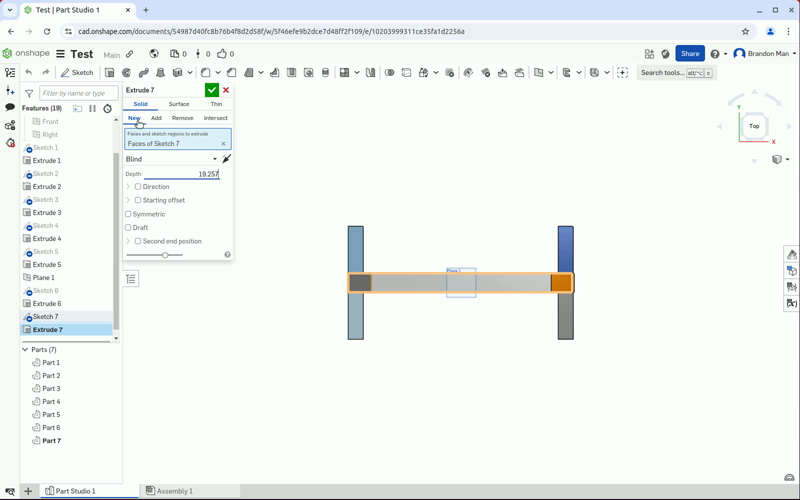
key(enter)
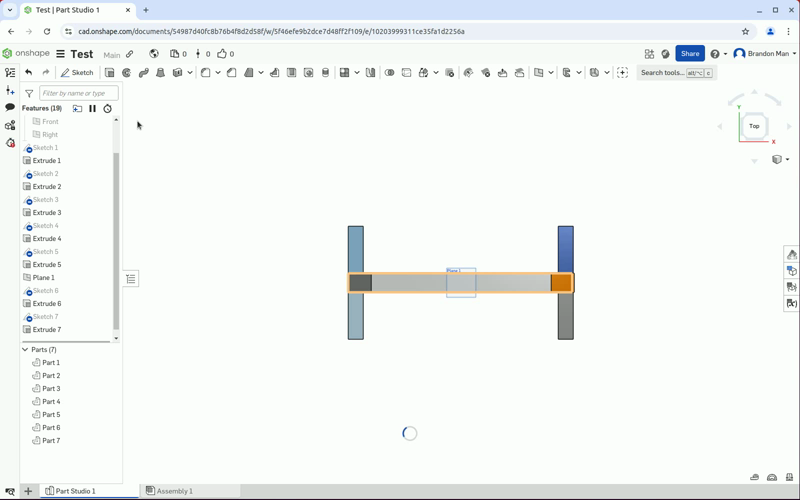
key(shift+h)
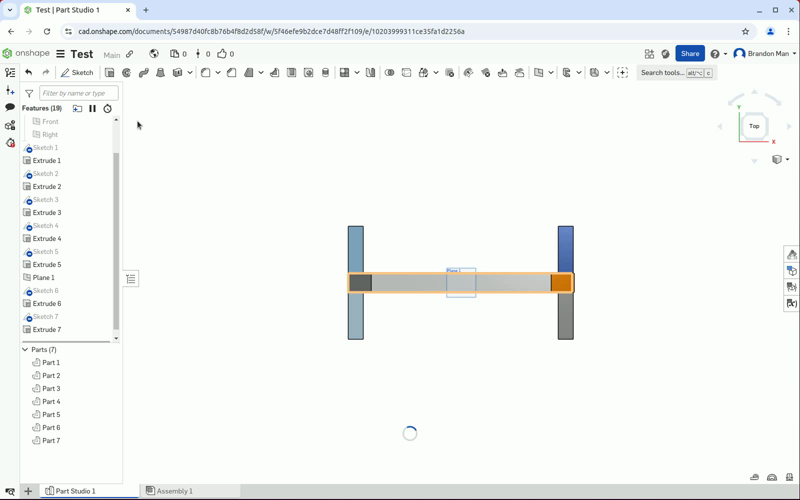
key(shift+h)
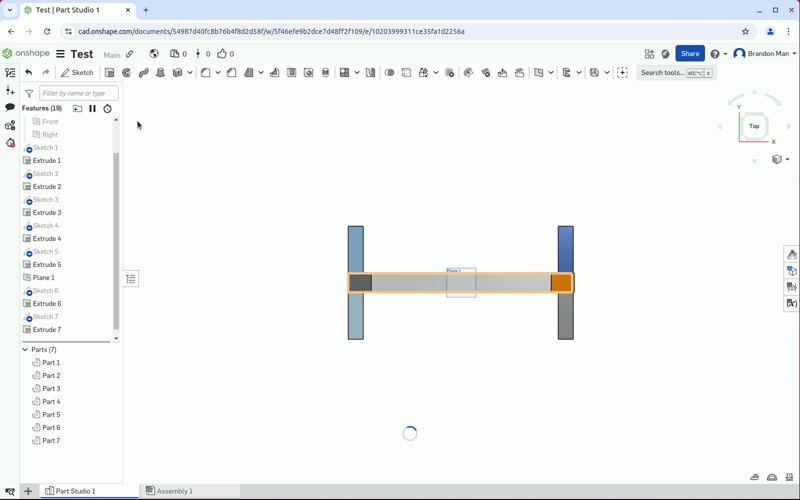
key(shift+7)
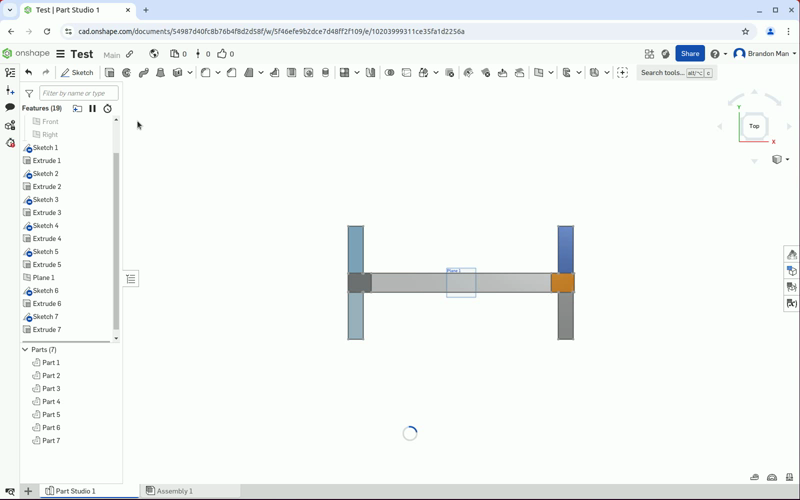
key(up, 3)
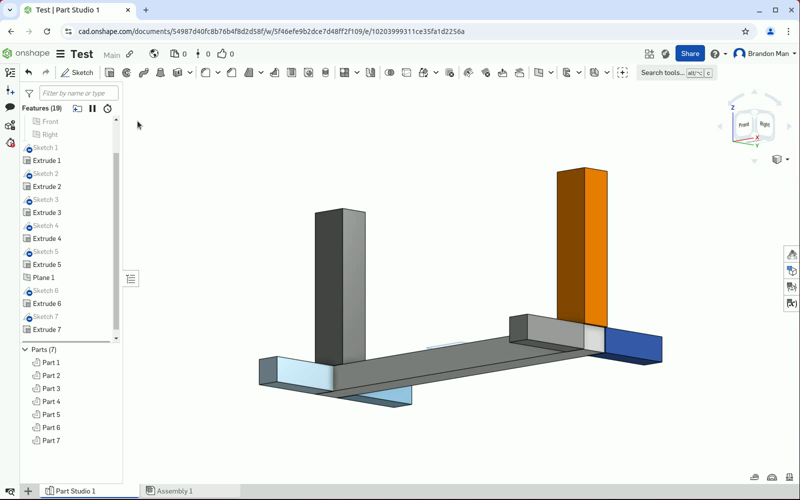
key(left, 3)
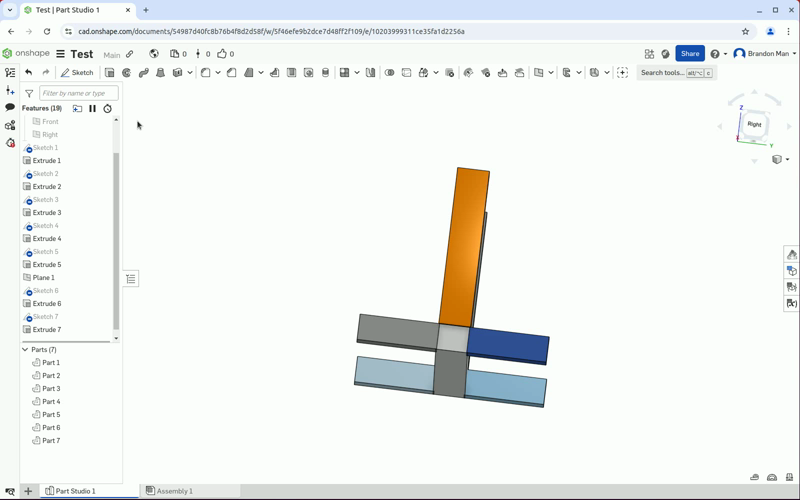
key(right, 3)
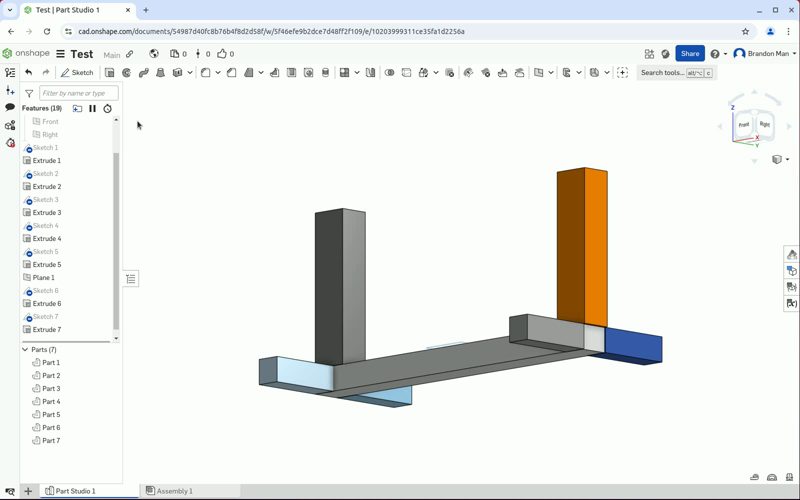
key(down, 3)
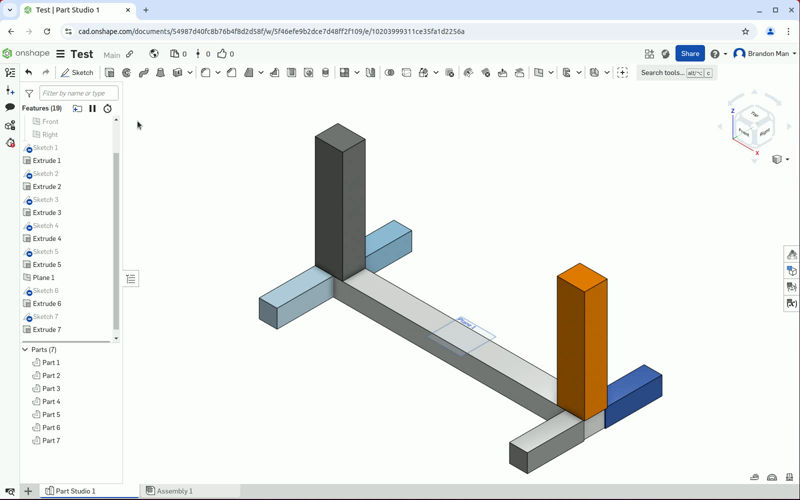
mouse_move(69, 150)
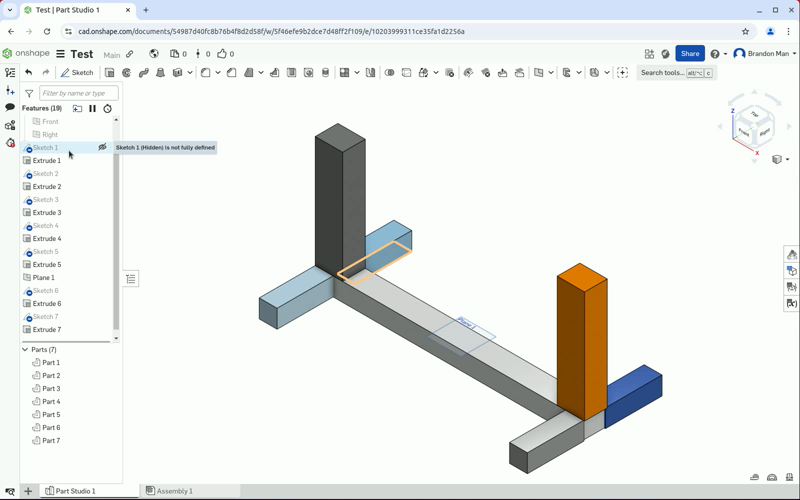
click(69, 150)